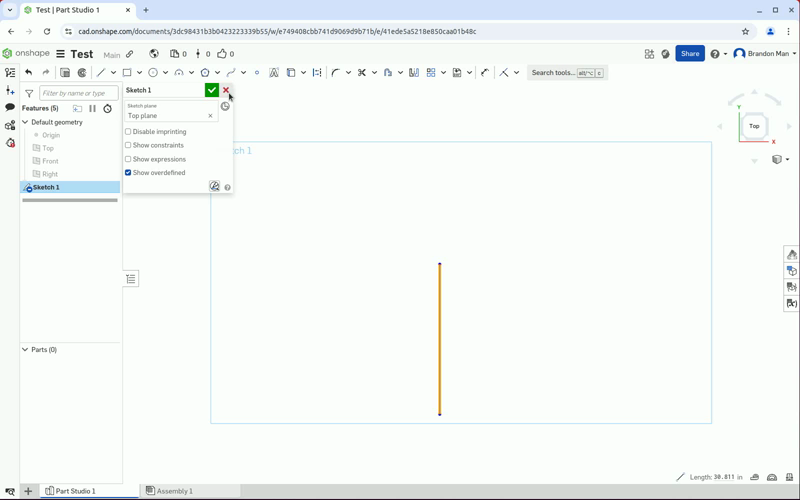
key(shift+h)
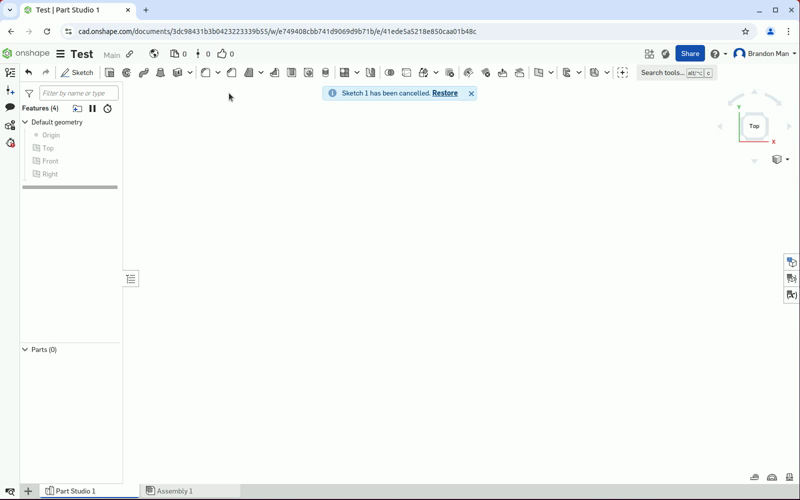
mouse_move(73, 352)
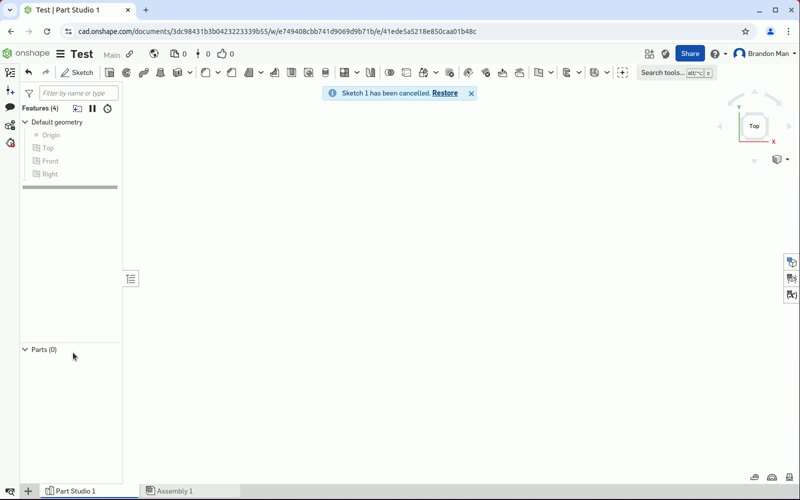
key(y)
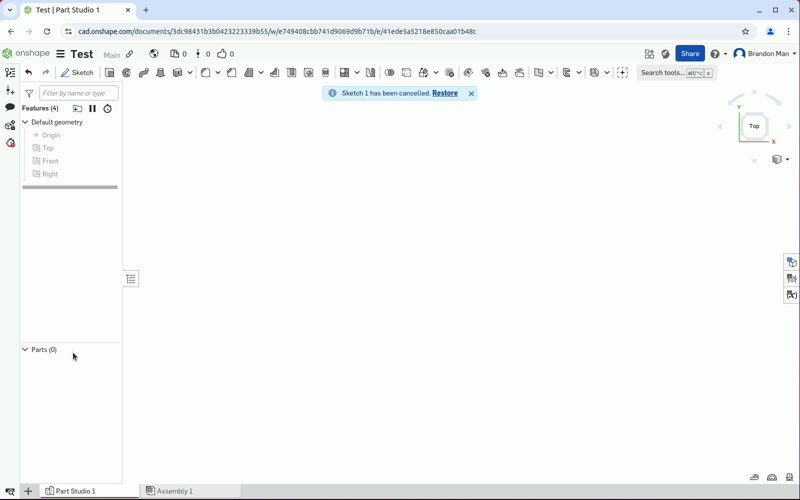
key(shift+p)
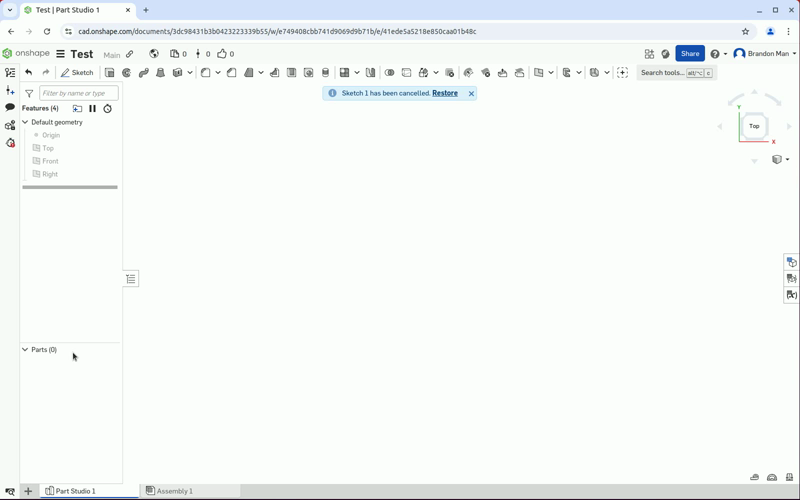
key(space)
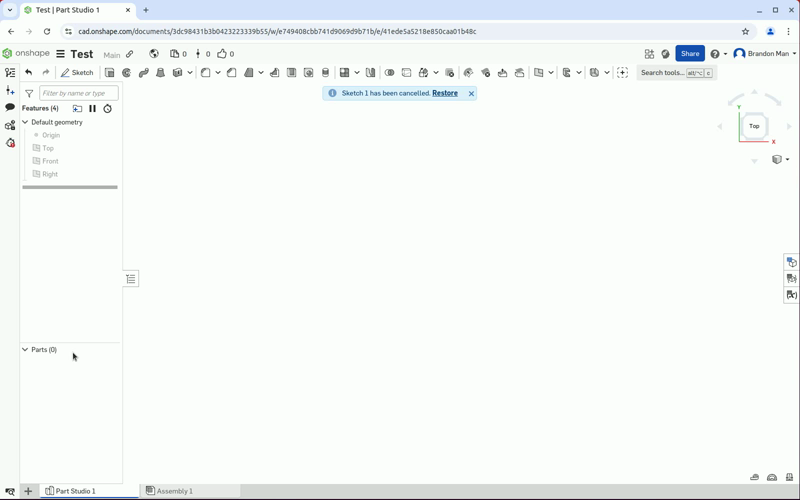
key_down(shift)
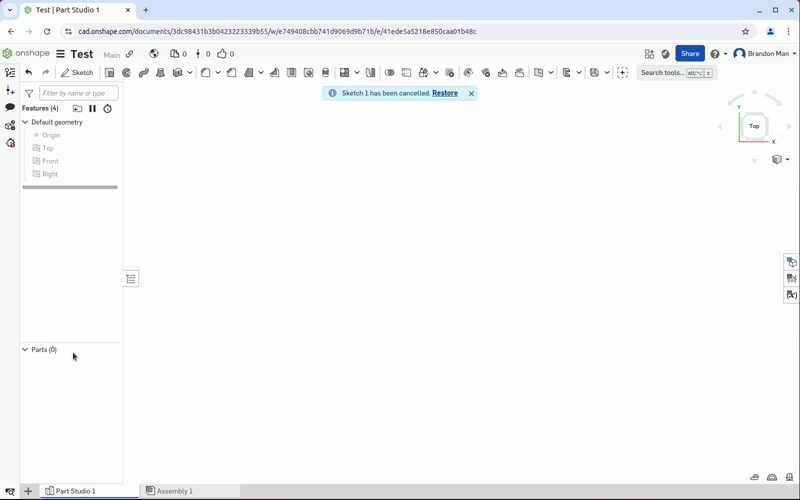
key(up)
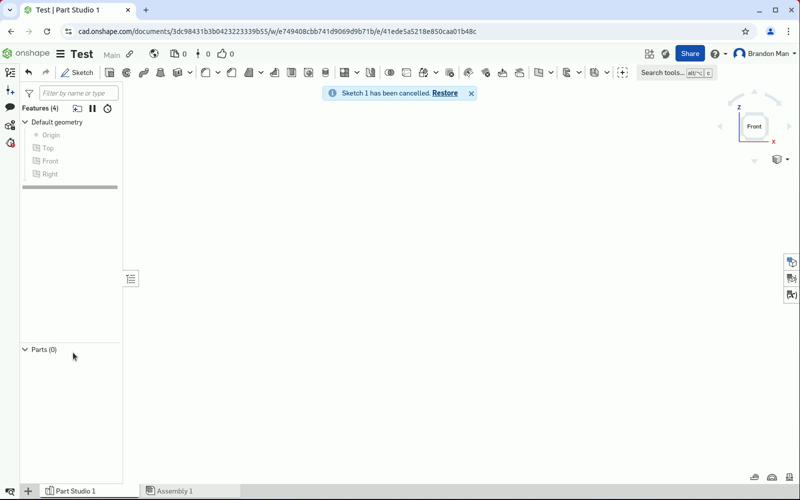
key_up(shift)
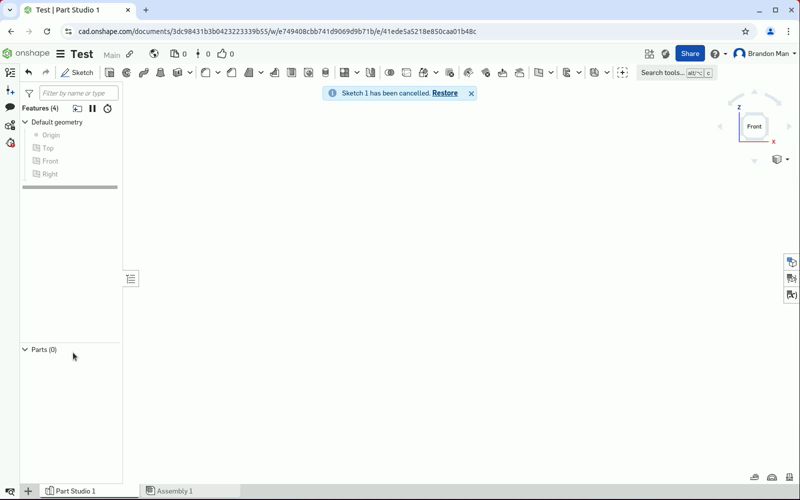
mouse_move(73, 352)
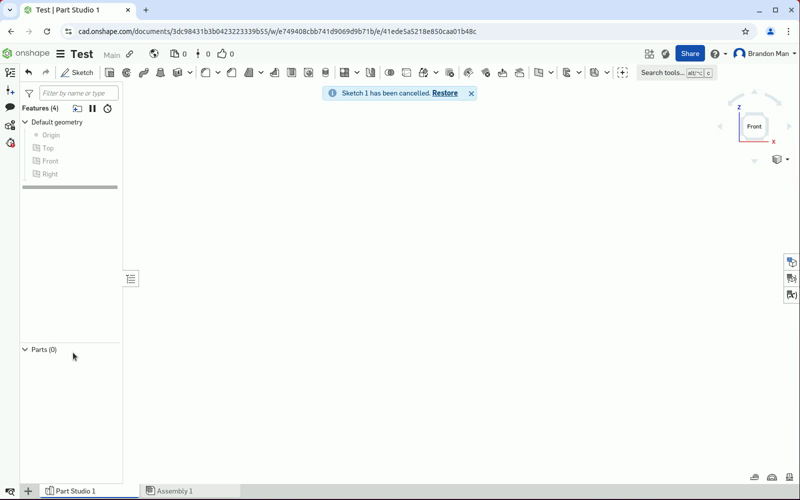
key(shift+y)
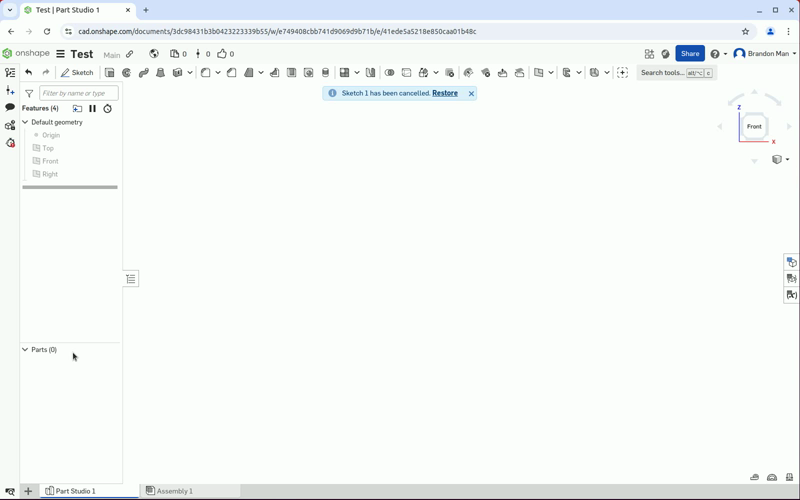
key(shift+s)
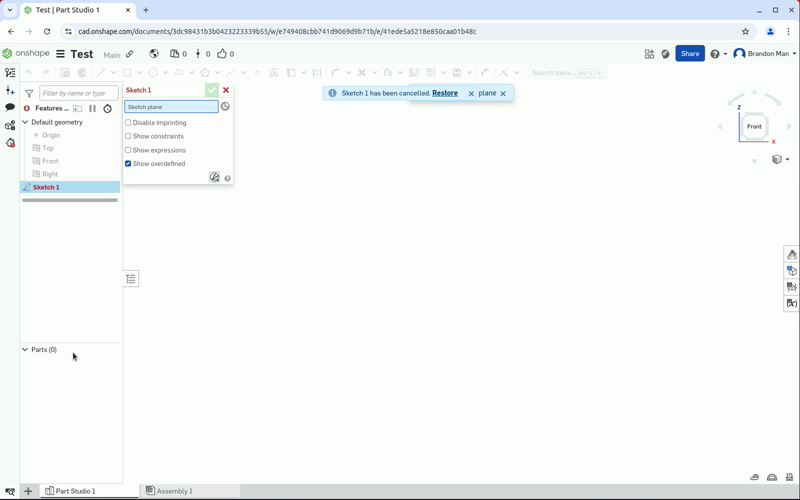
mouse_move(73, 163)
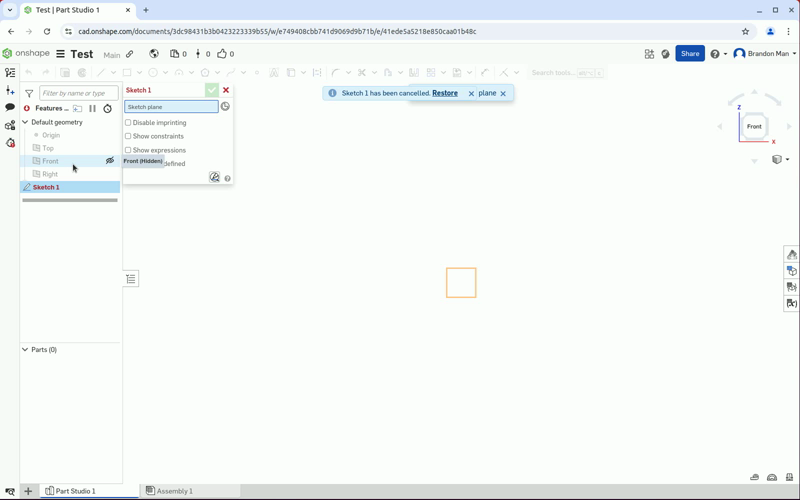
click(73, 163)
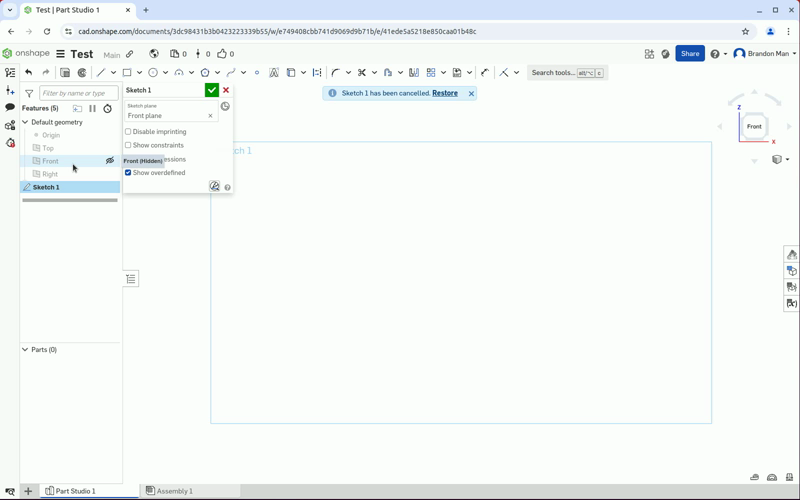
mouse_move(73, 352)
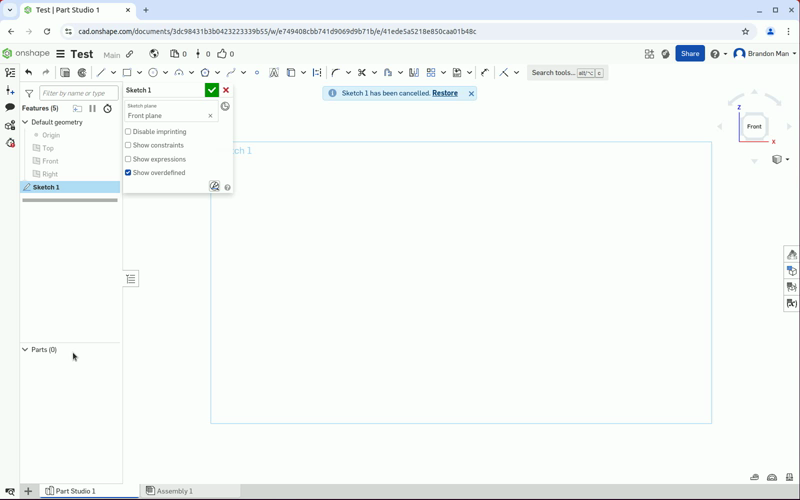
key(y)
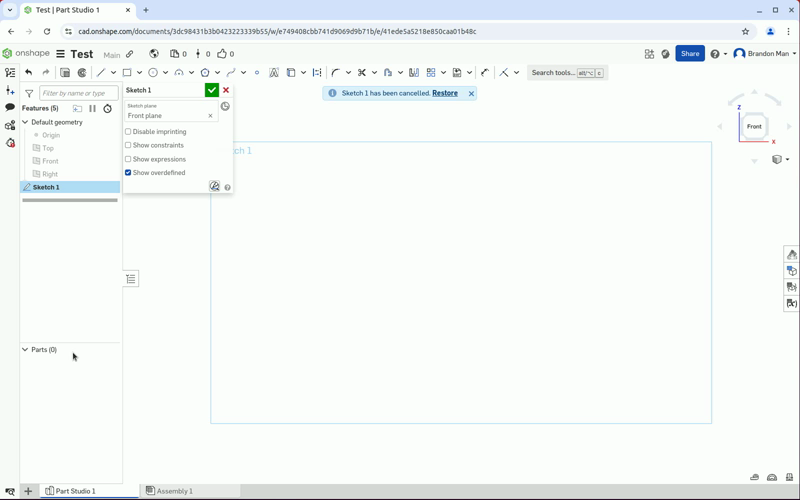
key(a)
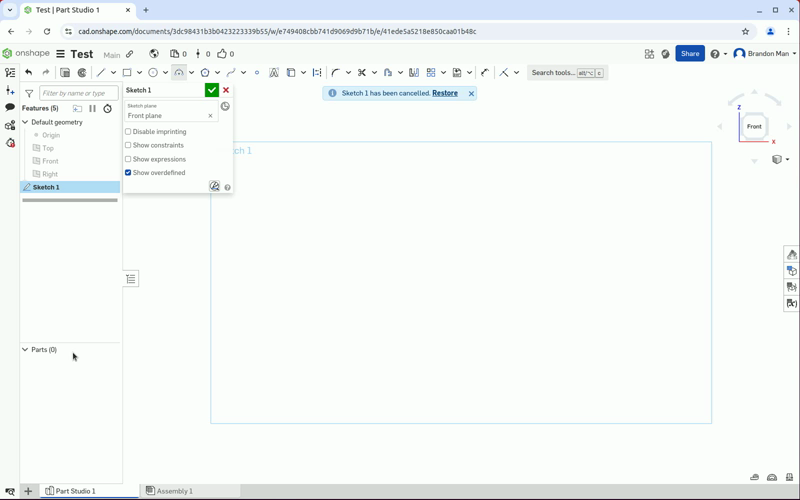
key_down(shift)
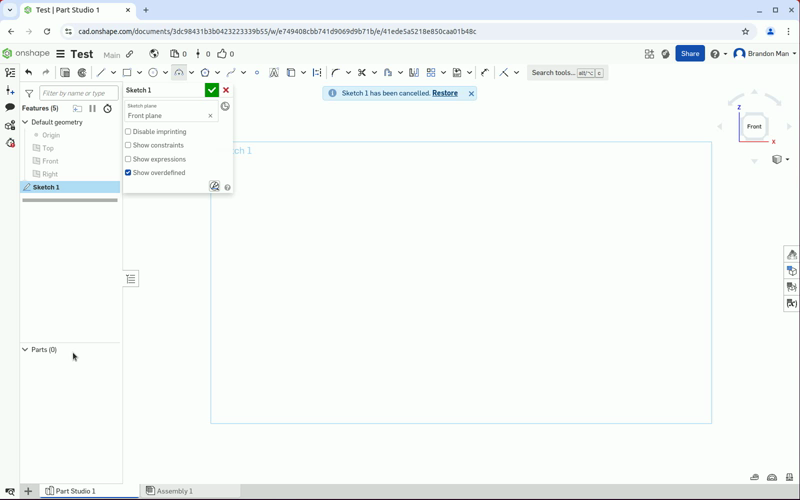
mouse_move(399, 348)
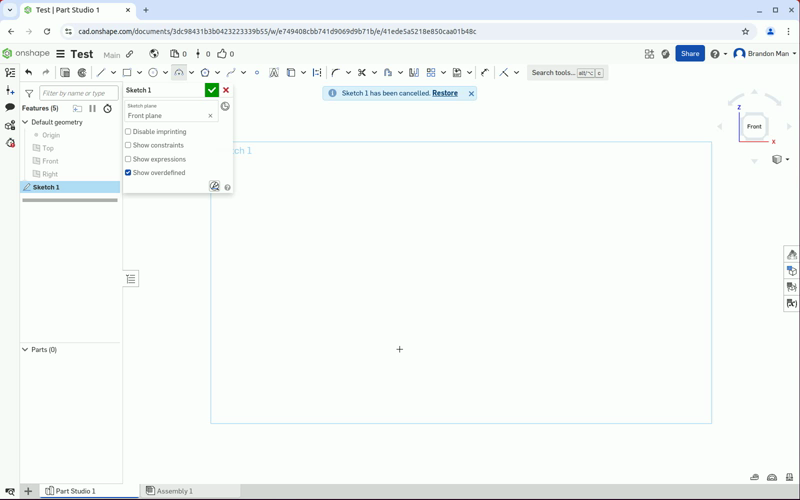
click(399, 348)
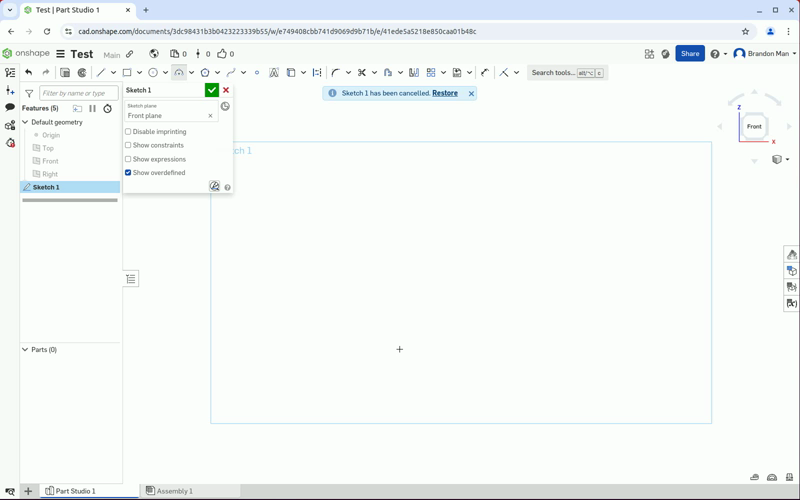
key_up(shift)
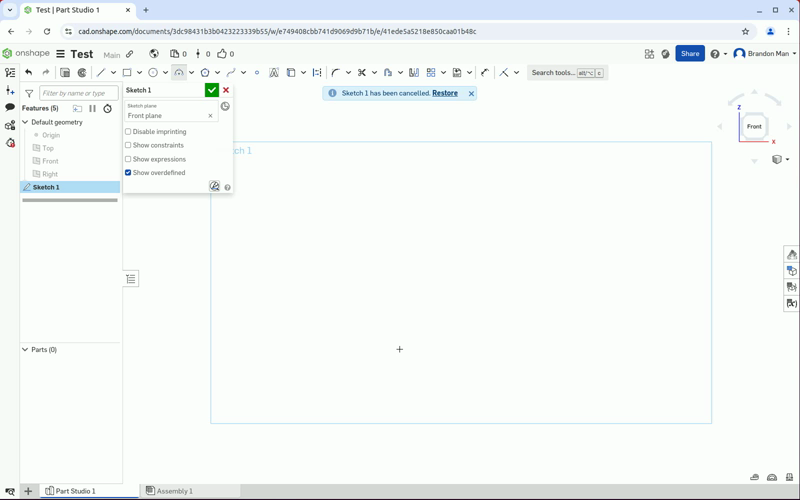
key_down(shift)
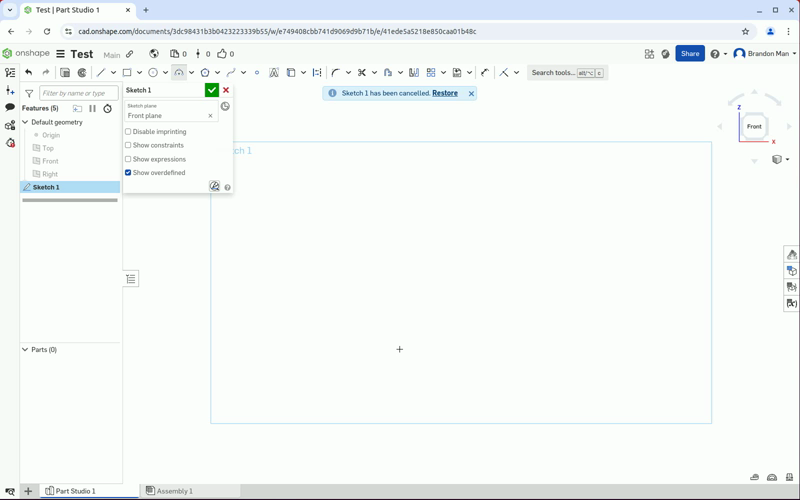
mouse_move(521, 348)
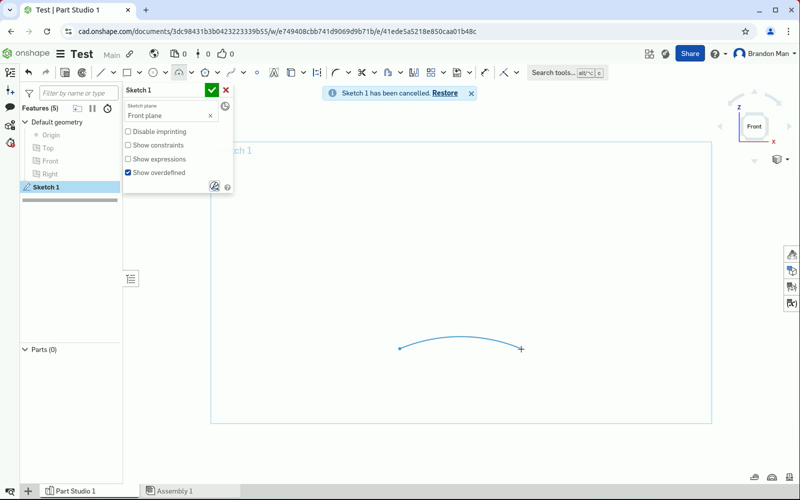
click(521, 348)
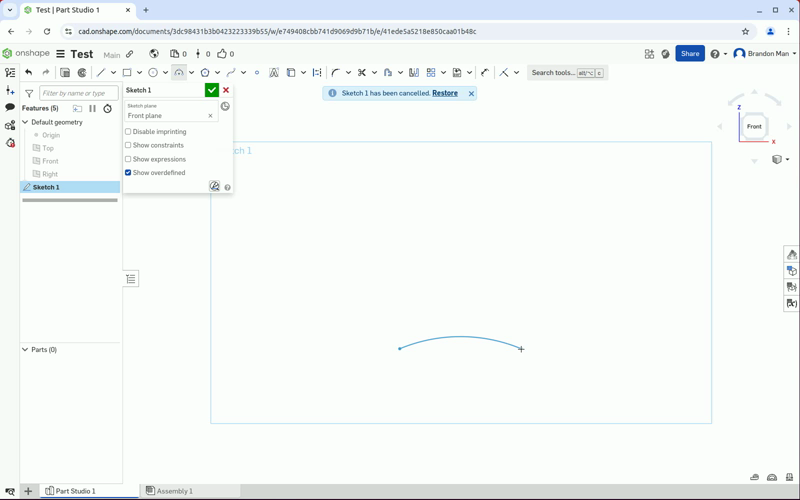
mouse_move(460, 394)
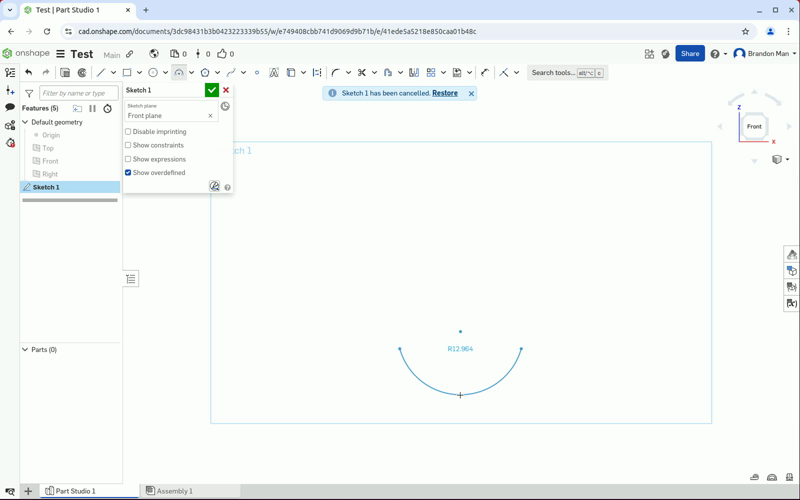
click(460, 394)
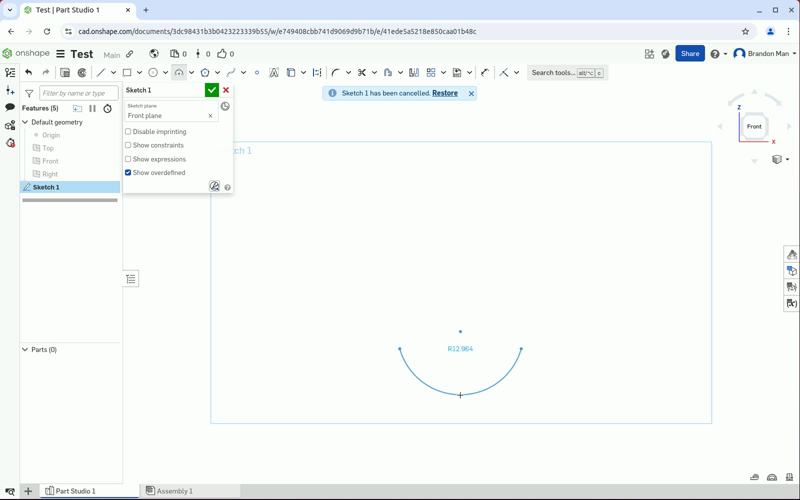
key_up(shift)
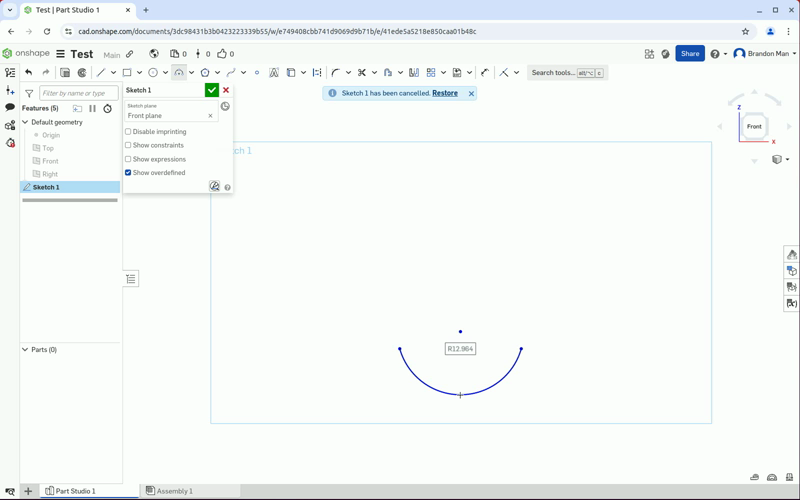
key(esc)
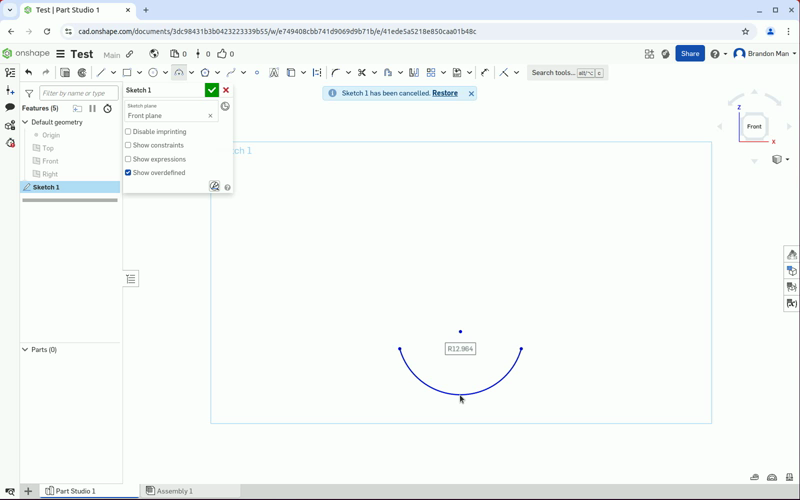
key(l)
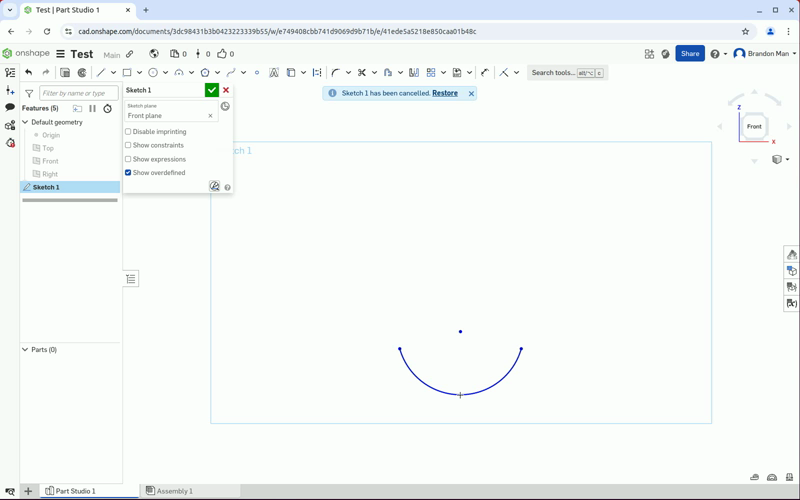
mouse_move(521, 348)
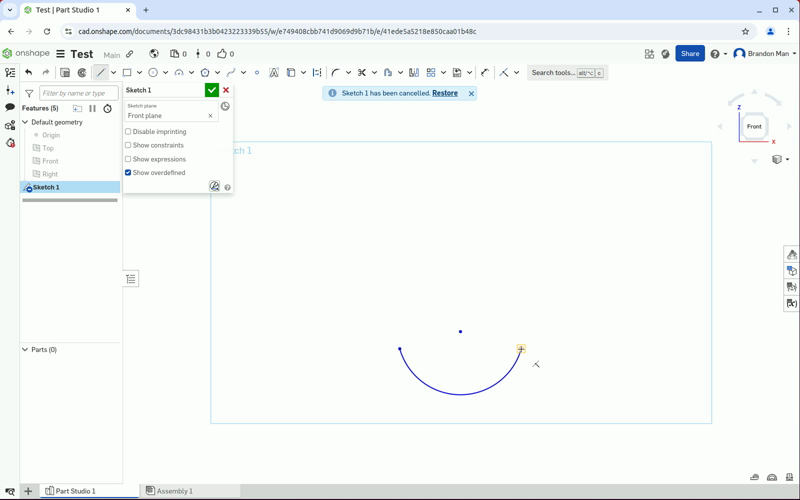
click(521, 348)
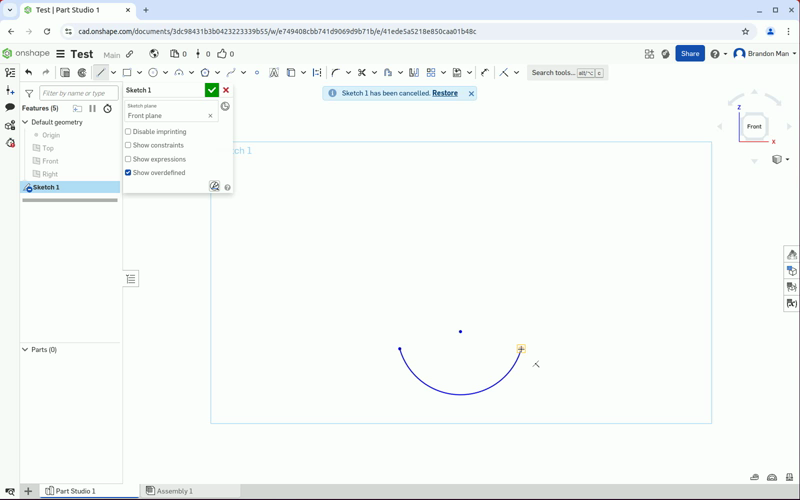
key_down(shift)
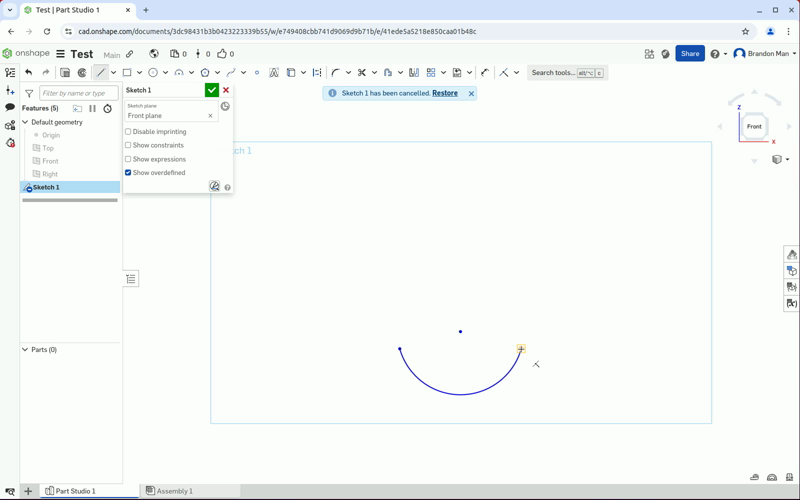
mouse_move(521, 217)
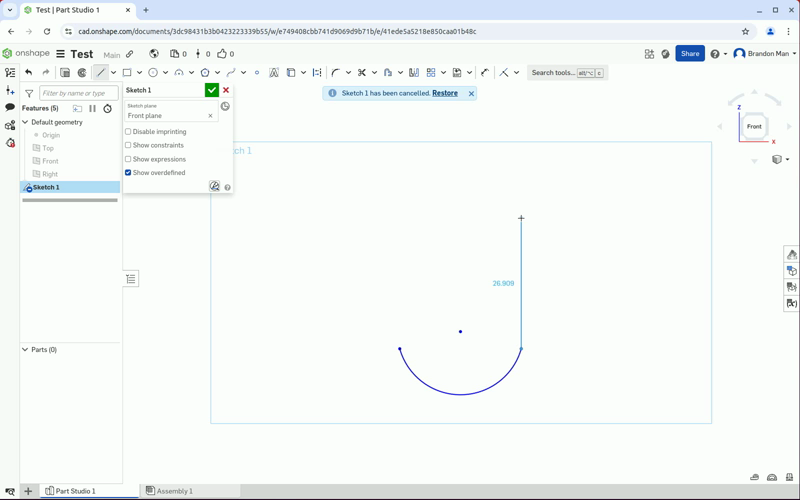
click(521, 217)
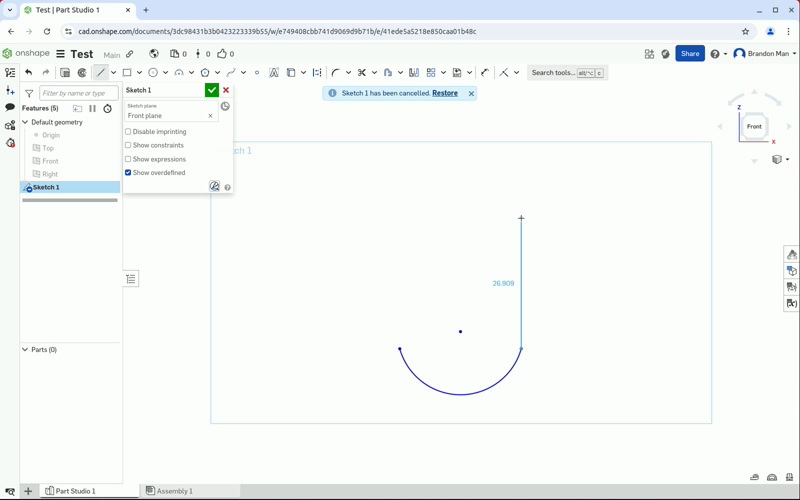
key_up(shift)
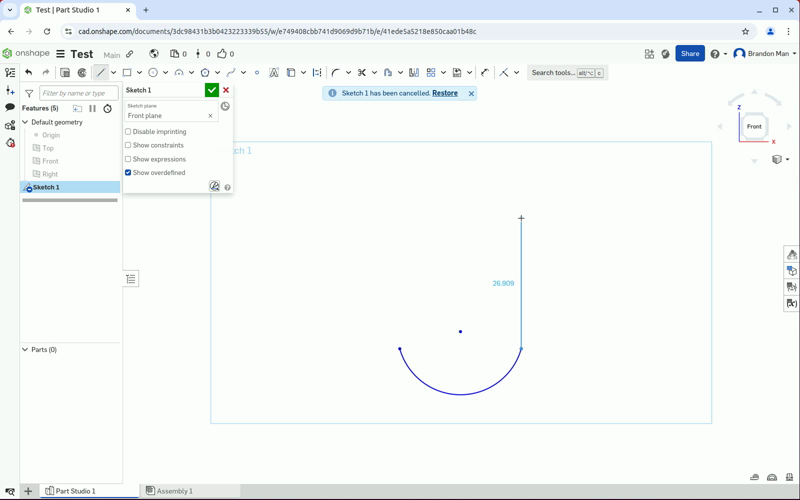
key_down(shift)
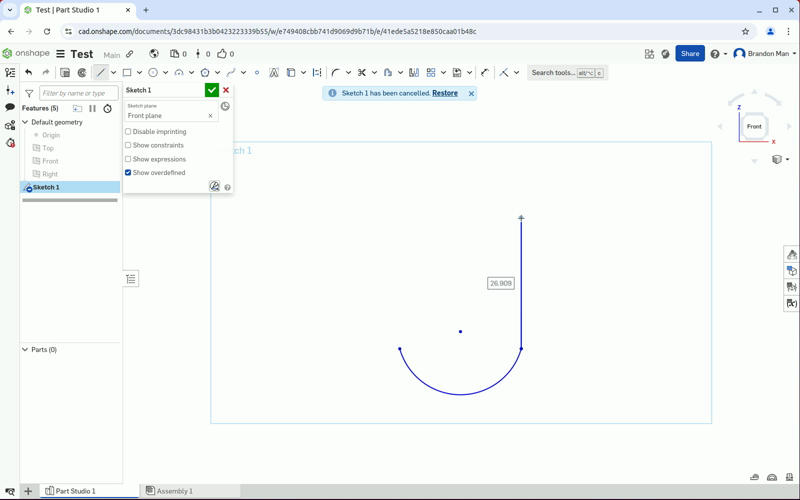
mouse_move(399, 217)
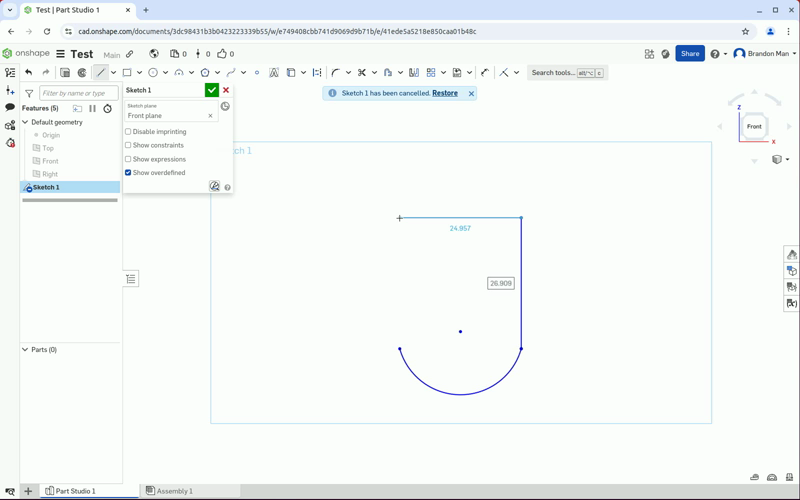
click(399, 217)
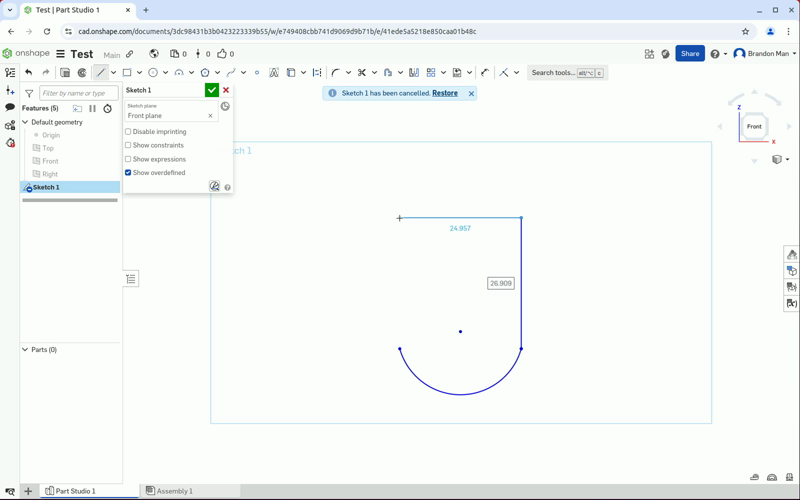
key_up(shift)
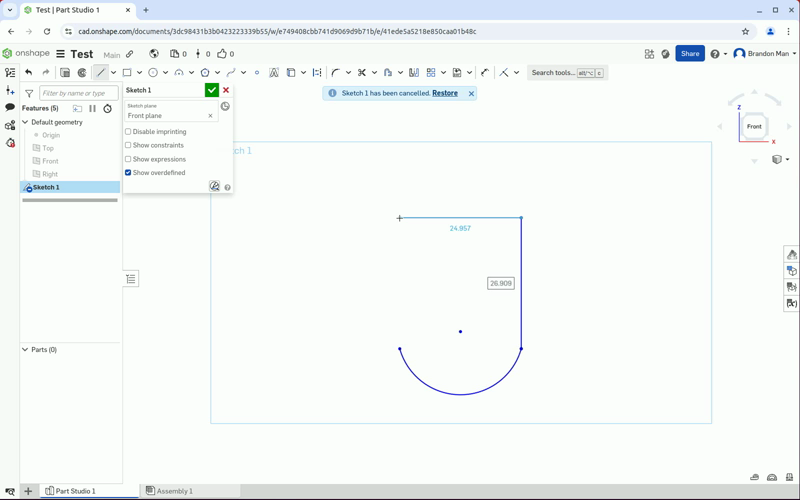
key_down(shift)
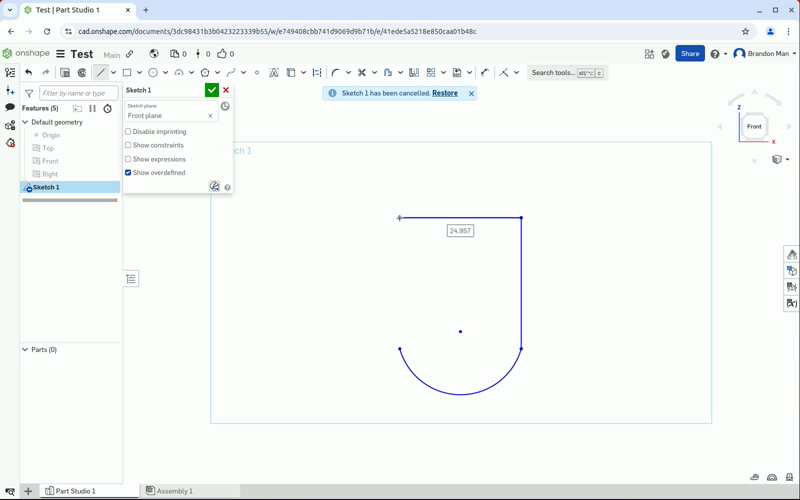
mouse_move(399, 348)
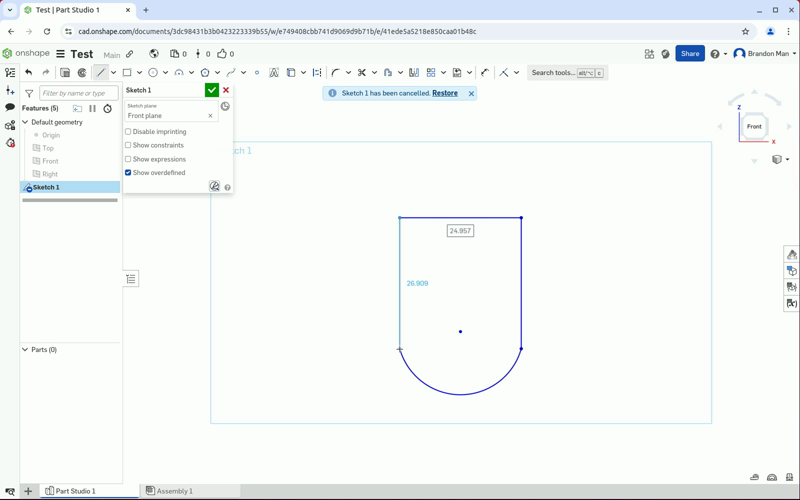
key_up(shift)
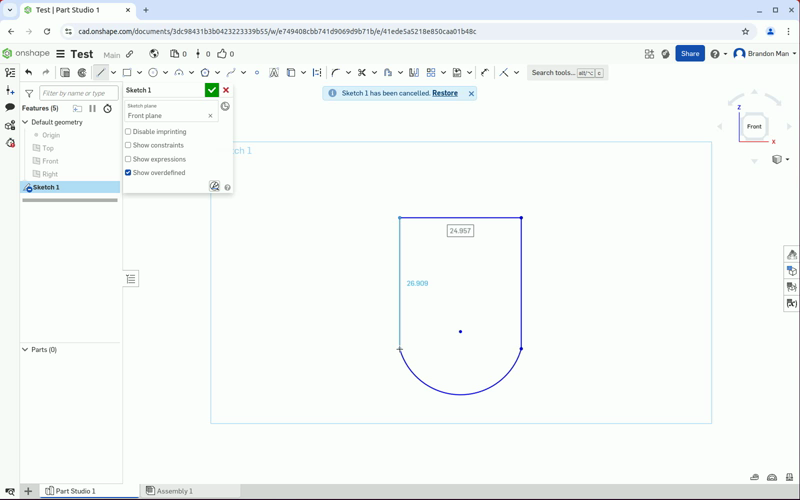
click(399, 348)
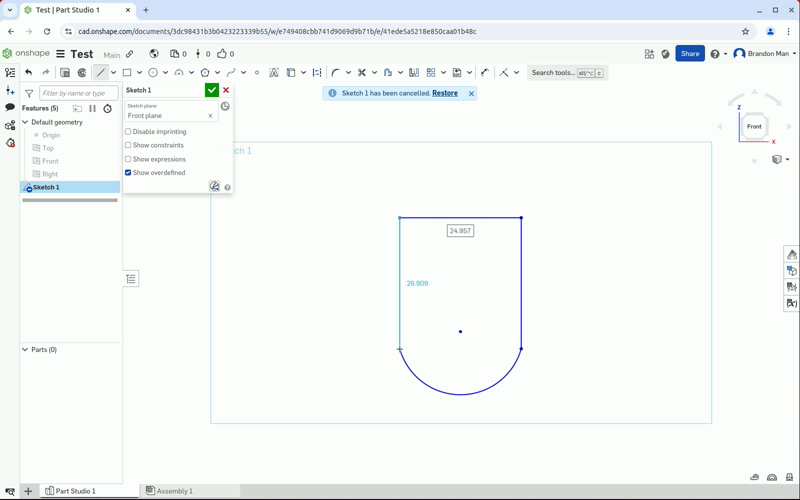
key(esc)
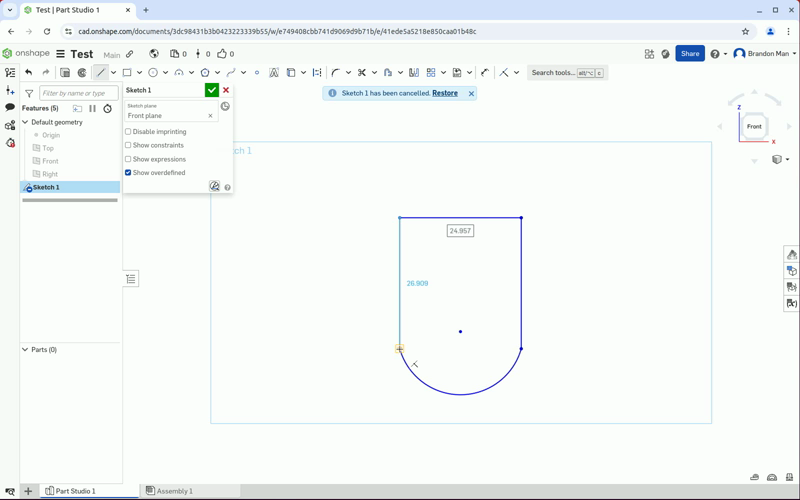
key(a)
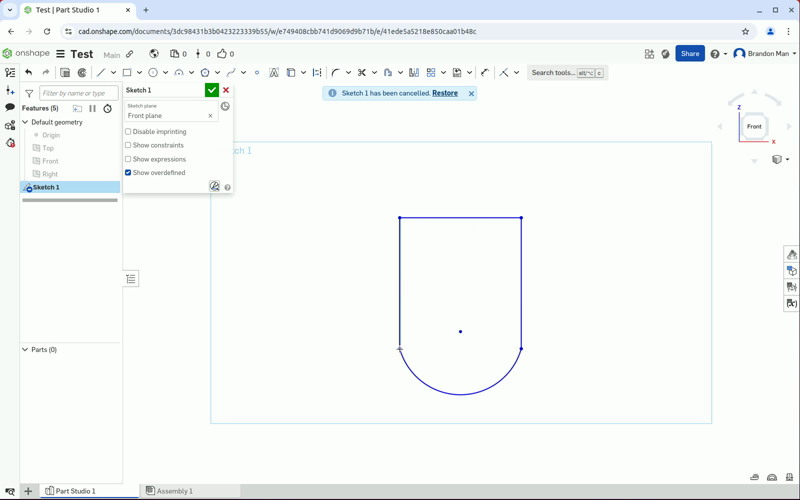
key_down(shift)
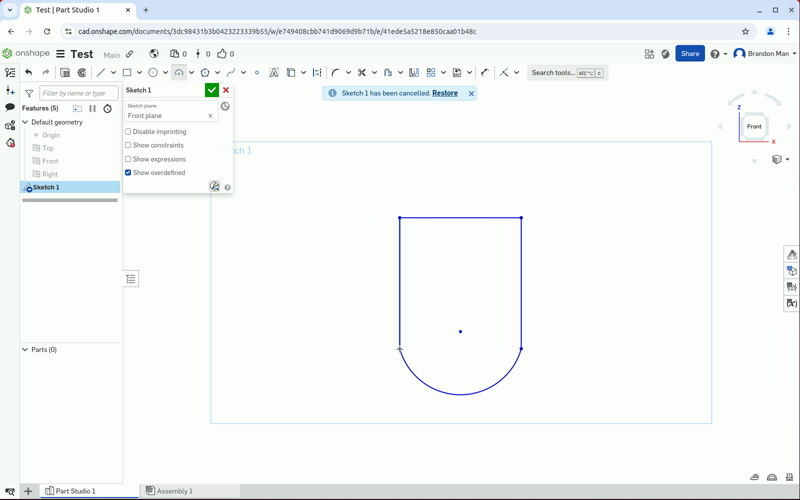
mouse_move(402, 327)
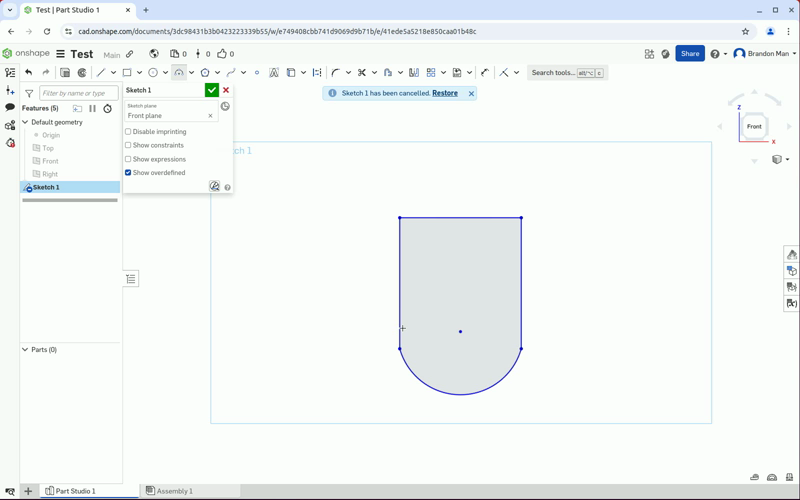
click(402, 327)
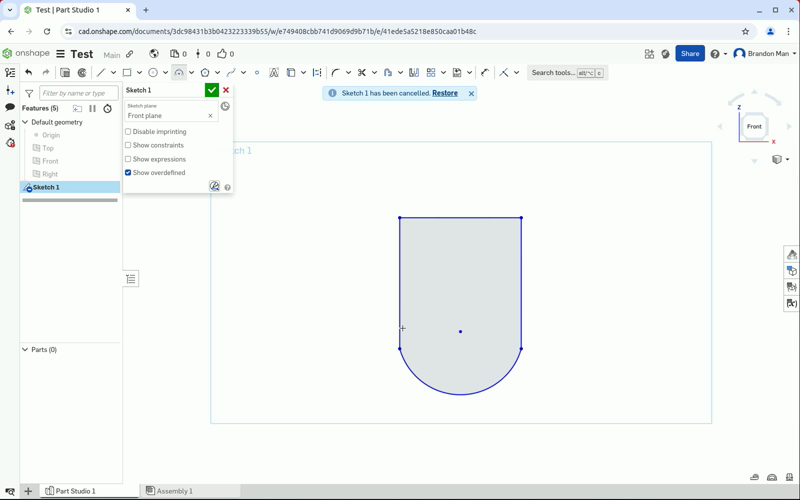
key_up(shift)
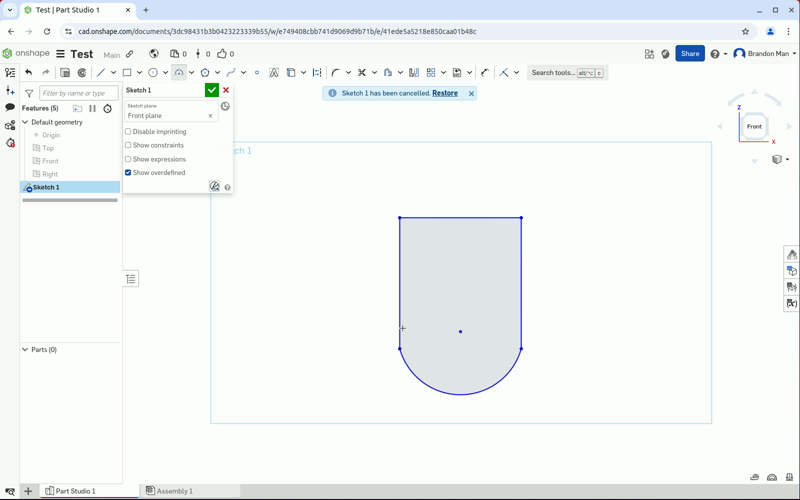
key_down(shift)
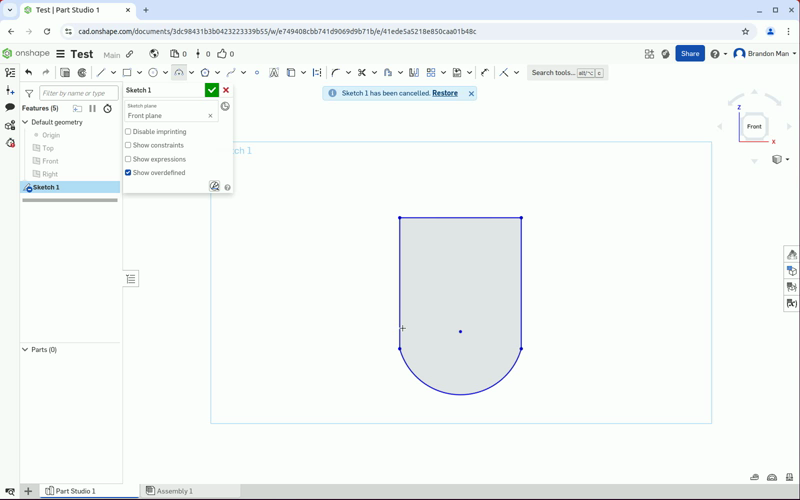
mouse_move(518, 336)
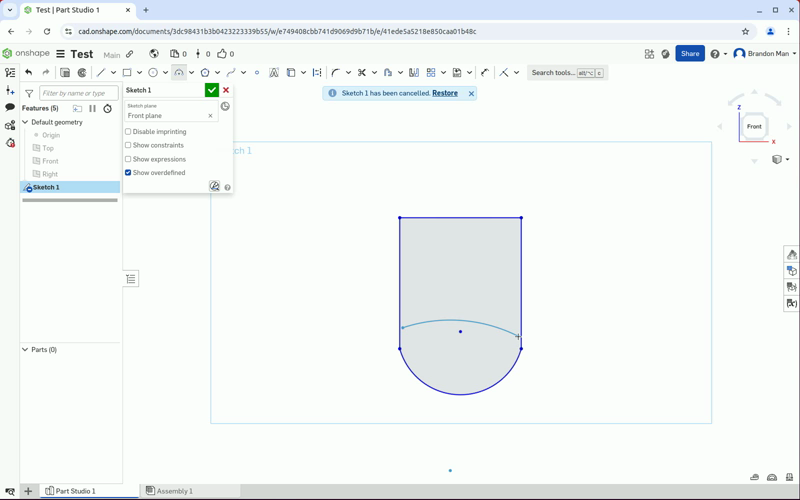
click(518, 336)
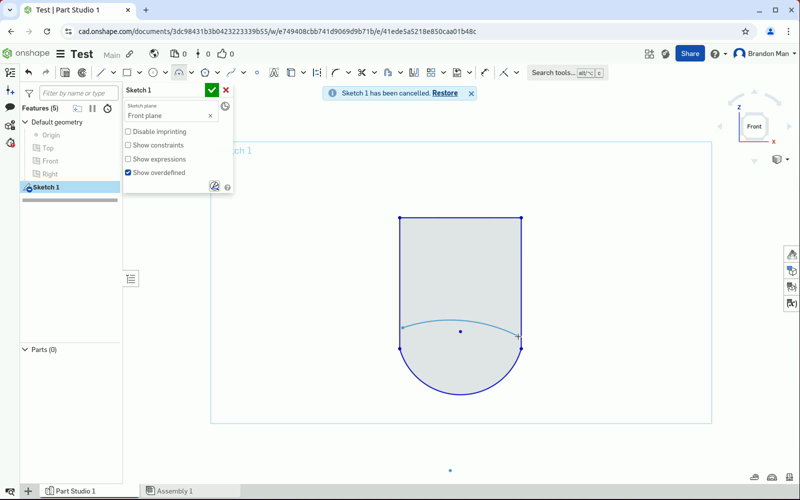
mouse_move(456, 390)
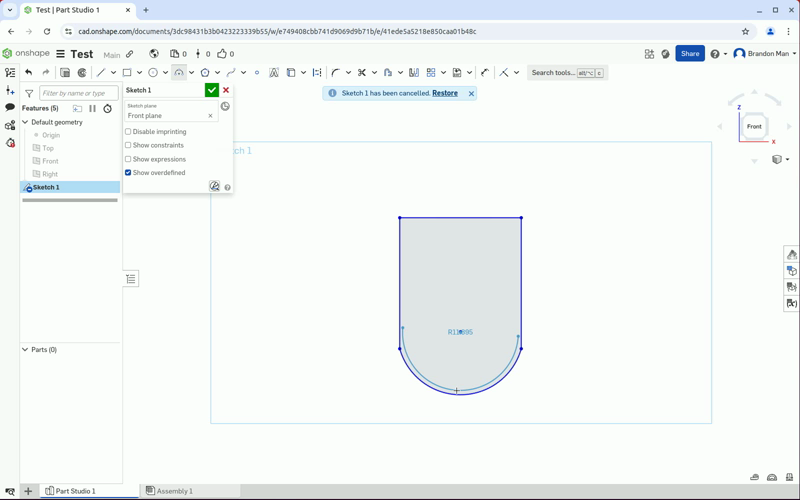
click(456, 390)
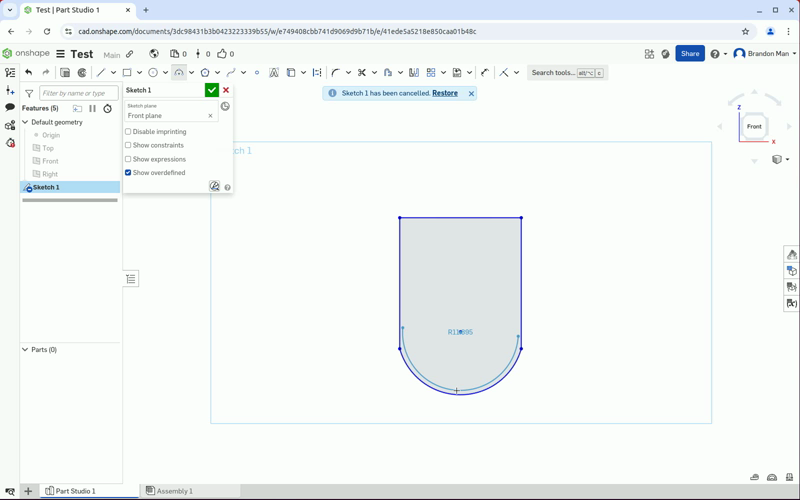
key_up(shift)
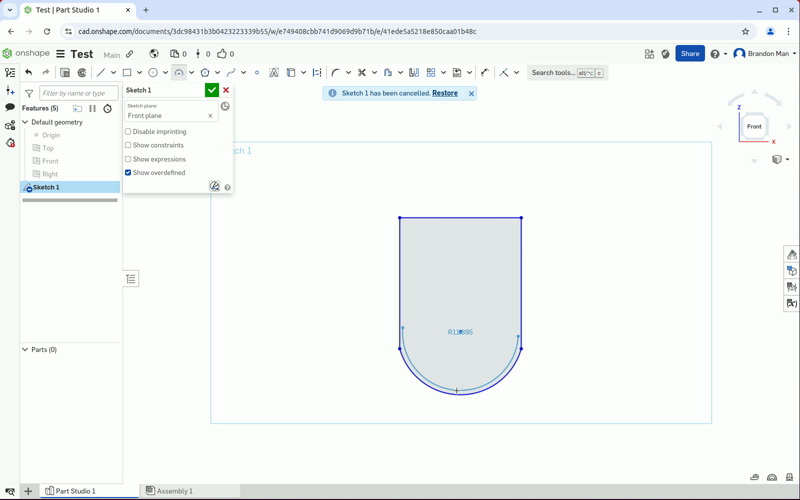
key(esc)
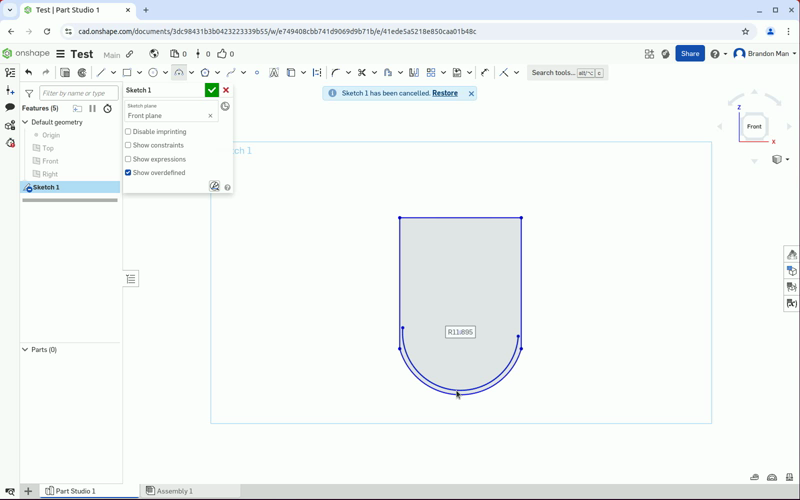
key(l)
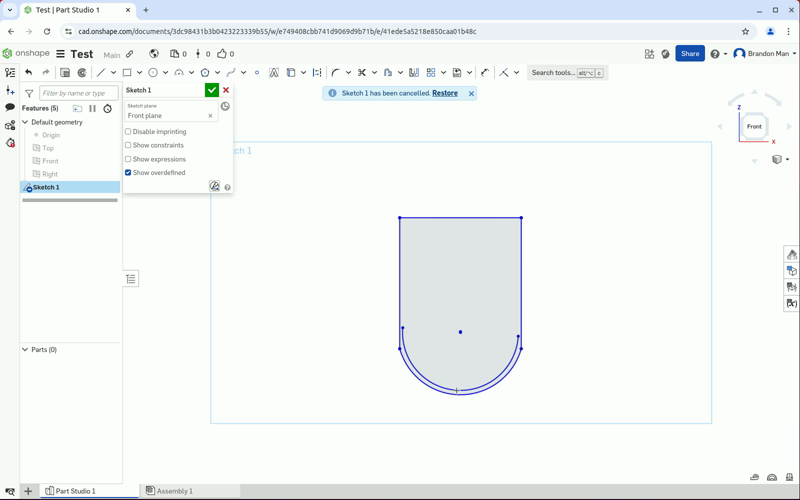
mouse_move(518, 336)
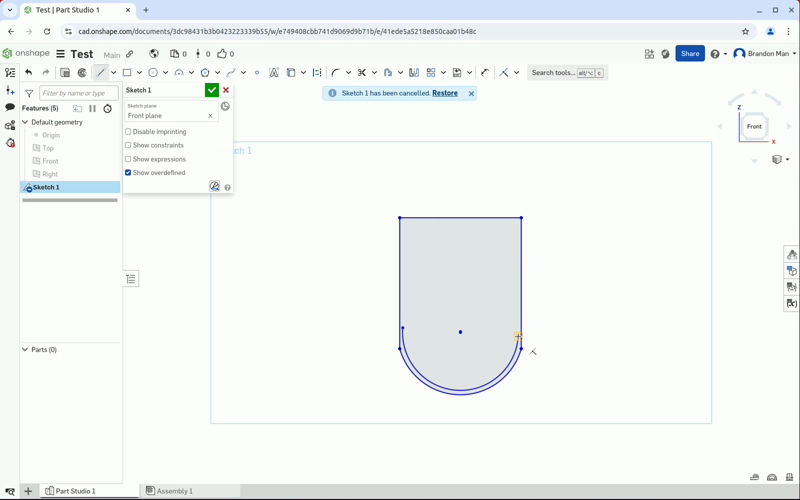
click(518, 336)
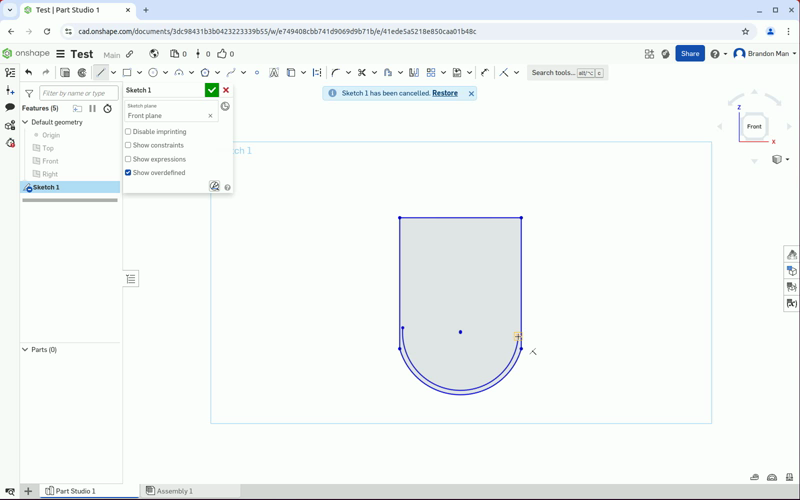
key_down(shift)
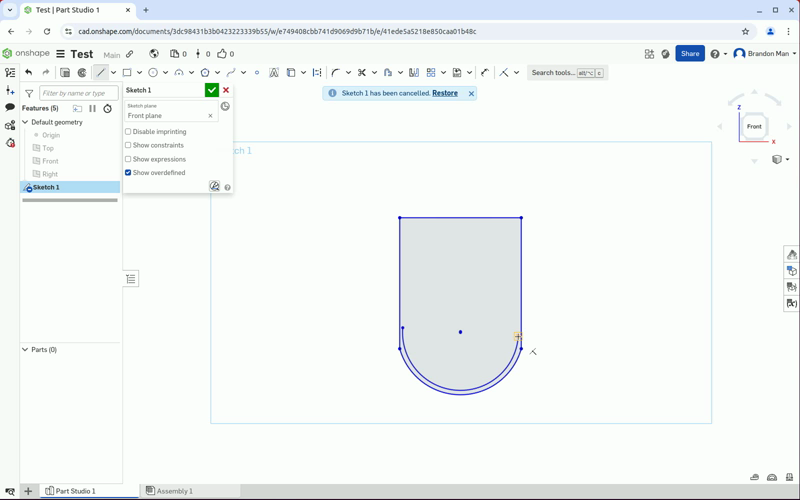
mouse_move(518, 220)
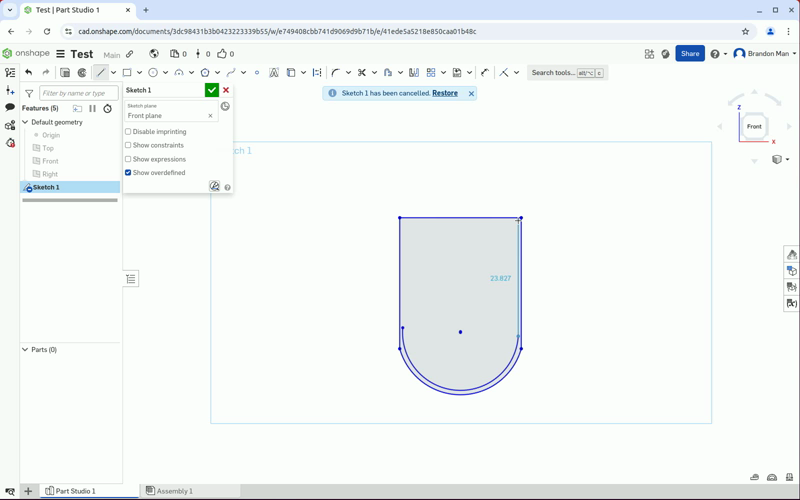
scroll(6)
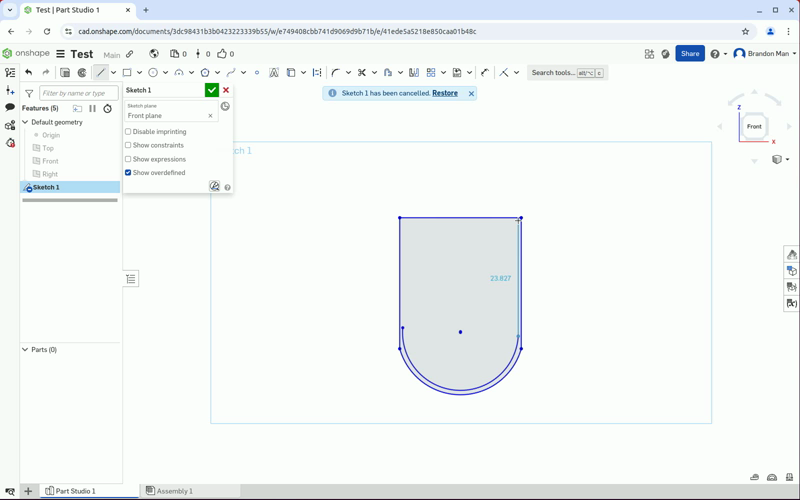
scroll(6)
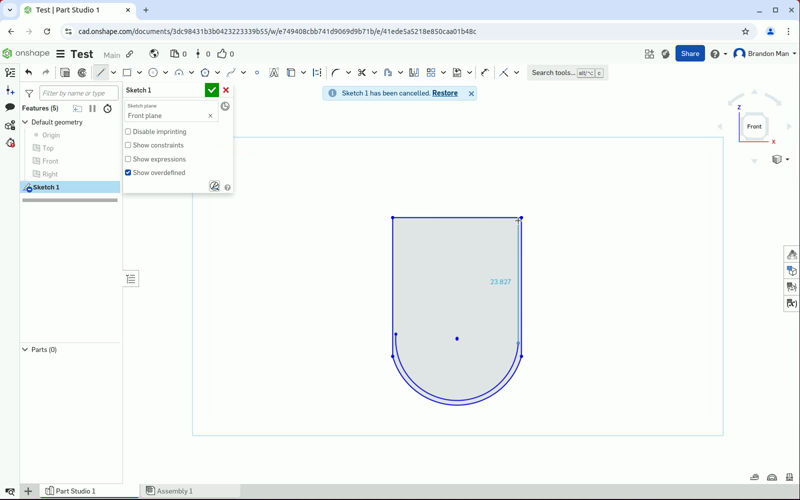
scroll(6)
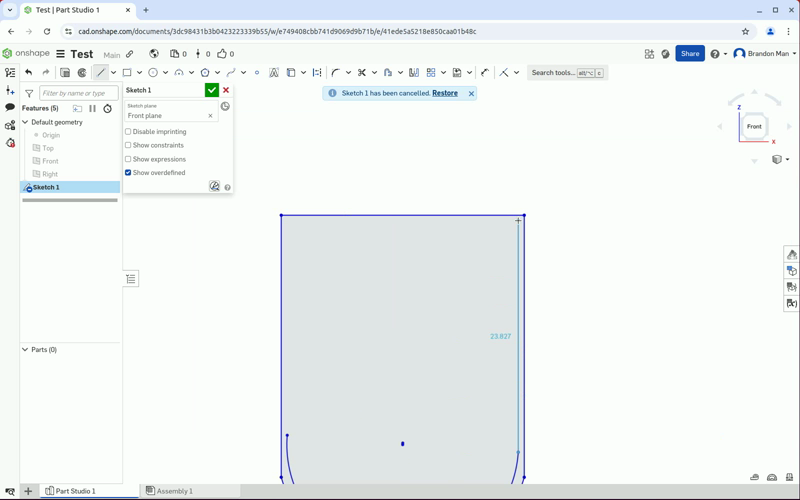
scroll(6)
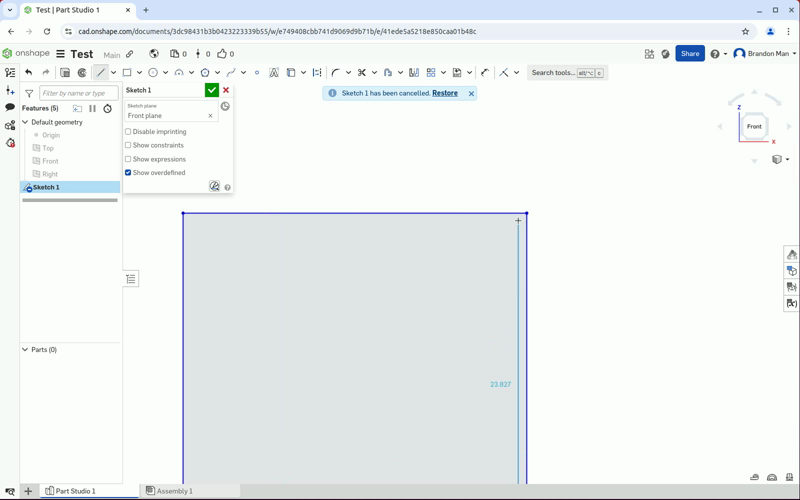
scroll(6)
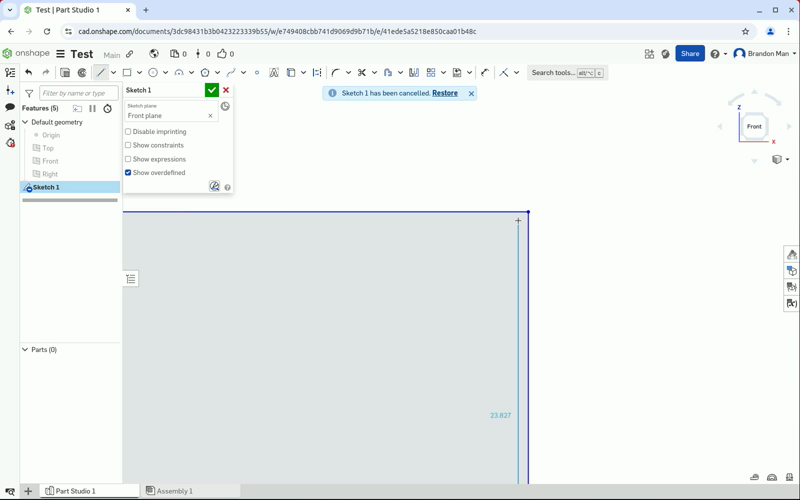
scroll(6)
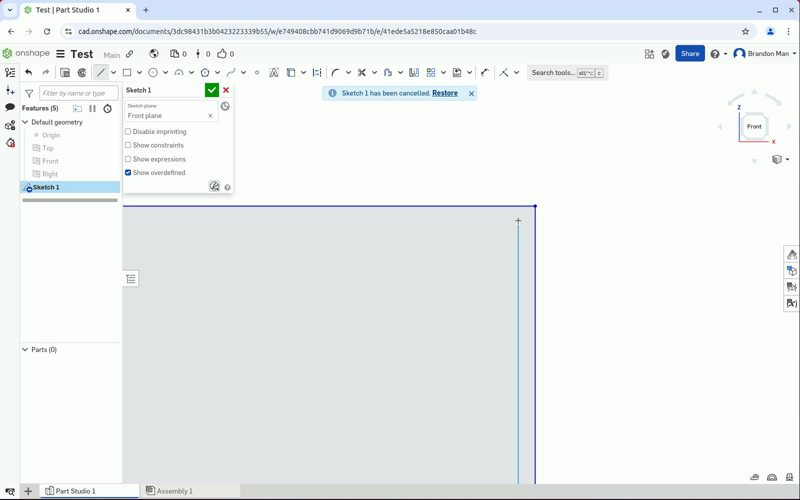
scroll(6)
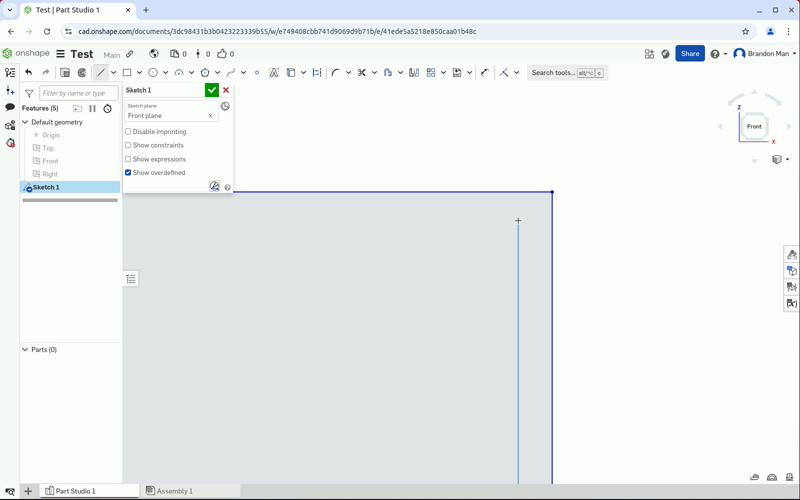
click(518, 220)
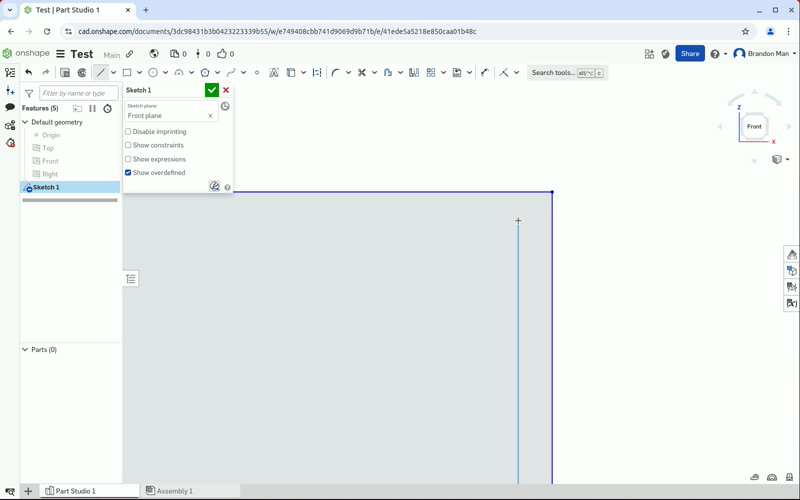
scroll(-6)
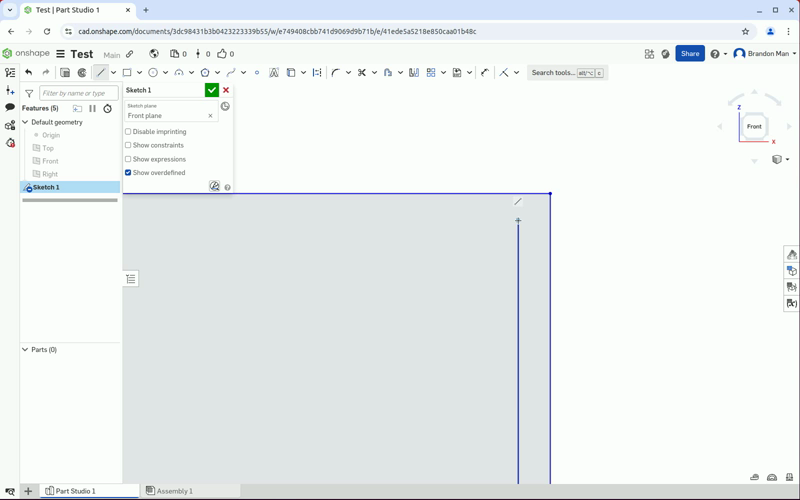
scroll(-6)
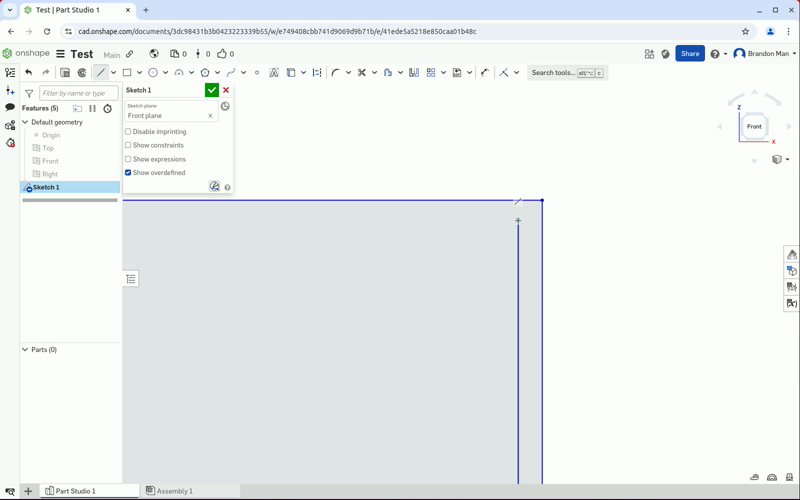
scroll(-6)
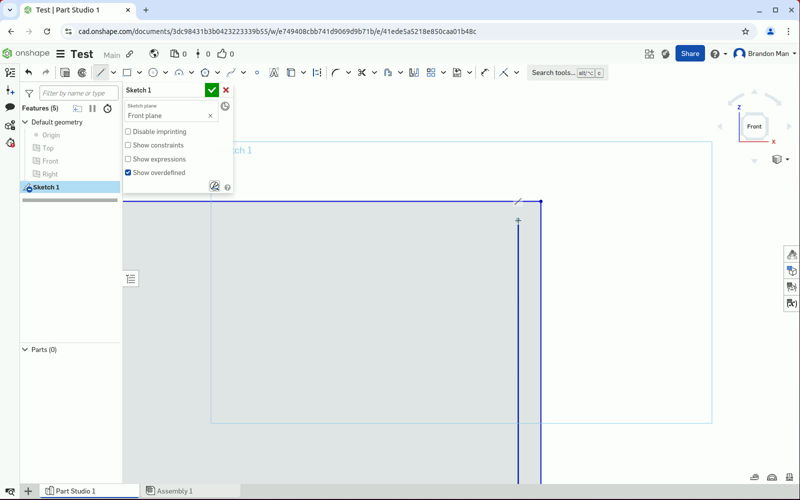
scroll(-6)
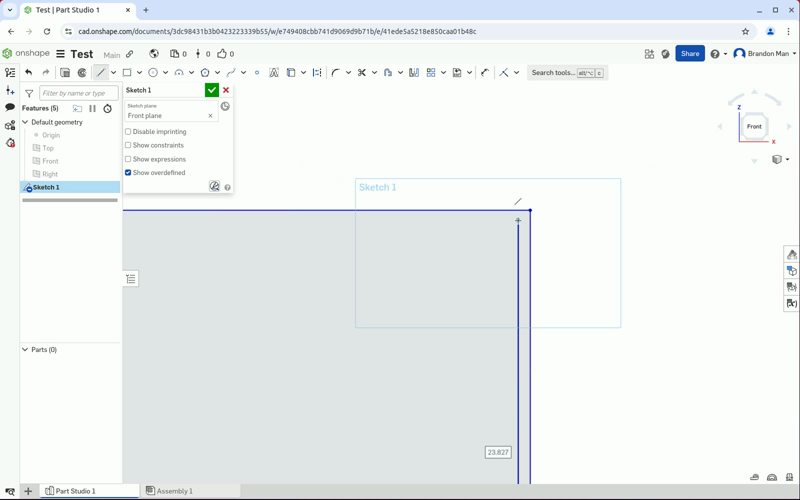
scroll(-6)
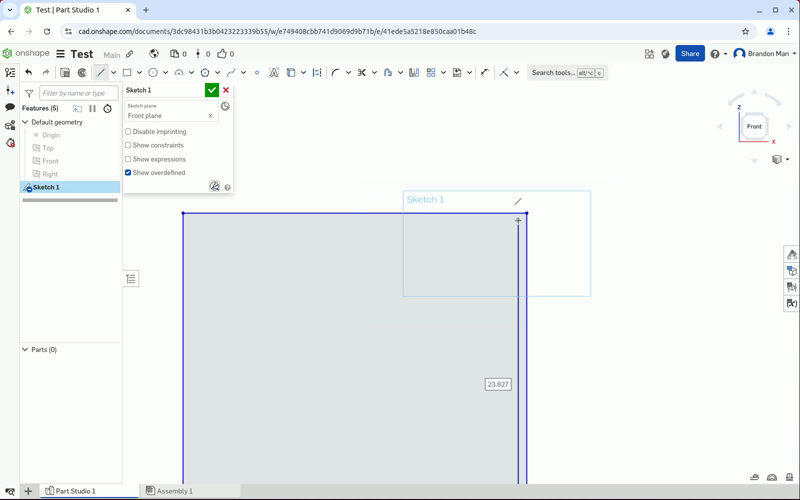
scroll(-6)
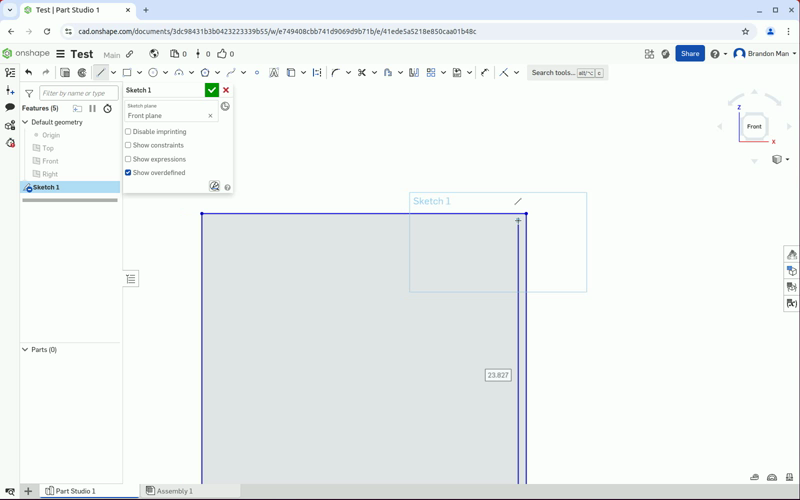
scroll(-6)
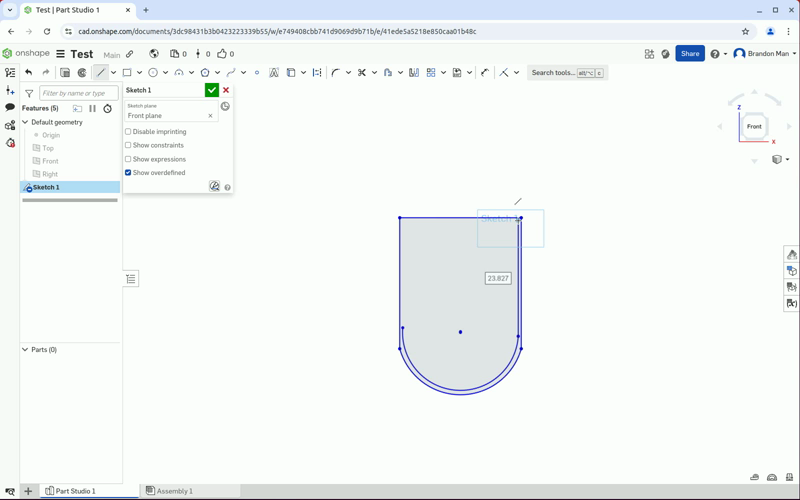
key_up(shift)
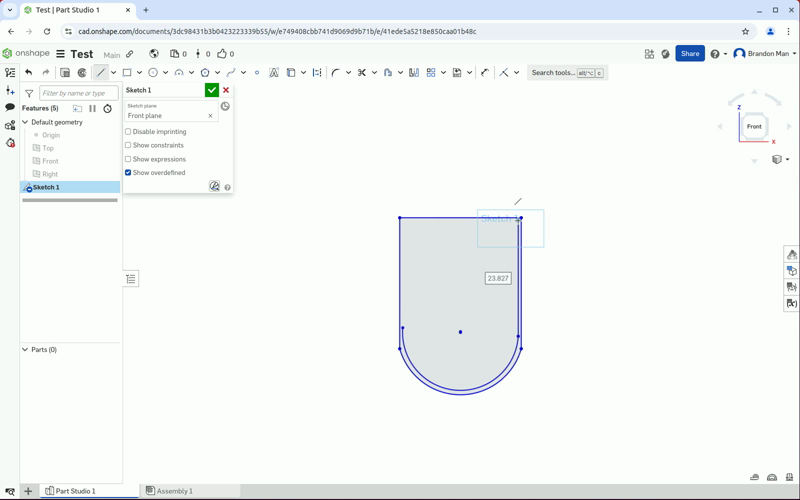
key_down(shift)
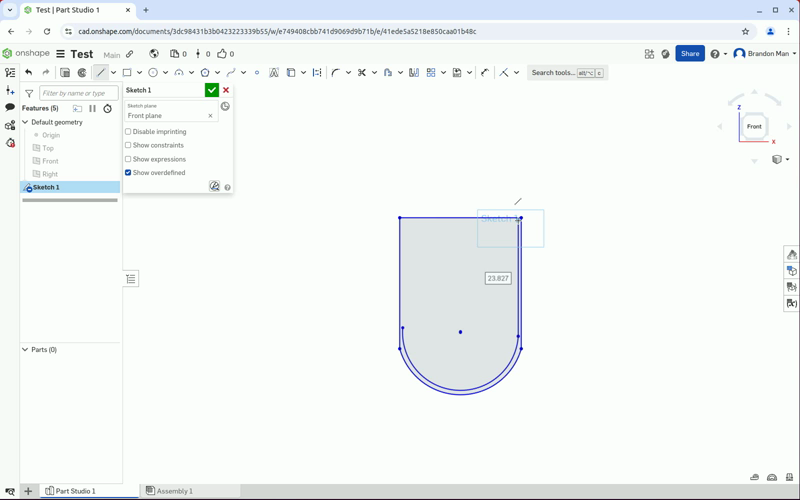
mouse_move(548, 220)
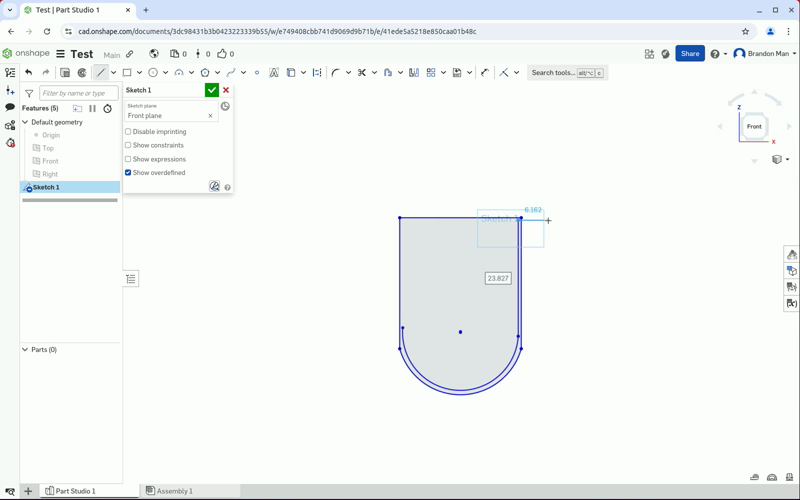
mouse_move(488, 220)
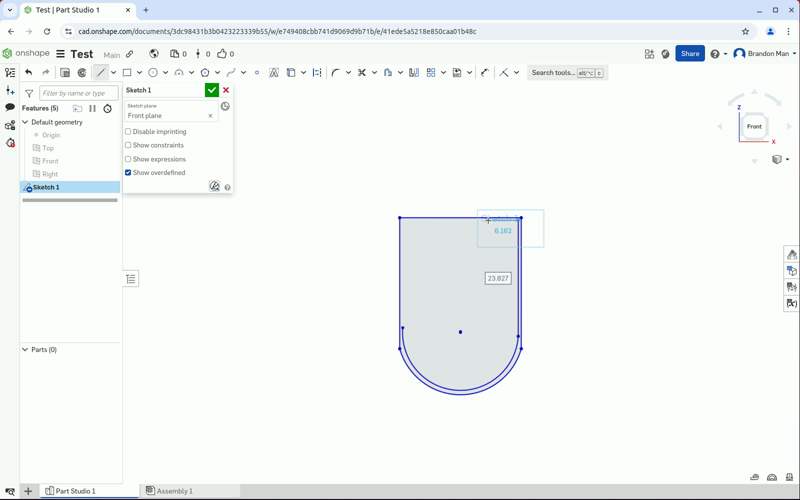
click(488, 220)
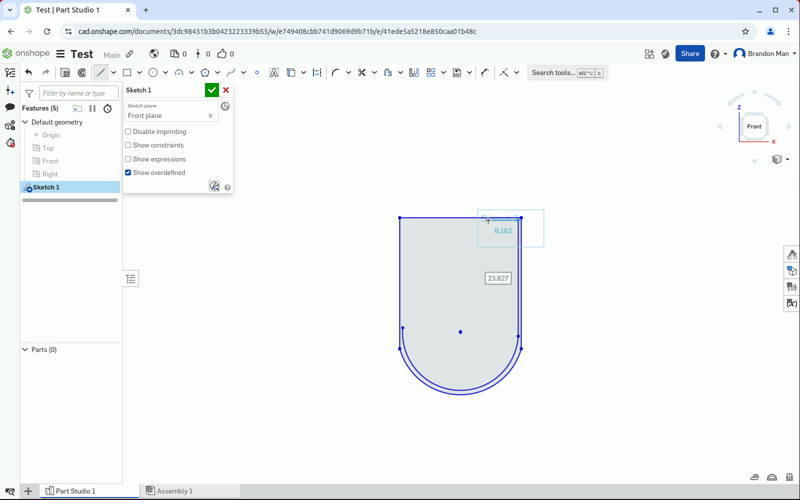
key_up(shift)
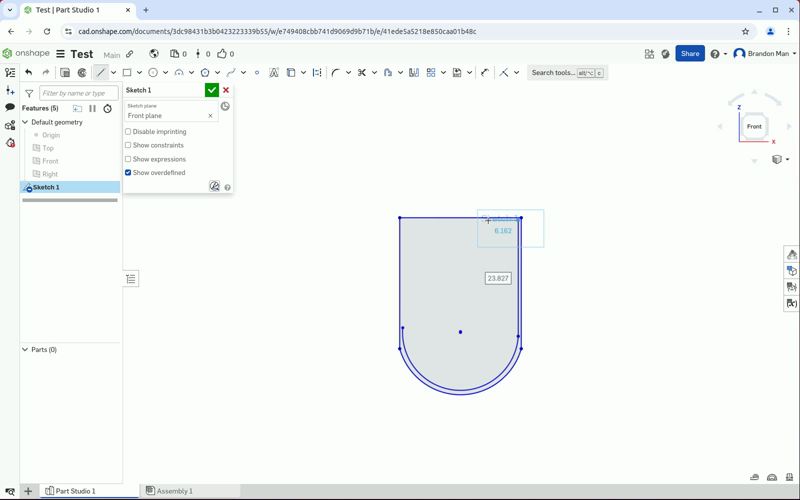
key_down(shift)
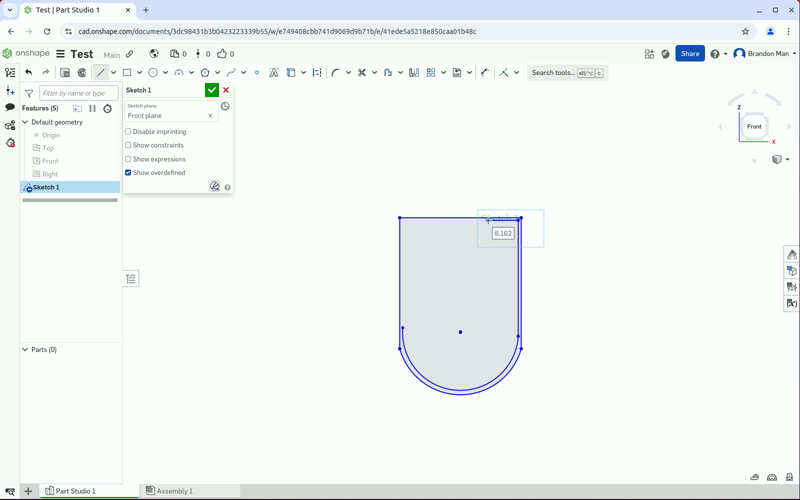
mouse_move(518, 220)
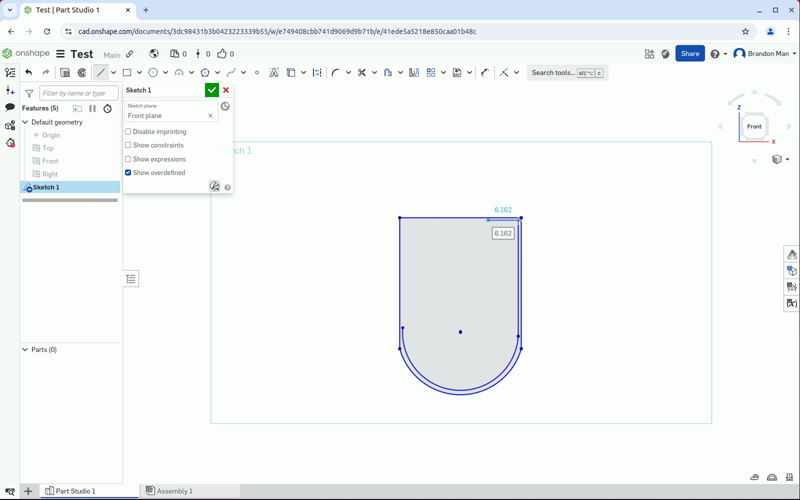
mouse_move(478, 220)
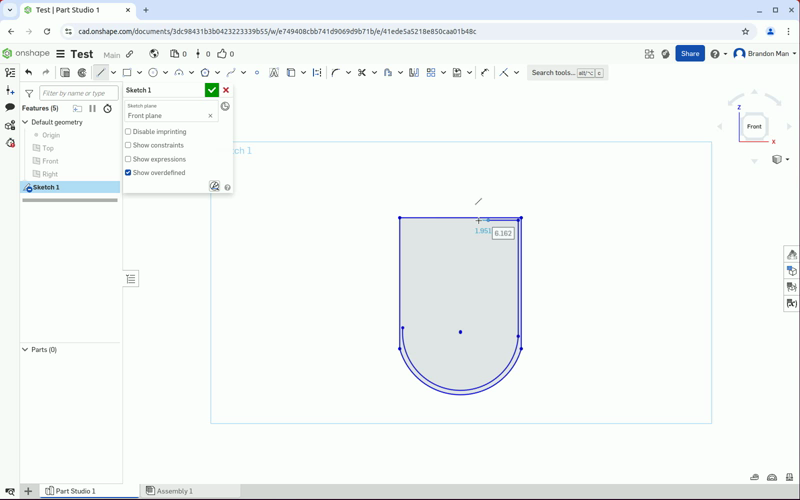
click(478, 220)
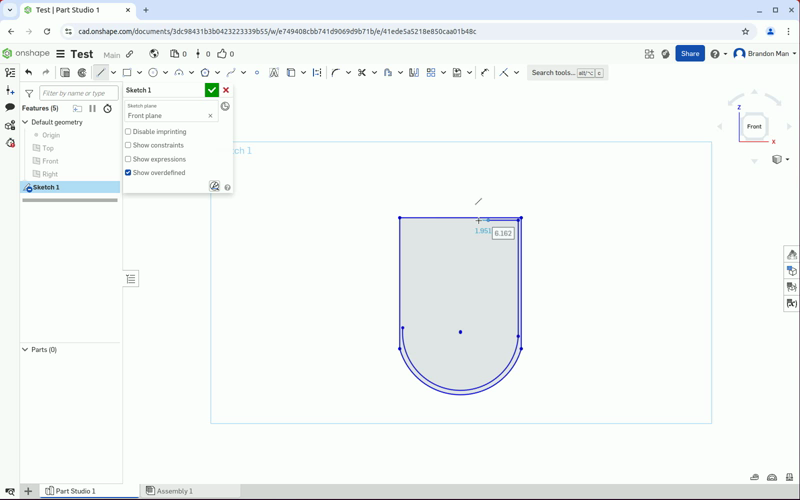
key_up(shift)
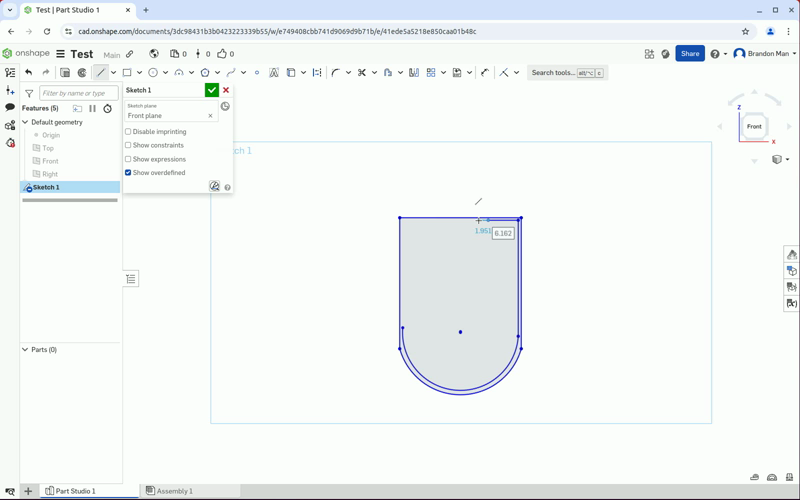
key_down(shift)
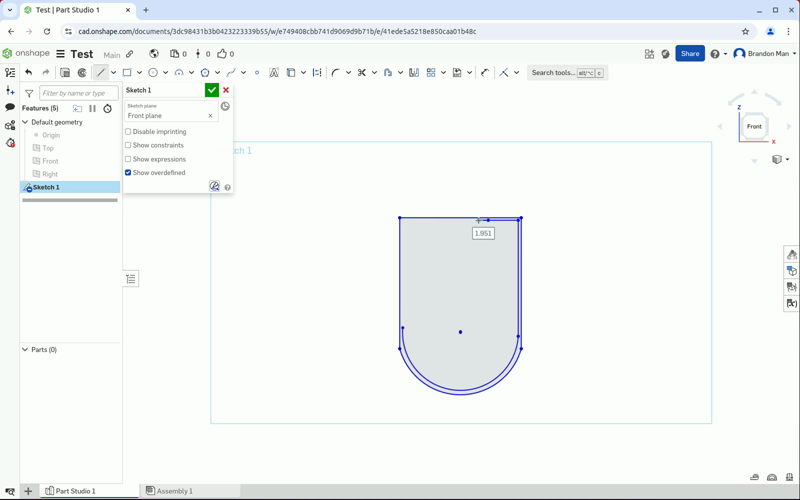
mouse_move(402, 220)
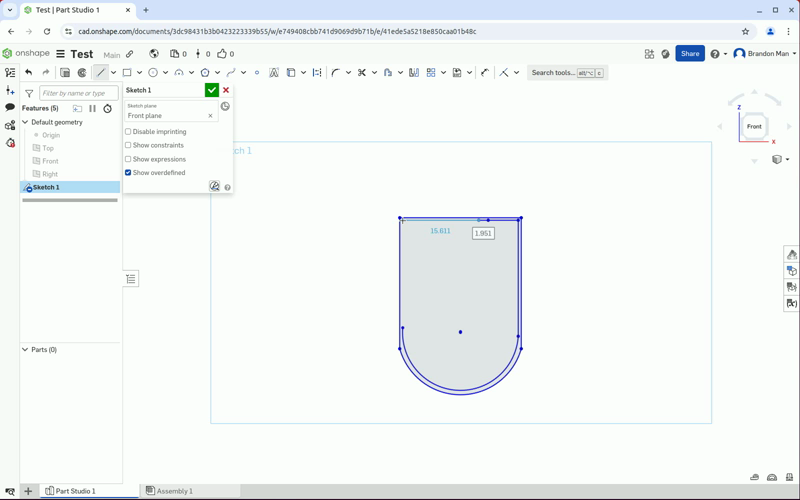
scroll(6)
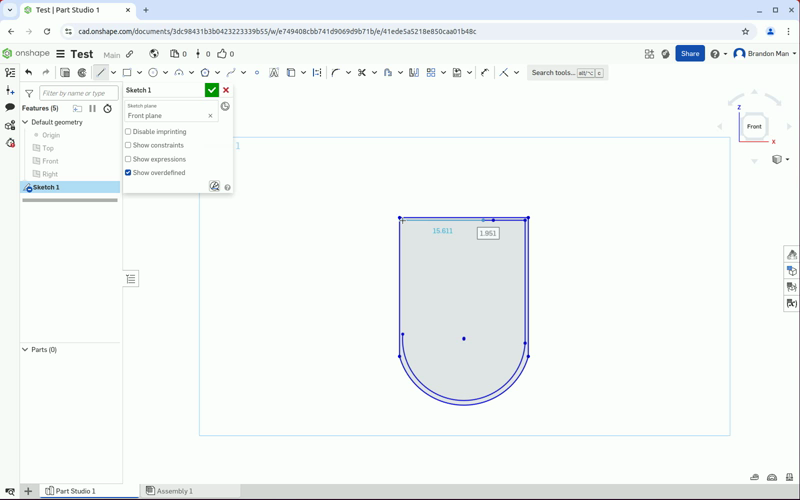
scroll(6)
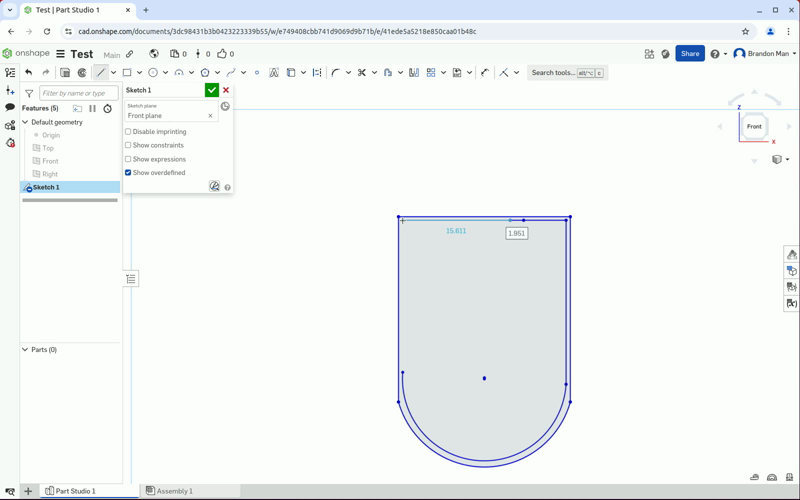
scroll(6)
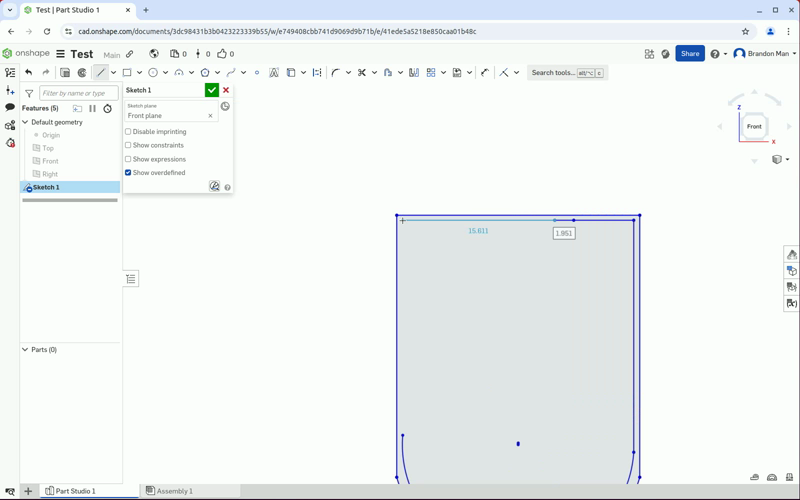
scroll(6)
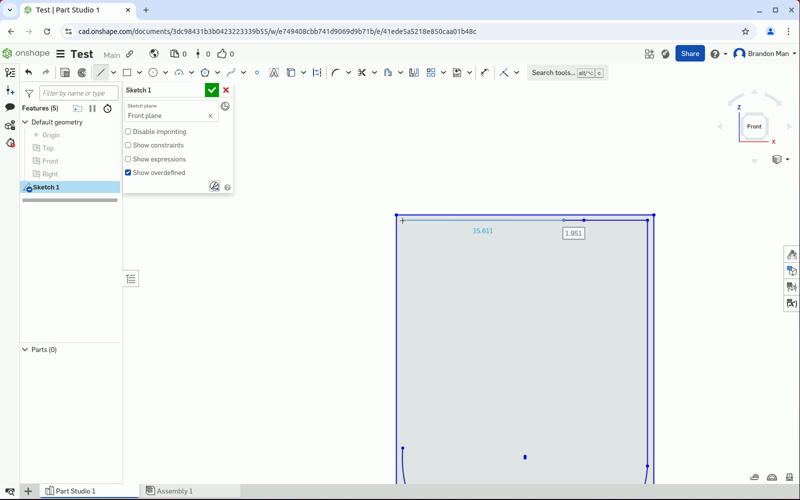
scroll(6)
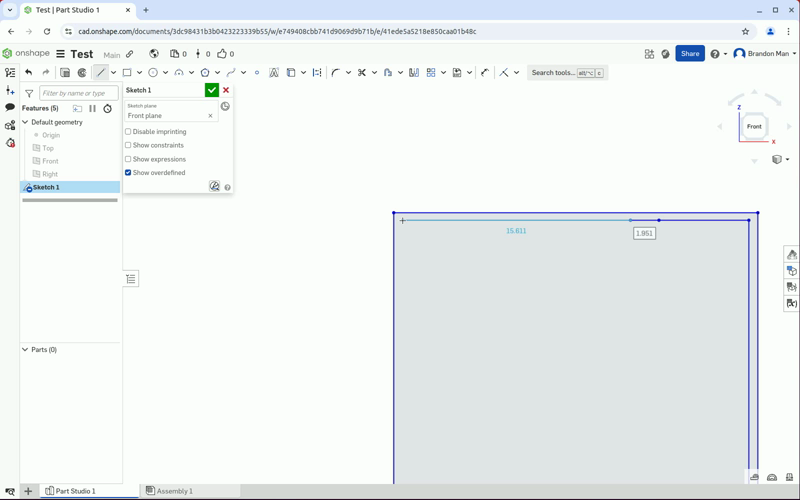
scroll(6)
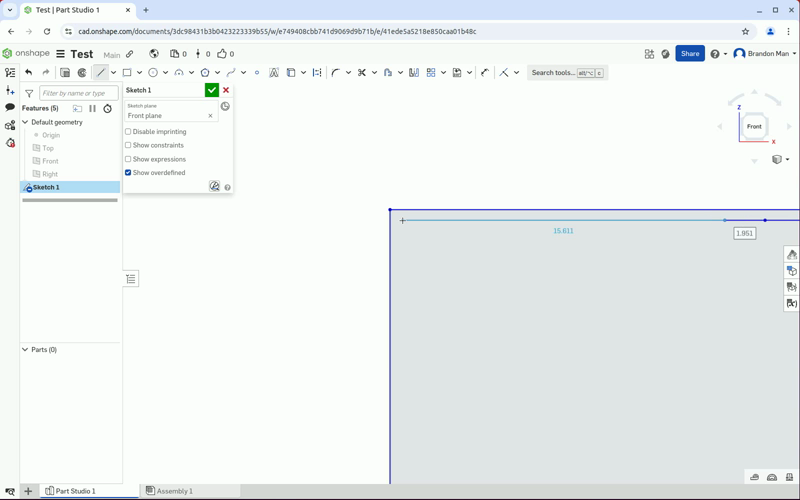
scroll(6)
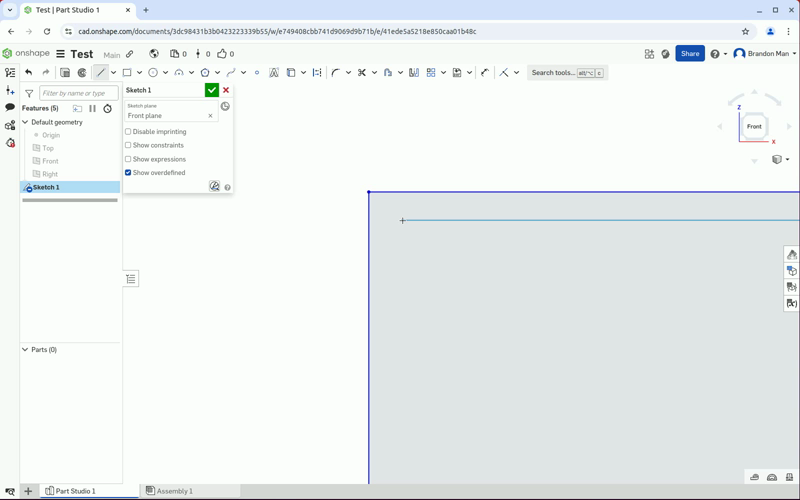
click(402, 220)
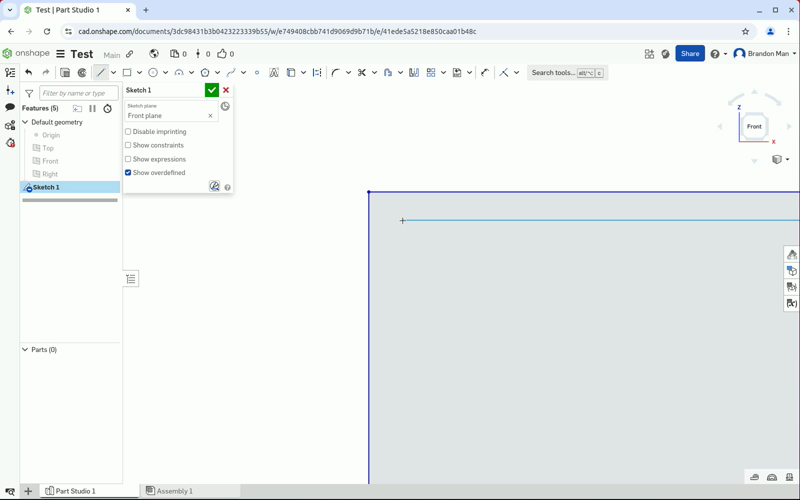
scroll(-6)
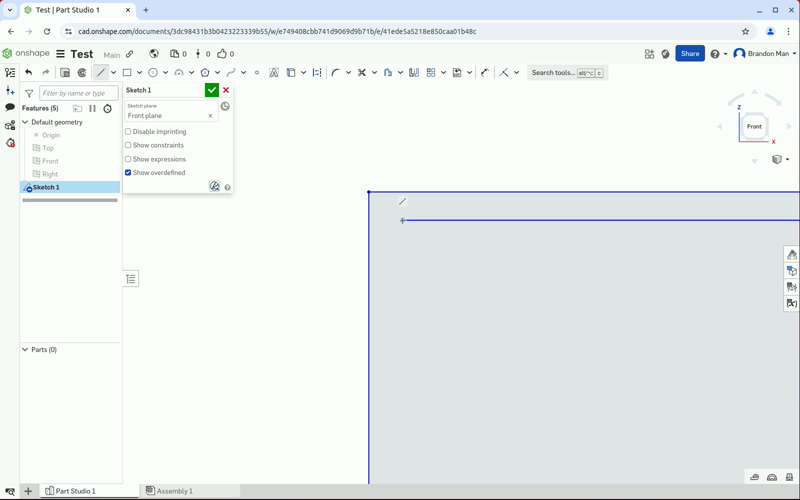
scroll(-6)
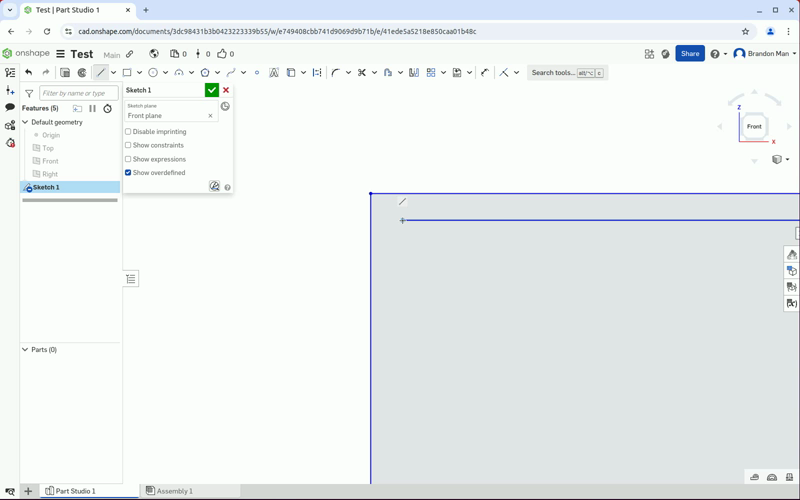
scroll(-6)
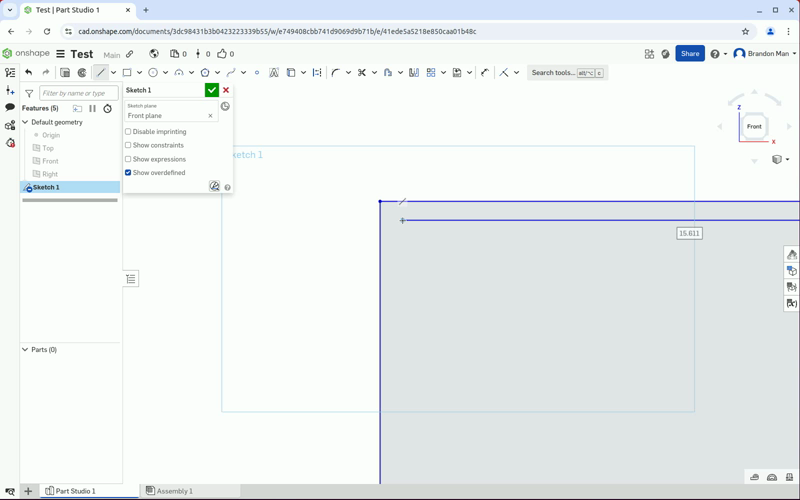
scroll(-6)
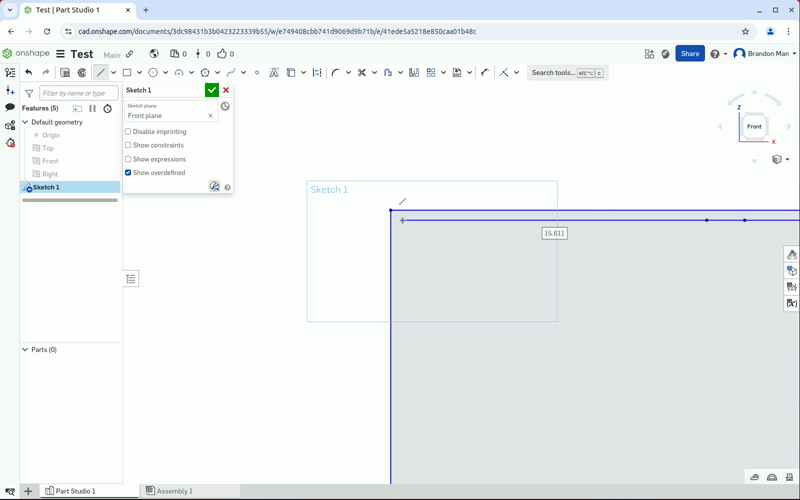
scroll(-6)
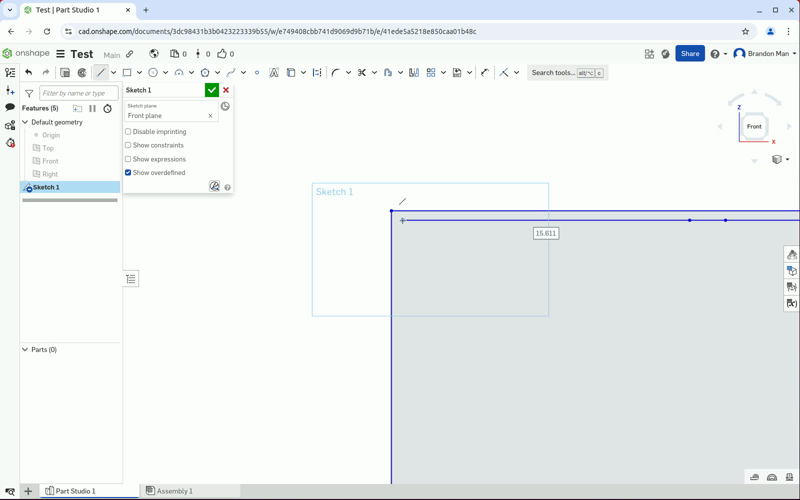
scroll(-6)
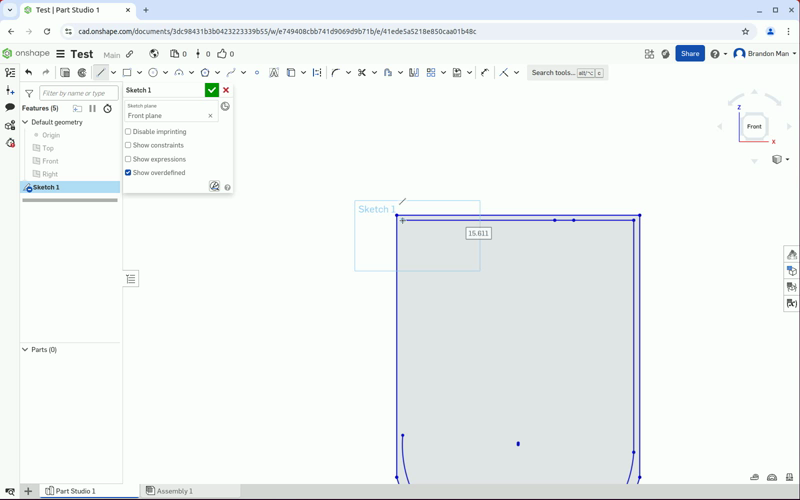
scroll(-6)
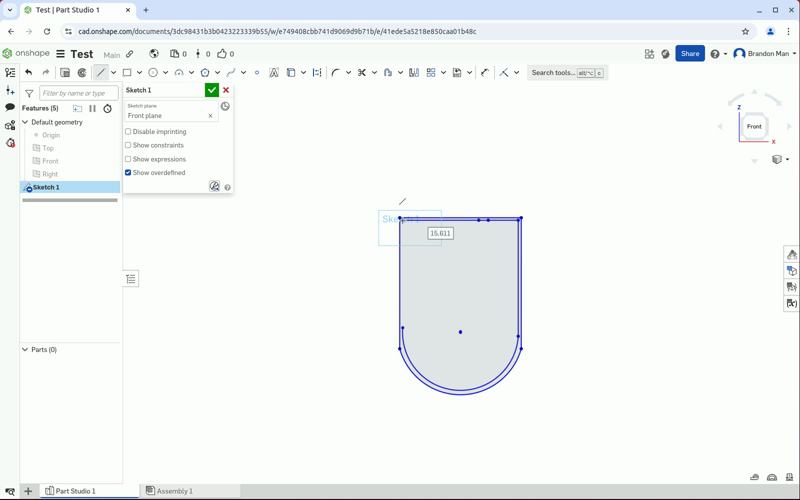
key_up(shift)
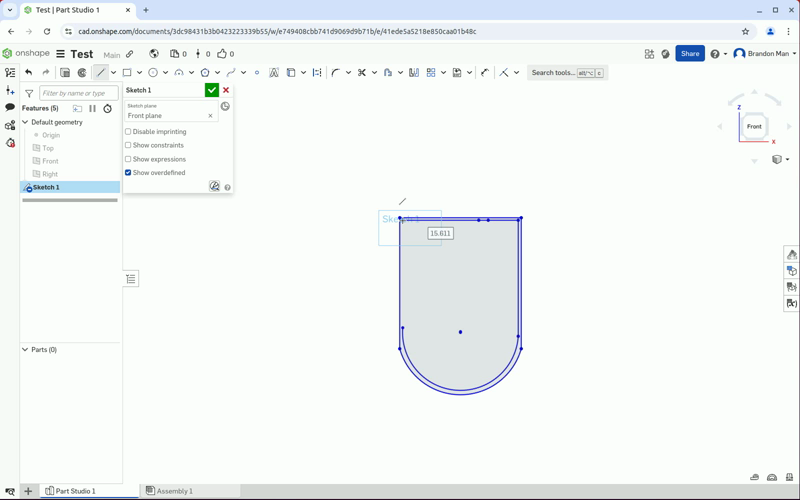
key_down(shift)
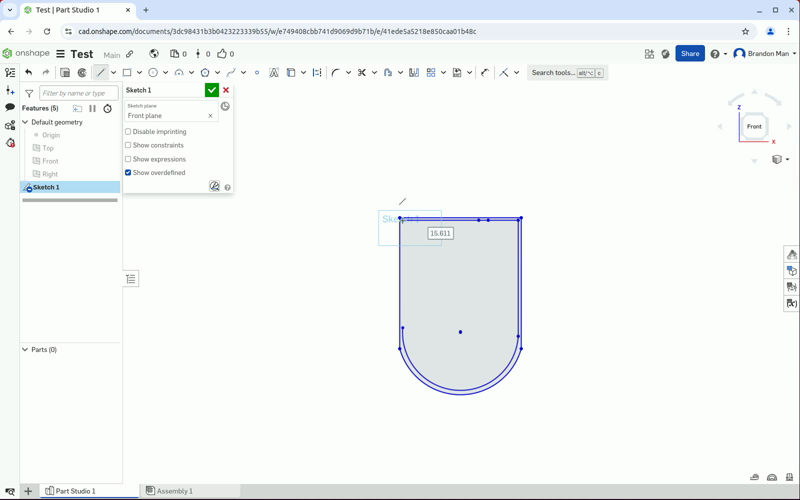
mouse_move(402, 327)
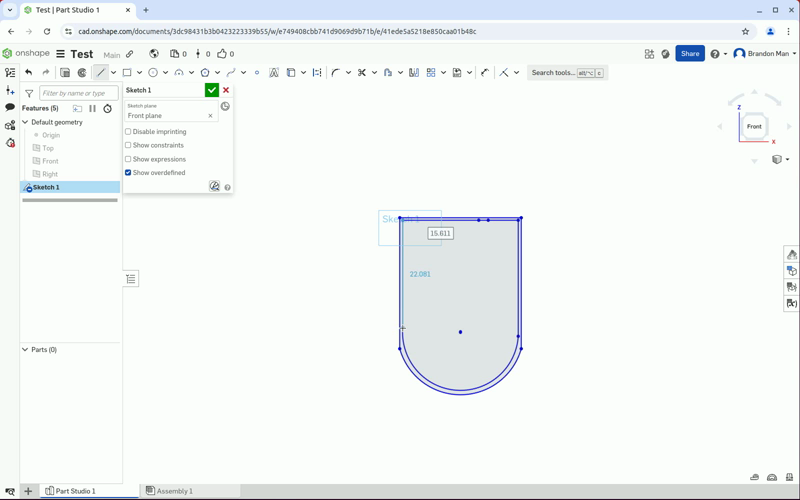
key_up(shift)
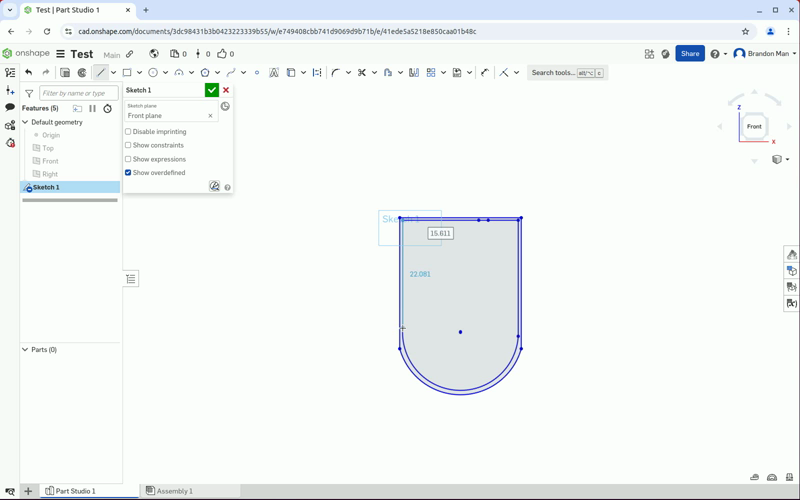
click(402, 327)
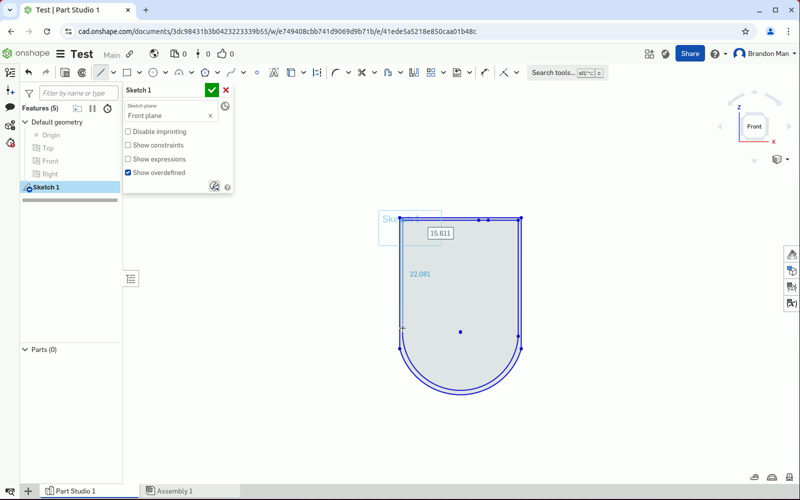
key(esc)
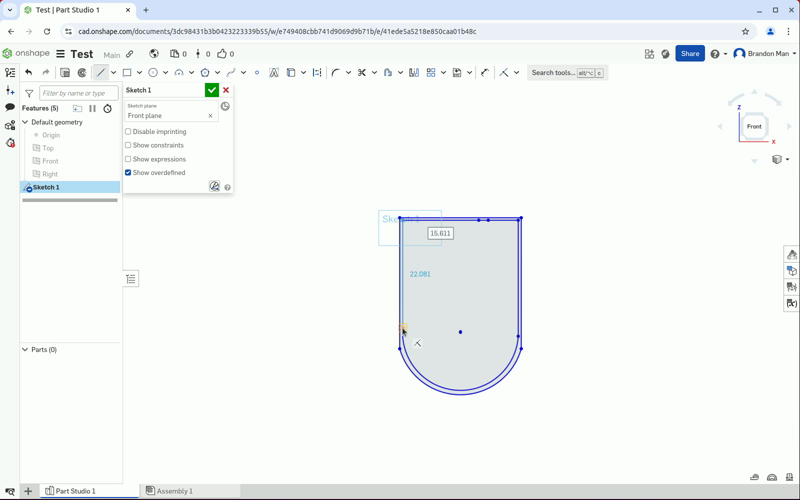
mouse_move(485, 387)
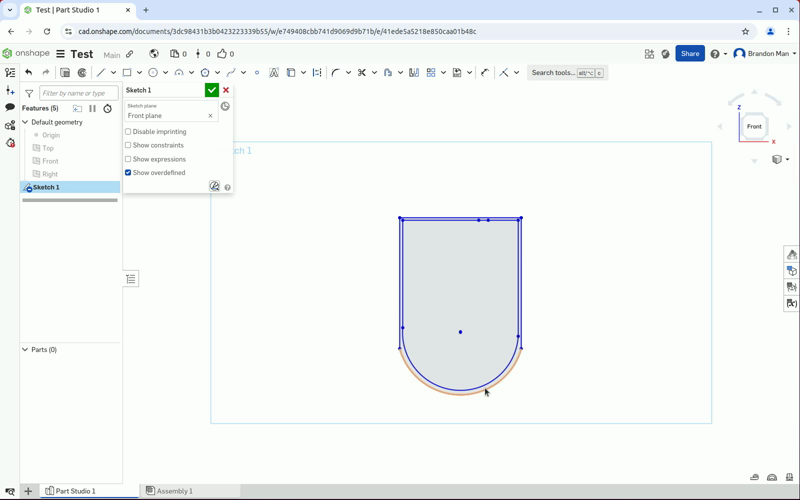
click(485, 387)
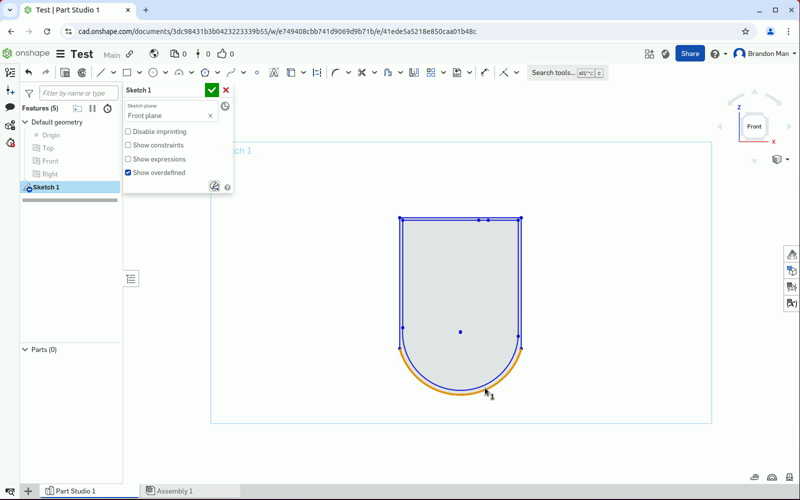
mouse_move(73, 352)
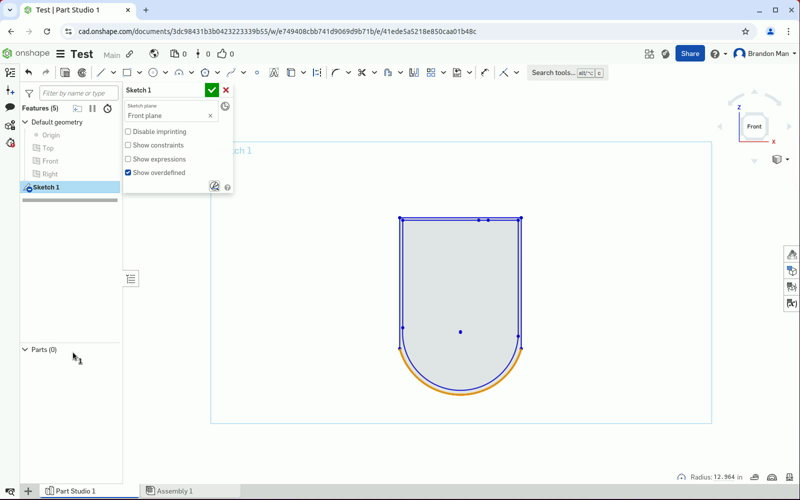
key(shift+y)
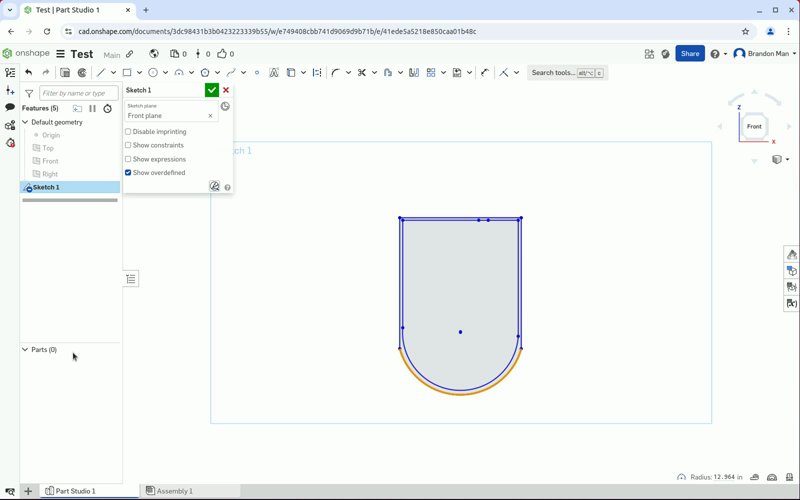
key(shift+e)
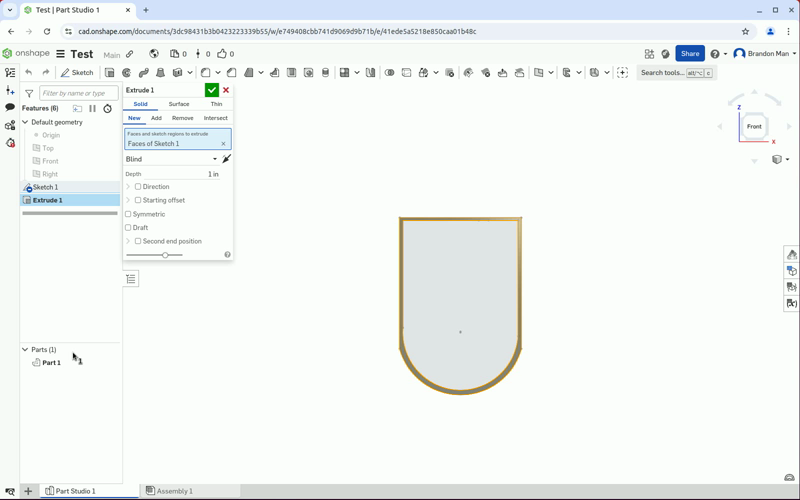
mouse_move(143, 106)
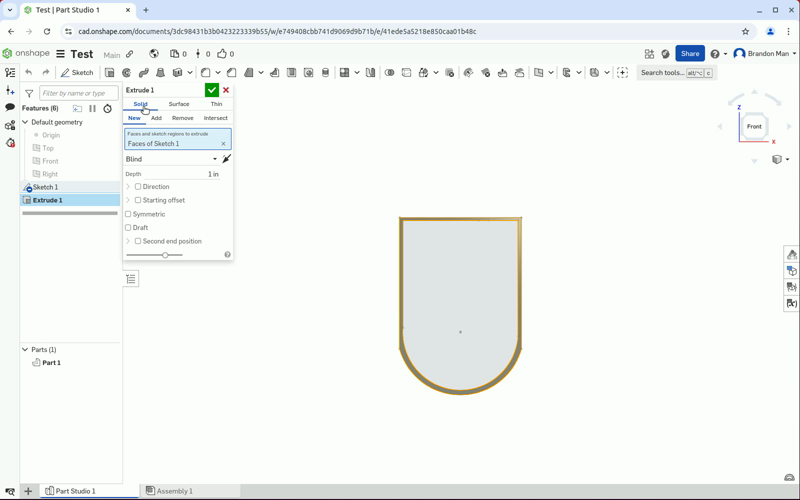
click(143, 106)
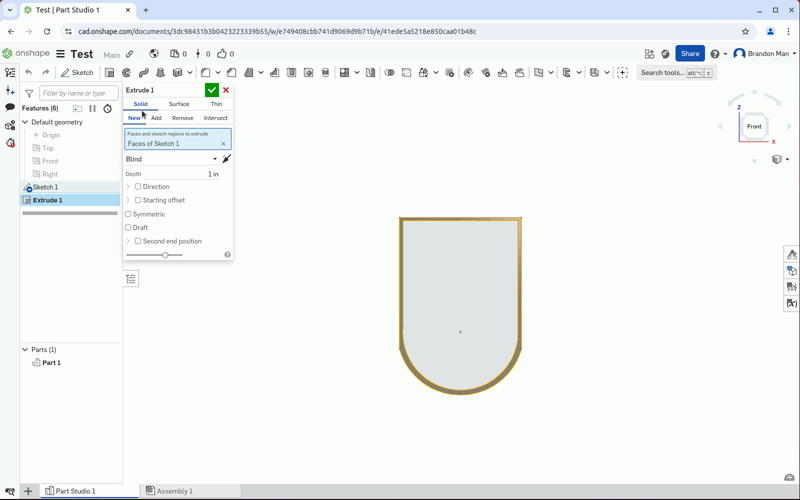
mouse_move(137, 120)
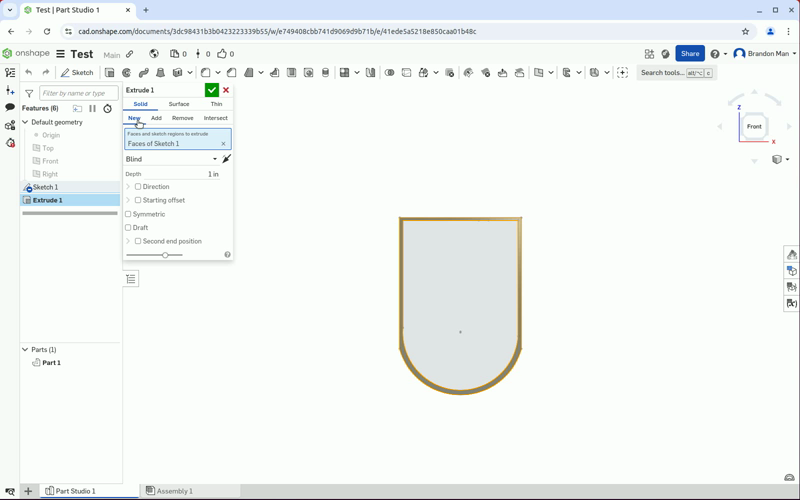
click(137, 120)
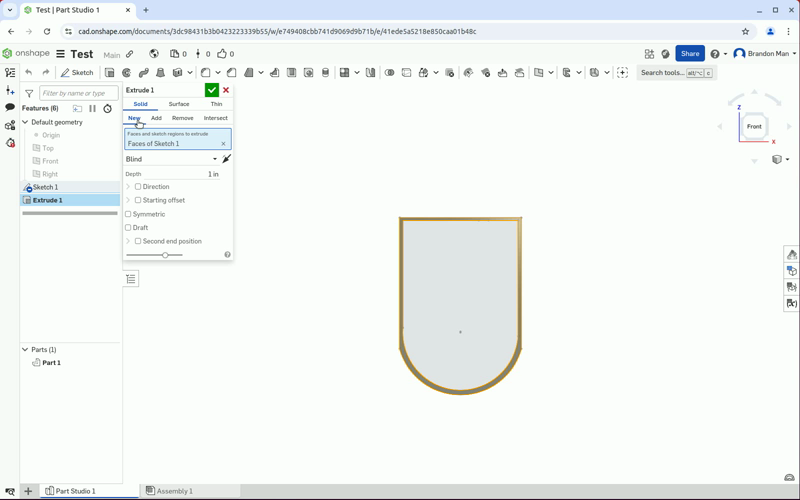
key(tab, 4)
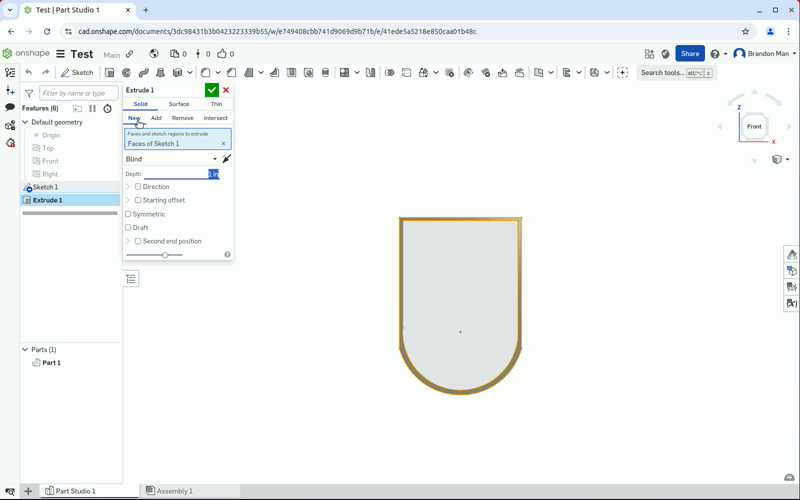
text(9.388)
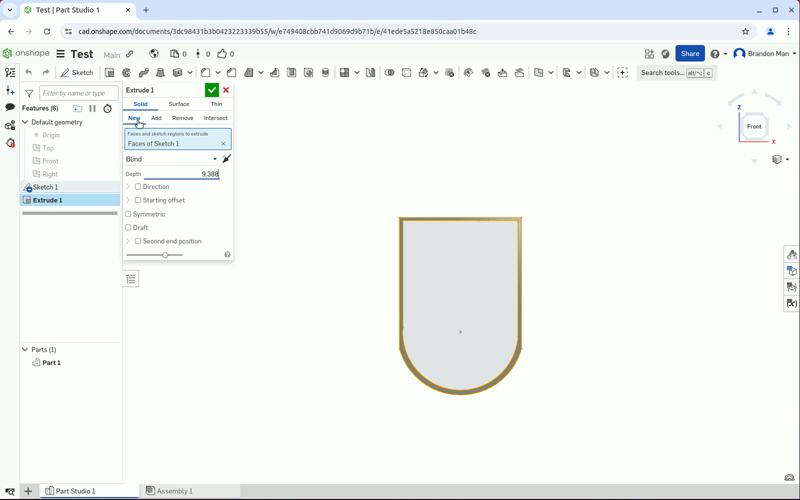
key(enter)
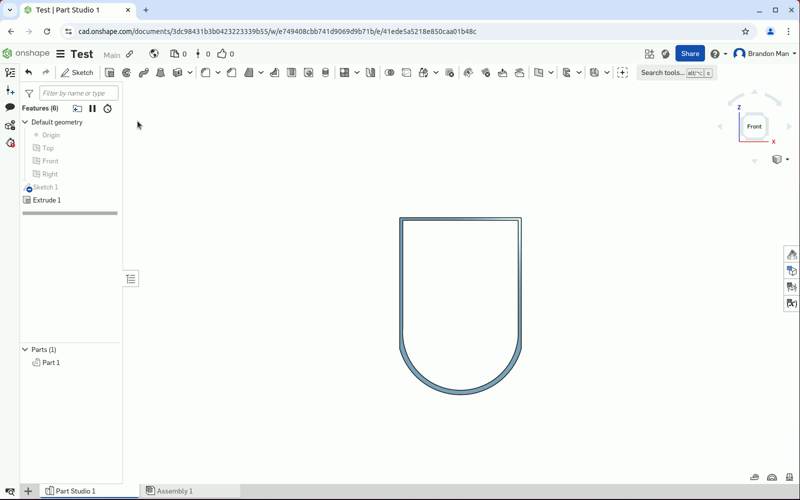
key(shift+h)
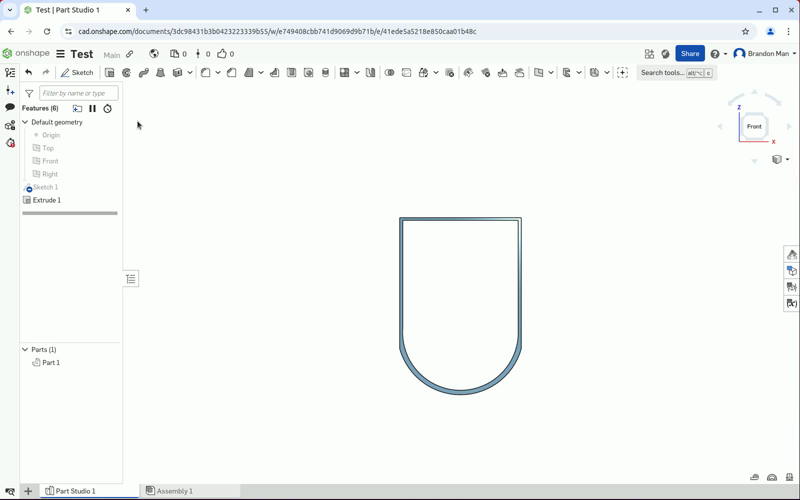
key(shift+h)
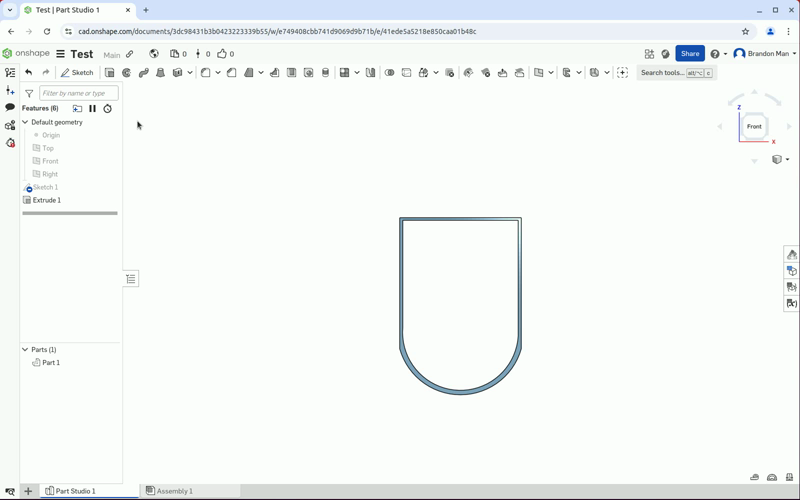
mouse_move(73, 189)
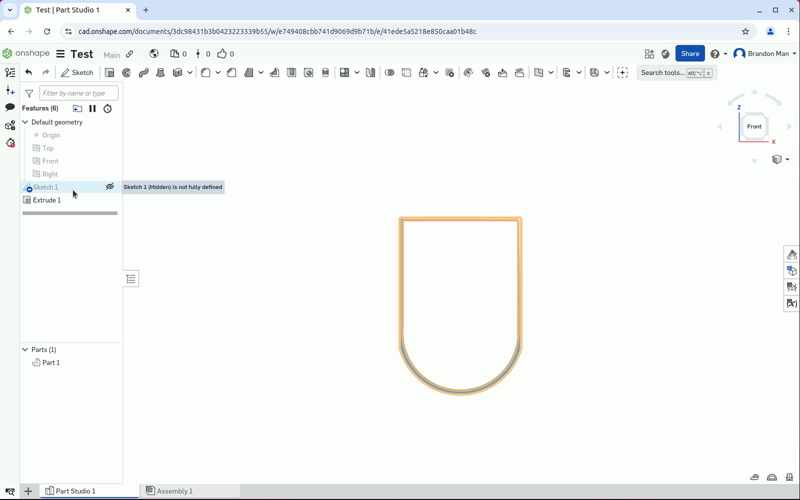
click(73, 189)
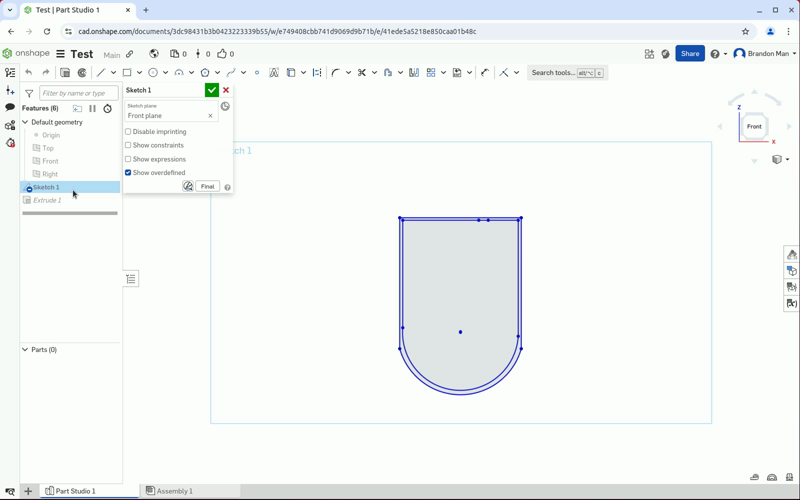
mouse_move(229, 92)
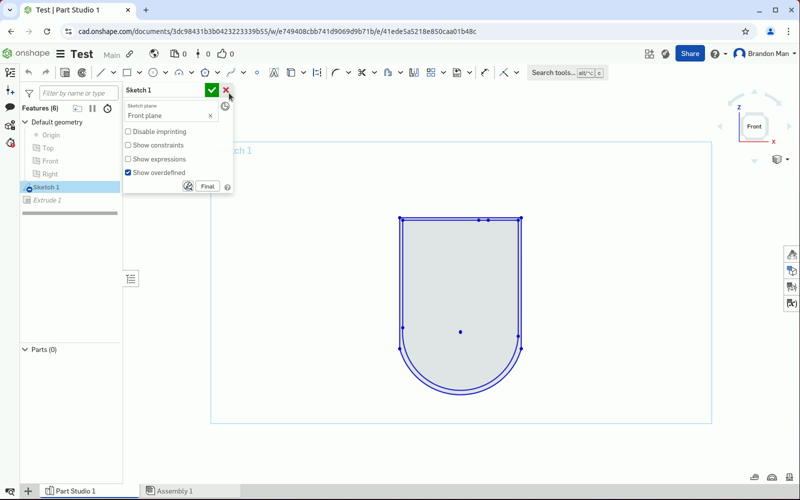
click(229, 92)
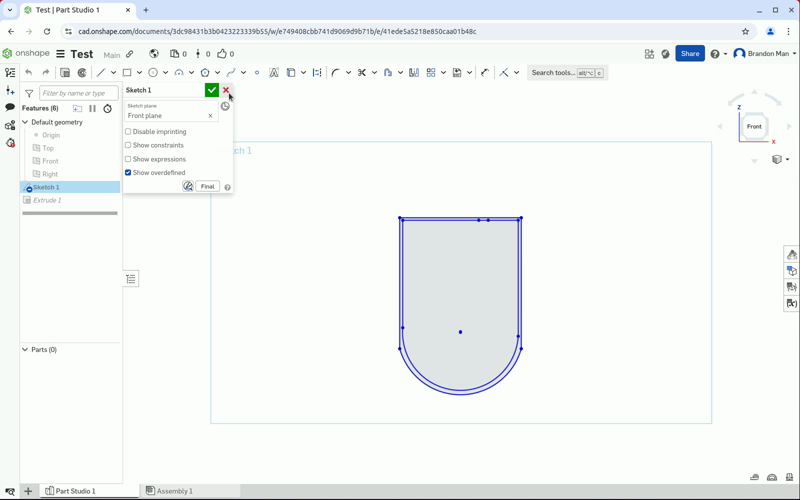
key(shift+s)
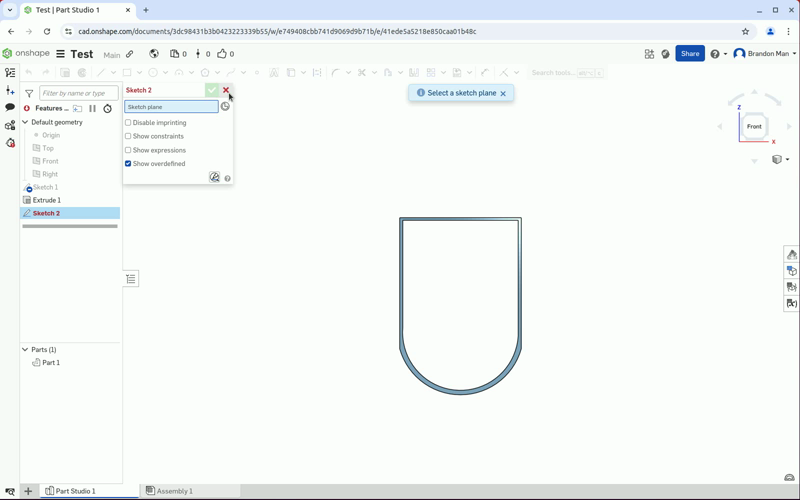
mouse_move(73, 163)
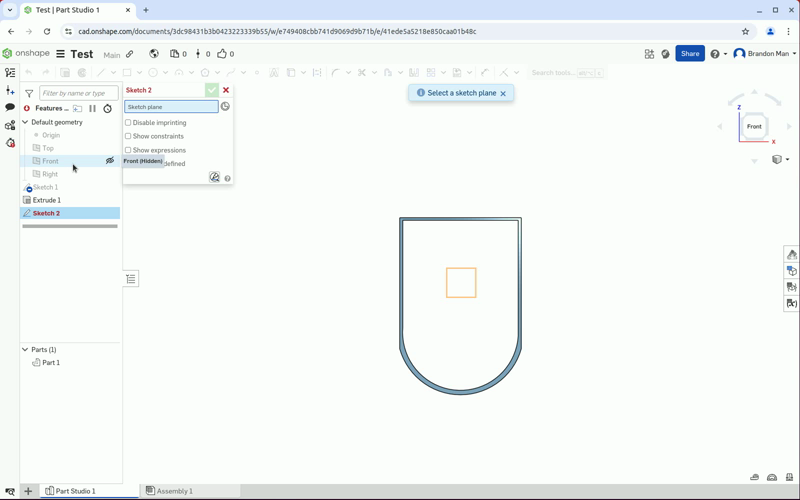
click(73, 163)
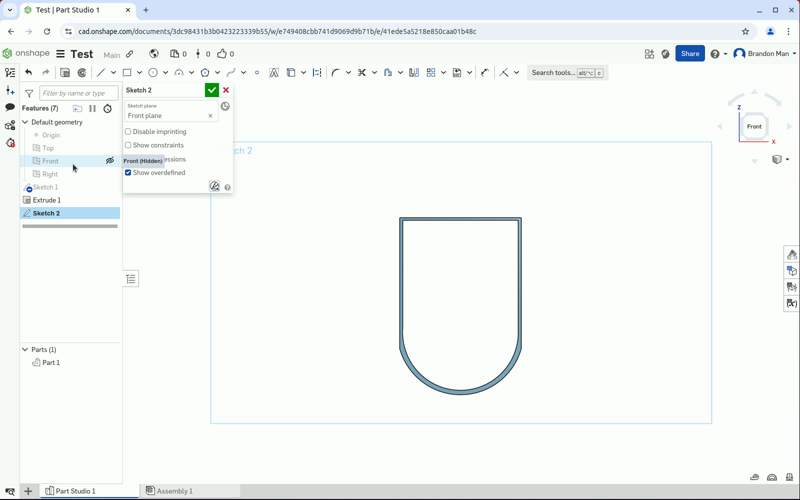
mouse_move(73, 352)
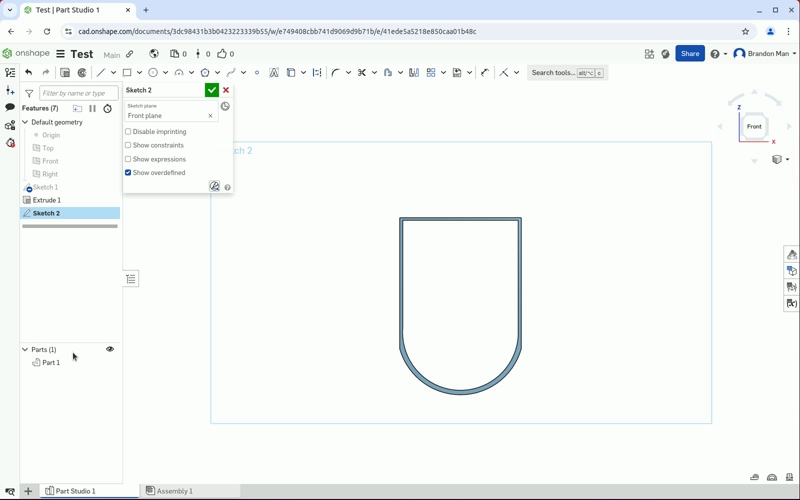
key(y)
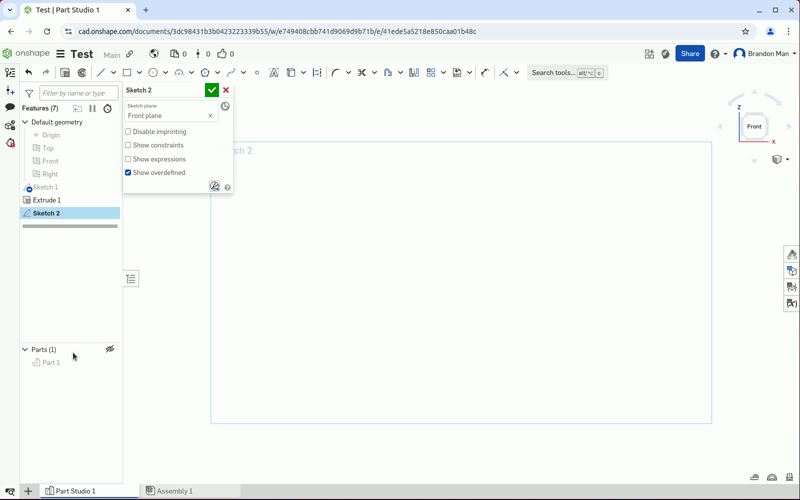
key(a)
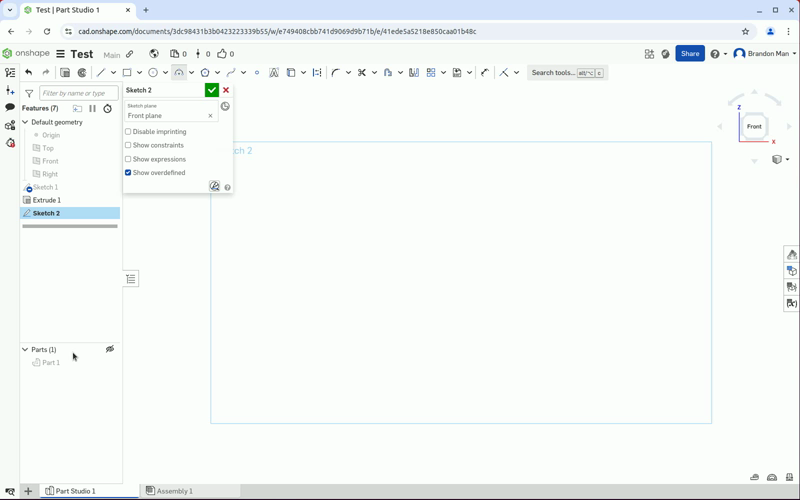
key_down(shift)
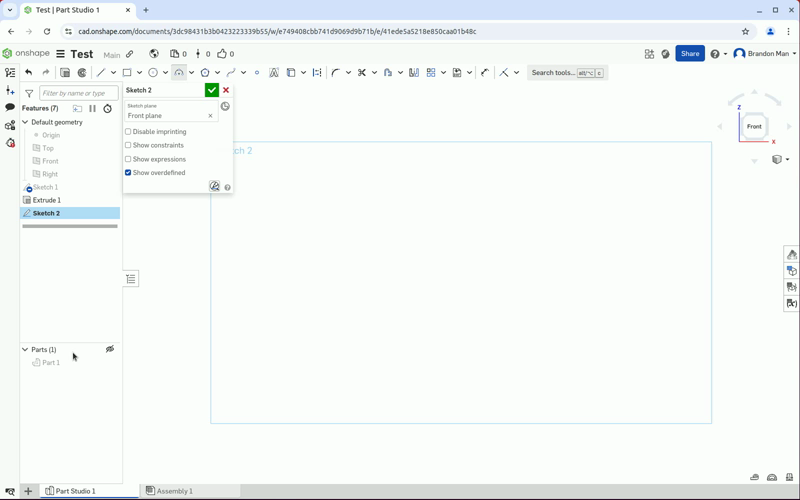
mouse_move(401, 327)
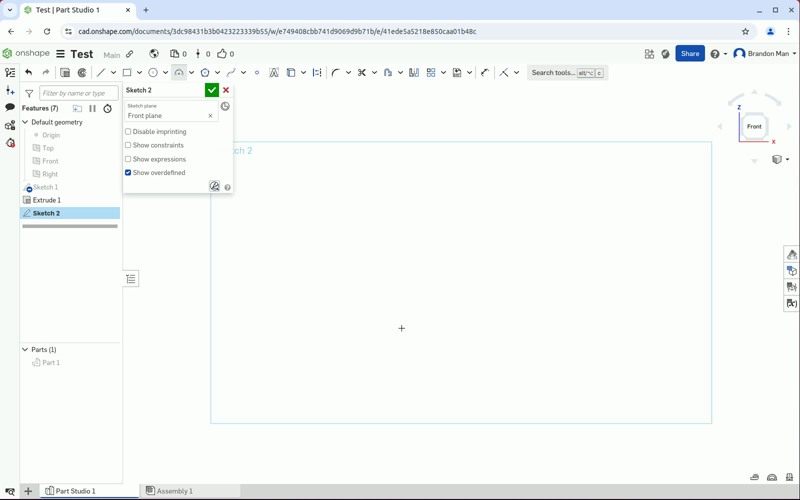
click(401, 327)
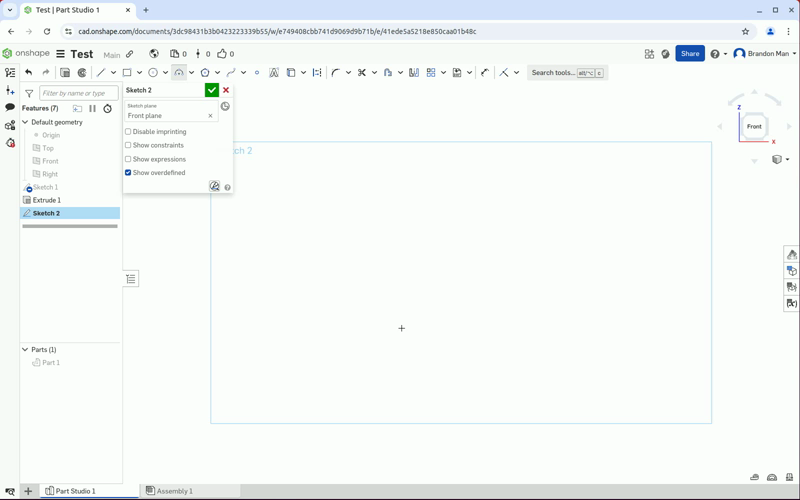
key_up(shift)
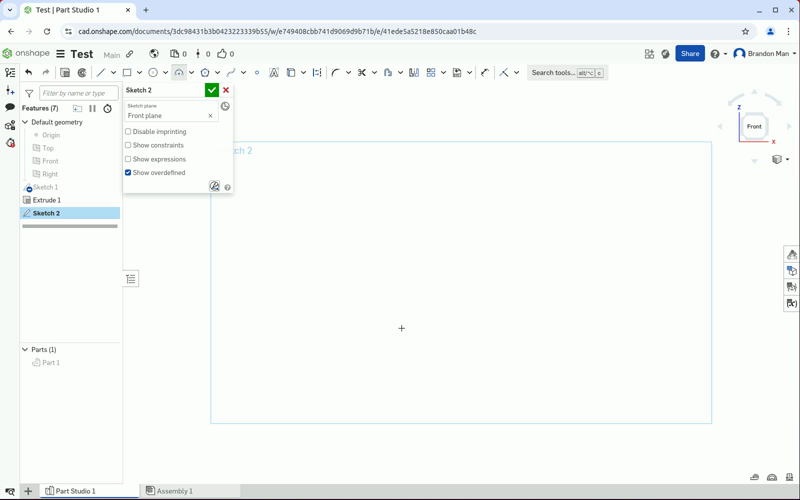
key_down(shift)
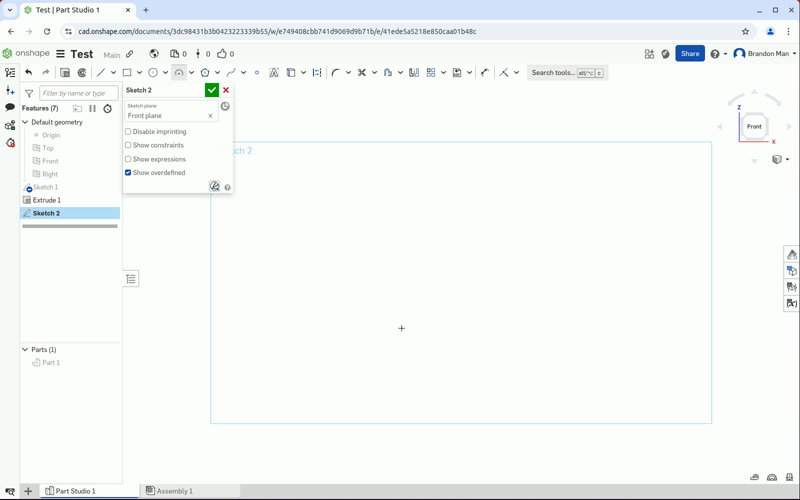
mouse_move(518, 337)
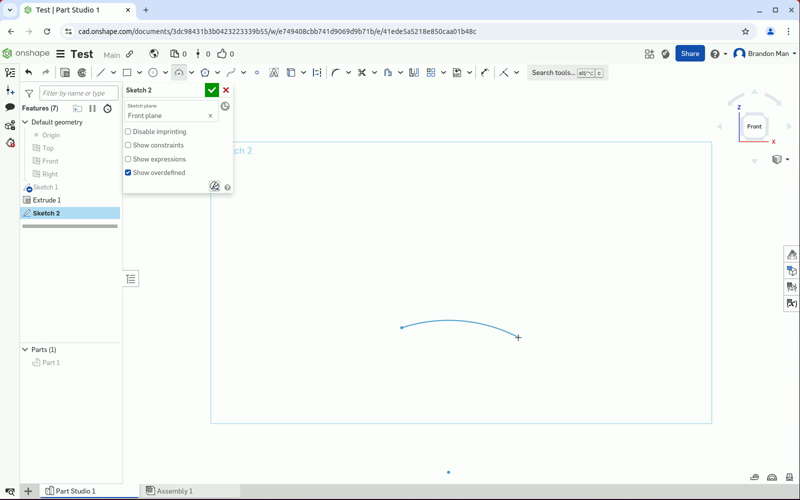
click(518, 337)
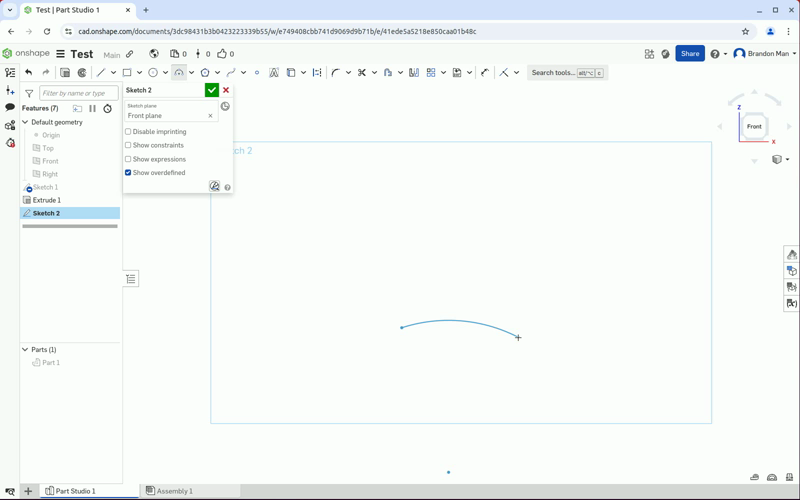
mouse_move(455, 390)
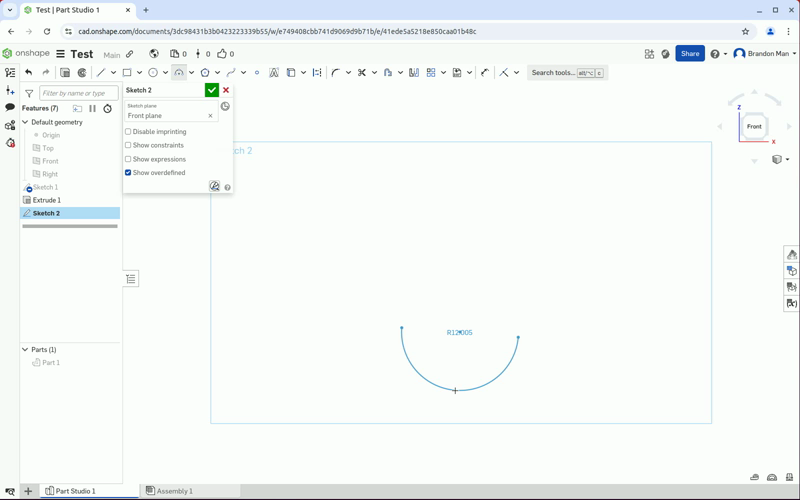
click(455, 390)
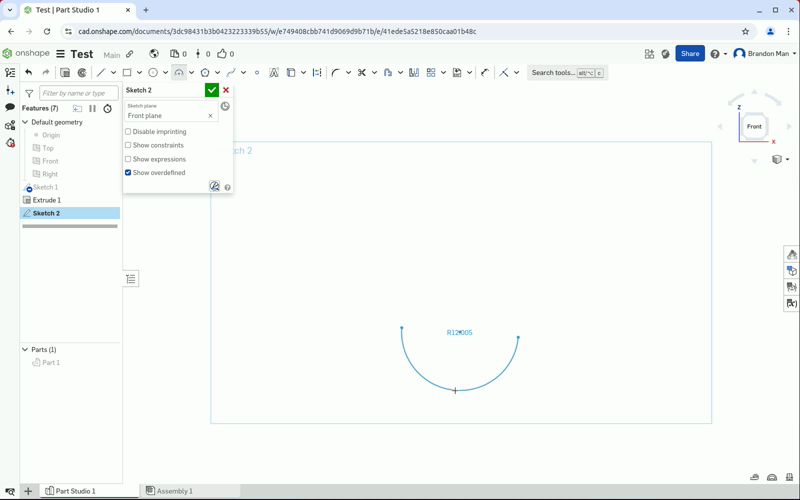
key_up(shift)
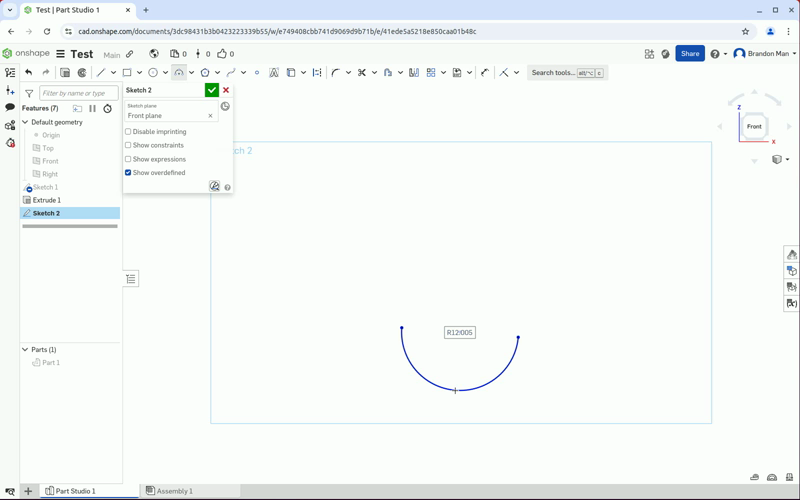
key(esc)
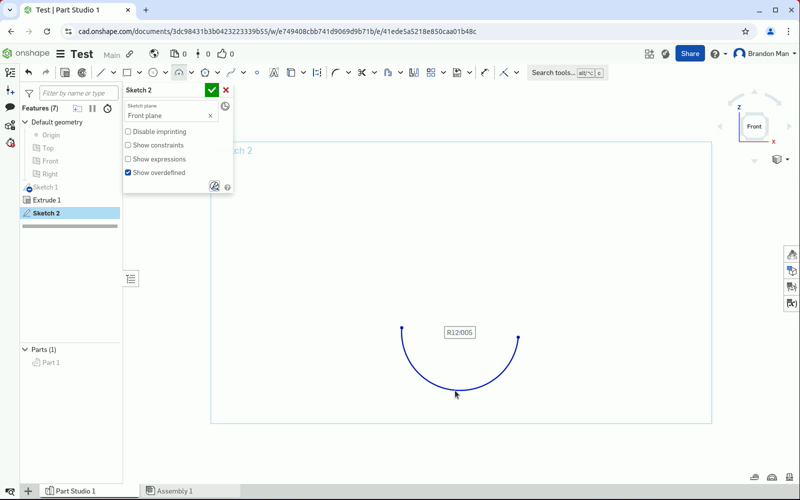
key(l)
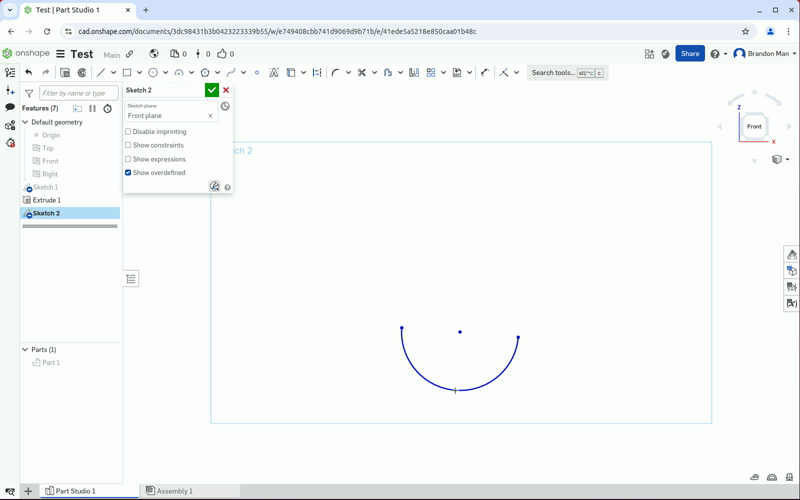
mouse_move(518, 337)
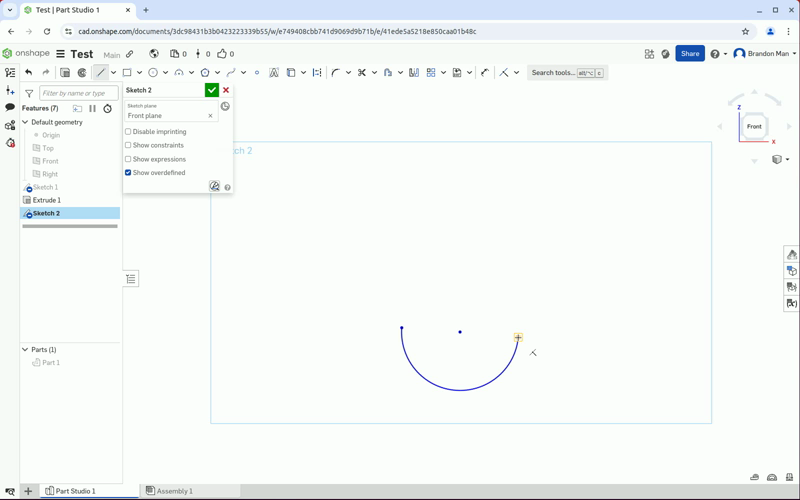
click(518, 337)
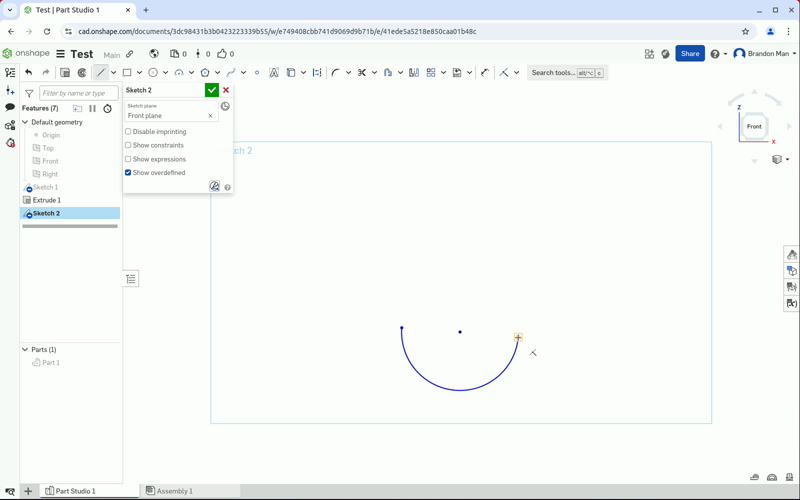
key_down(shift)
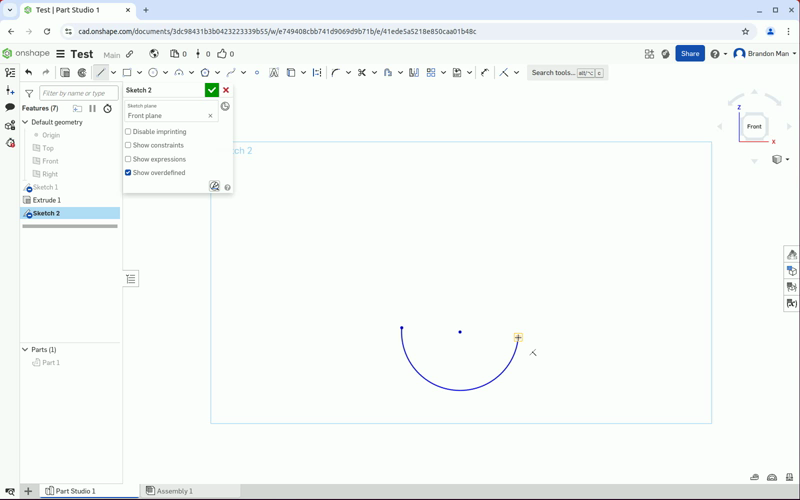
mouse_move(518, 219)
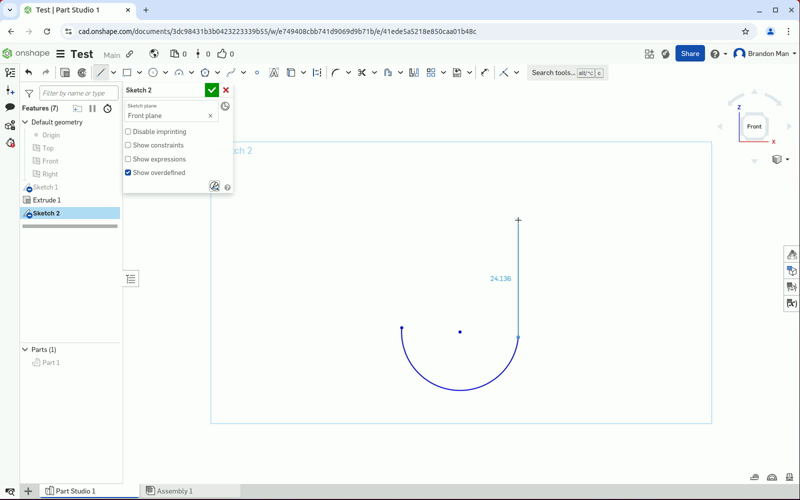
click(518, 219)
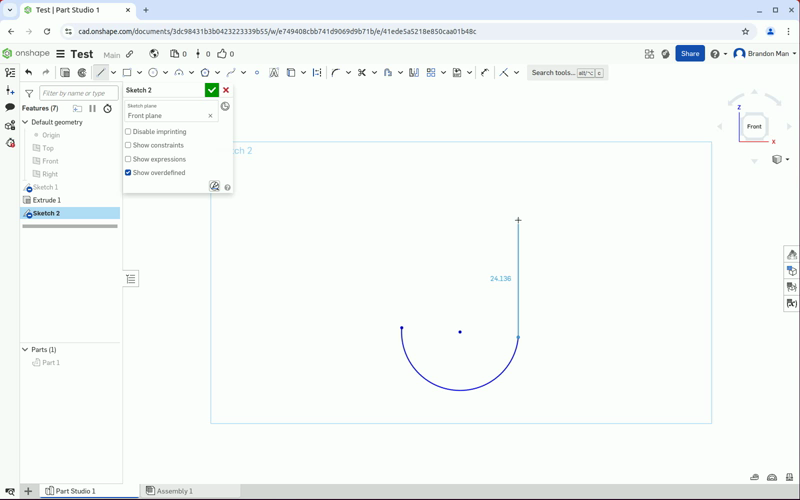
key_up(shift)
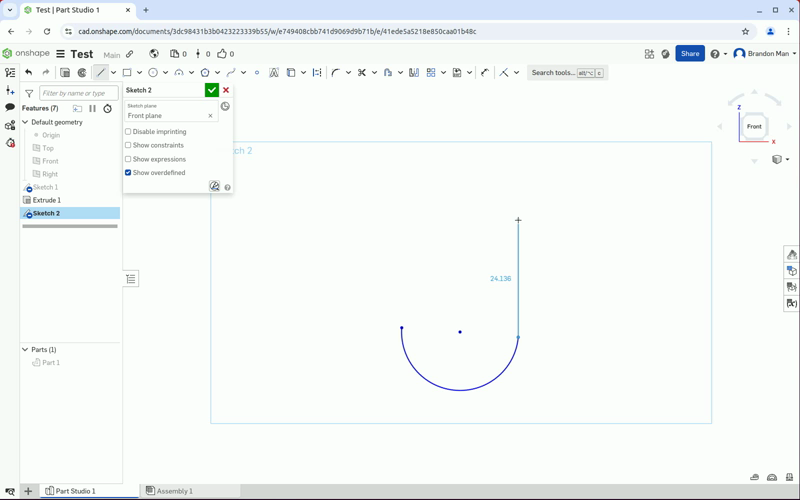
key_down(shift)
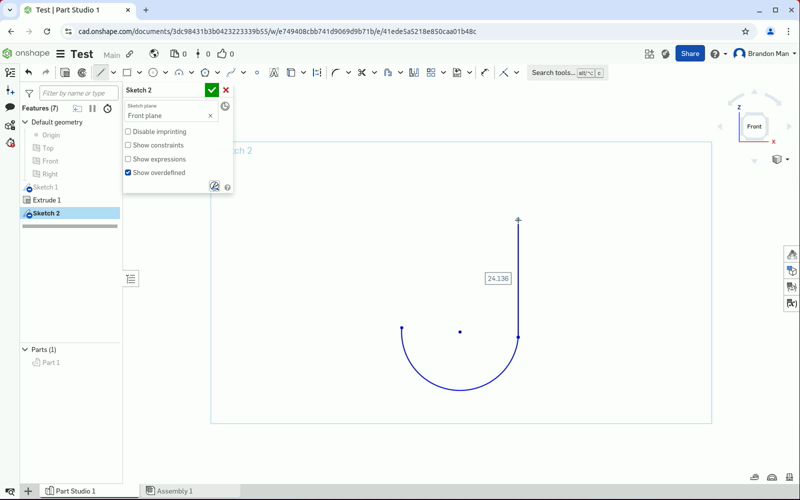
mouse_move(548, 219)
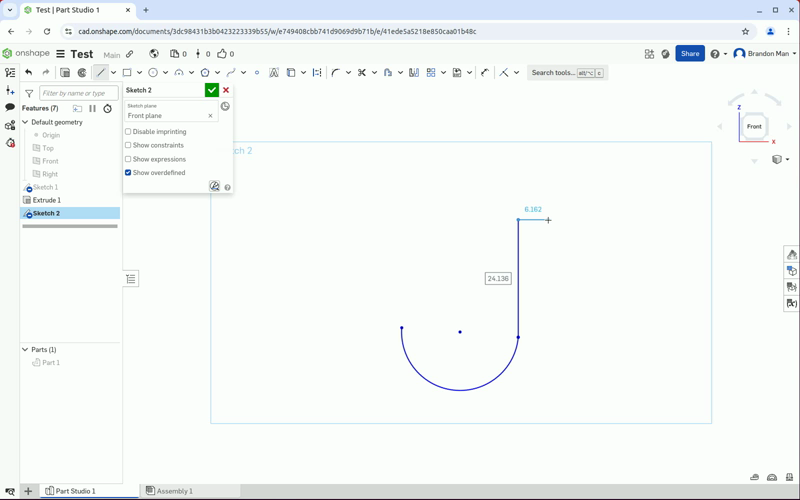
mouse_move(487, 219)
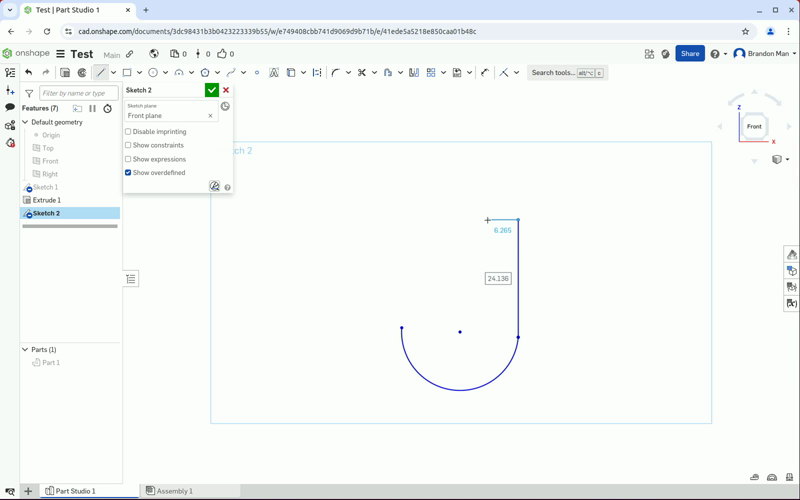
click(487, 219)
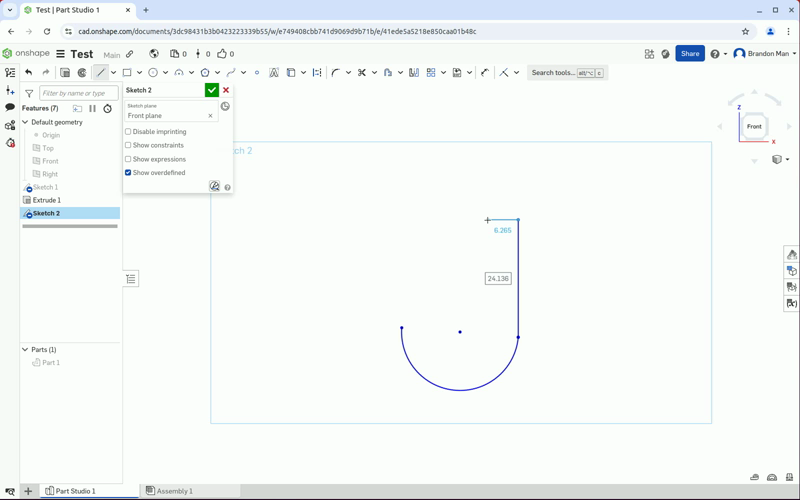
key_up(shift)
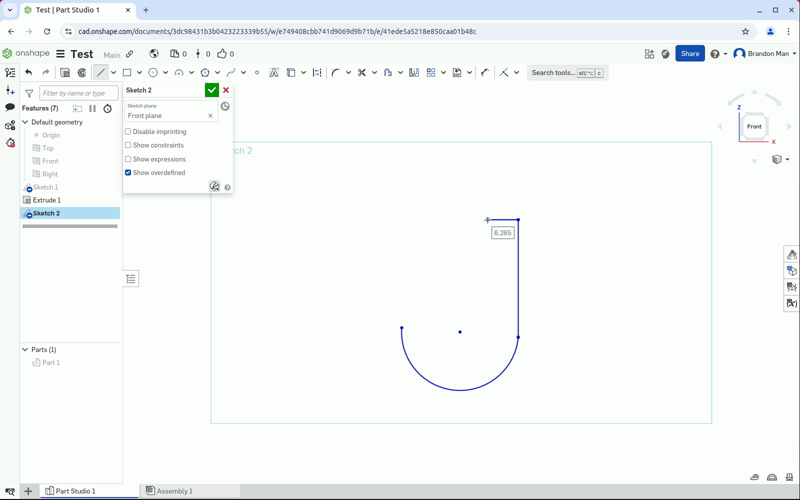
key_down(shift)
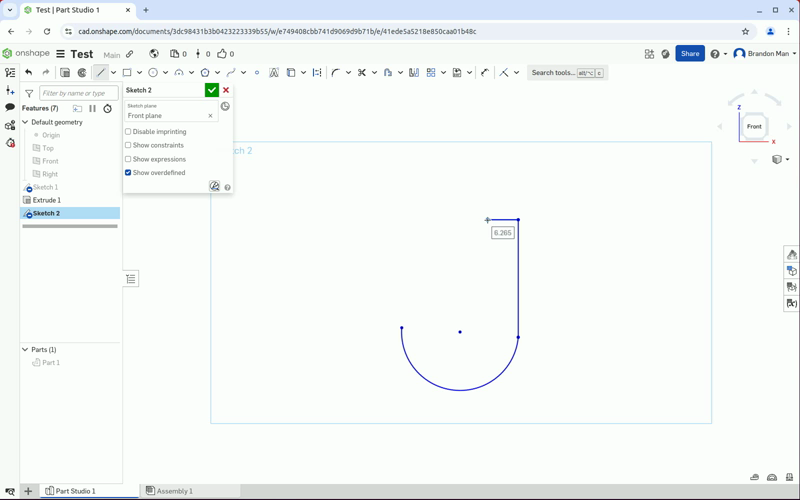
mouse_move(487, 293)
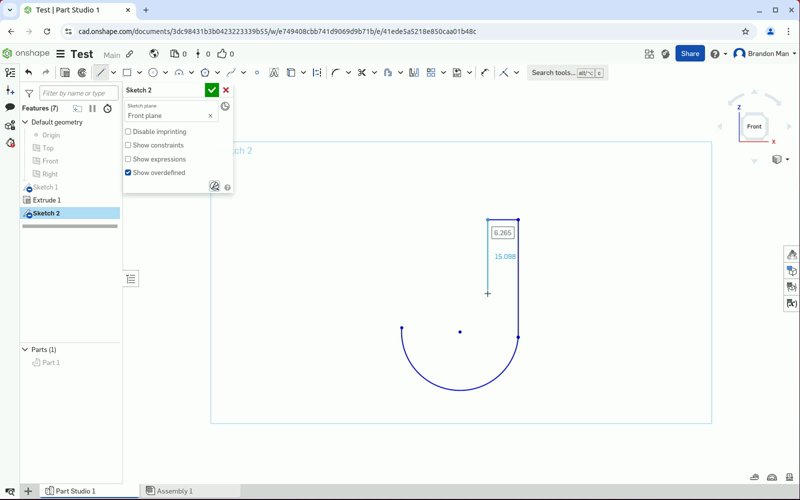
click(487, 293)
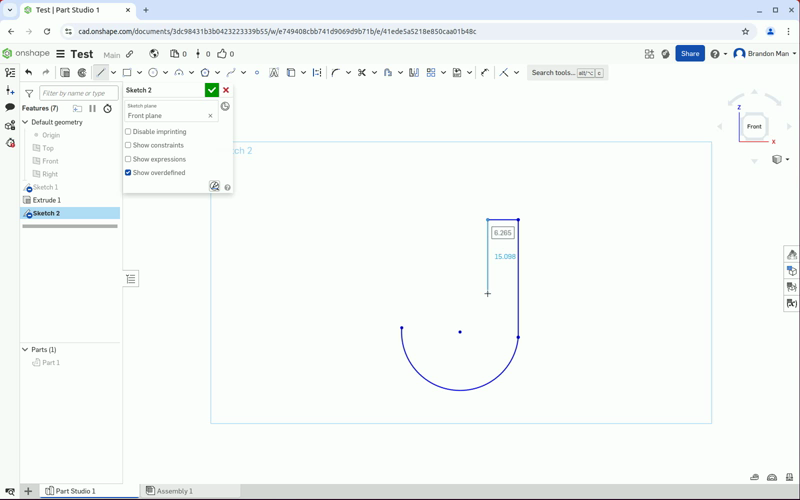
key_up(shift)
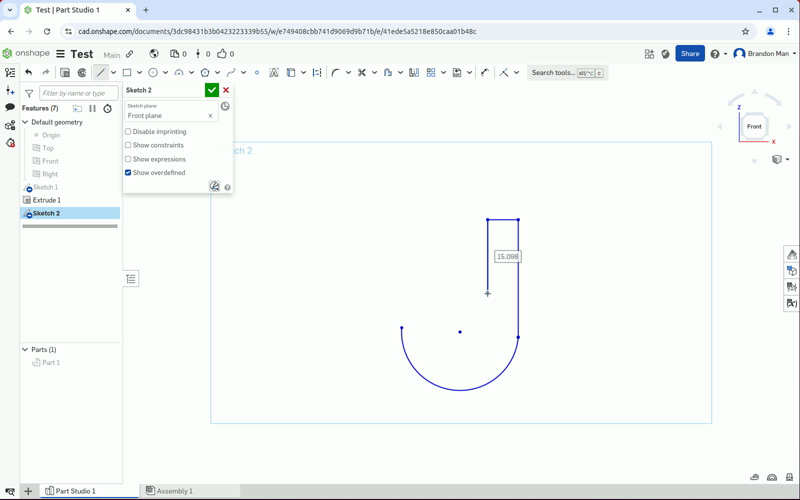
key_down(shift)
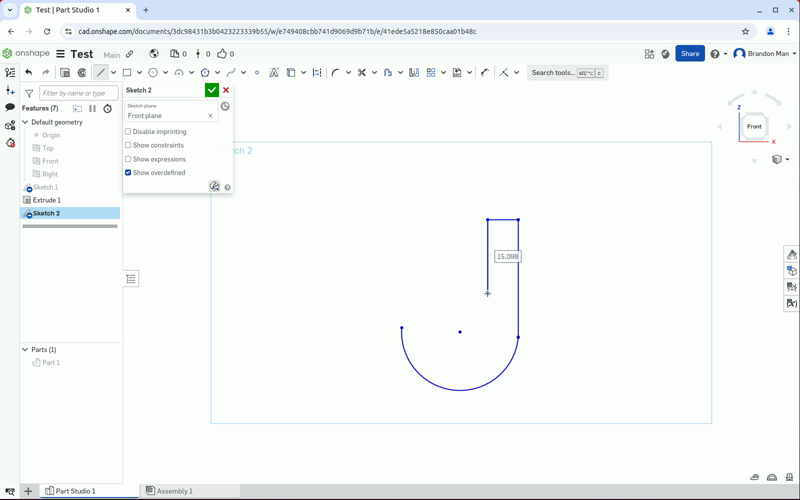
mouse_move(517, 293)
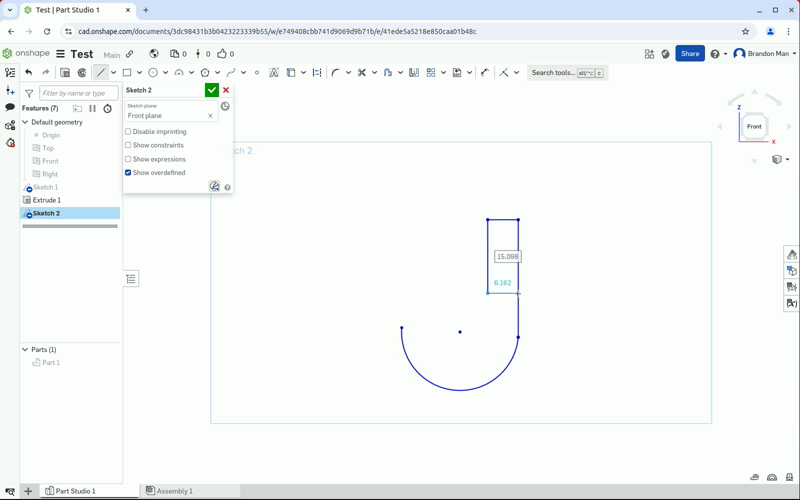
mouse_move(477, 293)
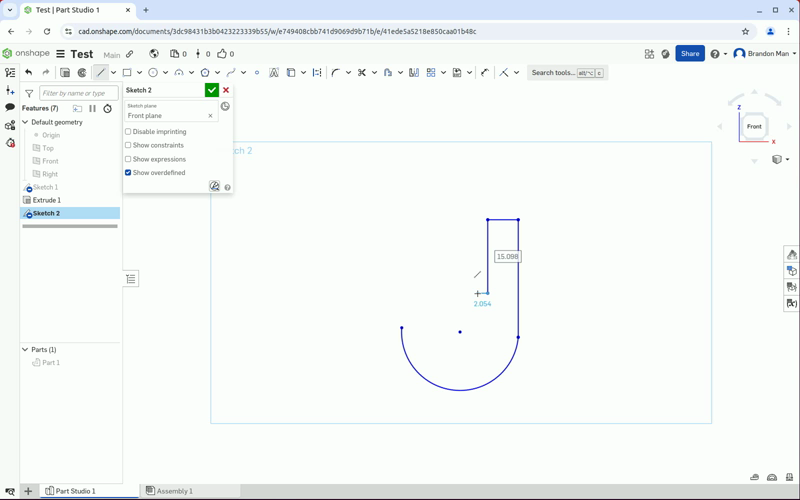
click(477, 293)
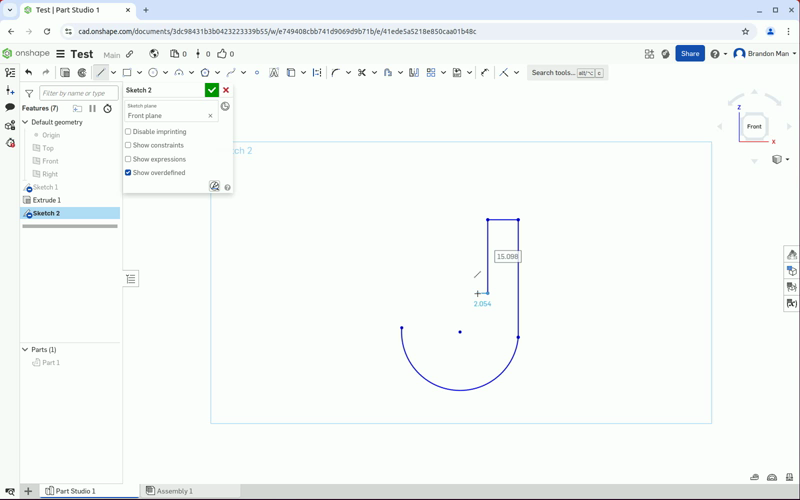
key_up(shift)
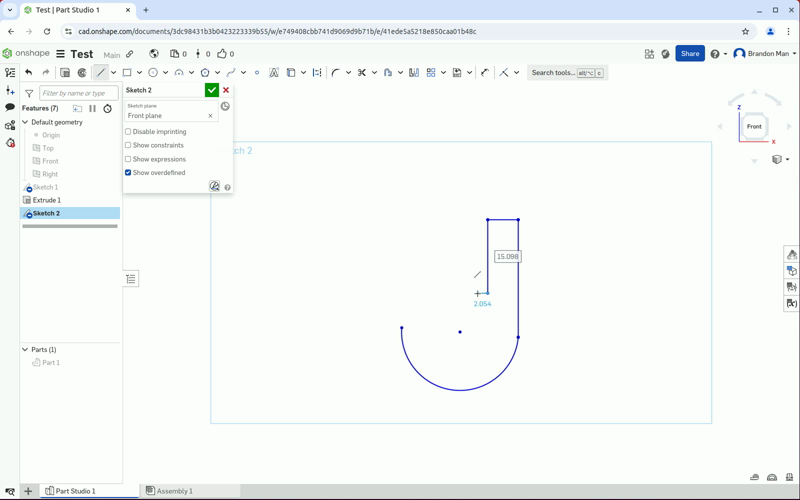
key_down(shift)
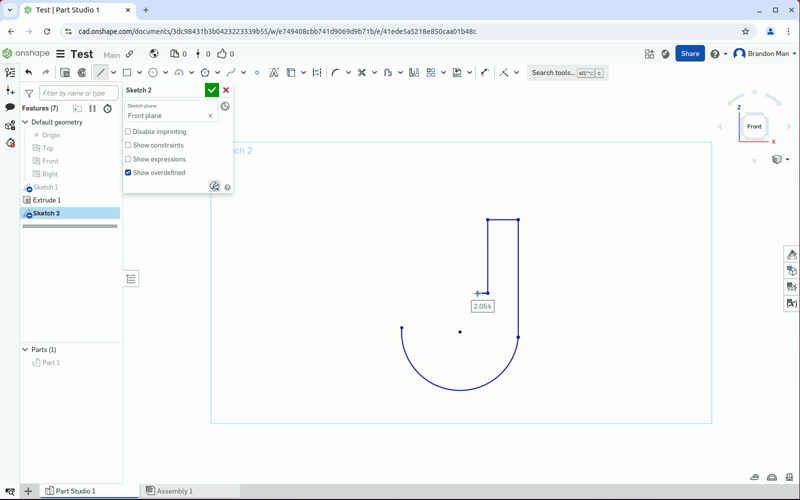
mouse_move(477, 219)
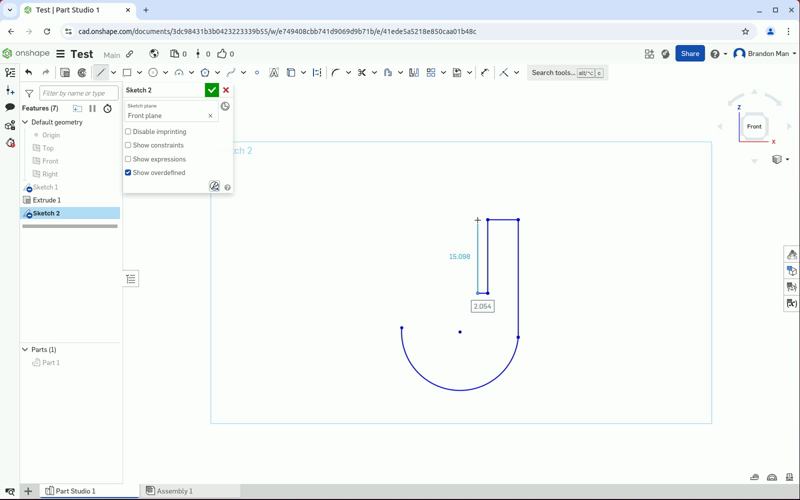
click(477, 219)
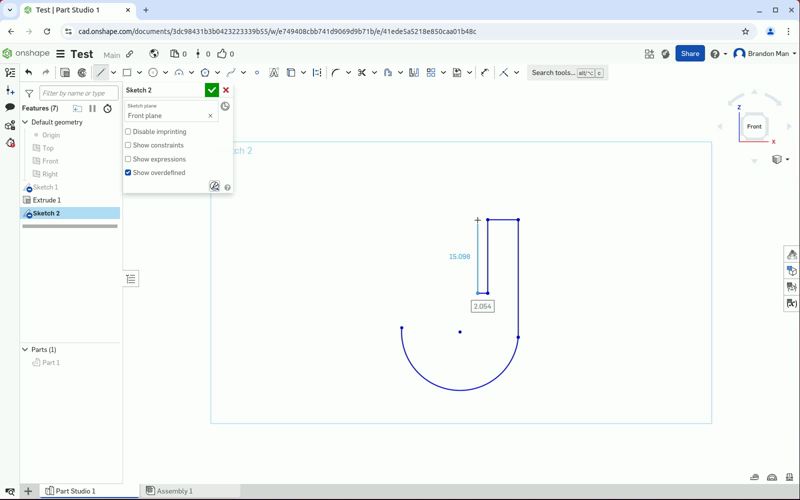
key_up(shift)
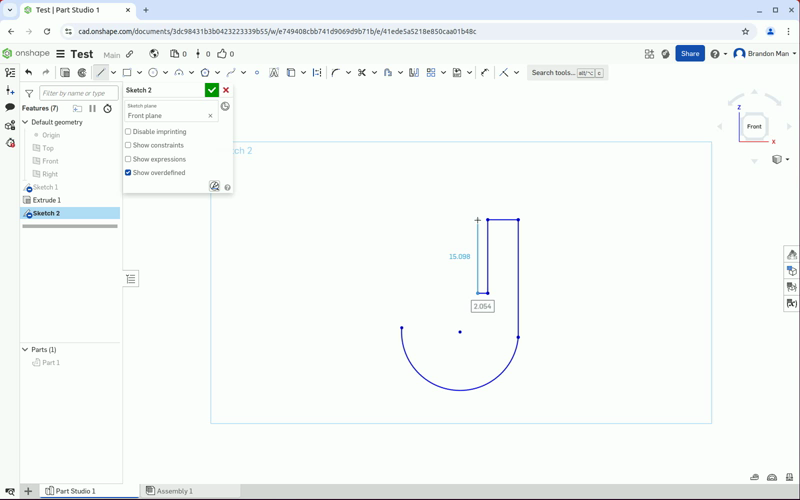
key_down(shift)
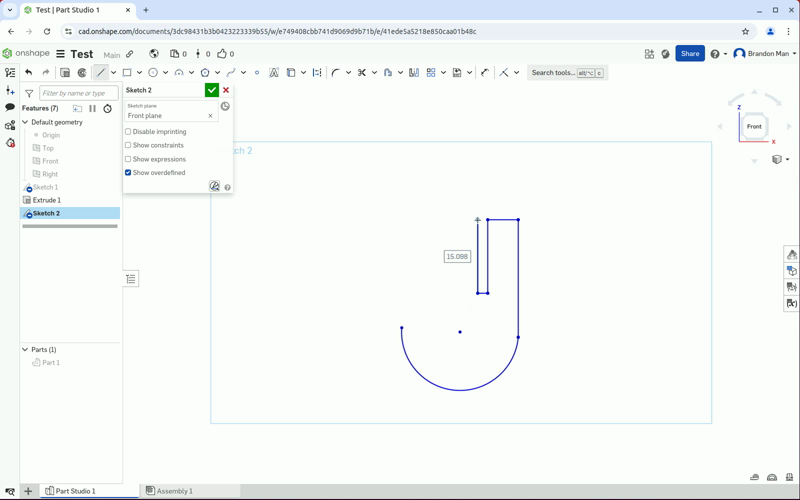
mouse_move(401, 219)
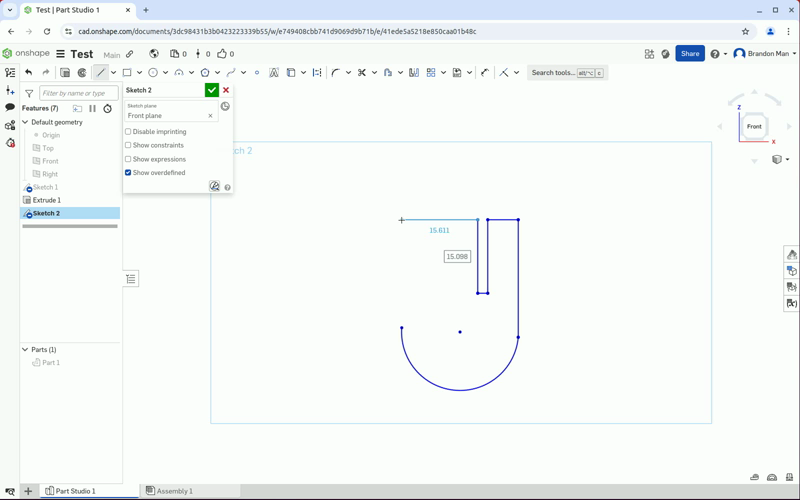
click(401, 219)
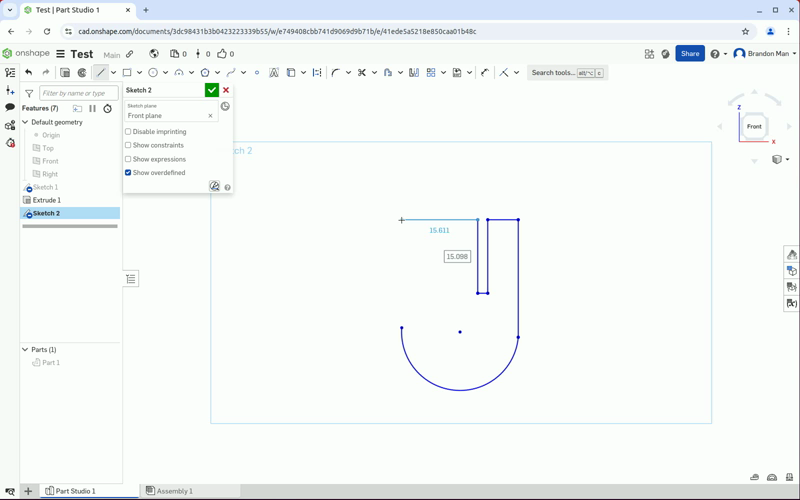
key_up(shift)
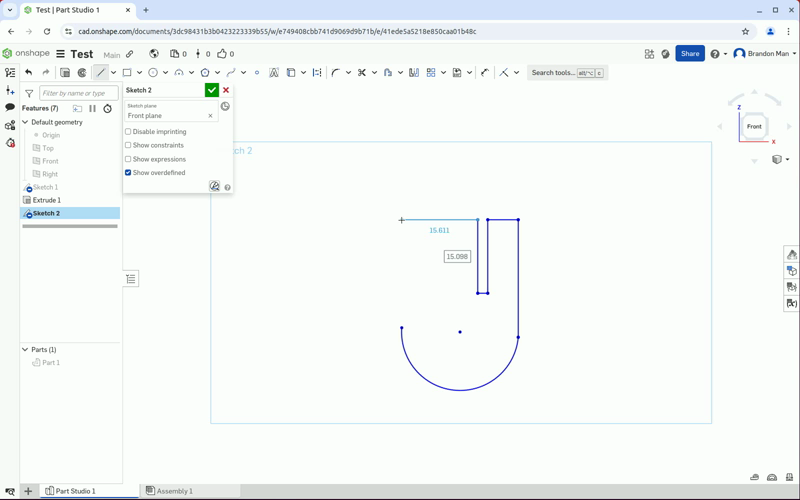
key_down(shift)
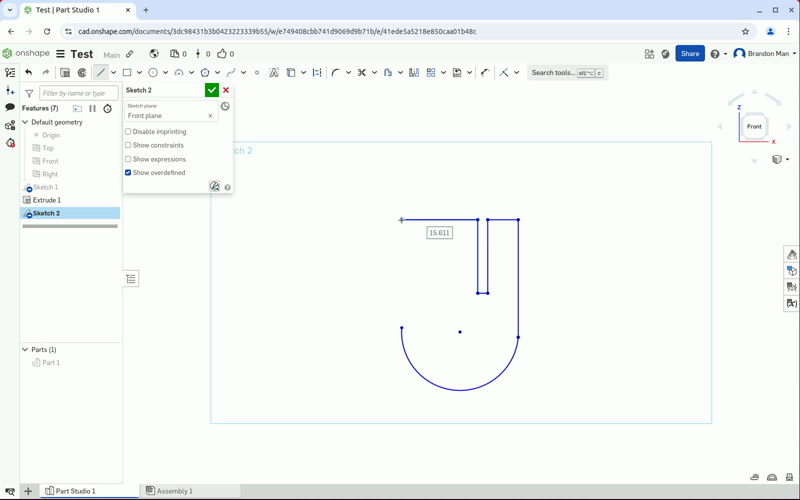
mouse_move(401, 327)
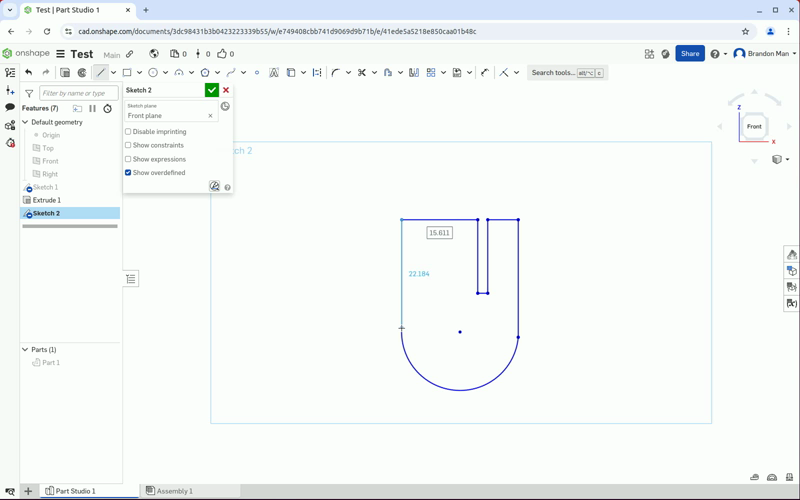
key_up(shift)
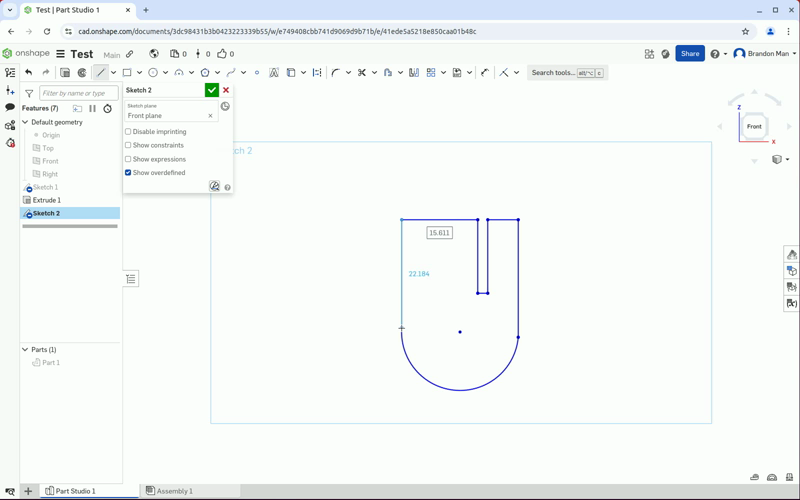
click(401, 327)
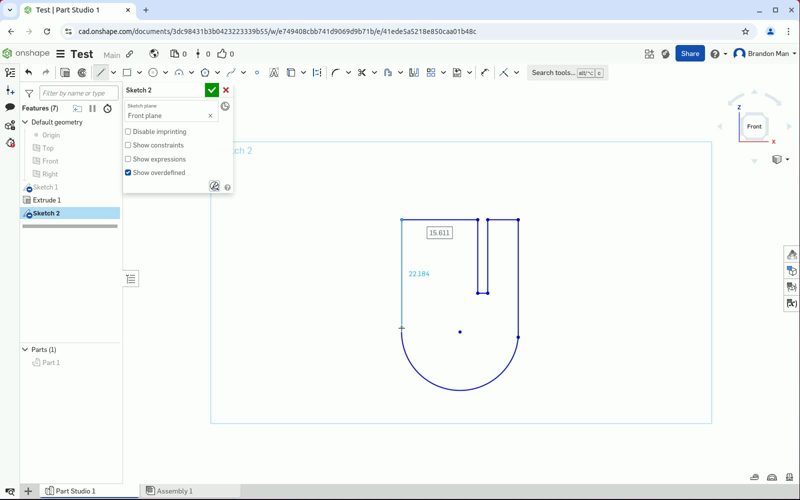
key(esc)
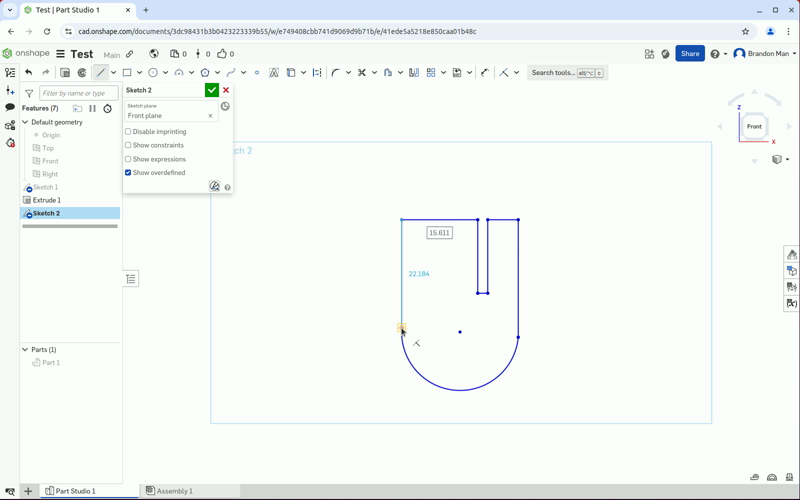
key(c)
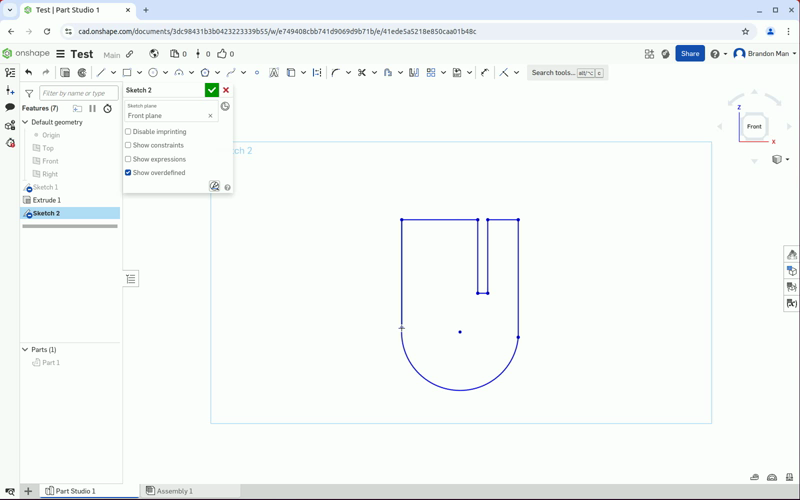
key_down(shift)
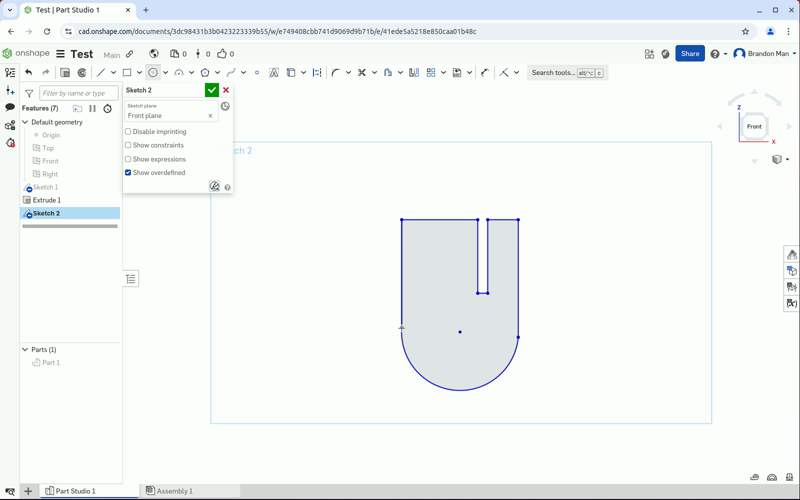
mouse_move(440, 289)
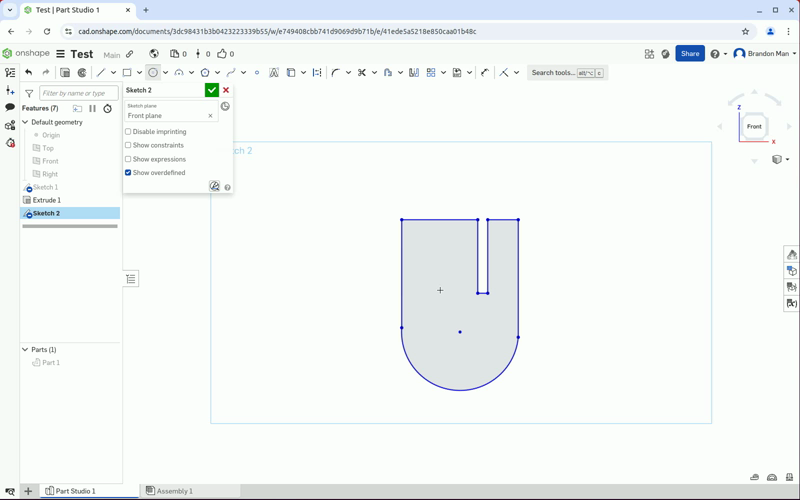
click(440, 289)
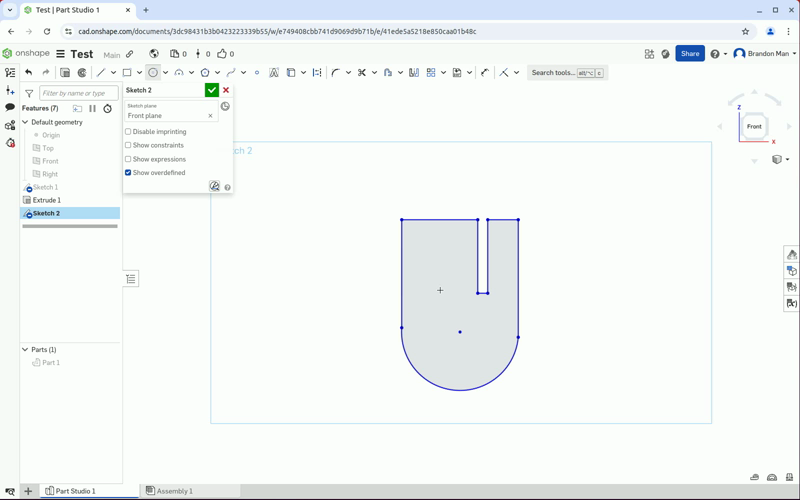
key_up(shift)
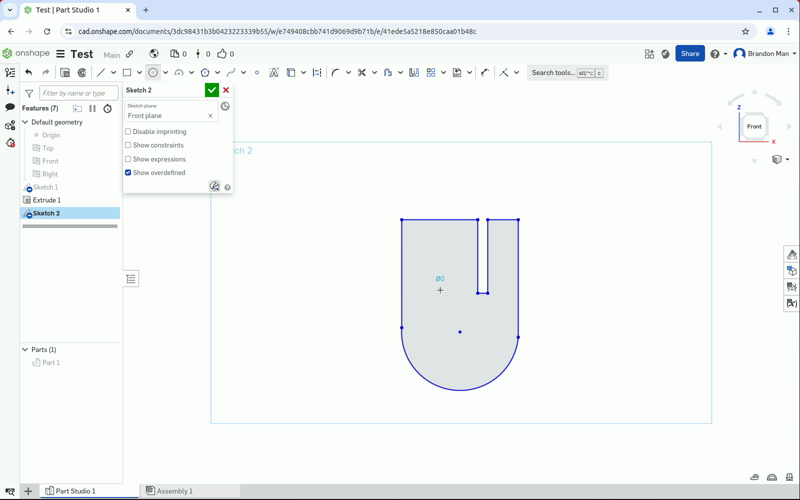
mouse_move(443, 289)
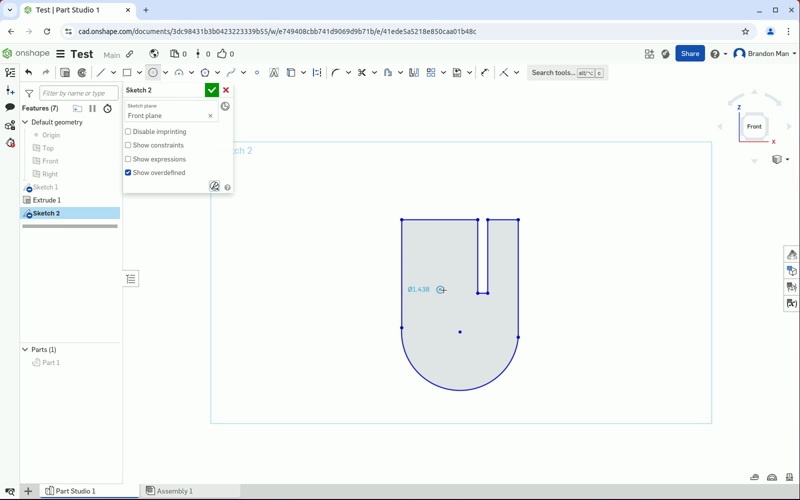
click(443, 289)
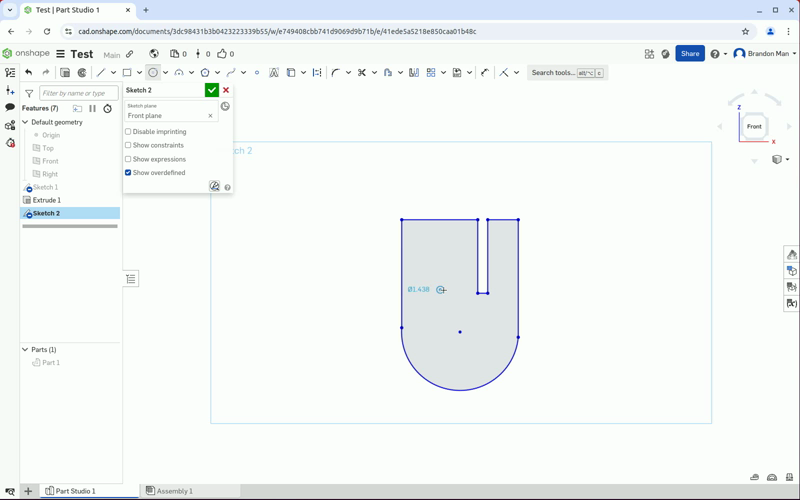
key(esc)
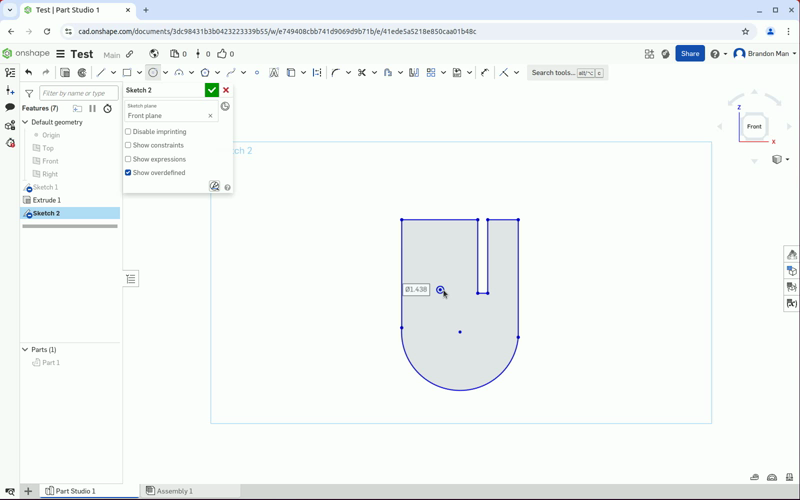
key(c)
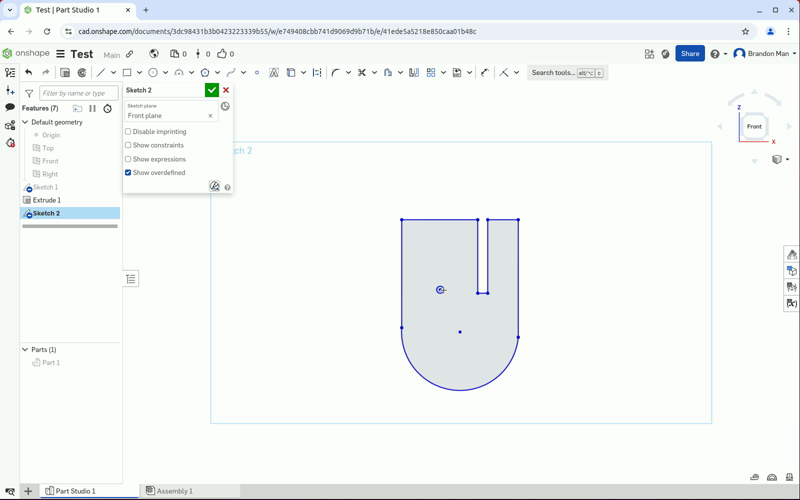
key_down(shift)
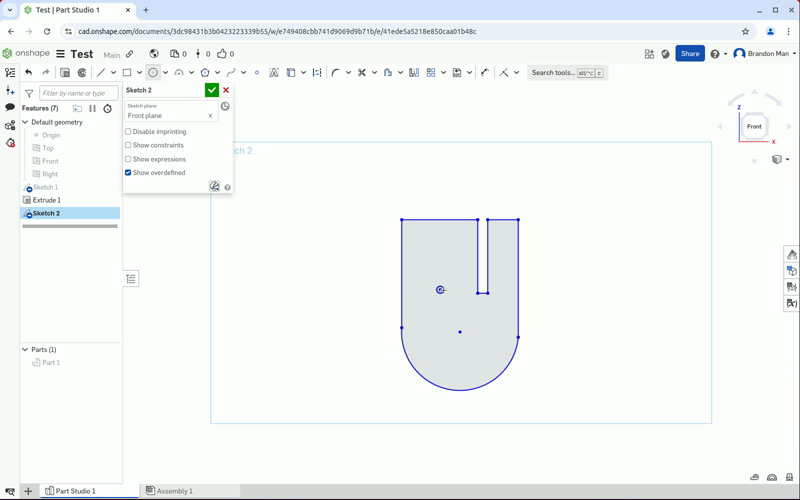
mouse_move(440, 226)
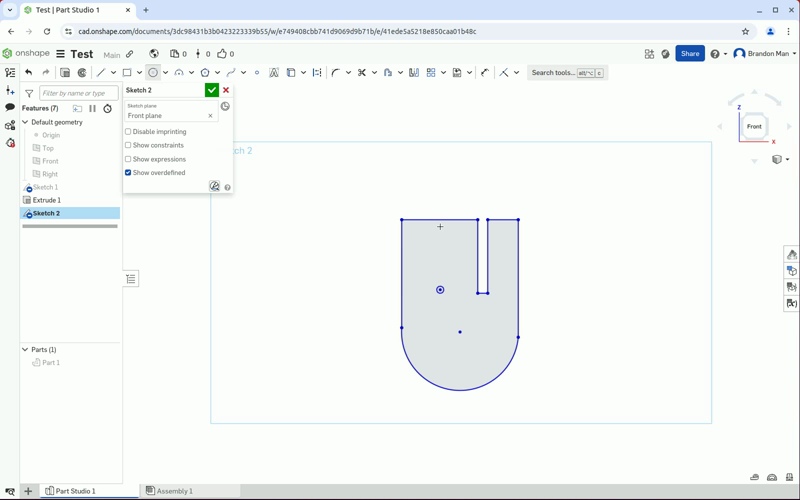
click(440, 226)
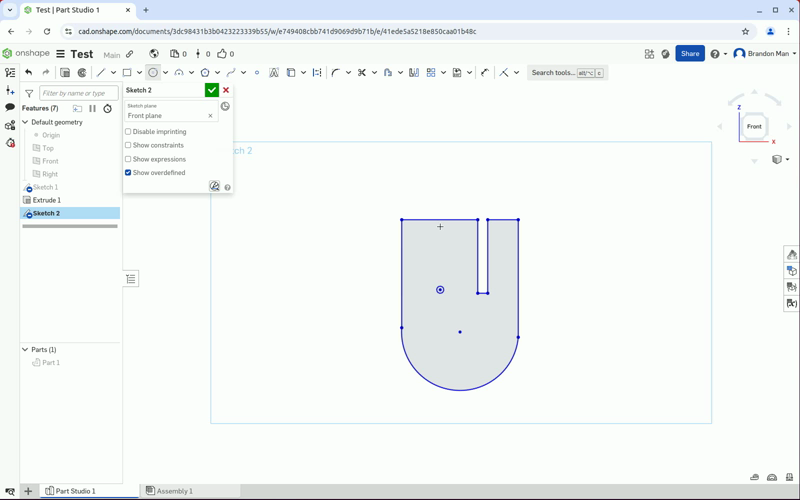
key_up(shift)
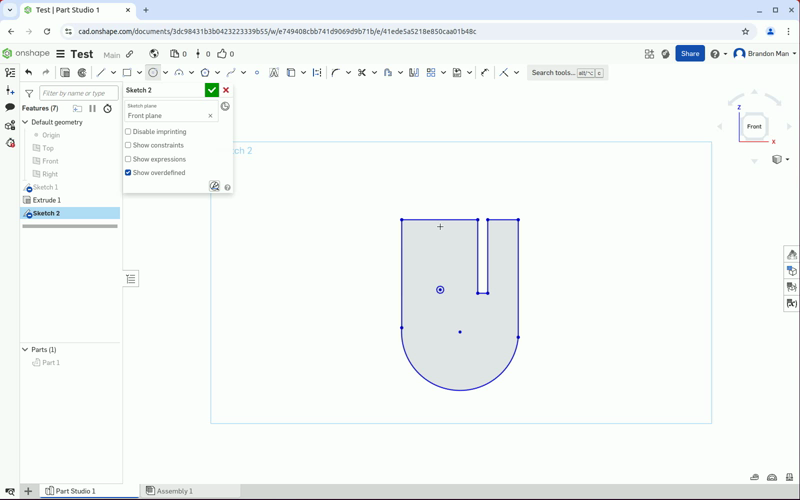
mouse_move(443, 226)
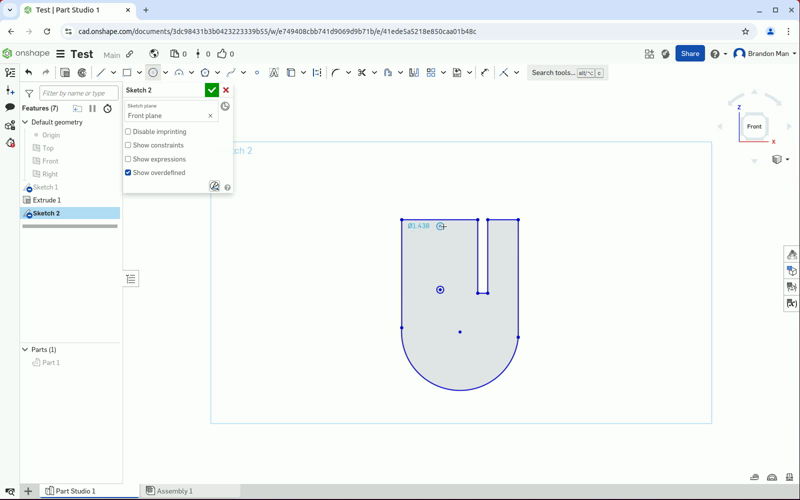
click(443, 226)
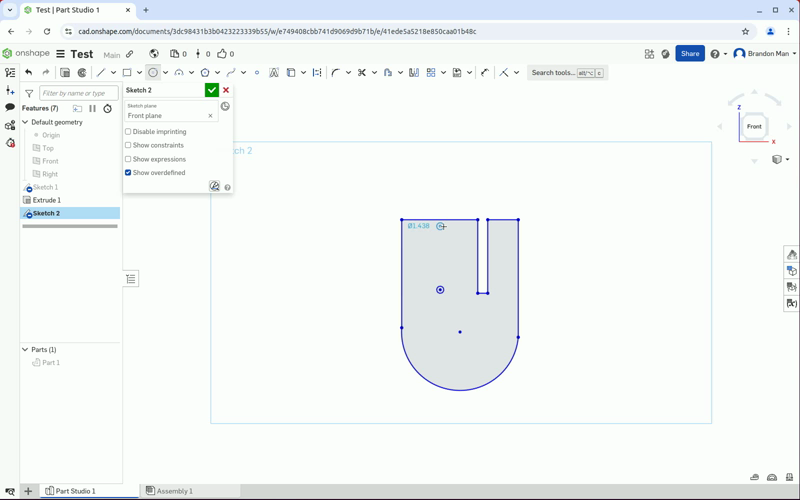
key(esc)
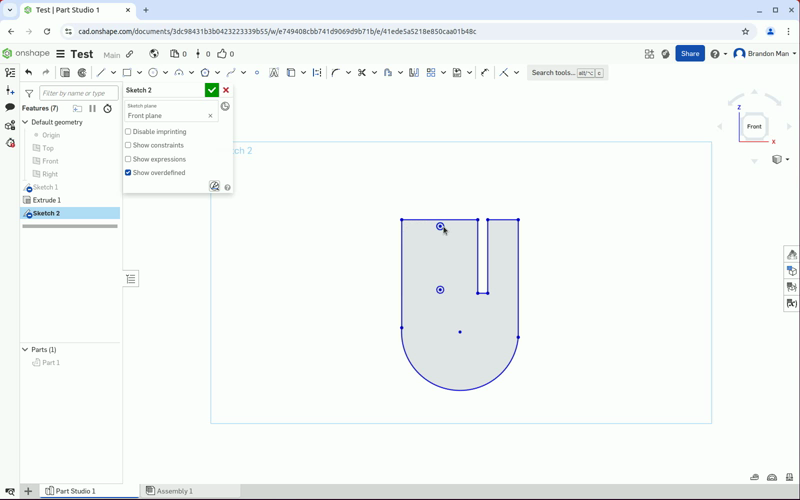
key(c)
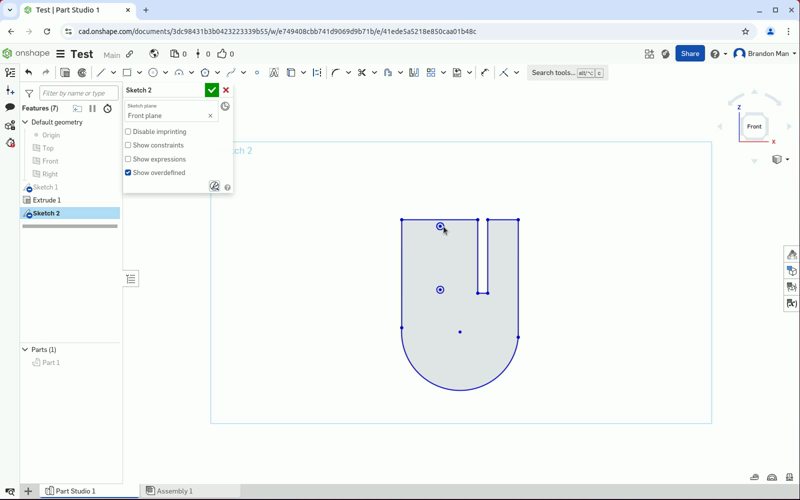
key_down(shift)
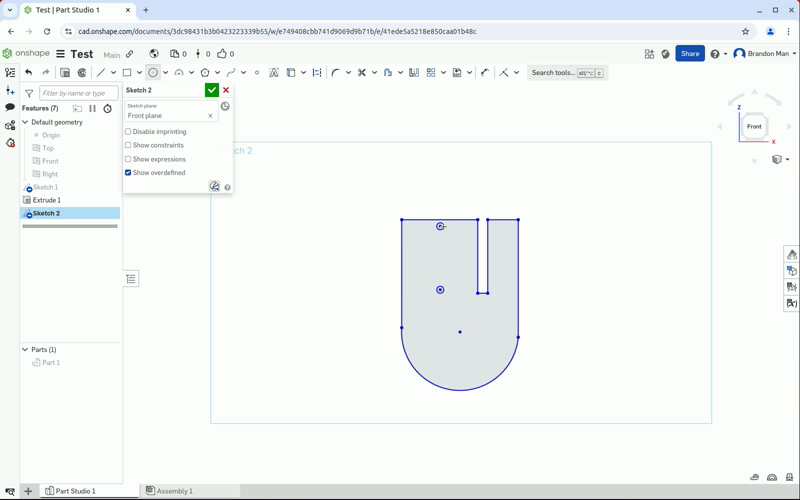
mouse_move(452, 289)
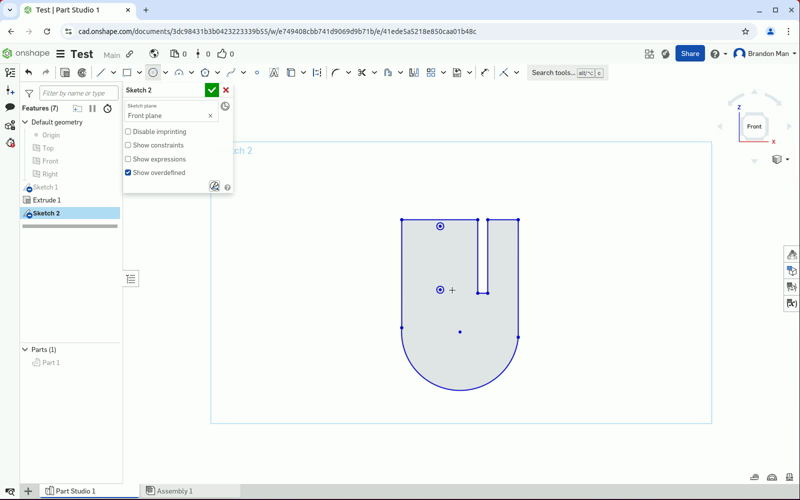
click(452, 289)
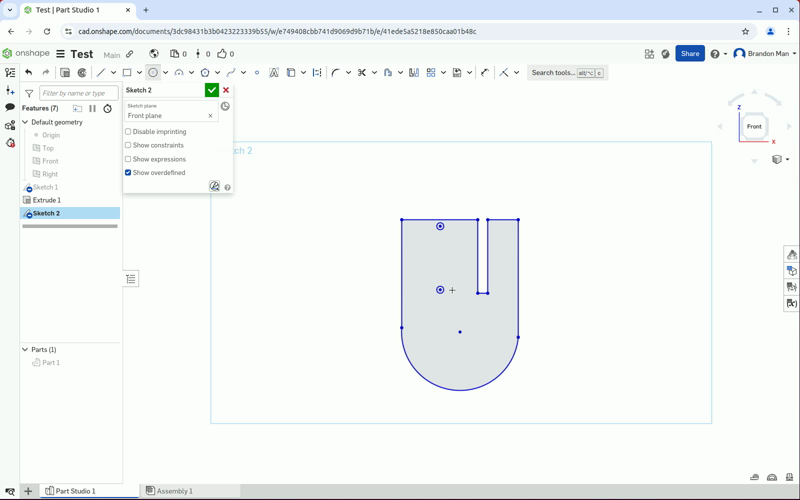
key_up(shift)
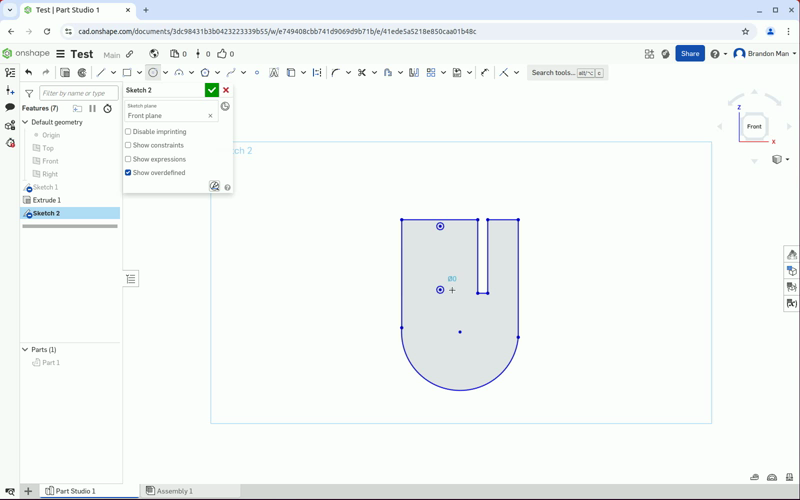
mouse_move(455, 289)
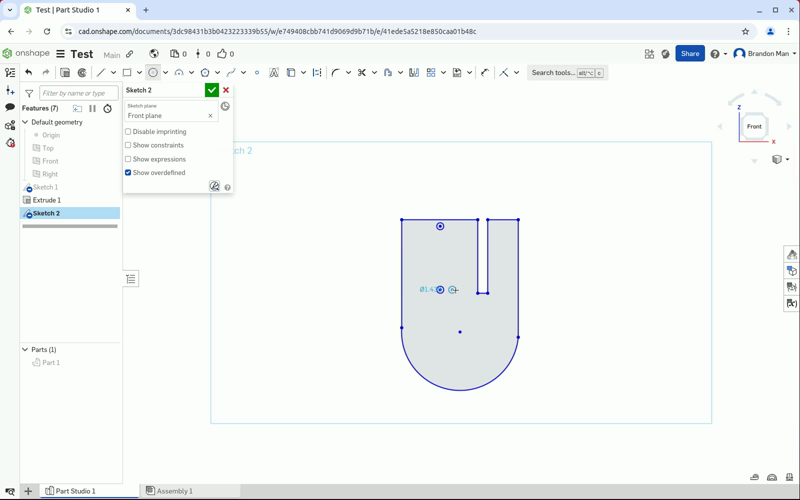
click(455, 289)
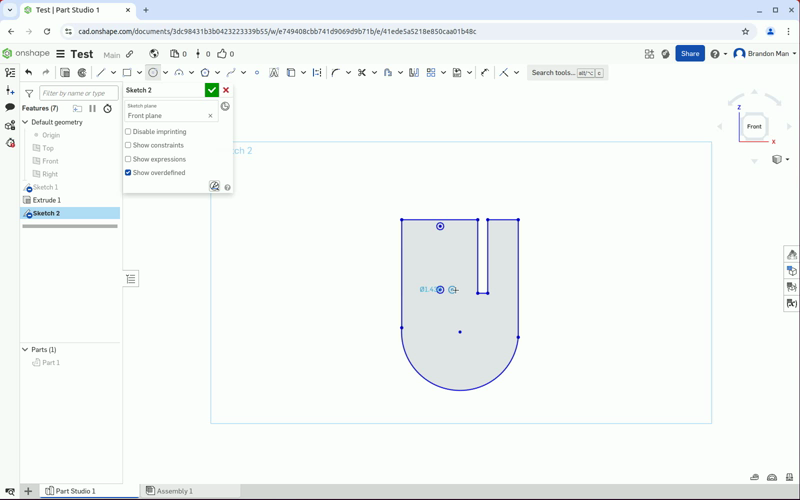
key(esc)
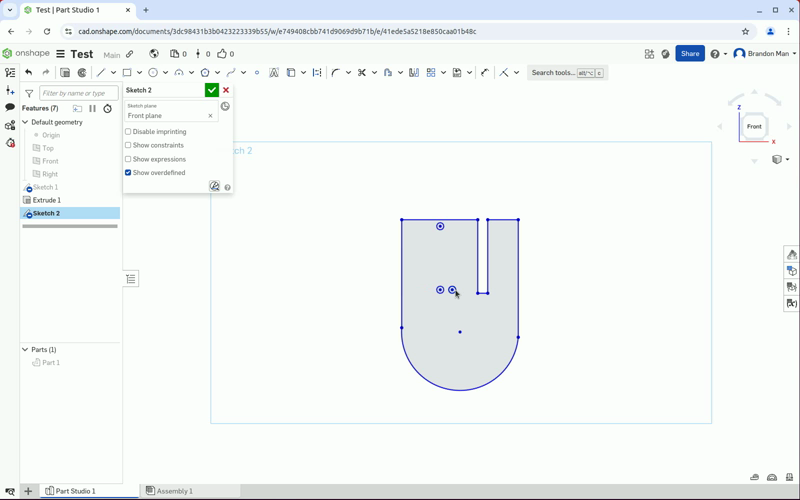
key(c)
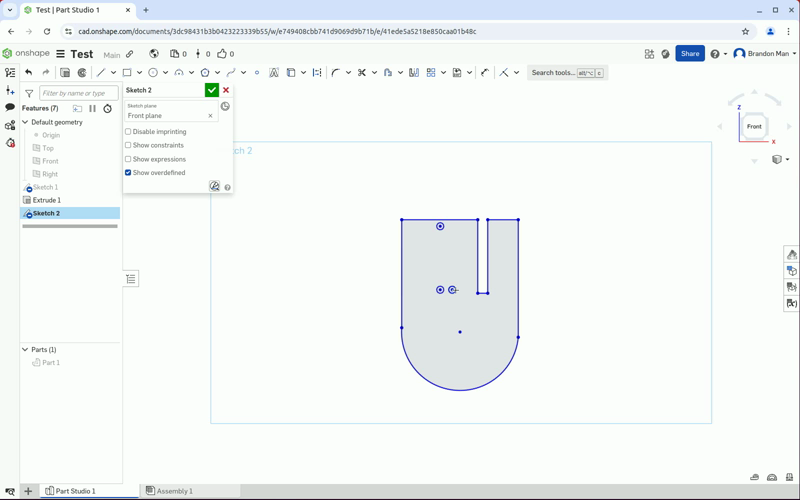
key_down(shift)
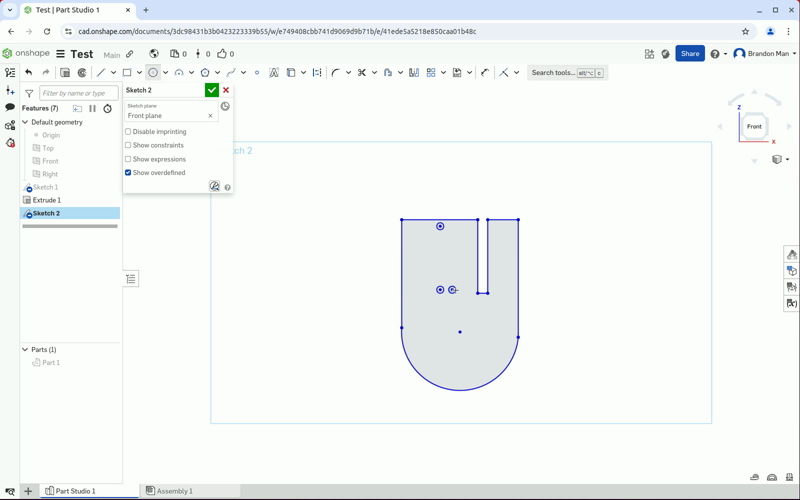
mouse_move(452, 226)
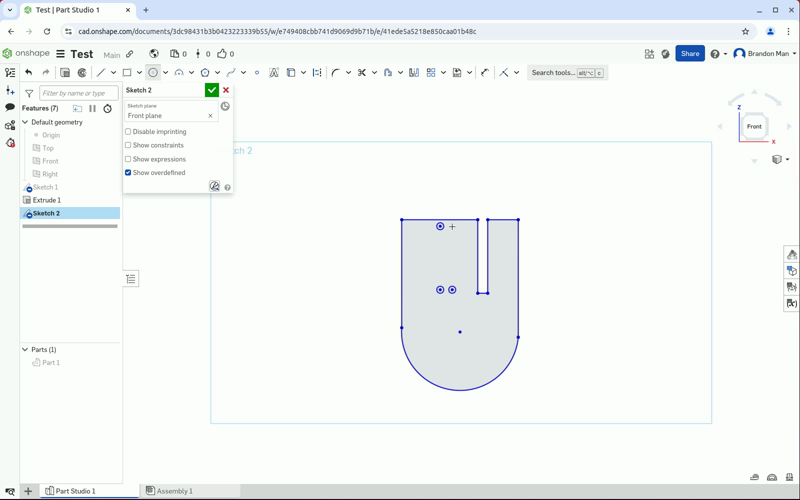
click(452, 226)
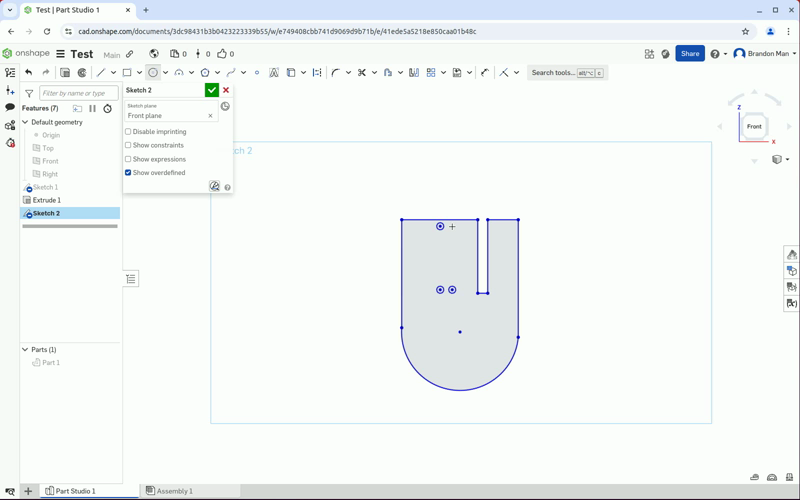
key_up(shift)
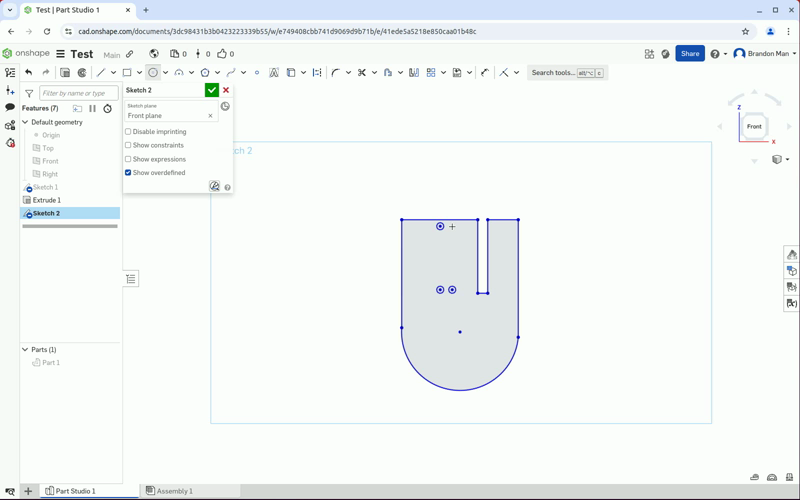
mouse_move(455, 226)
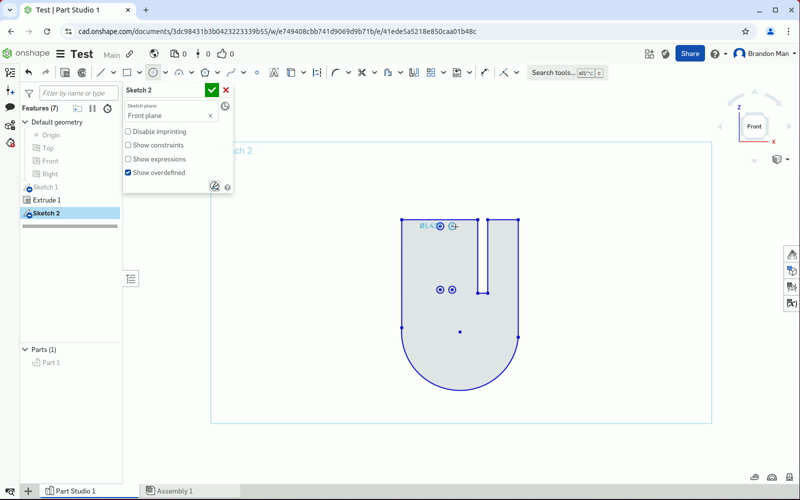
click(455, 226)
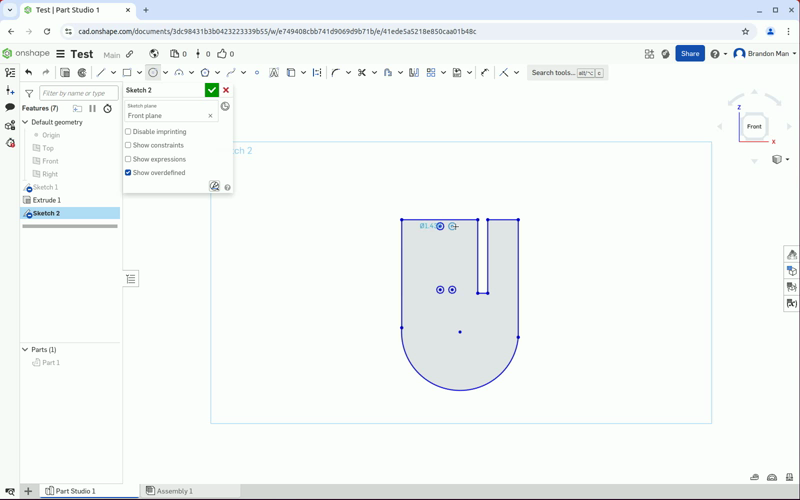
key(esc)
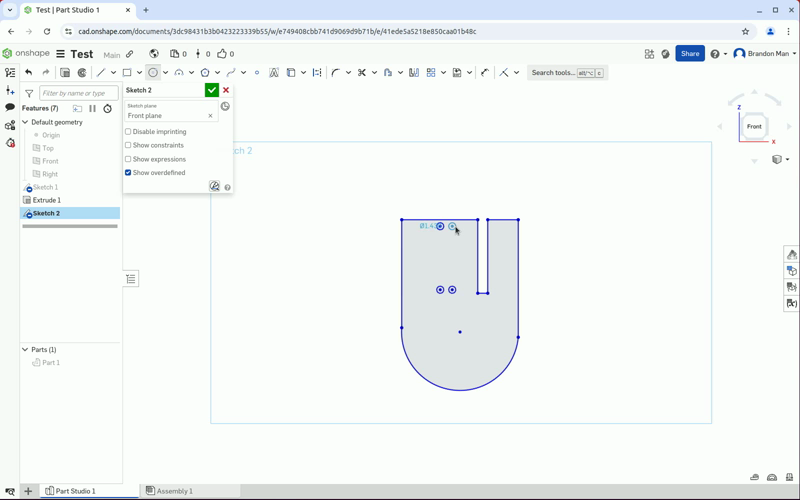
mouse_move(448, 260)
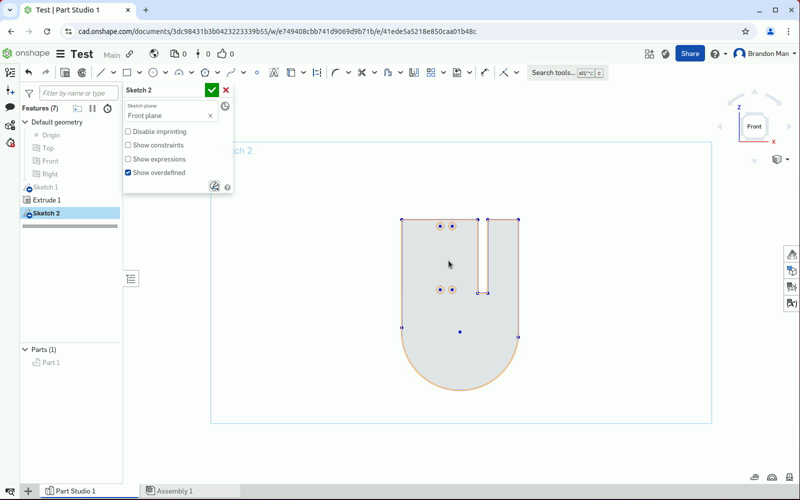
click(448, 260)
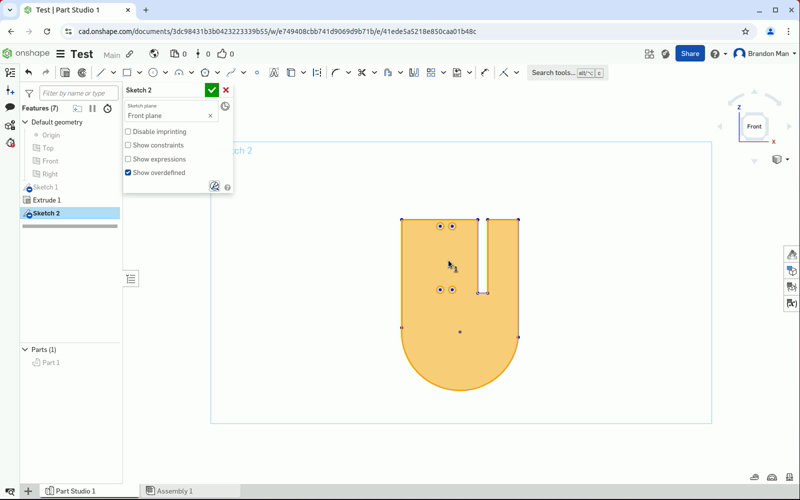
mouse_move(73, 352)
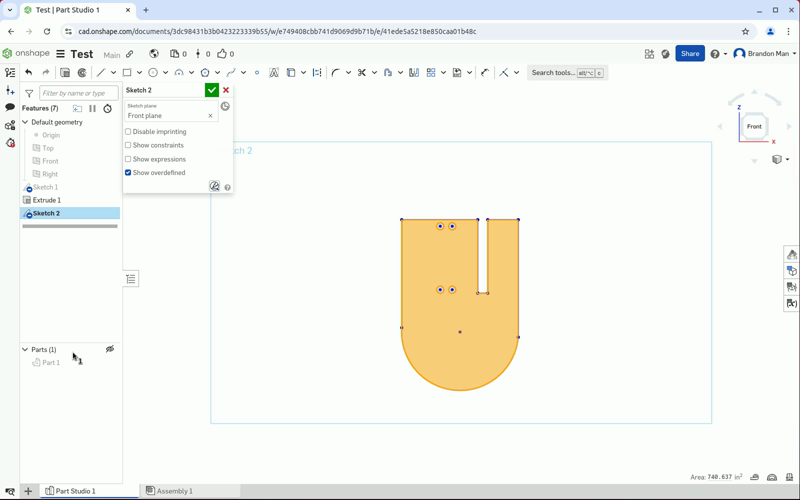
key(shift+y)
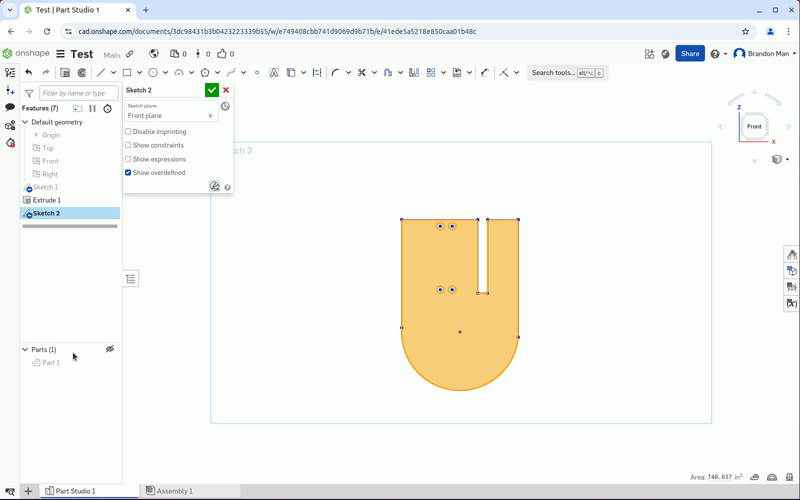
key(shift+e)
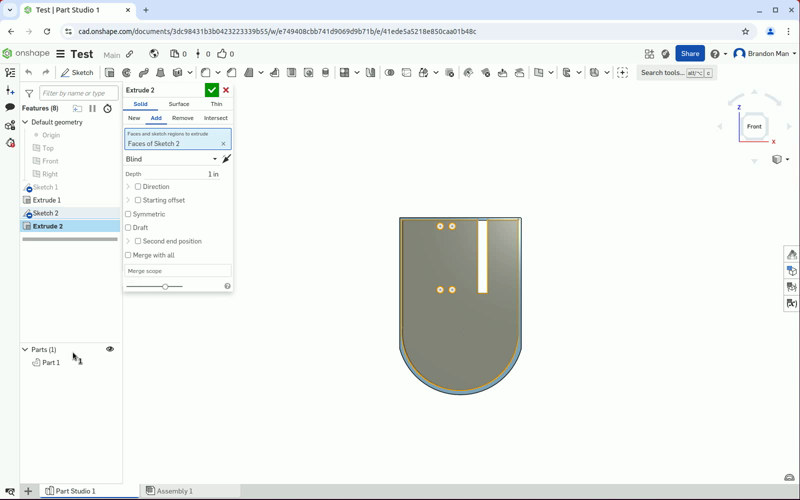
mouse_move(143, 106)
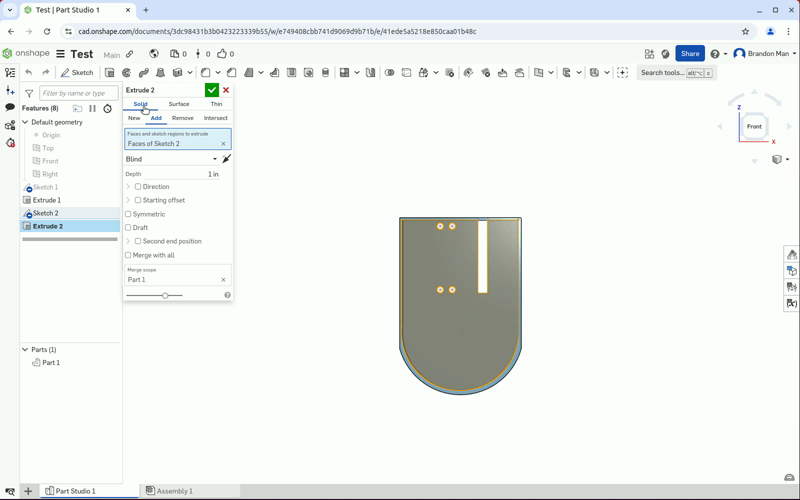
click(143, 106)
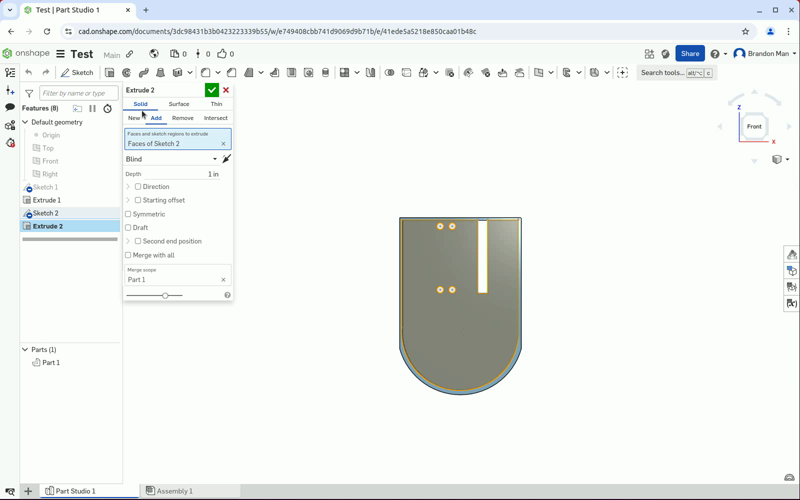
mouse_move(137, 120)
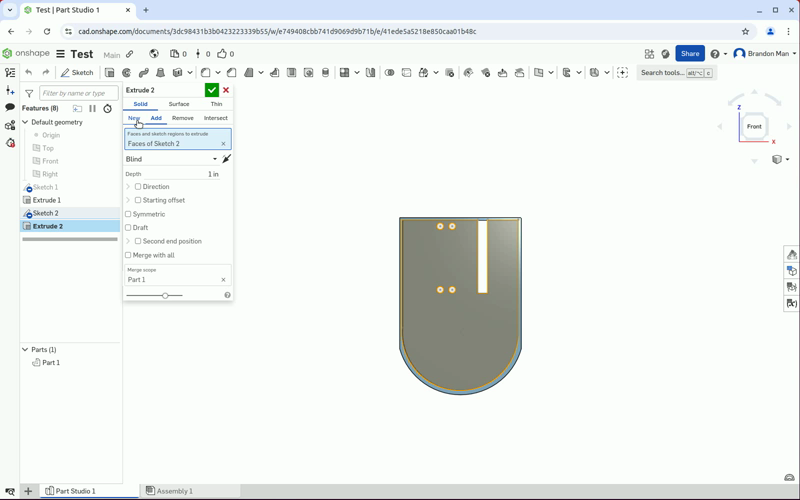
click(137, 120)
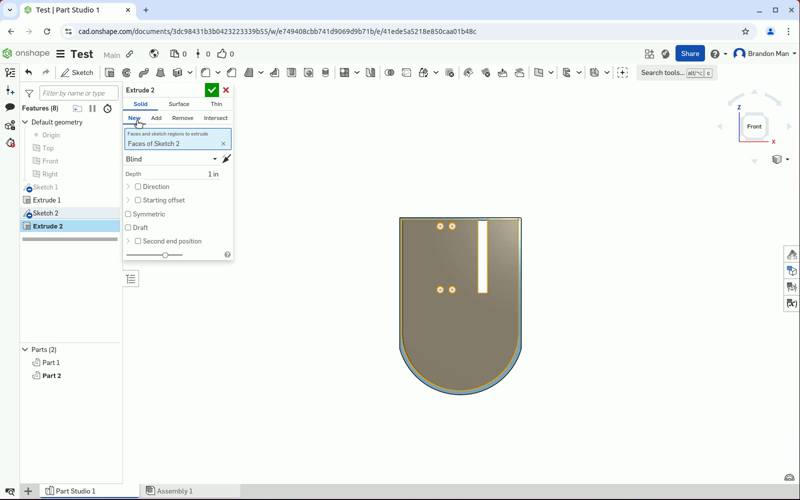
key(tab, 4)
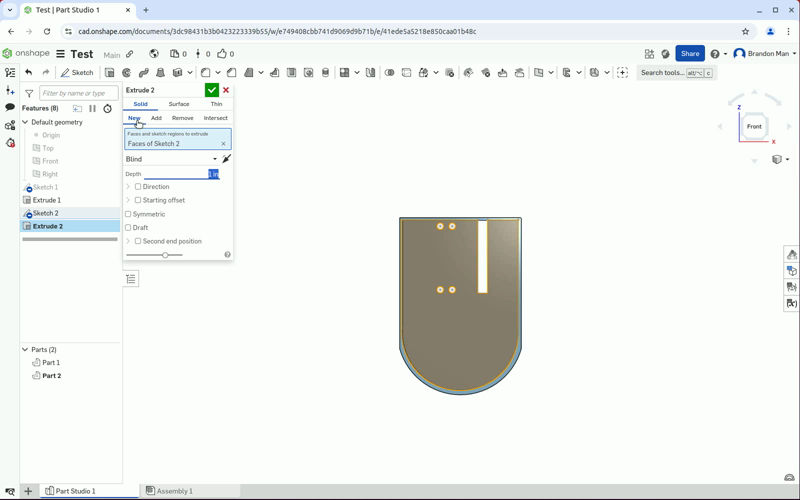
text(0.722)
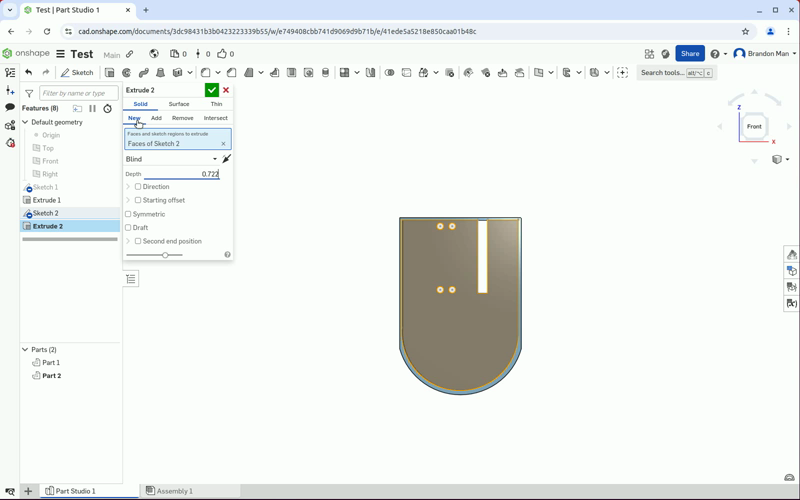
key(enter)
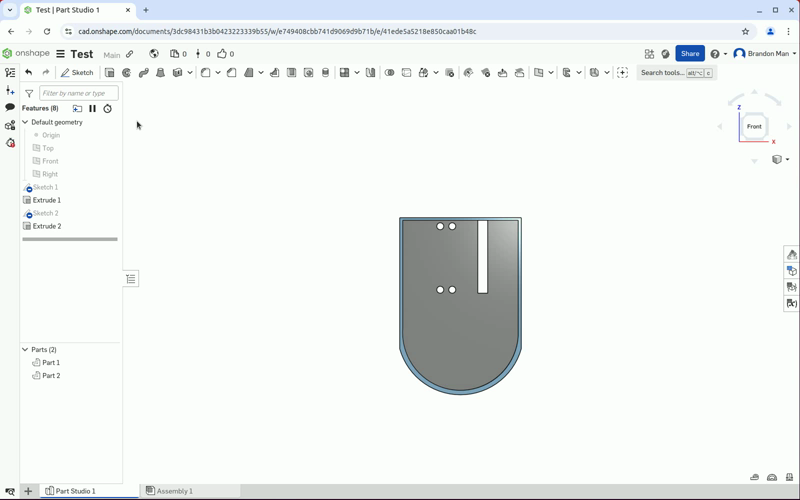
key(shift+h)
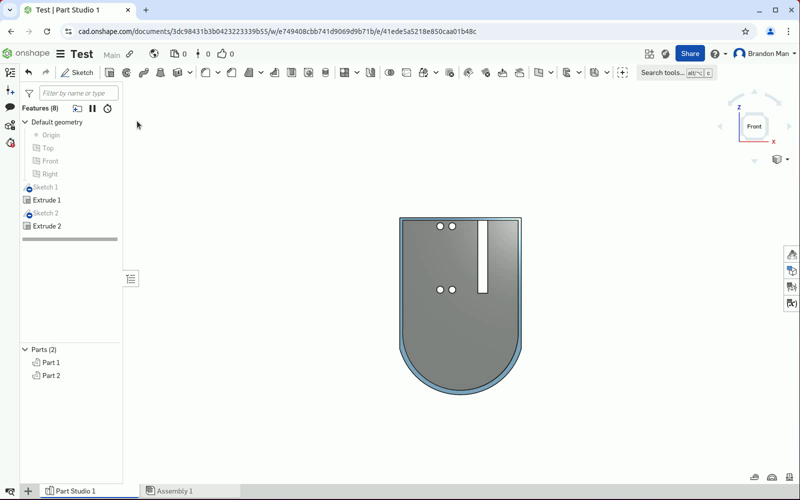
key(shift+h)
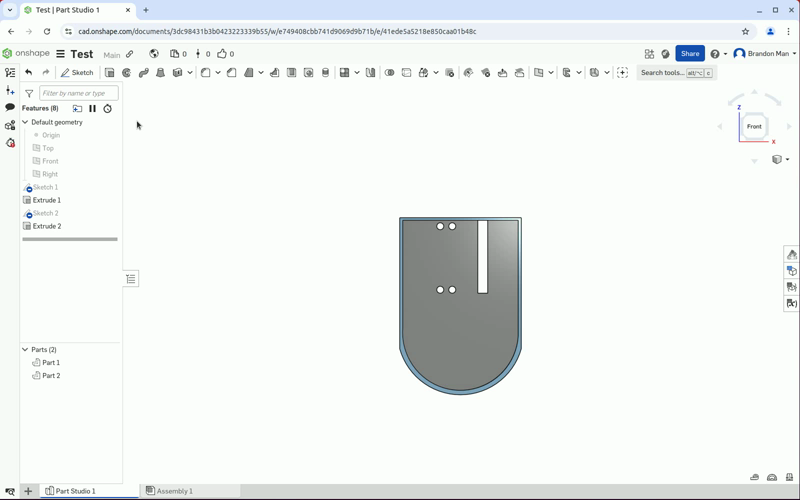
mouse_move(73, 189)
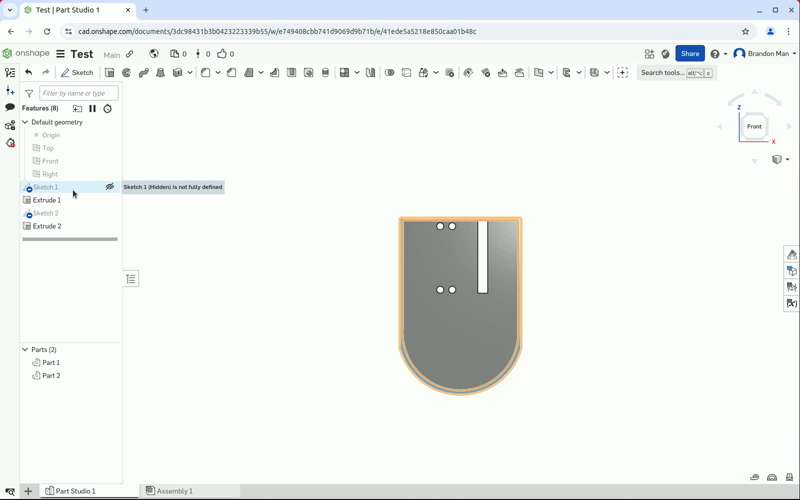
click(73, 189)
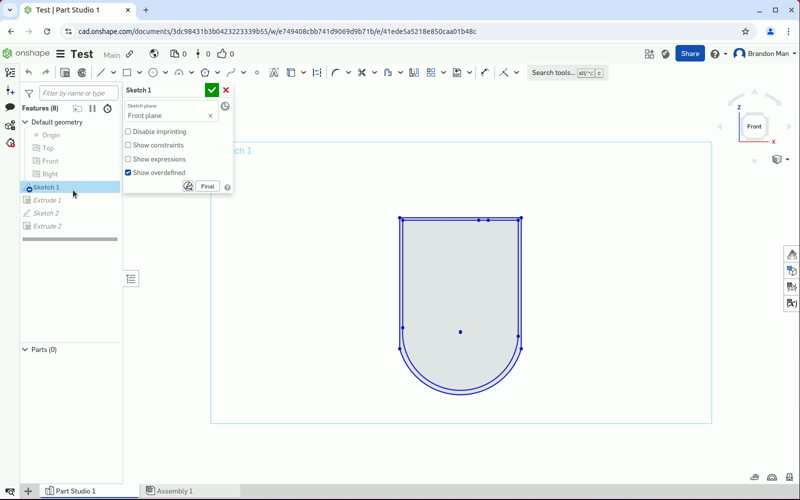
mouse_move(229, 92)
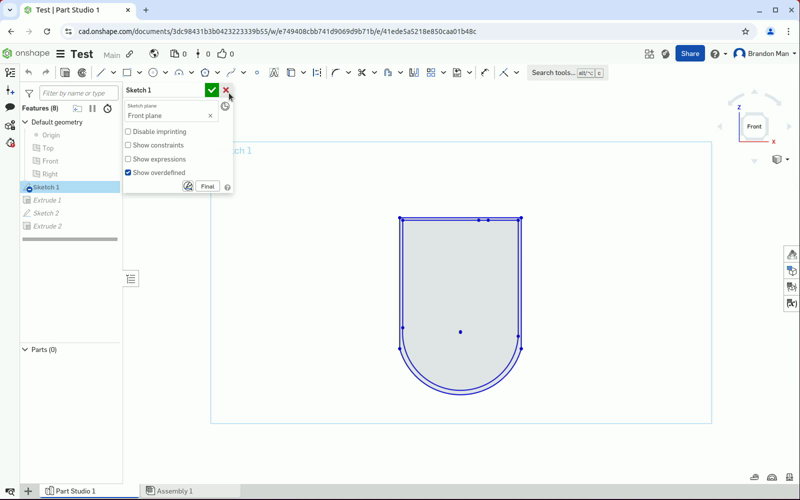
click(229, 92)
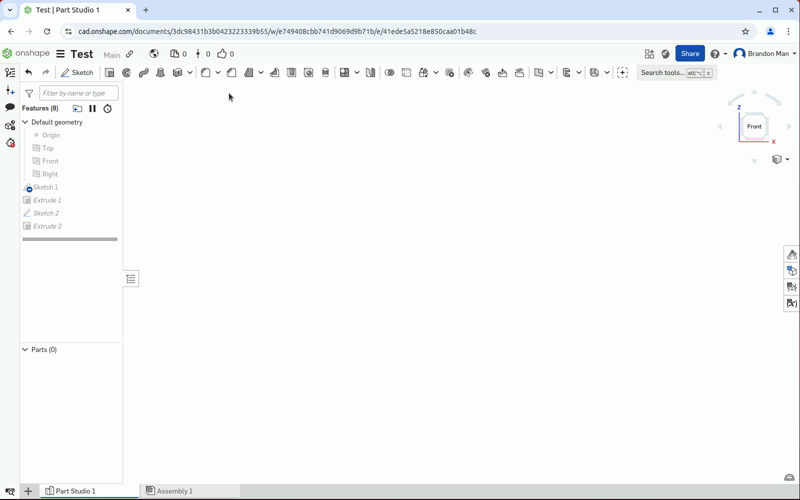
mouse_move(73, 352)
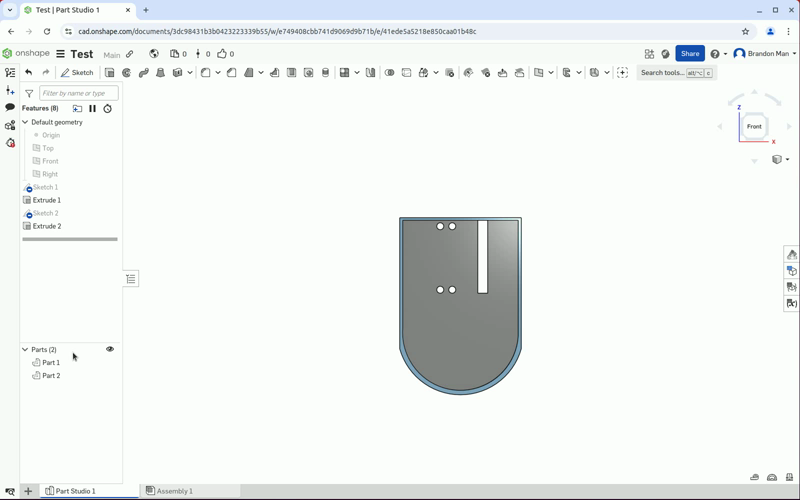
key(y)
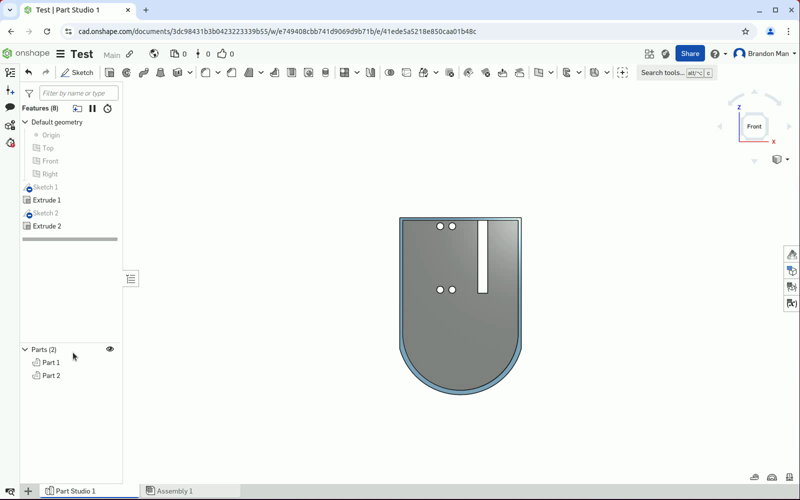
key(shift+p)
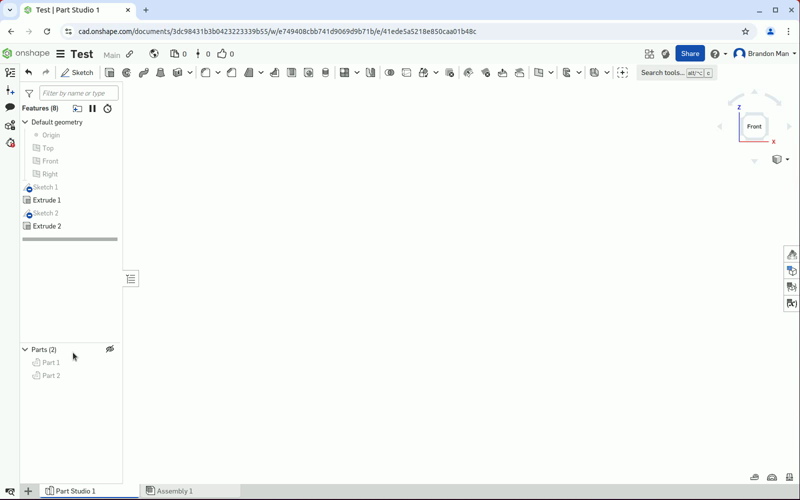
key(space)
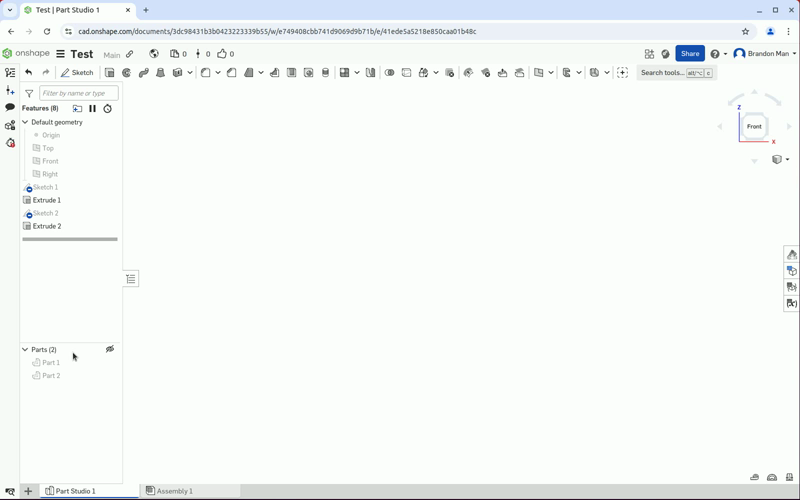
key_down(shift)
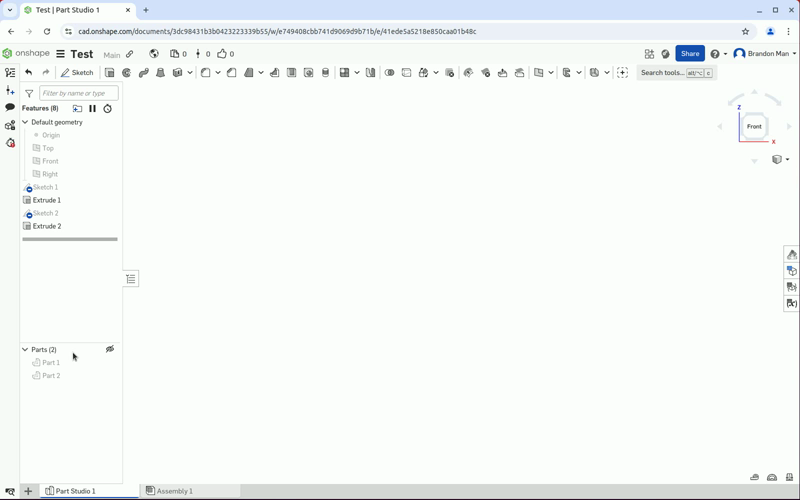
key(left)
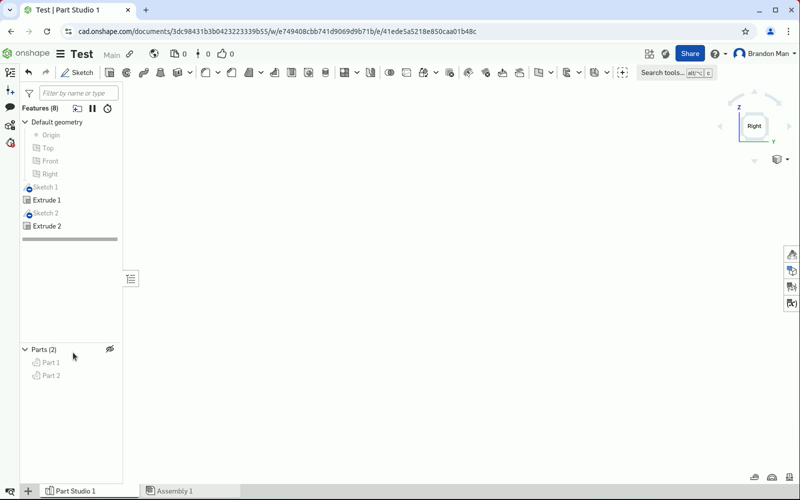
key_up(shift)
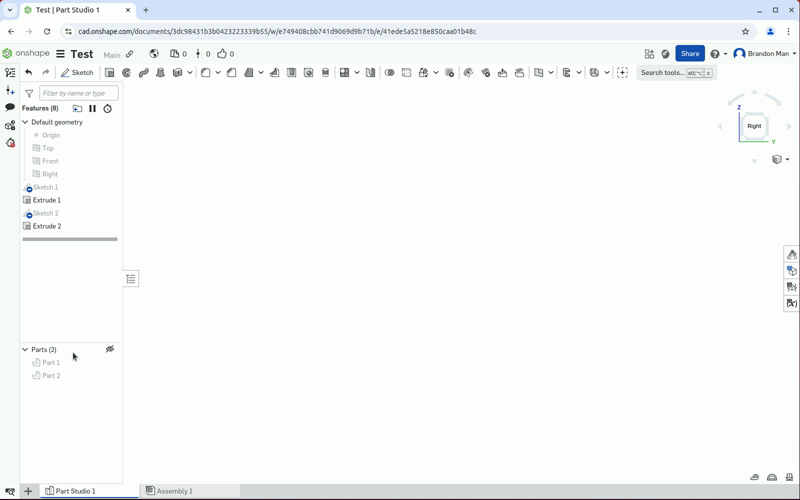
mouse_move(73, 352)
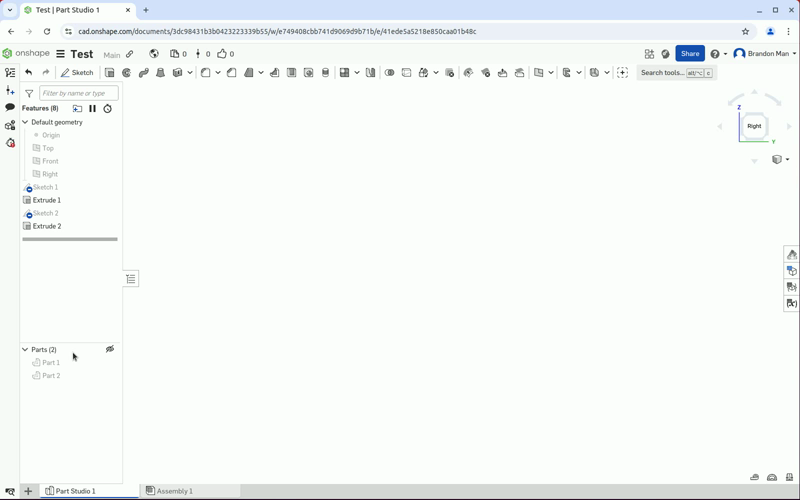
key(shift+y)
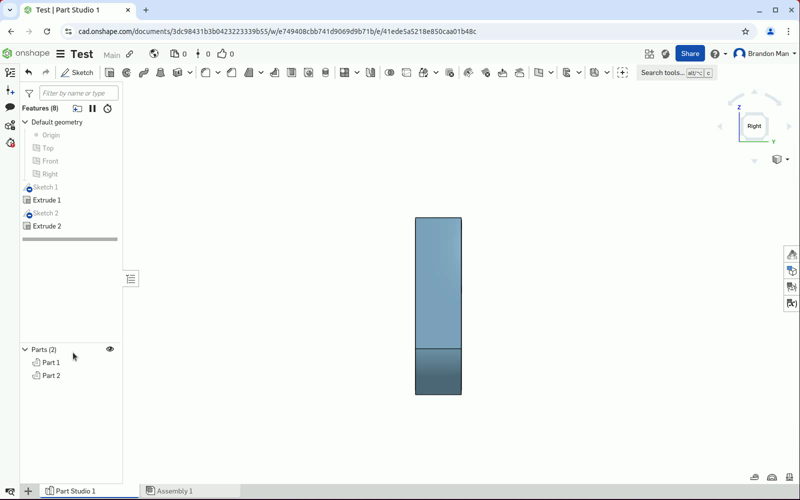
mouse_move(541, 75)
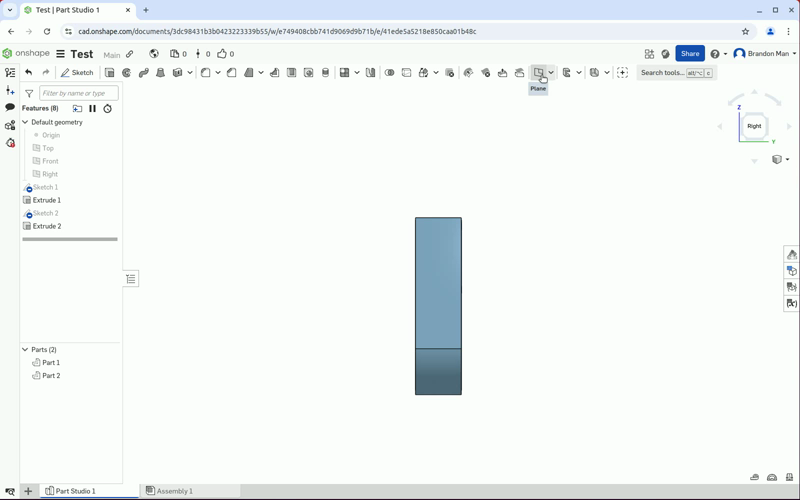
click(541, 75)
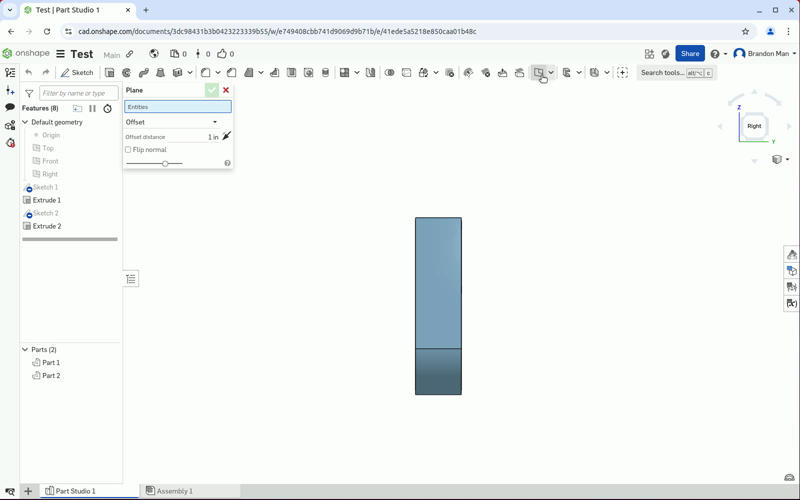
mouse_move(73, 176)
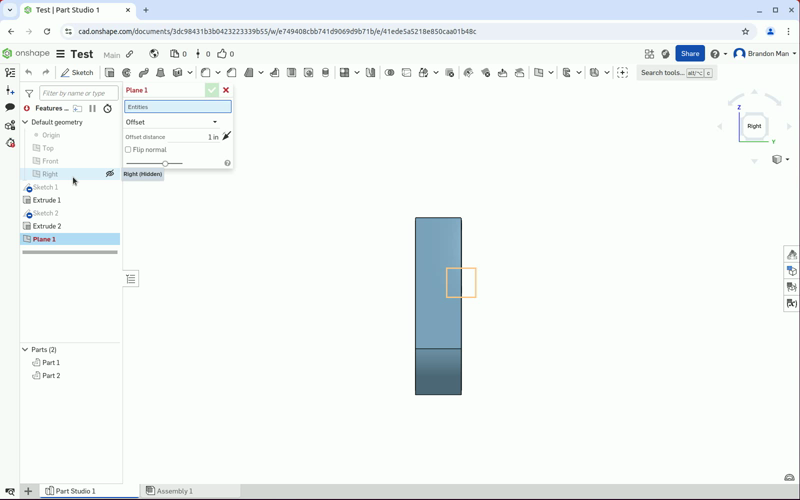
click(73, 176)
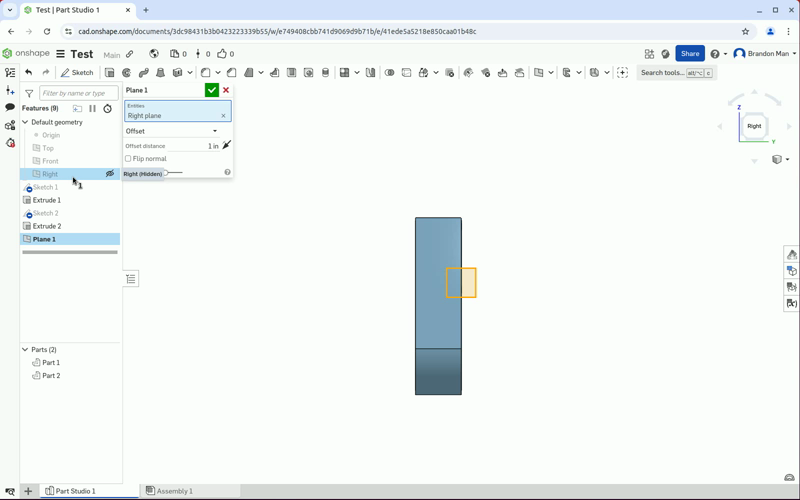
key(tab, 2)
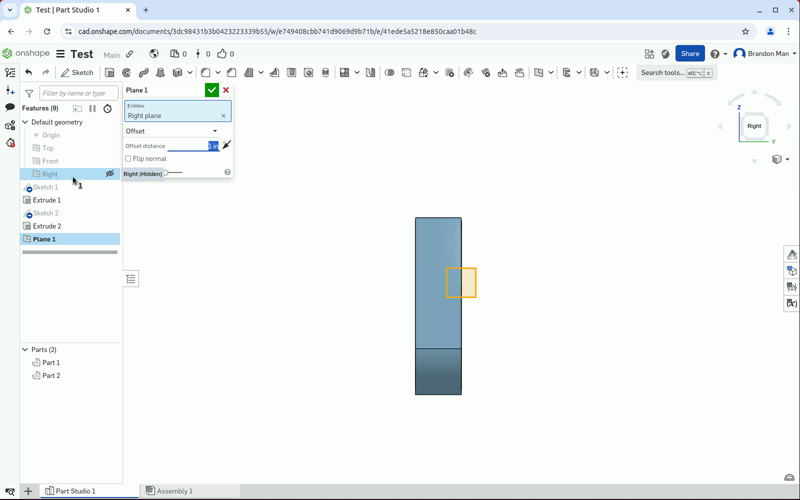
text(12.509)
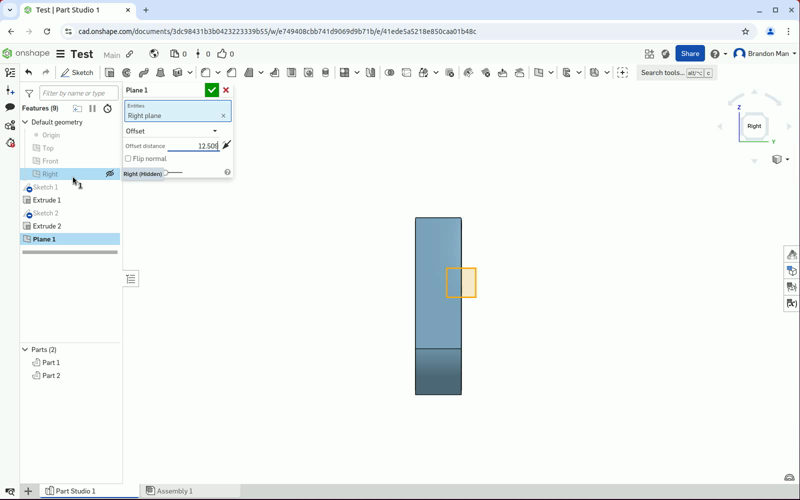
key(enter, 2)
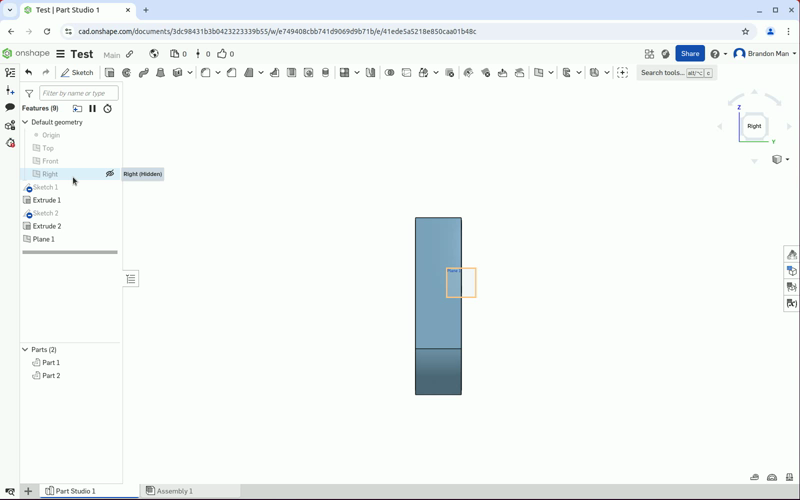
key(shift+s)
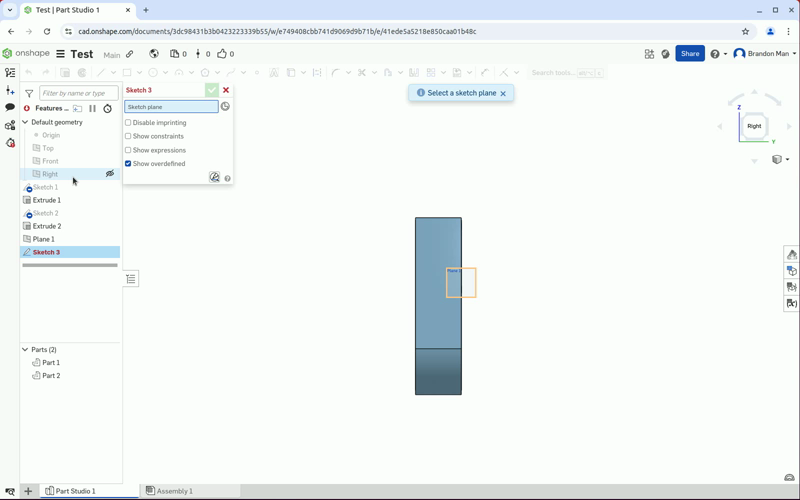
mouse_move(73, 241)
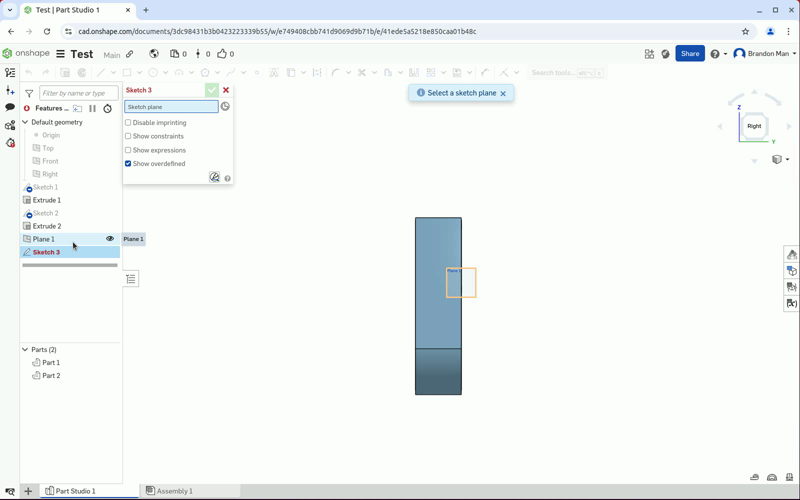
click(73, 241)
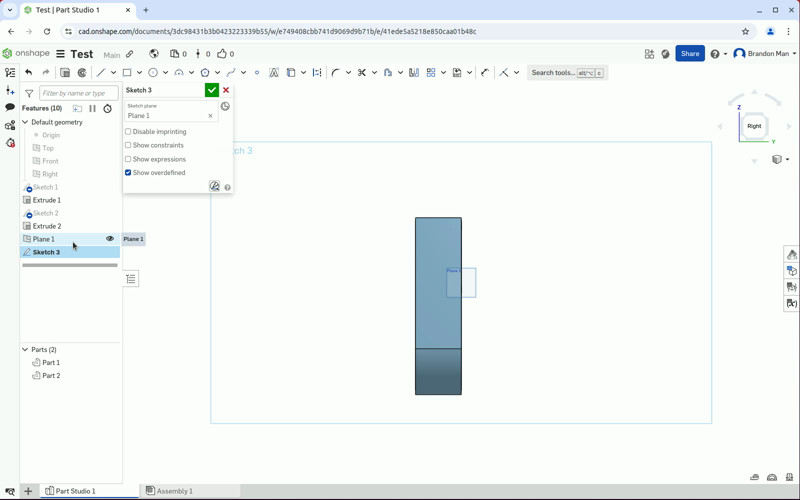
mouse_move(73, 352)
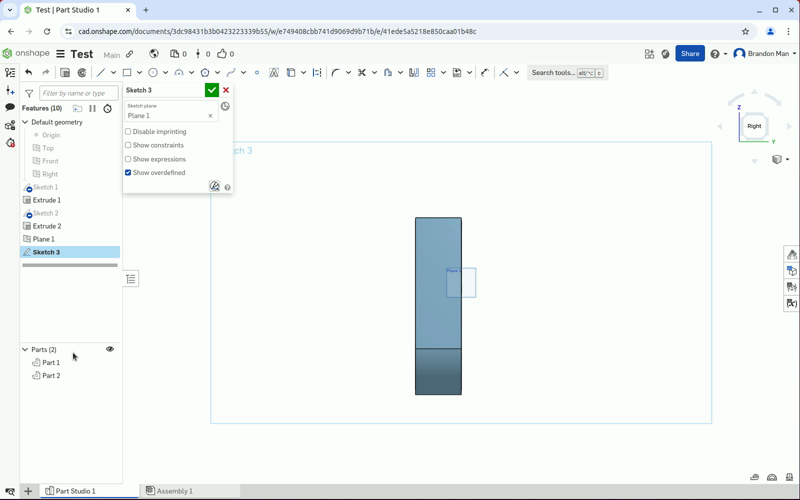
key(y)
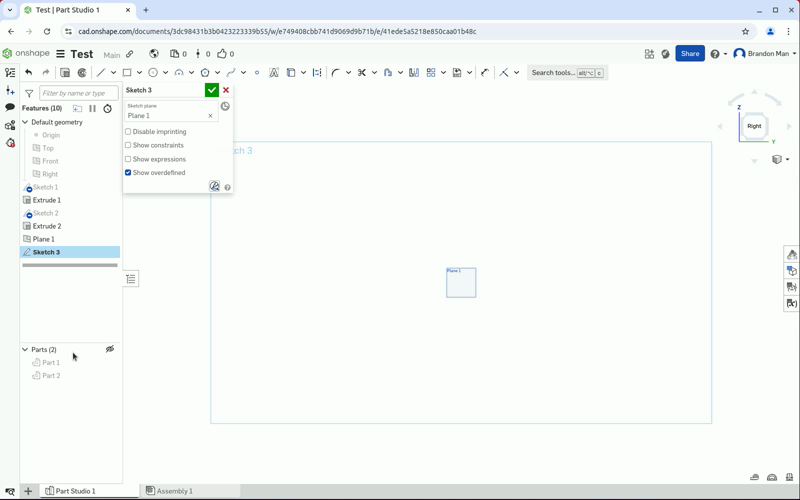
key(a)
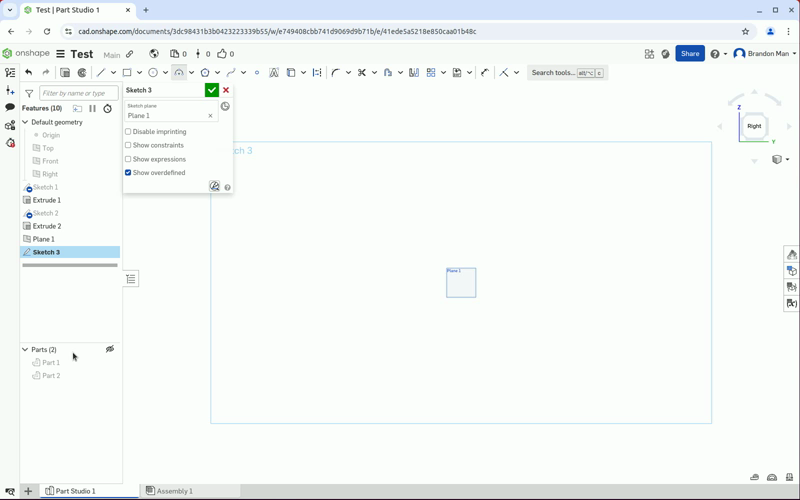
key_down(shift)
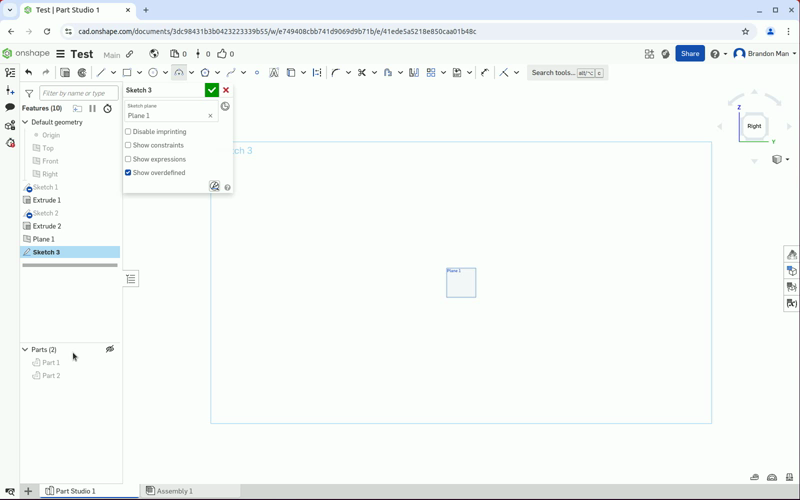
mouse_move(460, 278)
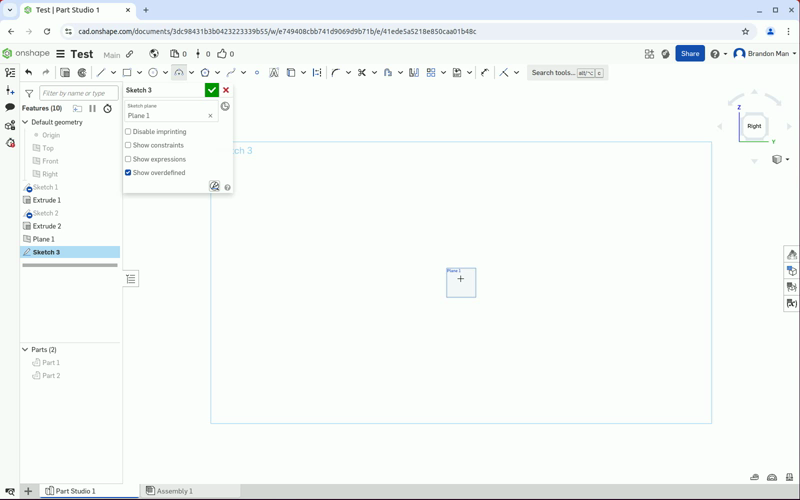
click(460, 278)
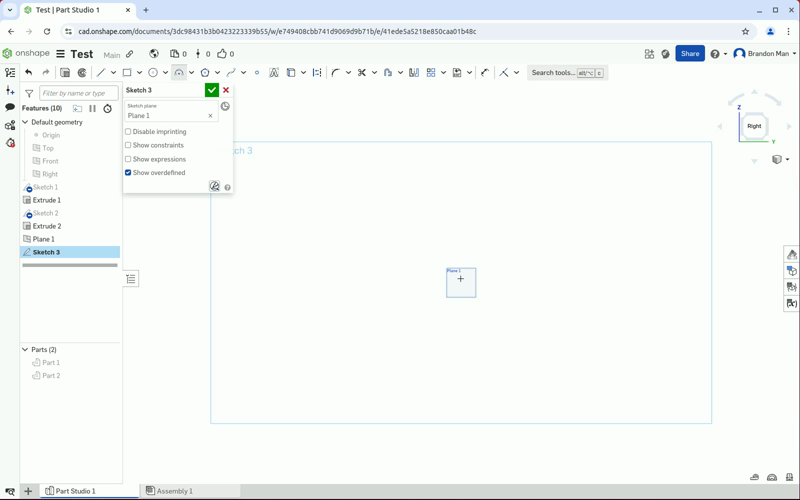
key_up(shift)
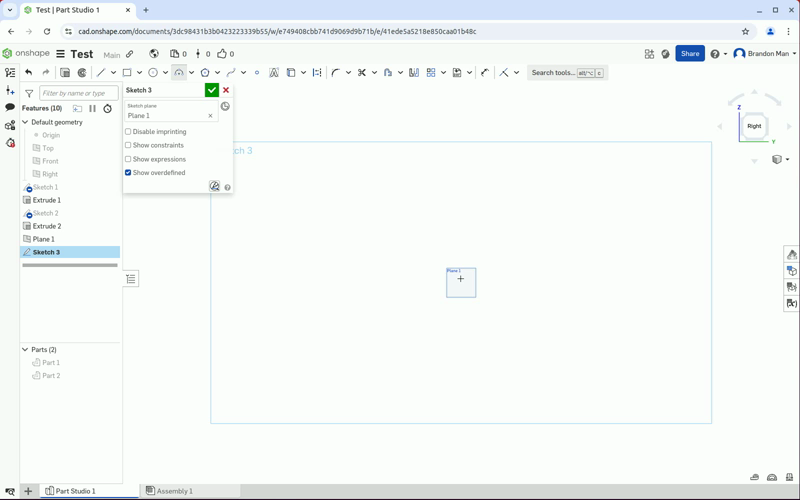
key_down(shift)
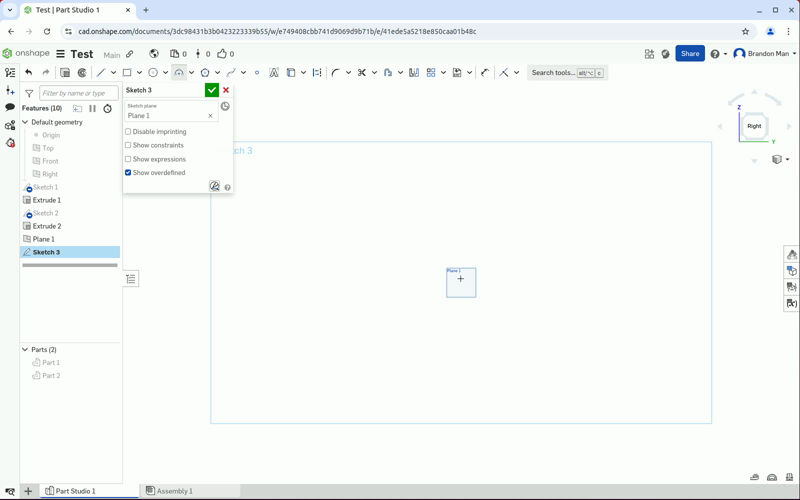
mouse_move(460, 241)
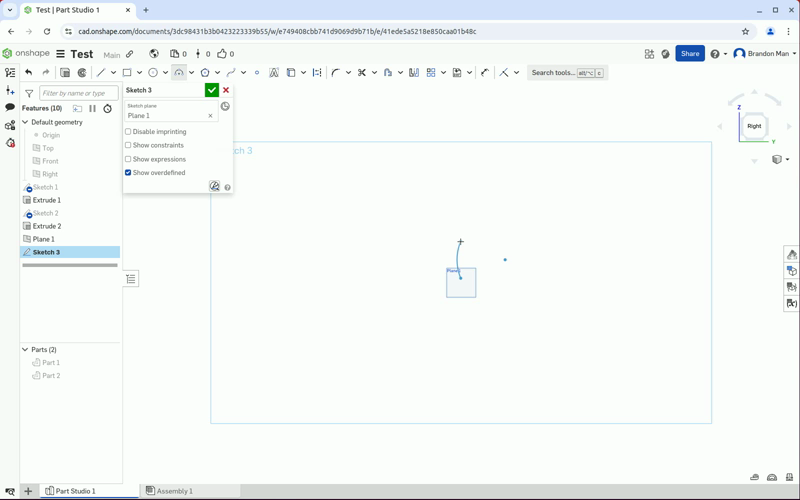
click(460, 241)
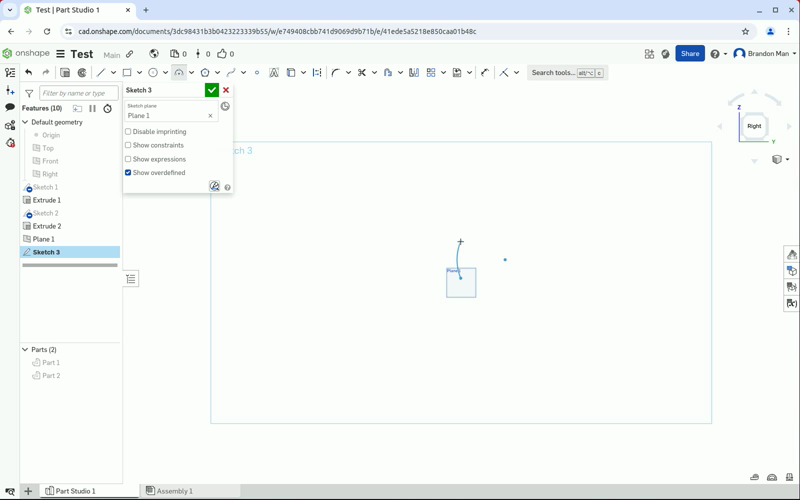
mouse_move(479, 259)
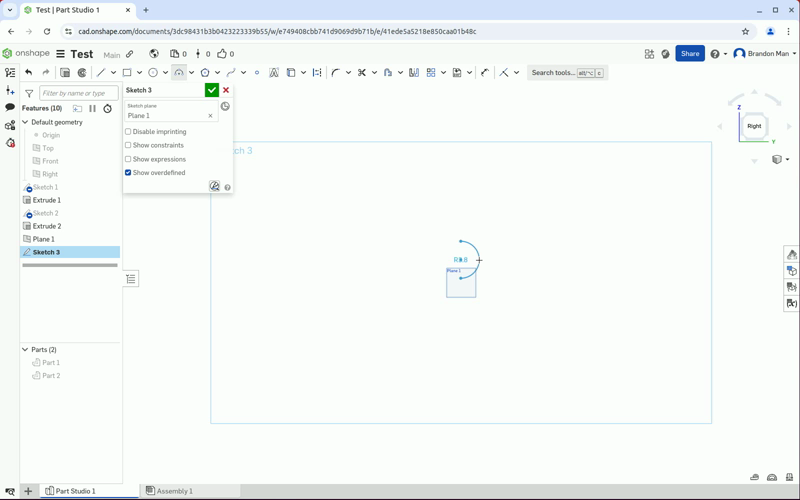
click(479, 259)
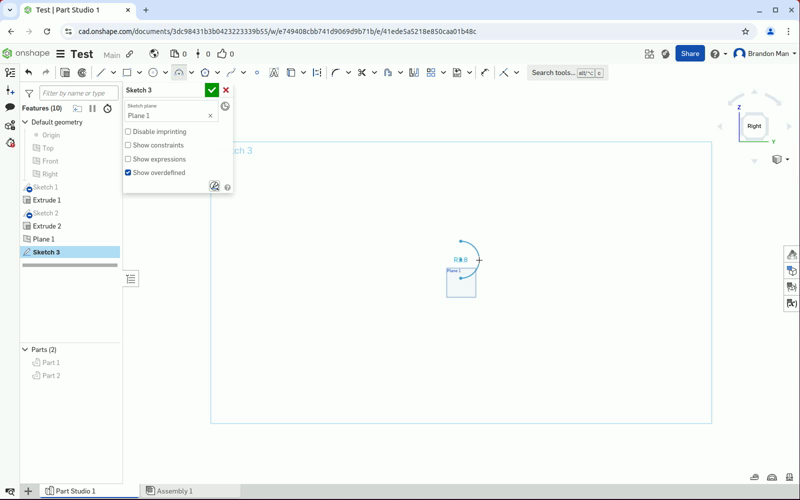
key_up(shift)
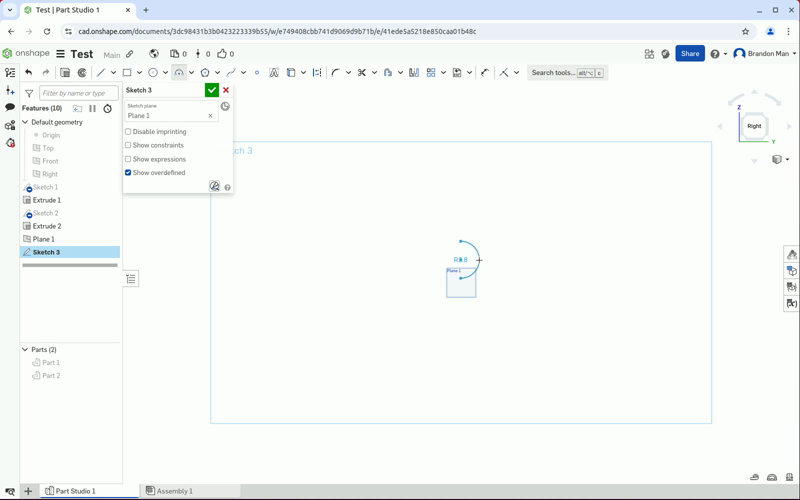
key(esc)
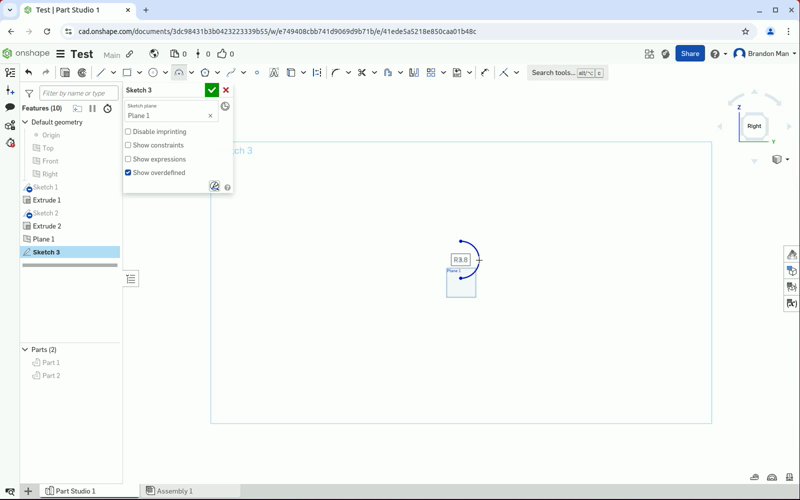
key(l)
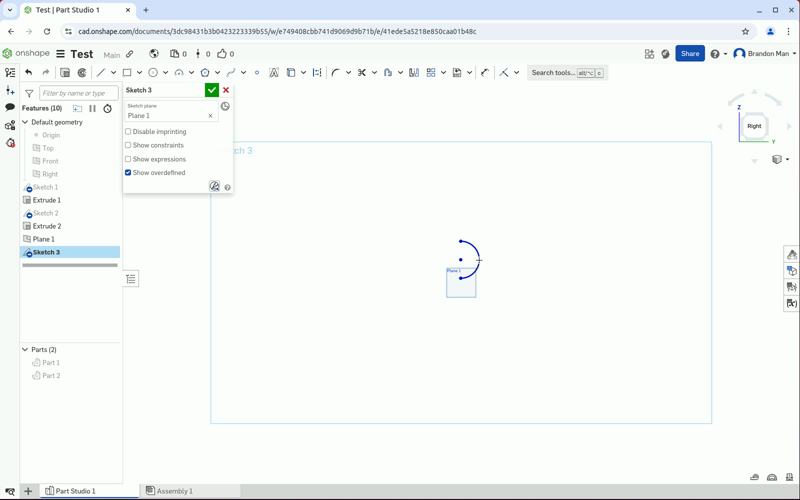
mouse_move(460, 241)
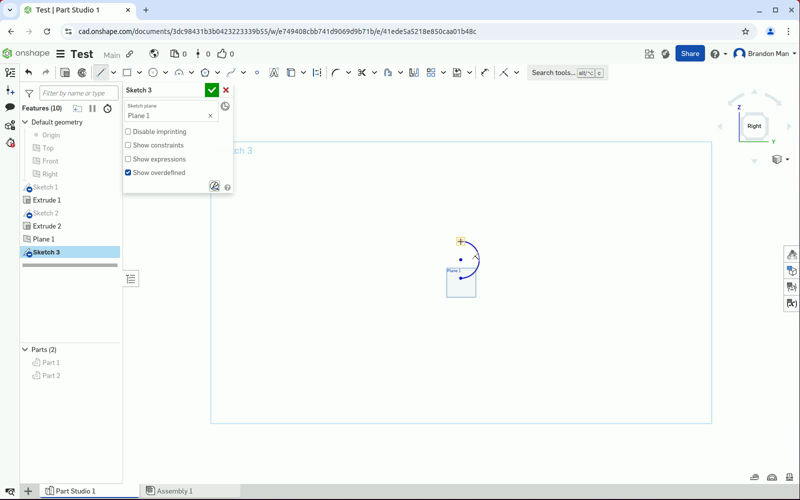
click(460, 241)
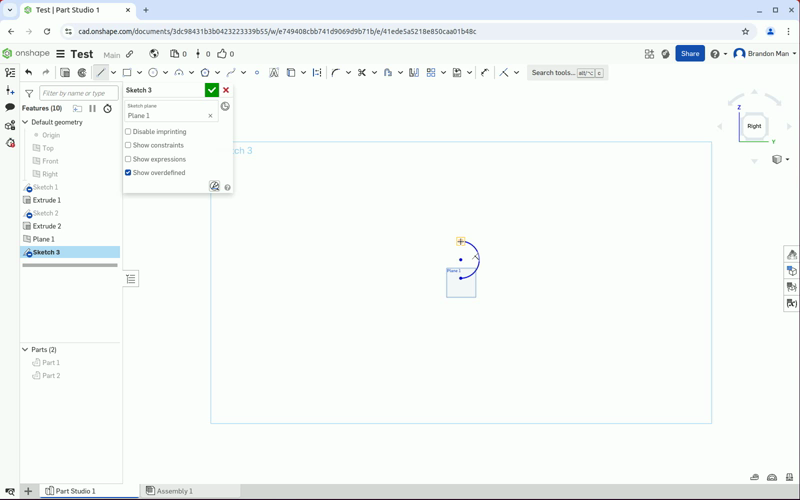
mouse_move(490, 241)
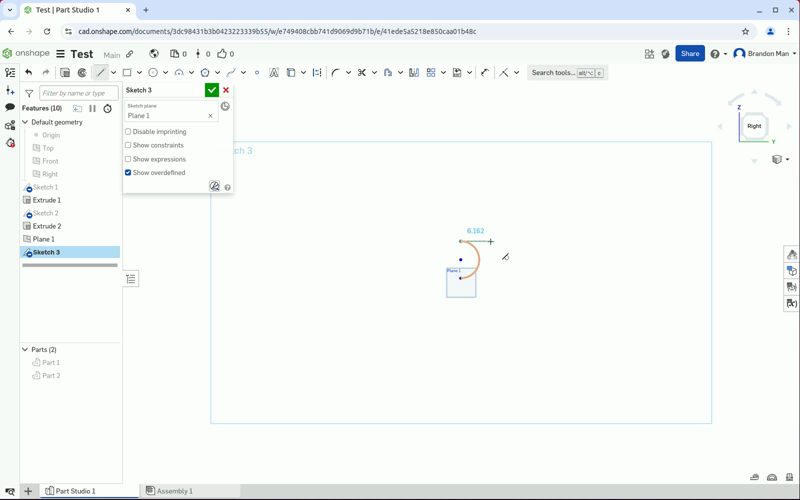
key_down(shift)
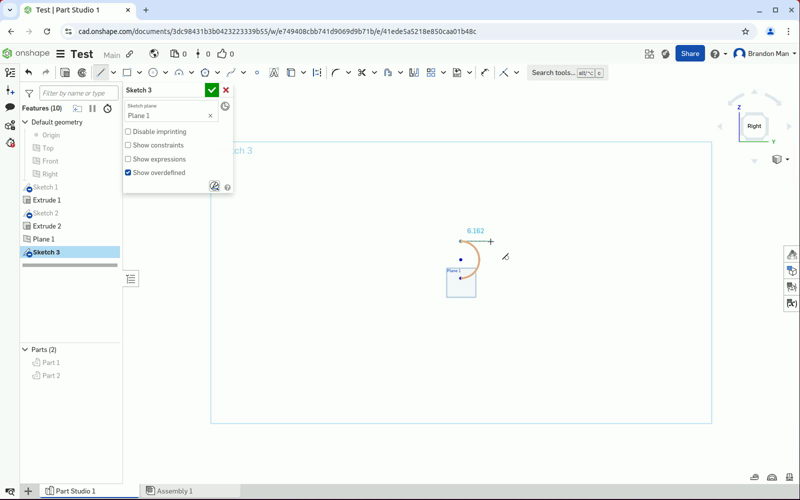
mouse_move(460, 278)
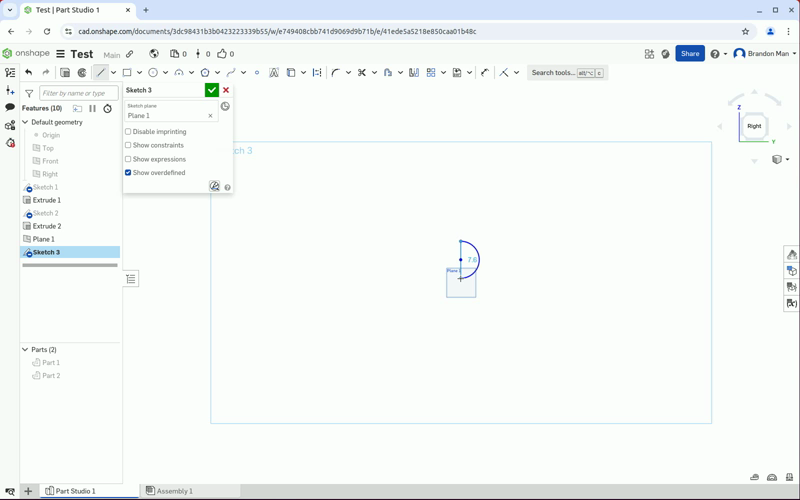
key_up(shift)
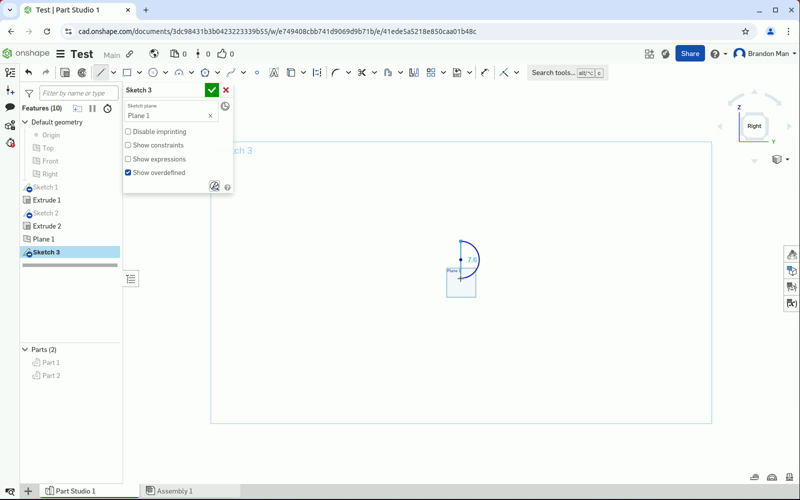
click(460, 278)
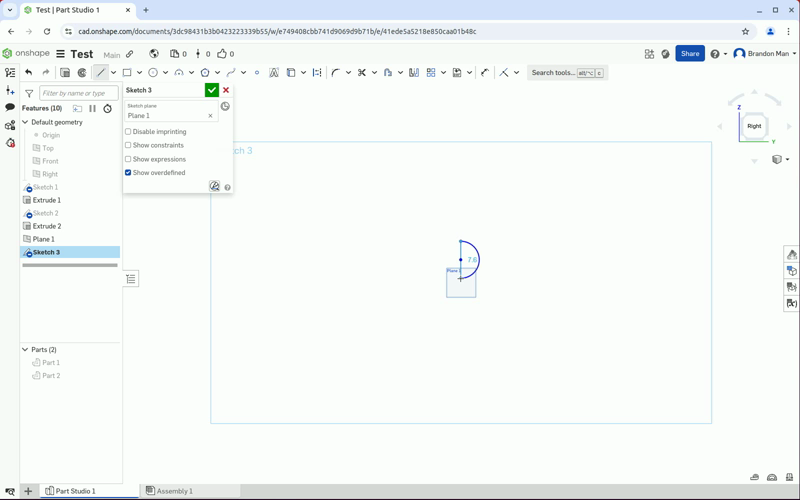
key(esc)
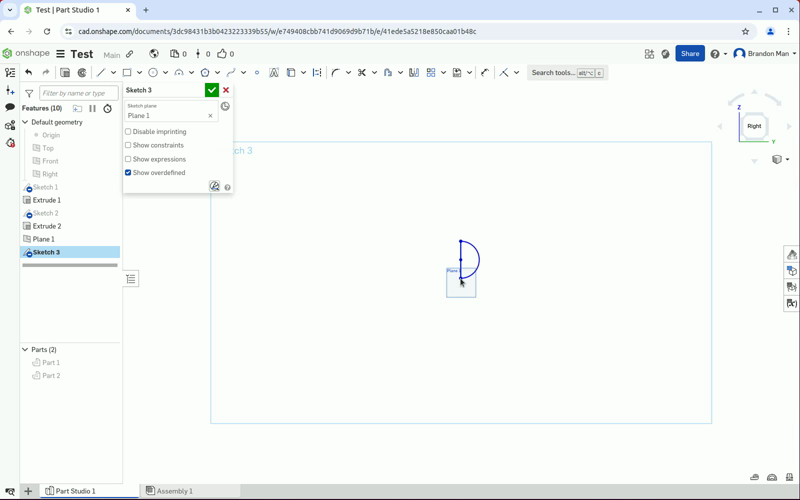
key(c)
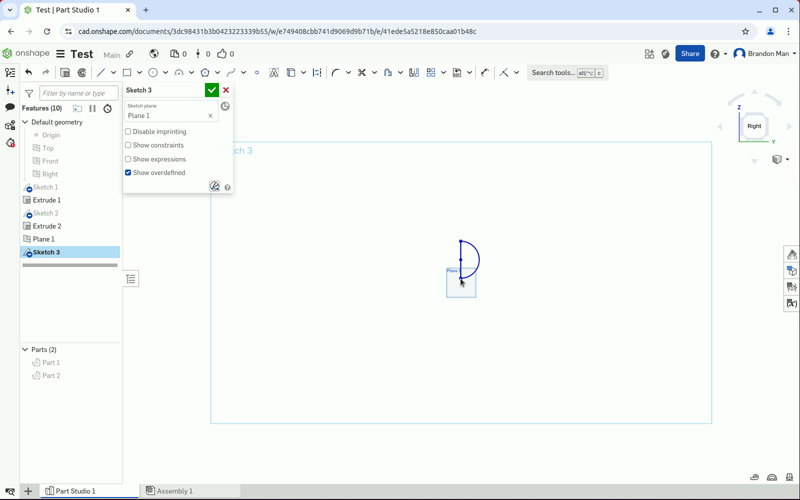
key_down(shift)
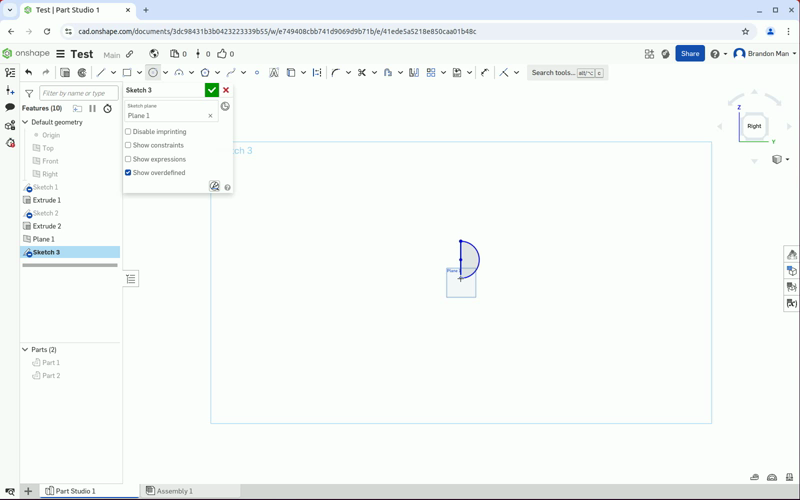
mouse_move(468, 259)
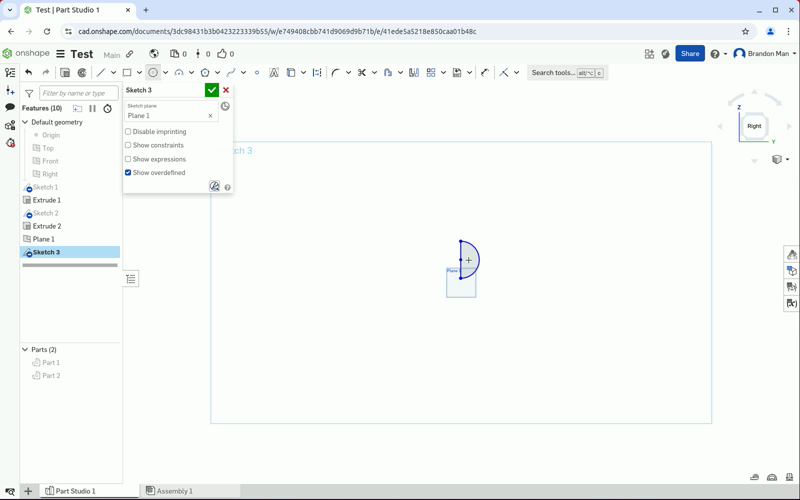
click(468, 259)
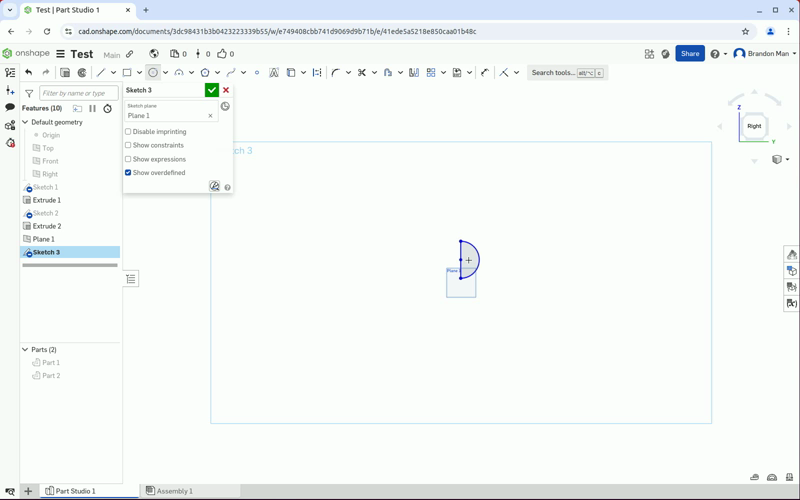
key_up(shift)
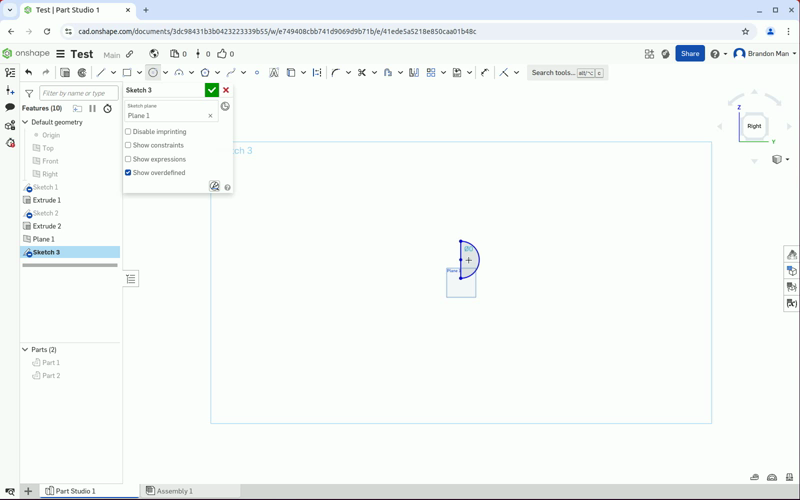
mouse_move(473, 259)
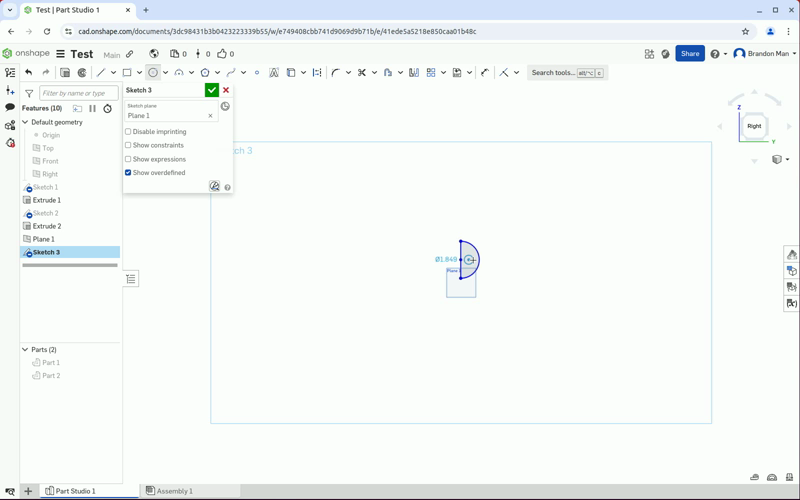
click(473, 259)
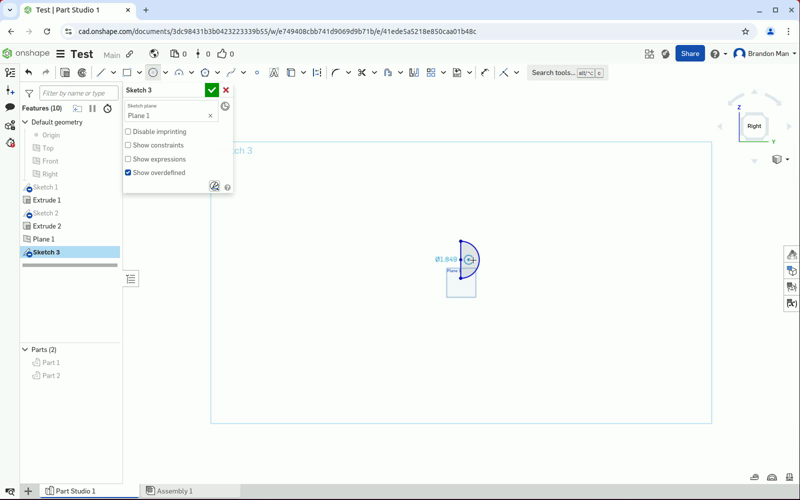
key(esc)
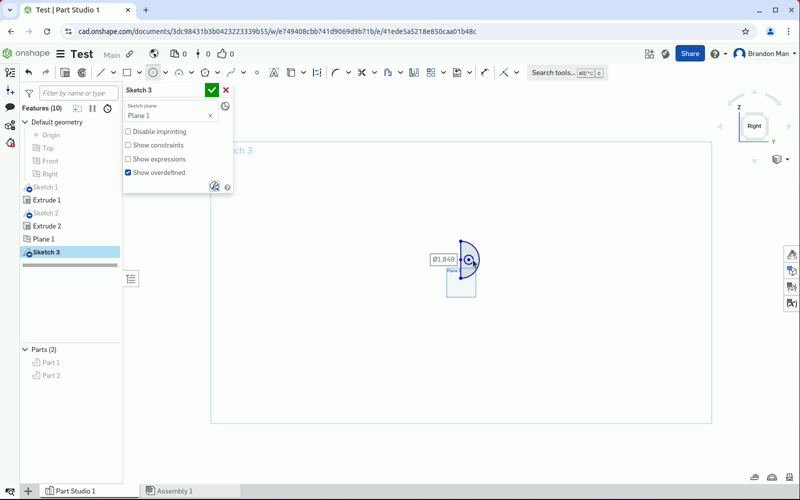
mouse_move(477, 258)
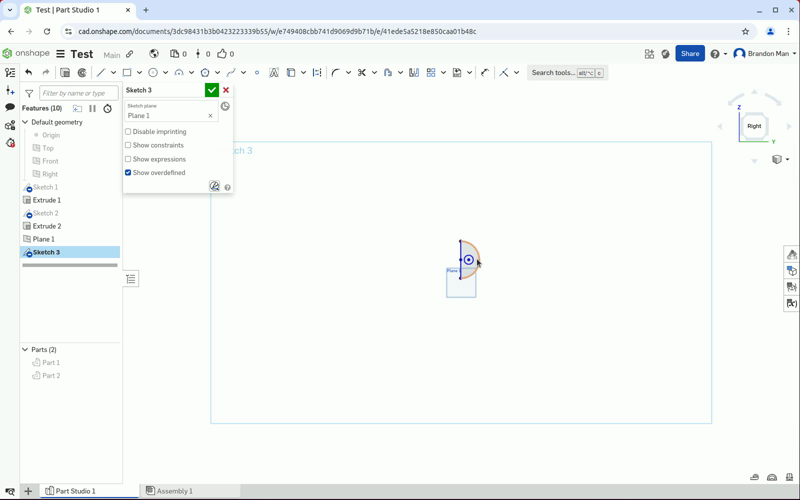
scroll(6)
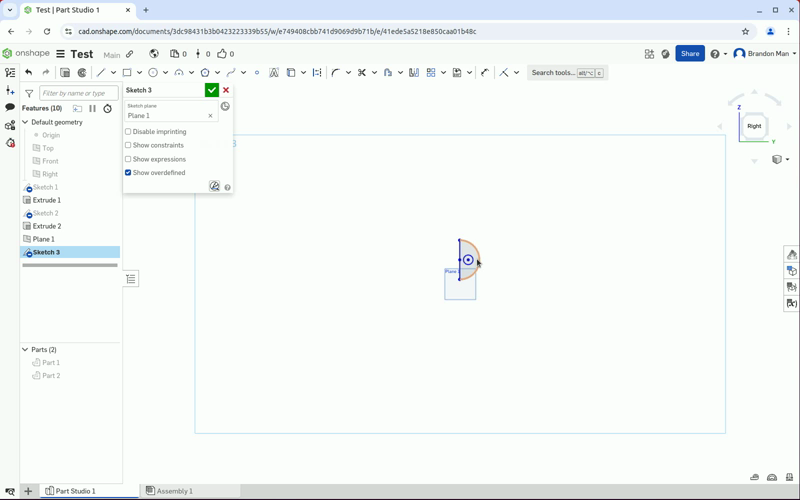
scroll(6)
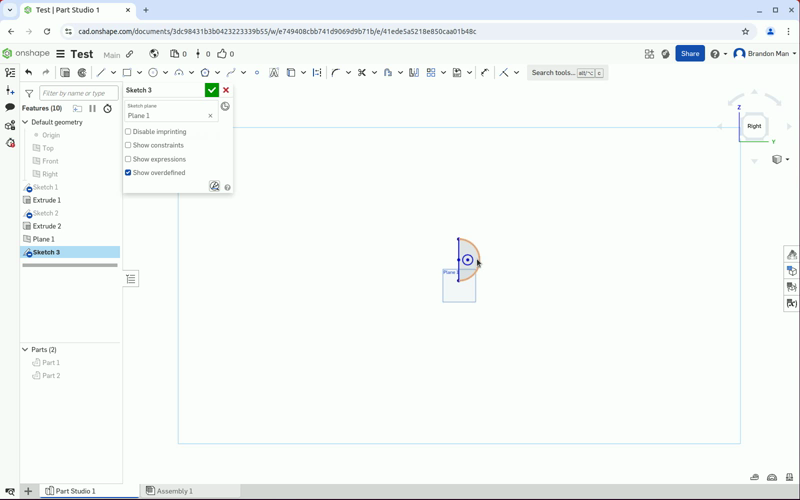
scroll(6)
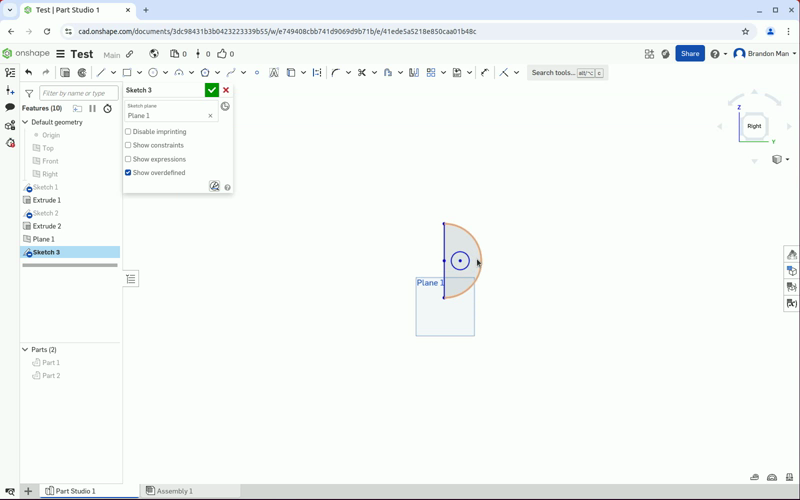
scroll(6)
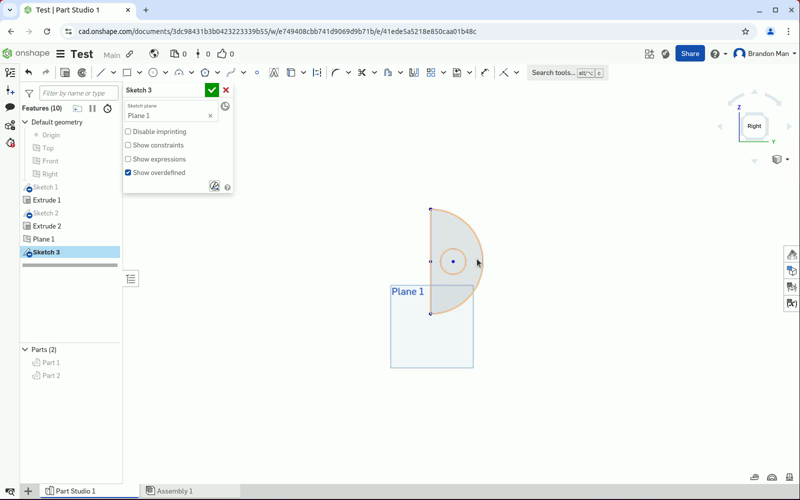
scroll(6)
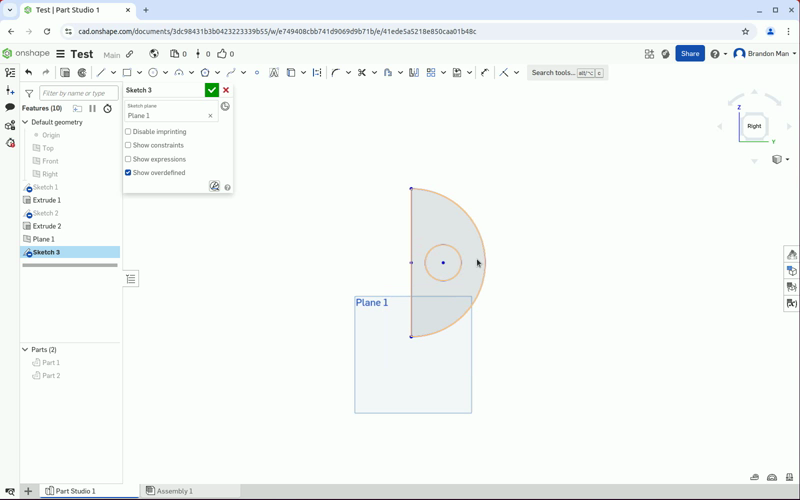
scroll(6)
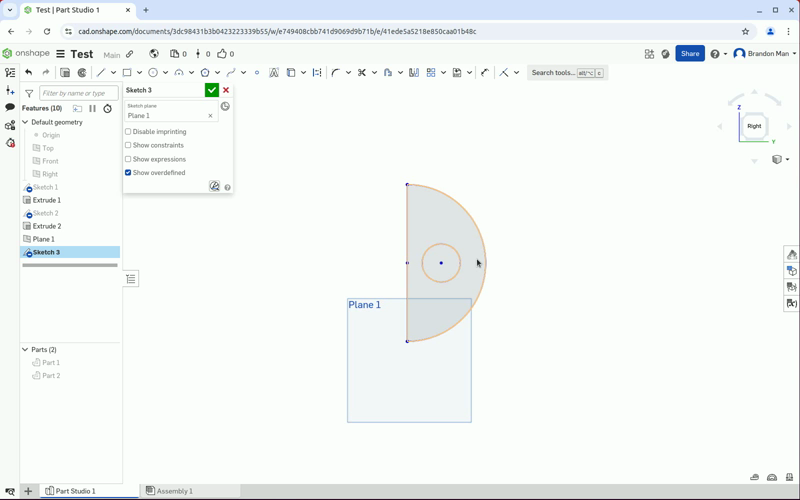
scroll(6)
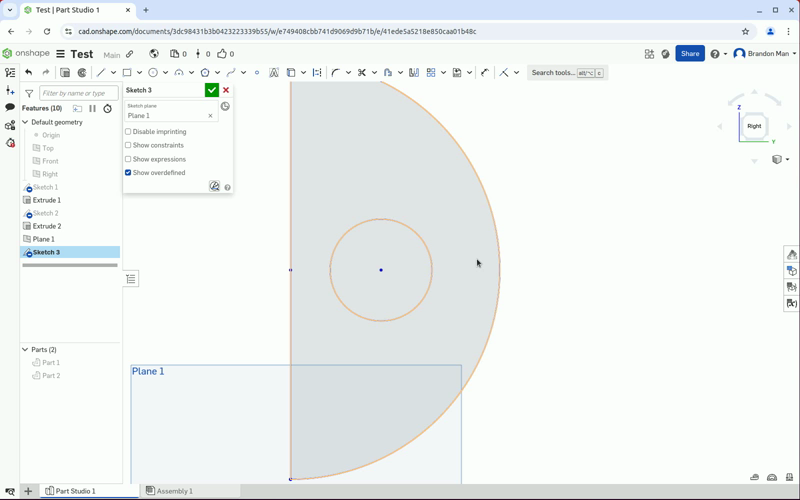
click(477, 258)
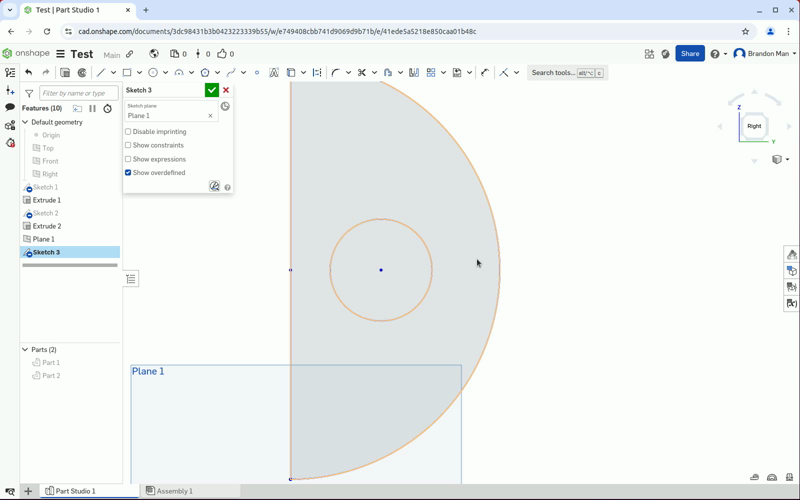
scroll(-6)
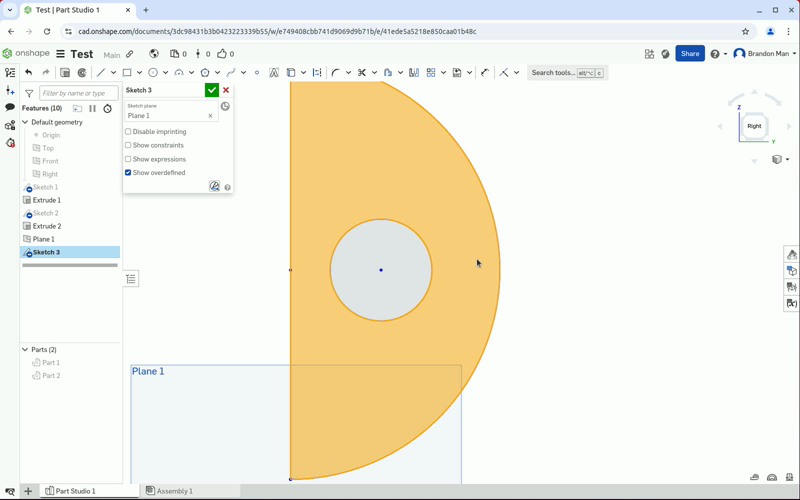
scroll(-6)
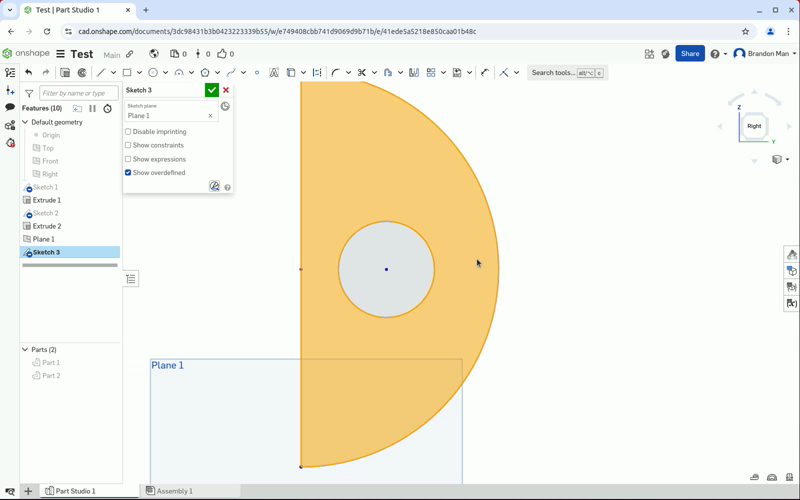
scroll(-6)
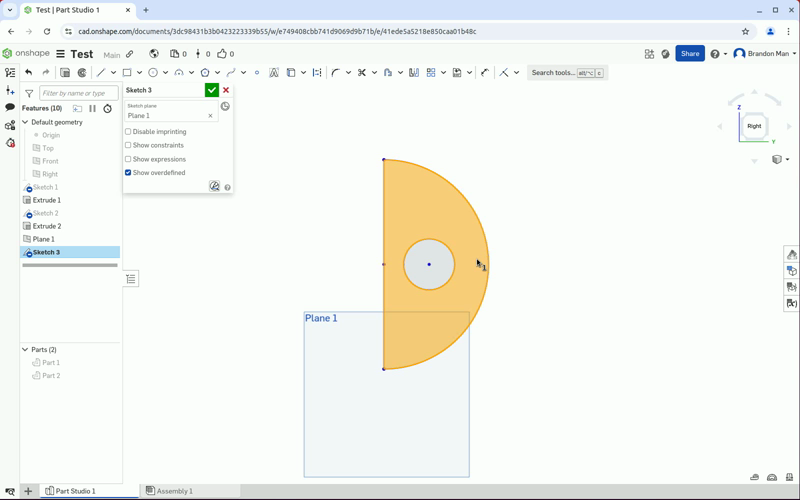
scroll(-6)
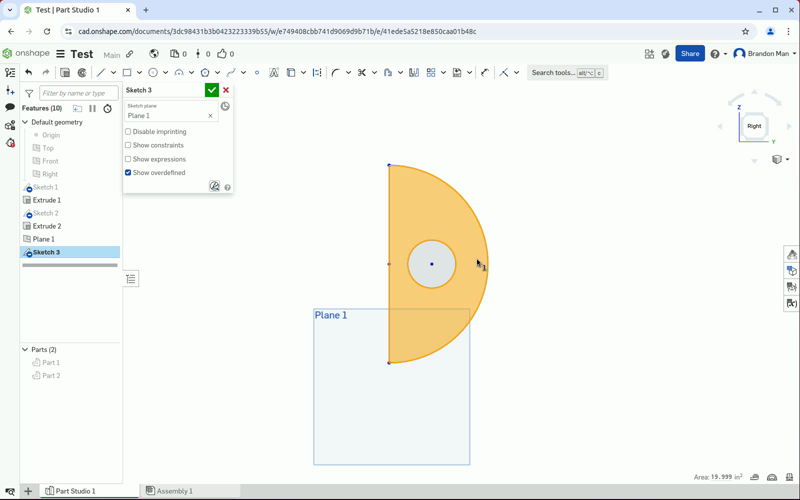
scroll(-6)
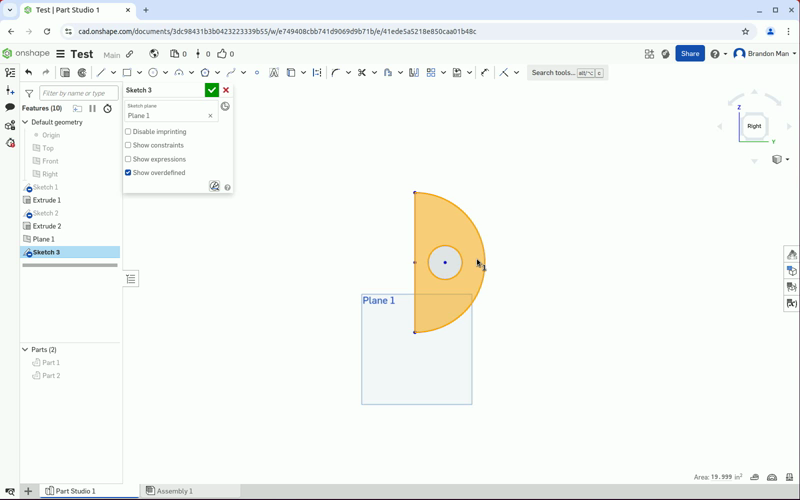
scroll(-6)
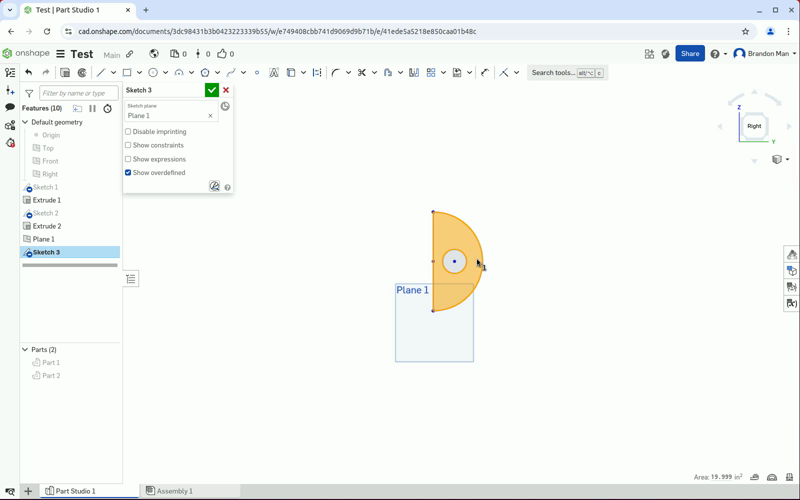
scroll(-6)
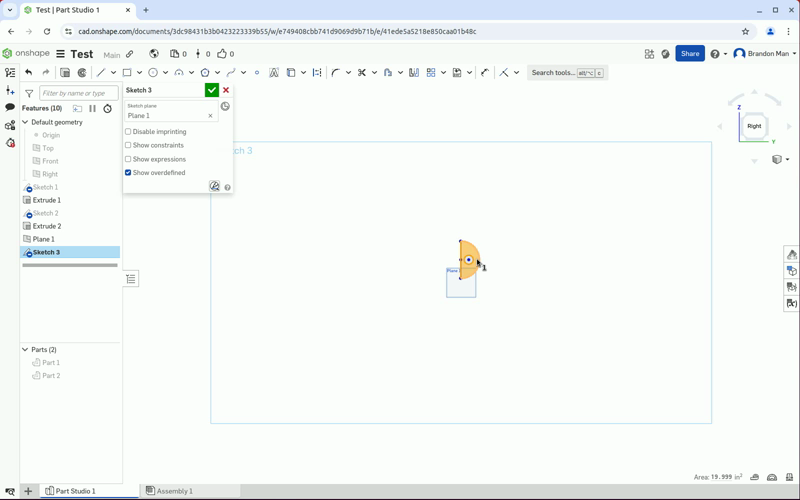
mouse_move(73, 352)
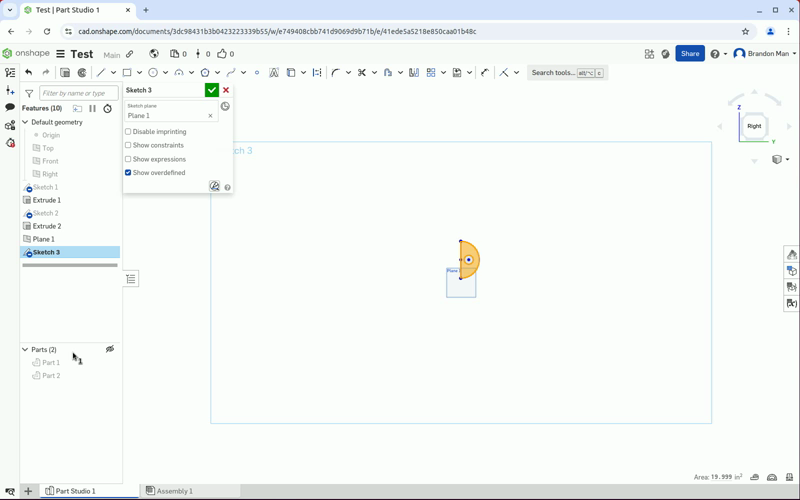
key(shift+y)
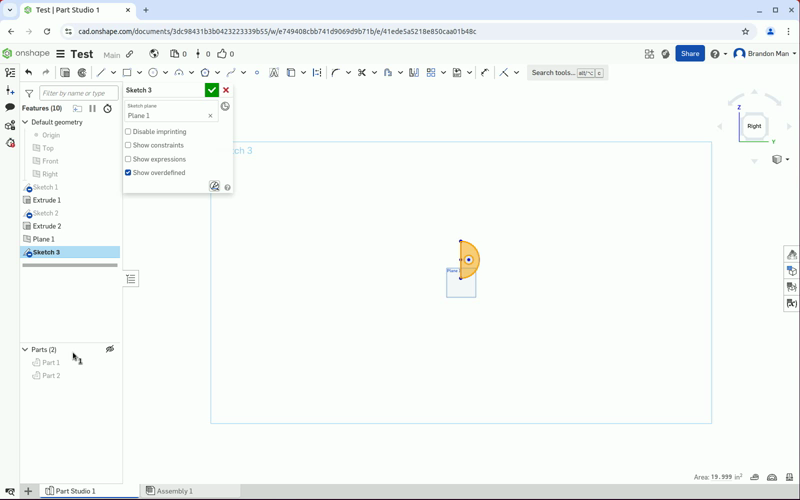
key(shift+e)
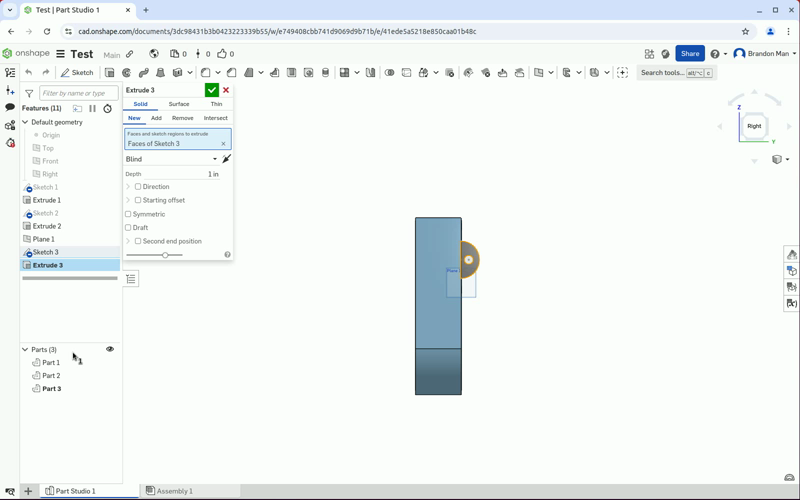
mouse_move(143, 106)
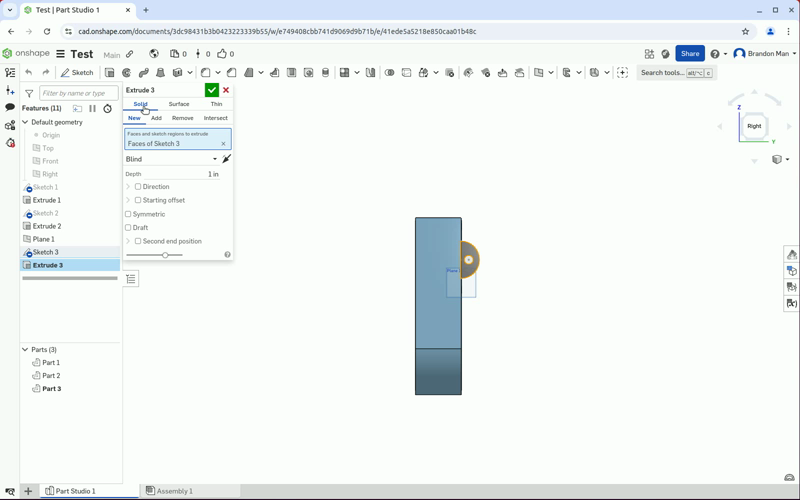
click(143, 106)
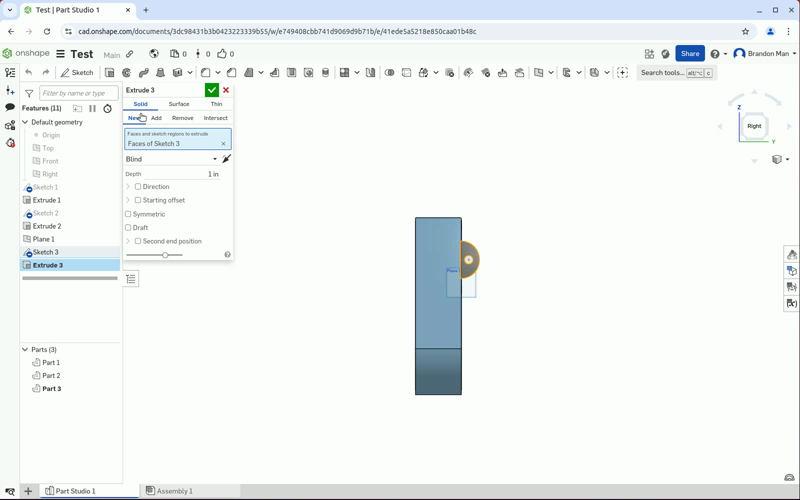
mouse_move(137, 120)
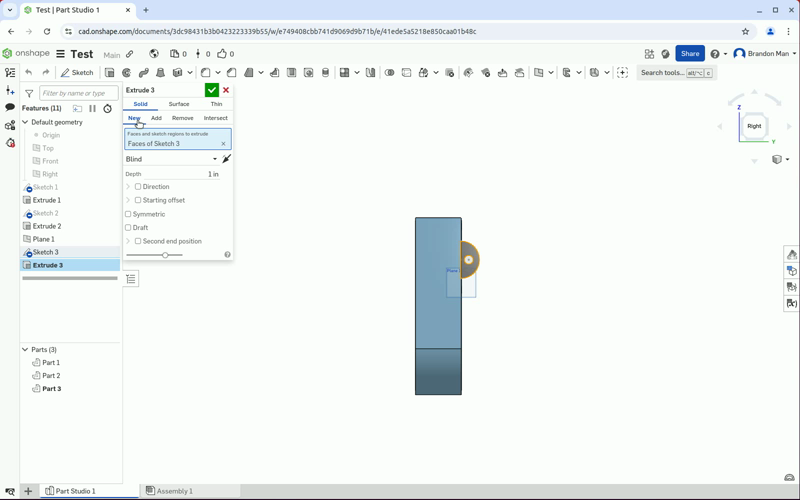
click(137, 120)
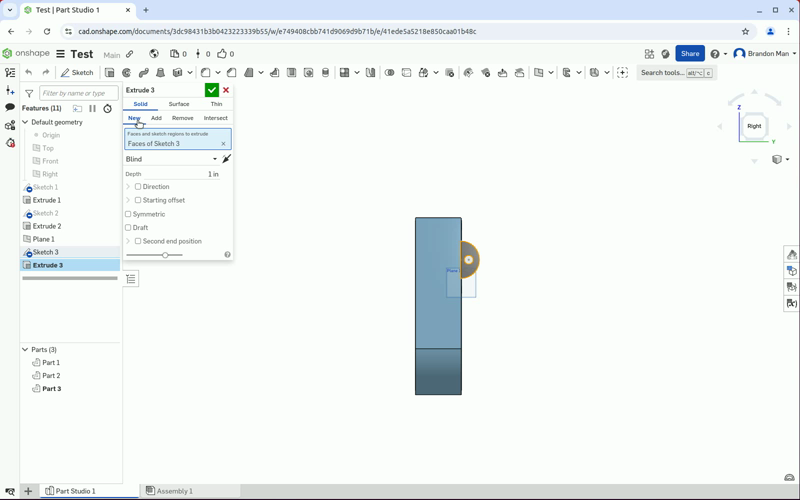
key(tab, 4)
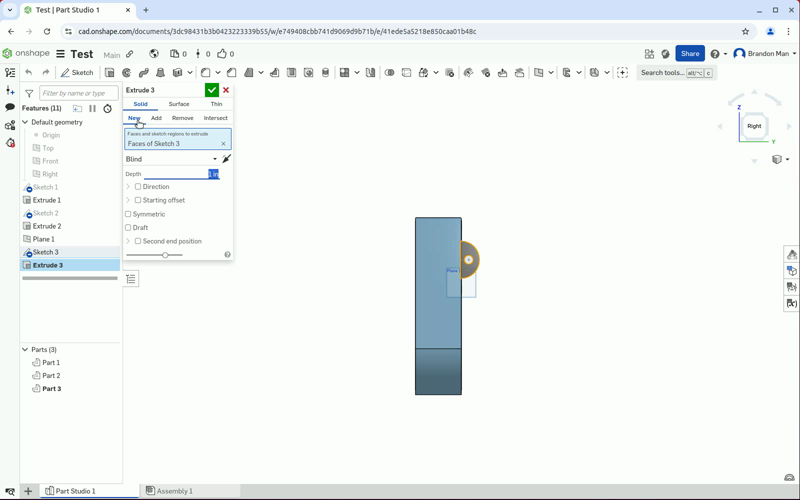
text(-0.722)
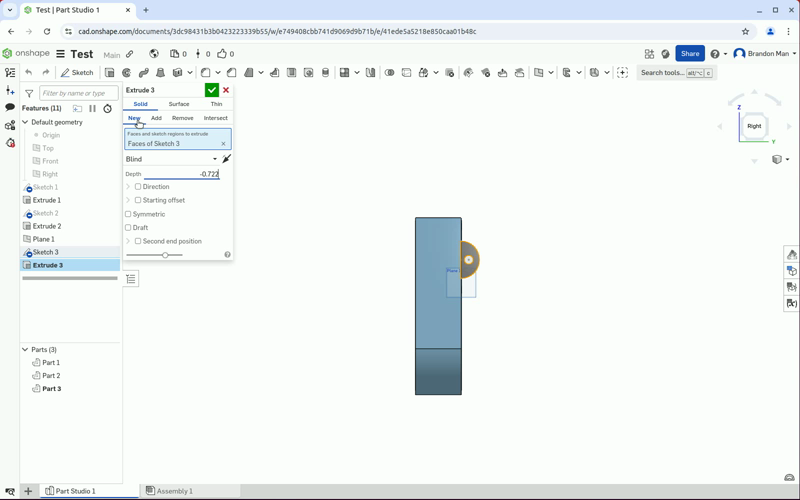
key(enter)
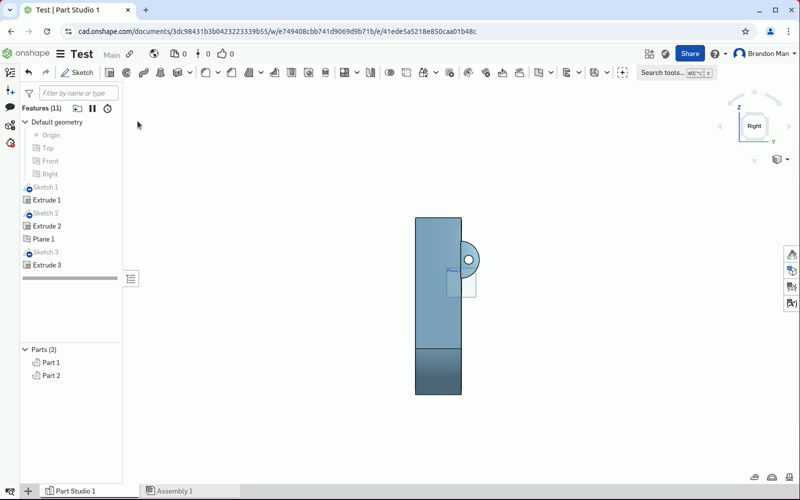
key(shift+h)
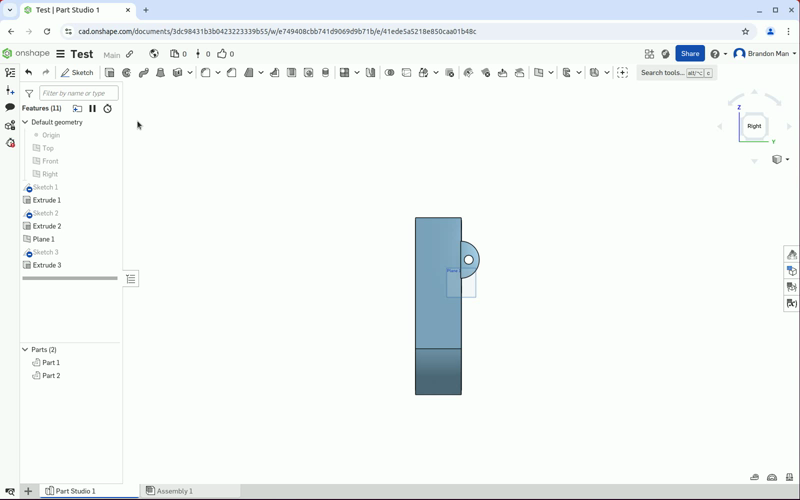
key(shift+h)
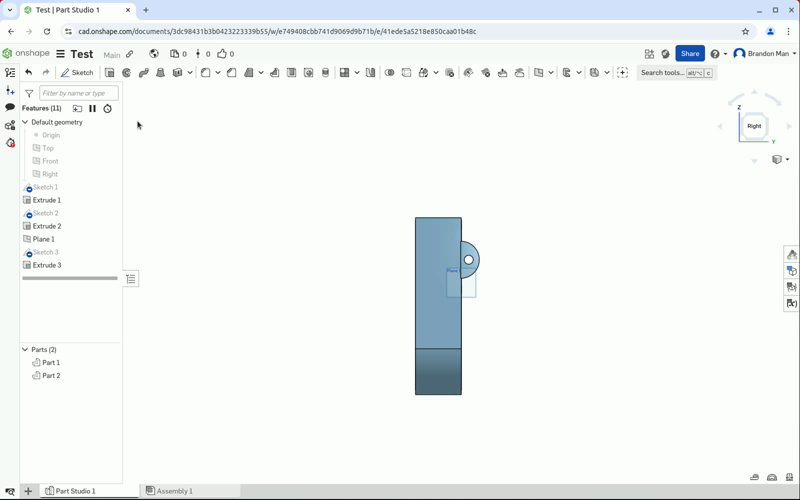
mouse_move(73, 189)
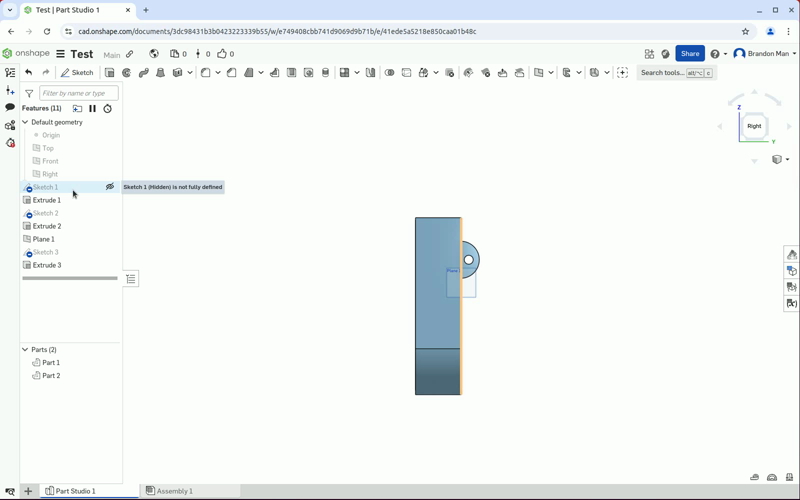
click(73, 189)
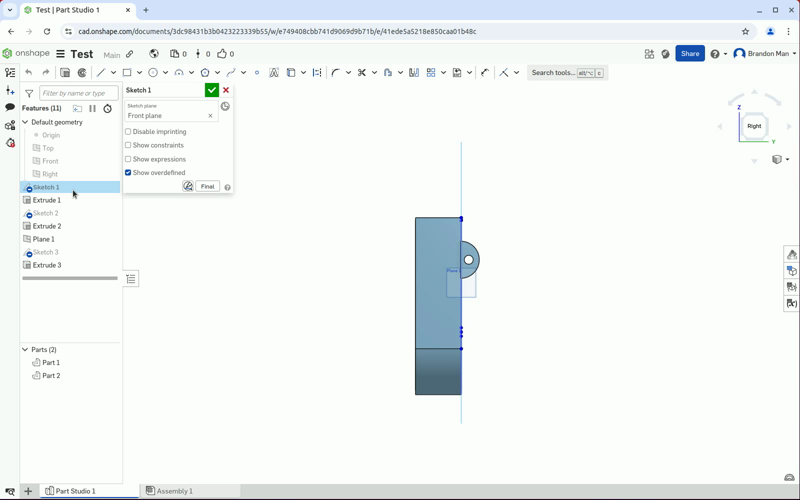
mouse_move(229, 92)
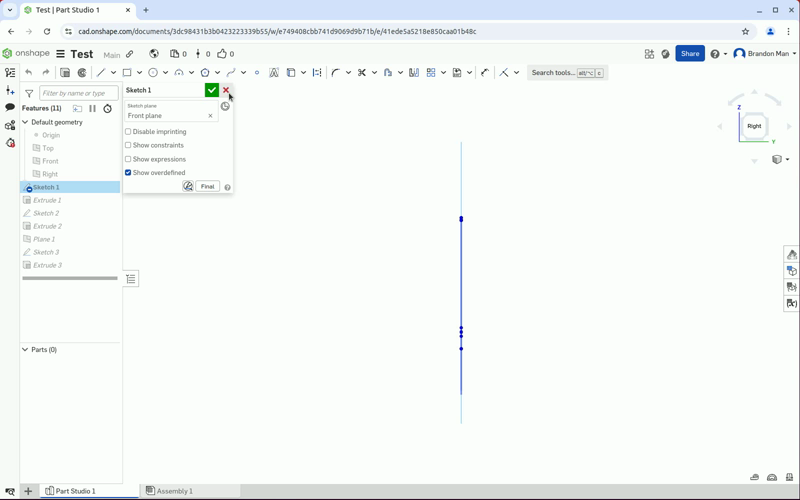
click(229, 92)
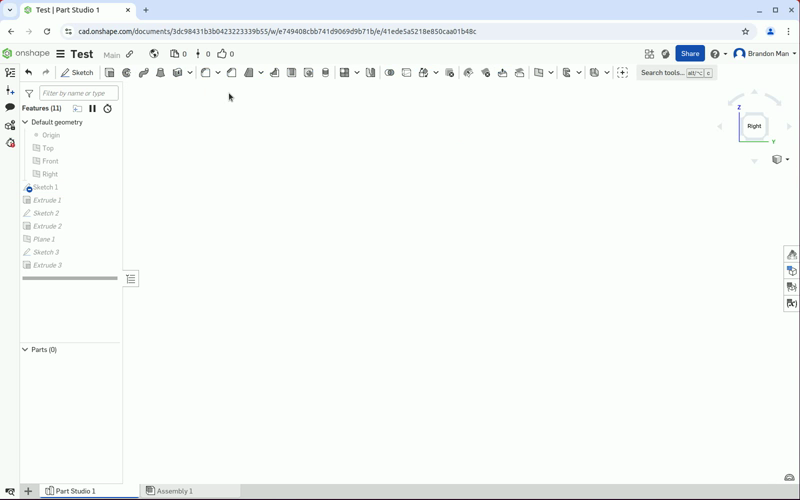
key(shift+s)
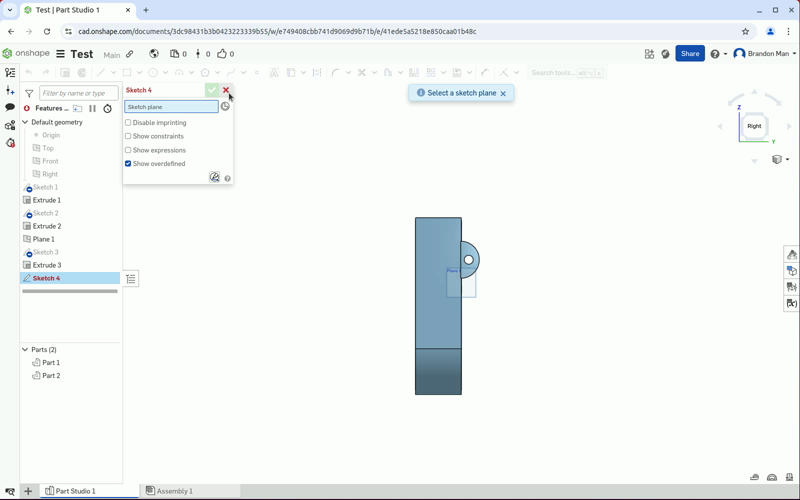
mouse_move(73, 241)
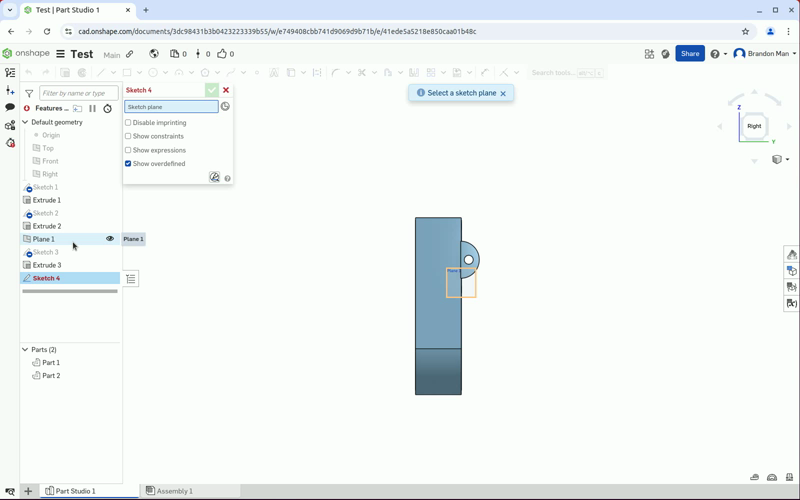
click(73, 241)
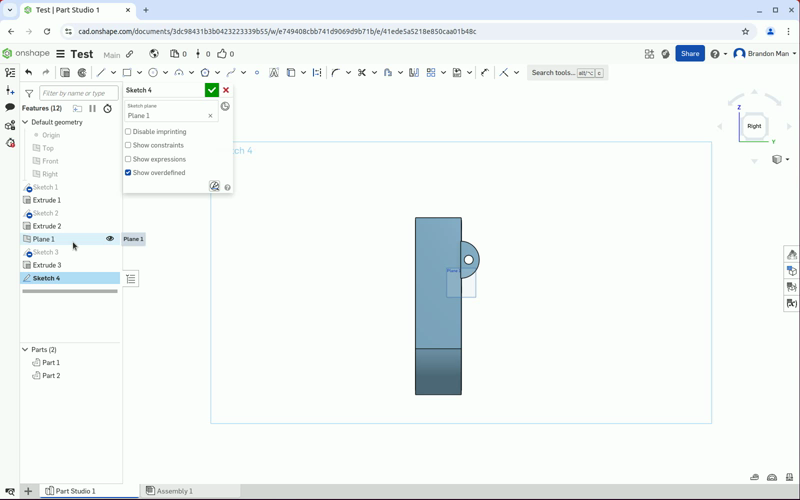
mouse_move(73, 352)
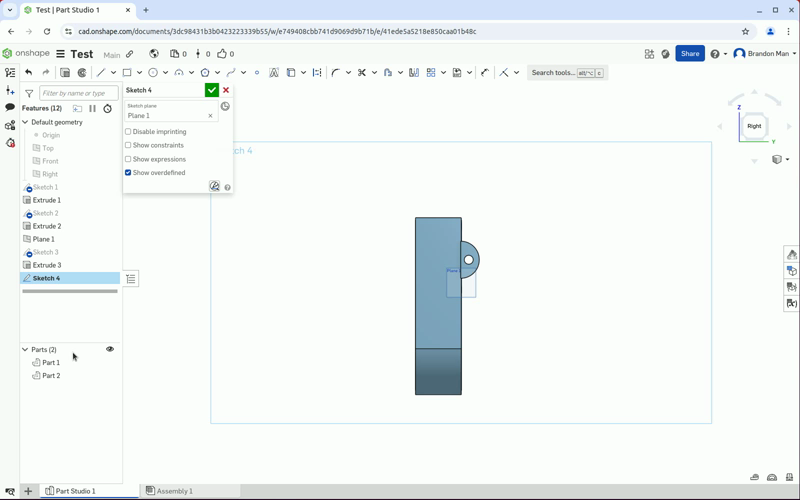
key(y)
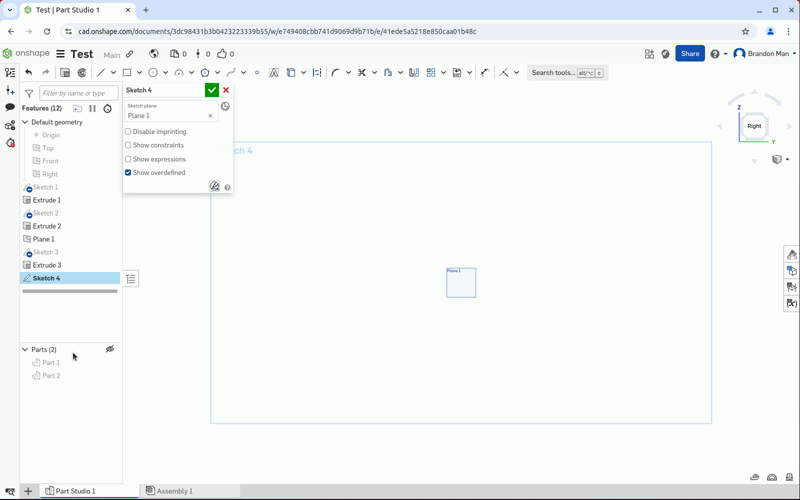
key(a)
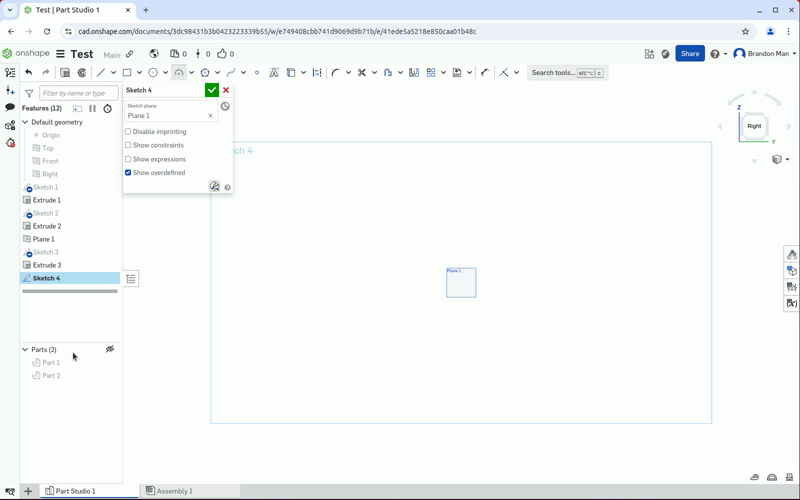
key_down(shift)
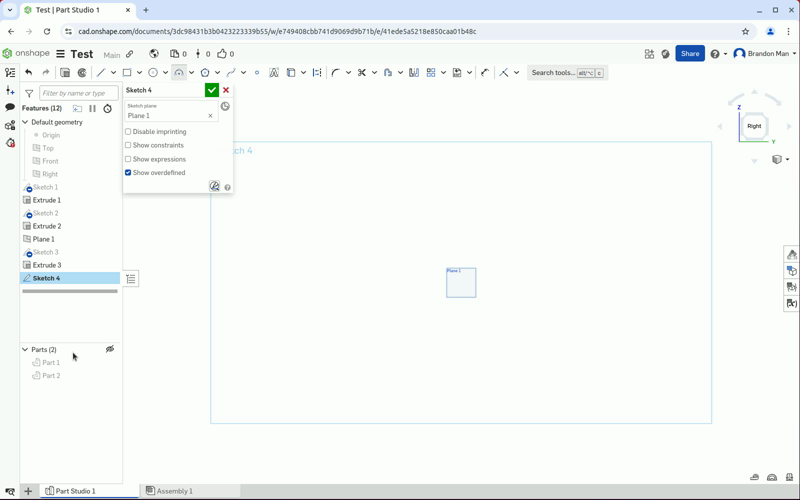
mouse_move(460, 348)
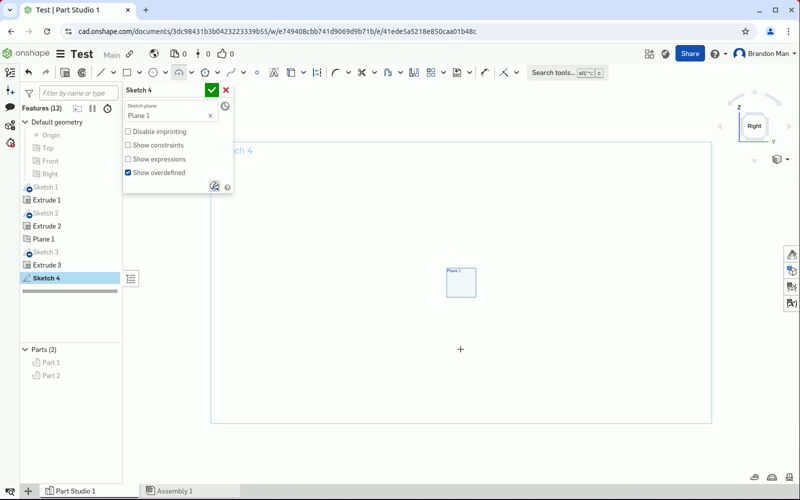
click(460, 348)
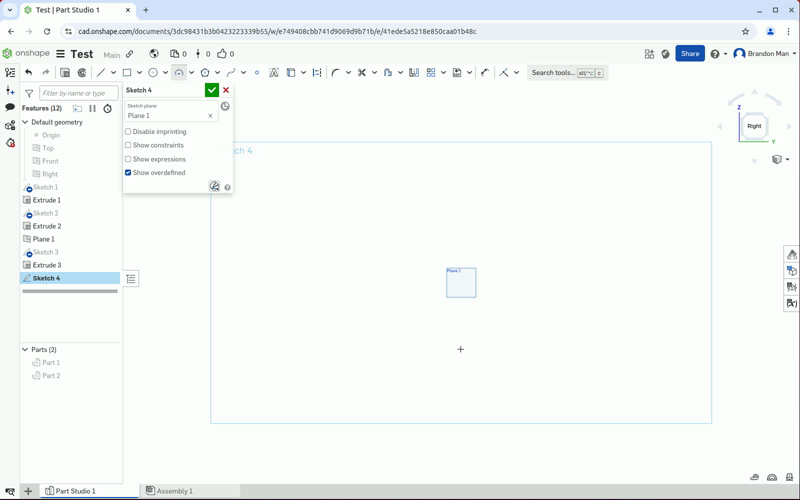
key_up(shift)
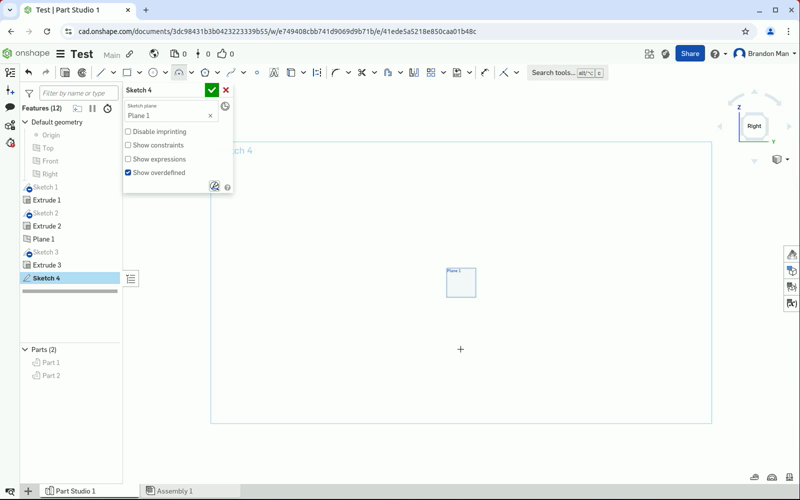
key_down(shift)
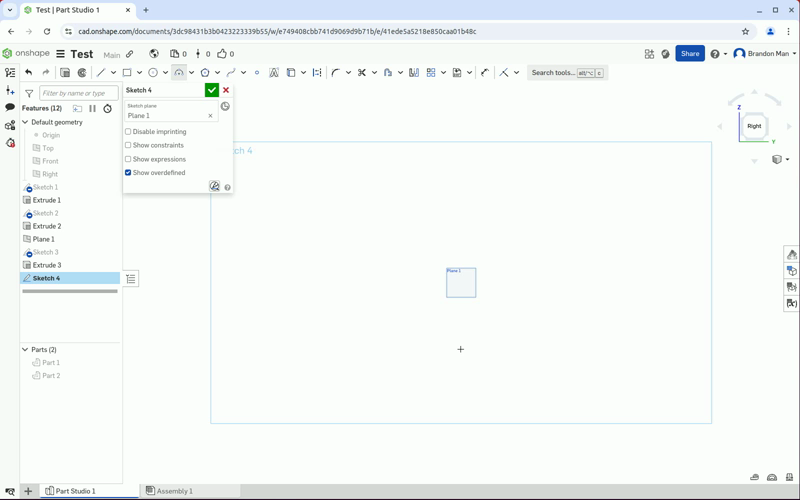
mouse_move(460, 311)
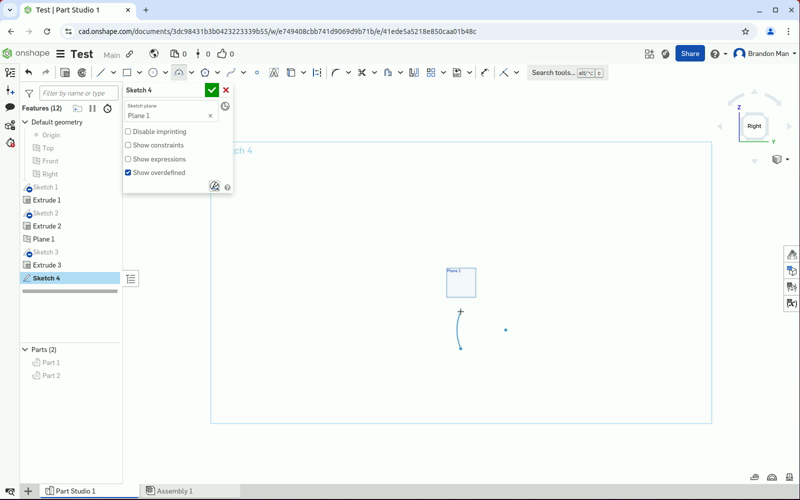
click(460, 311)
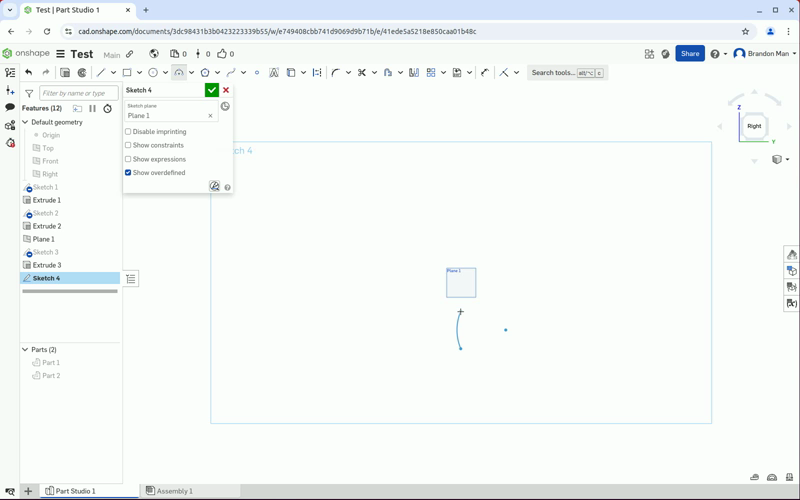
mouse_move(479, 330)
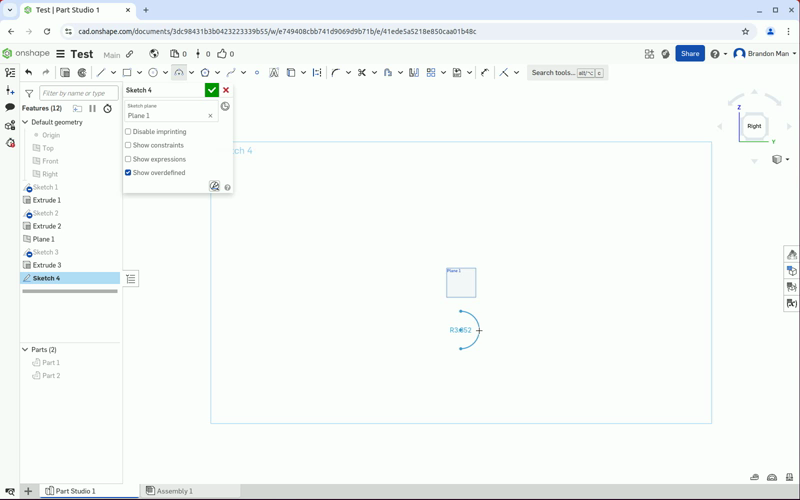
click(479, 330)
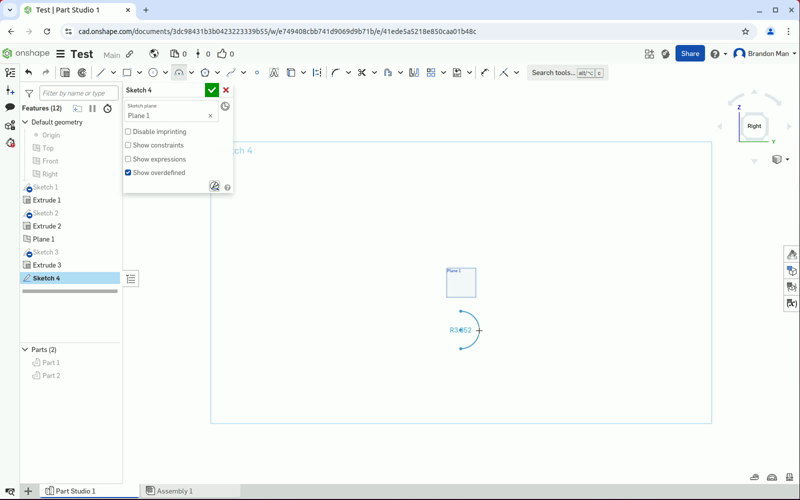
key_up(shift)
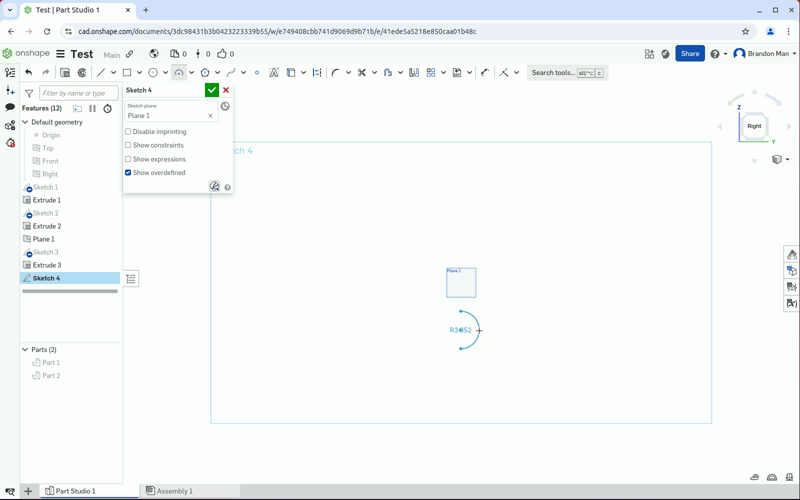
key(esc)
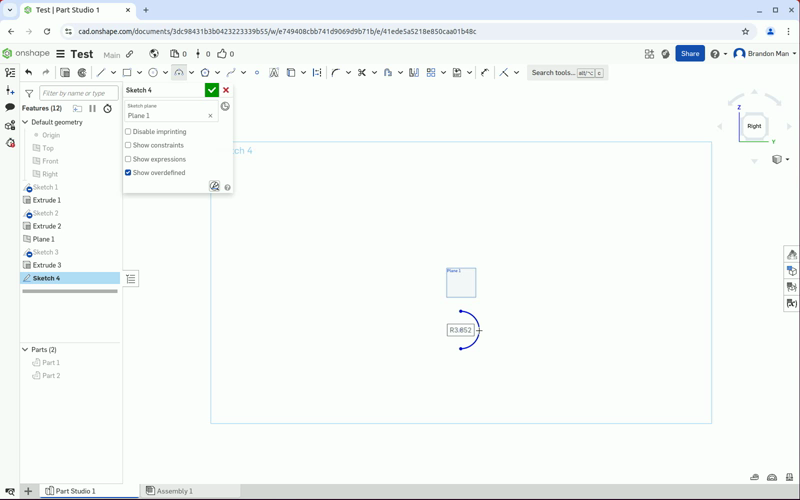
key(l)
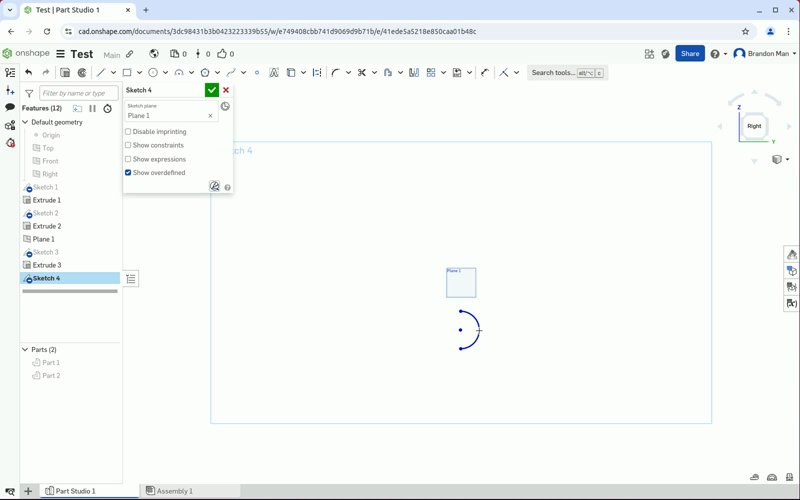
mouse_move(460, 311)
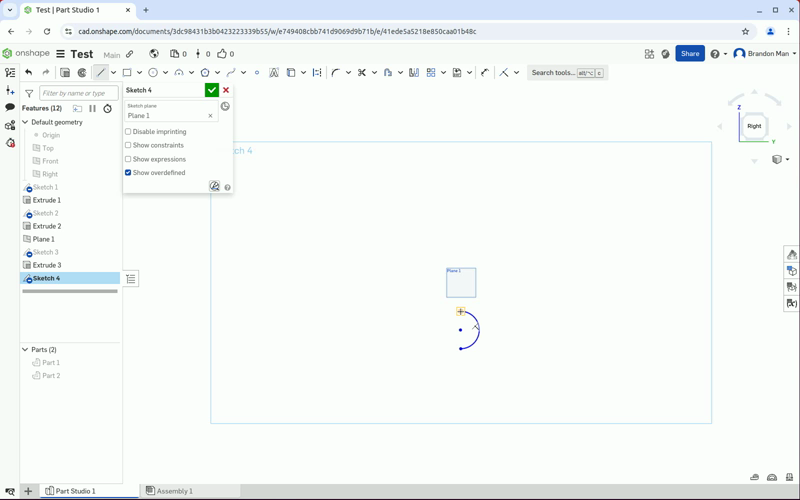
click(460, 311)
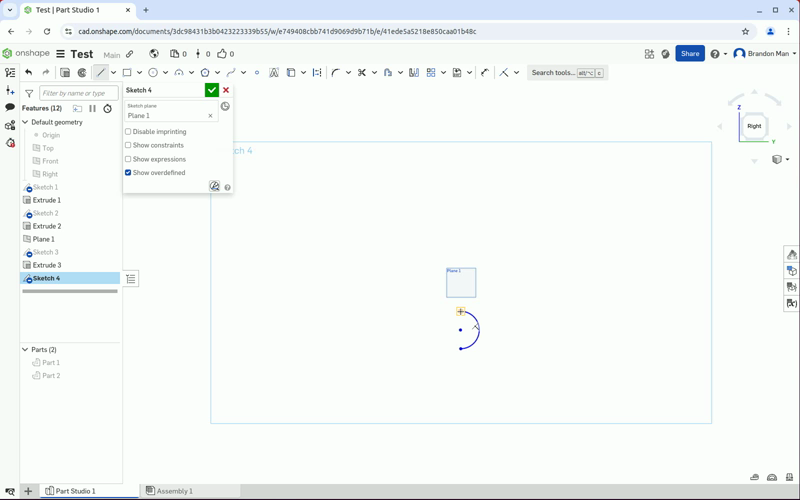
mouse_move(490, 311)
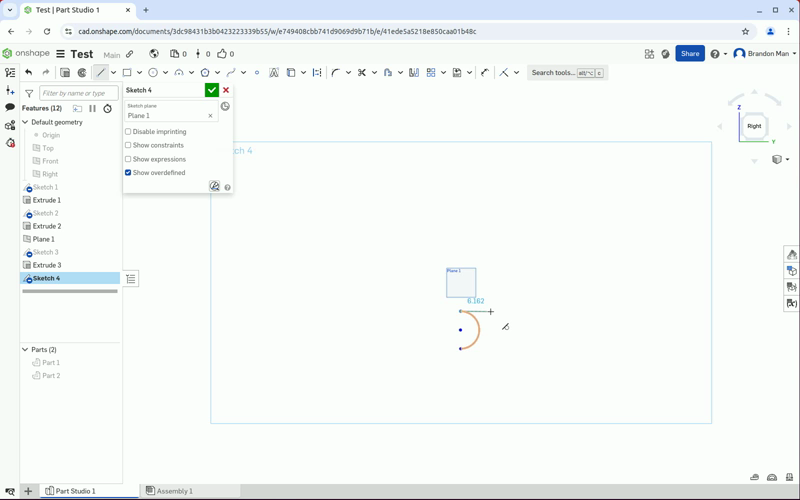
key_down(shift)
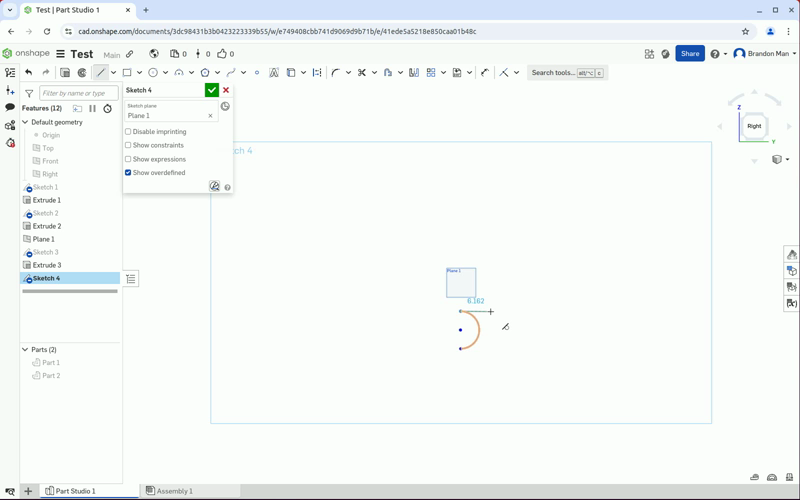
mouse_move(460, 348)
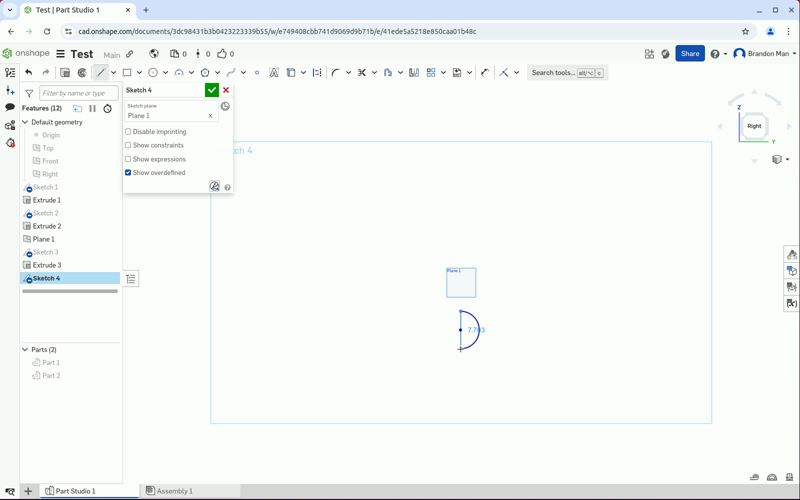
key_up(shift)
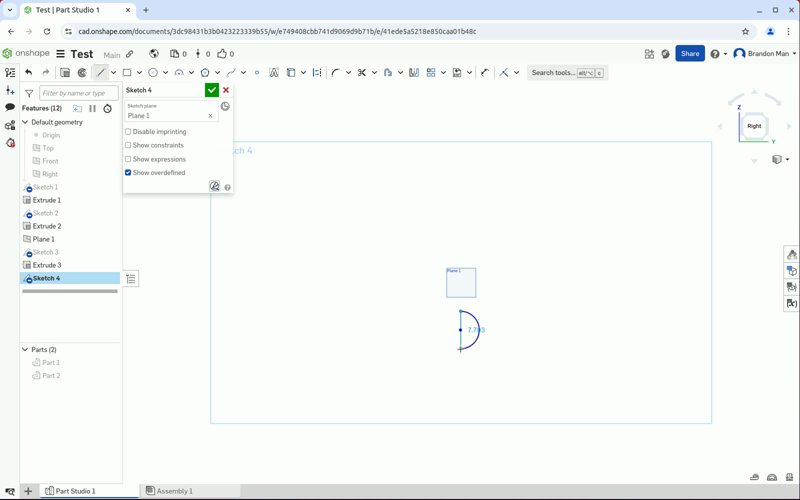
click(460, 348)
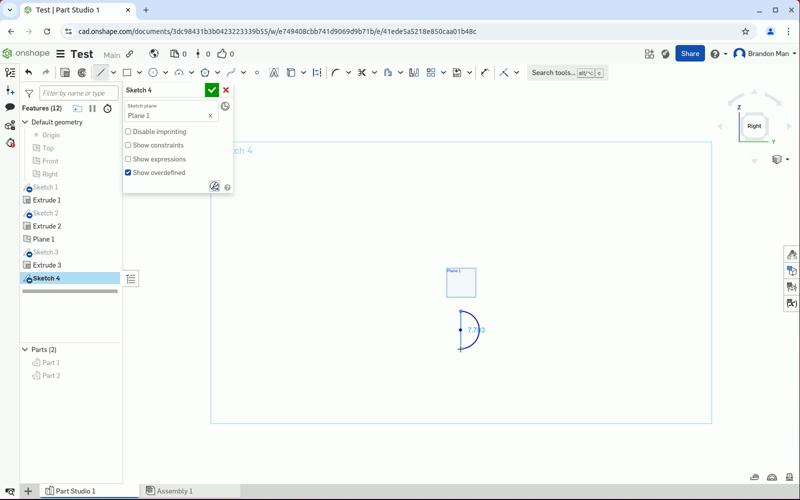
key(esc)
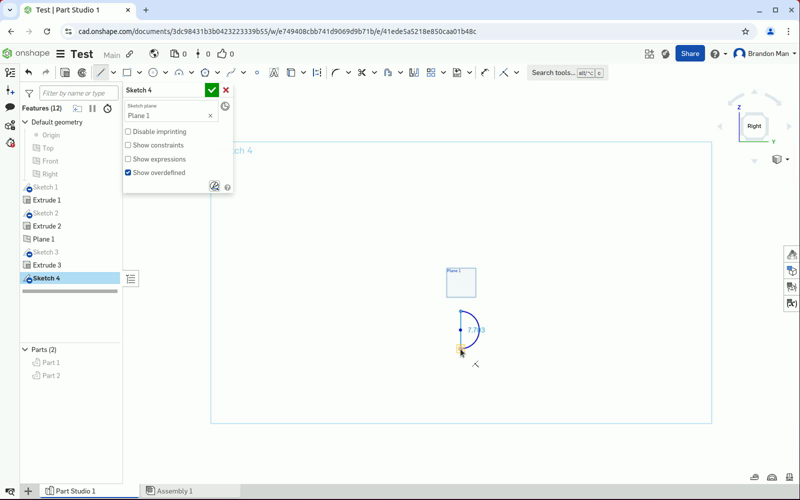
key(c)
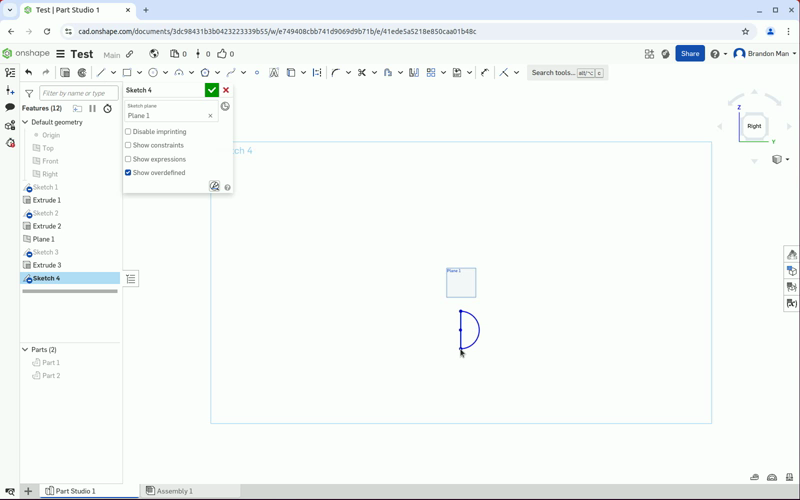
key_down(shift)
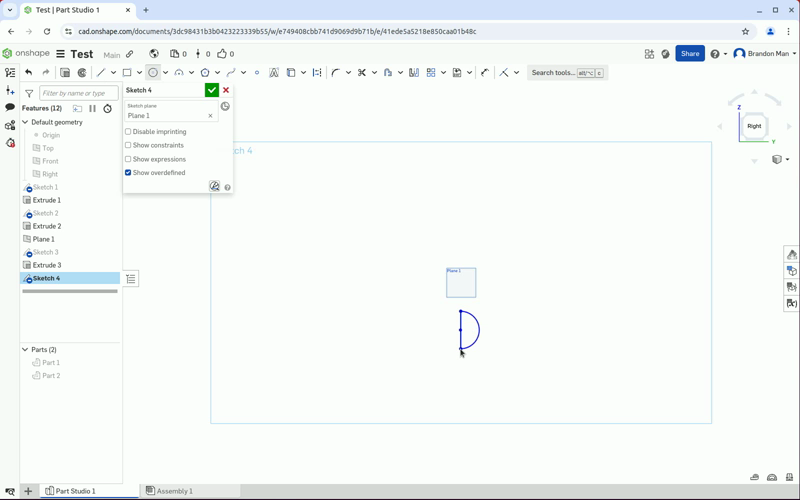
mouse_move(468, 330)
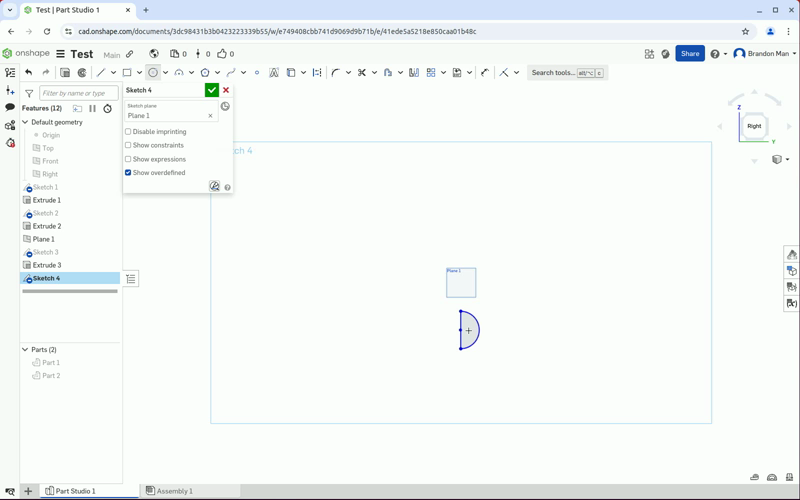
click(468, 330)
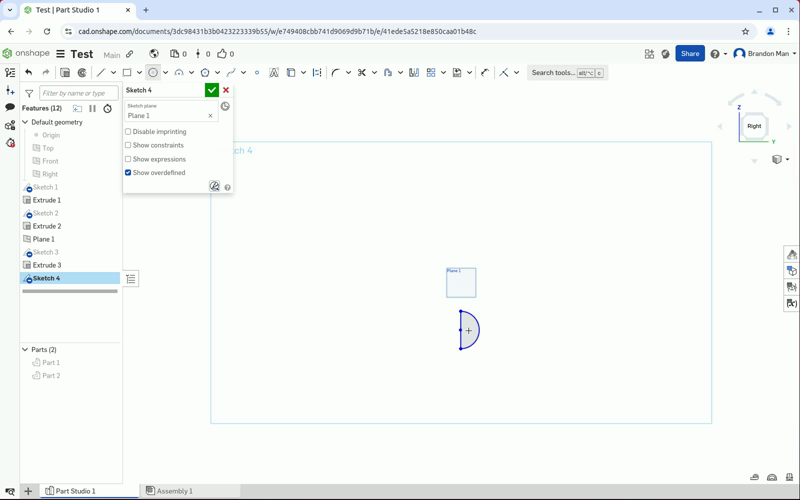
key_up(shift)
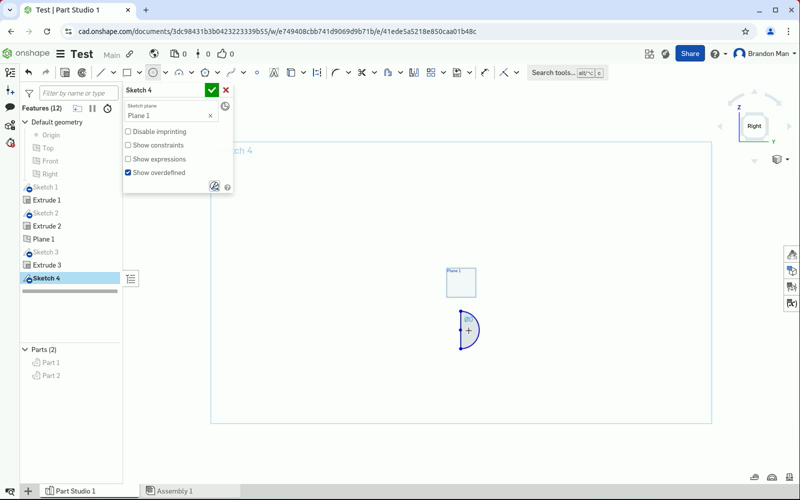
mouse_move(473, 330)
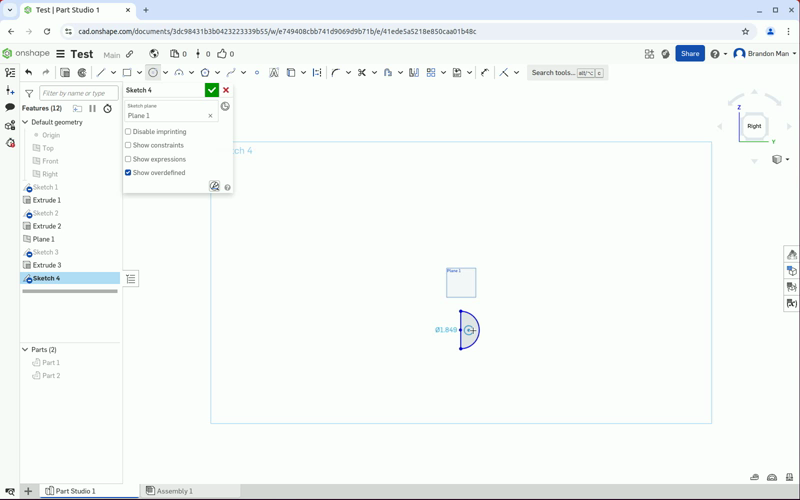
click(473, 330)
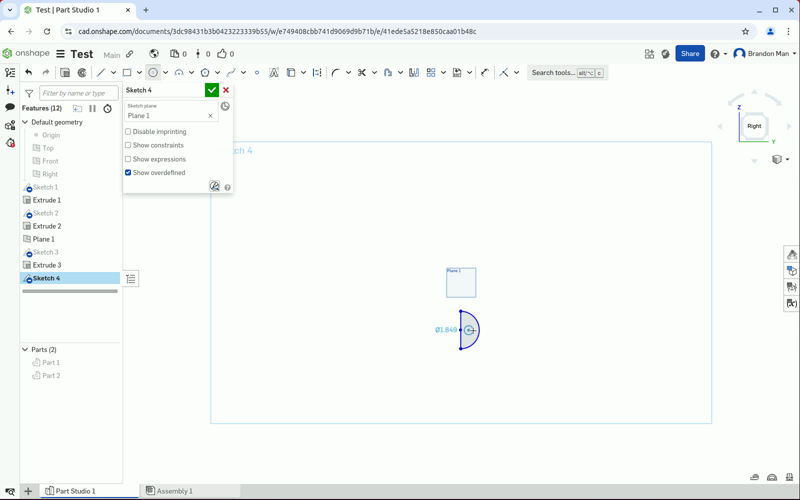
key(esc)
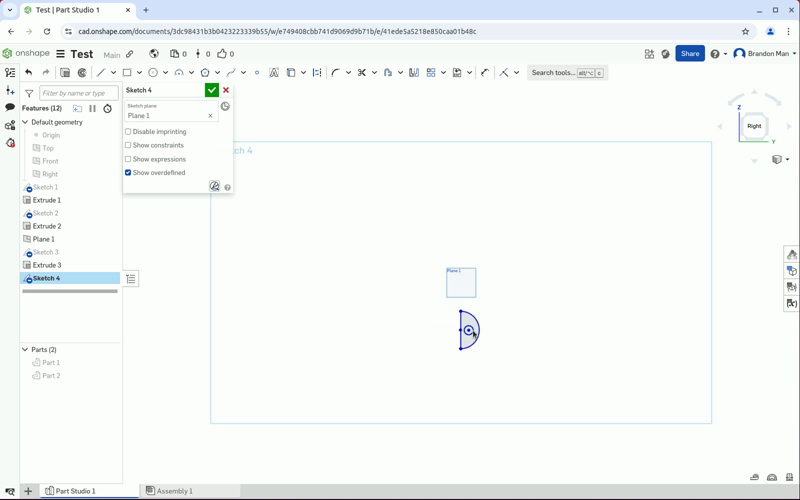
mouse_move(465, 345)
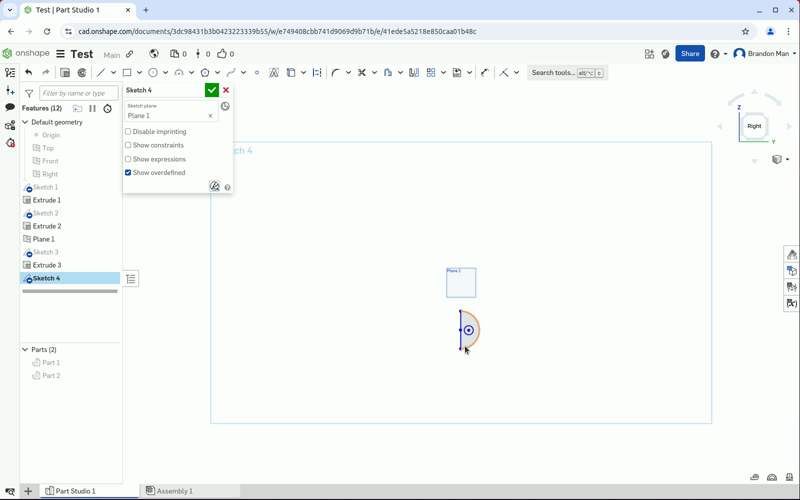
scroll(6)
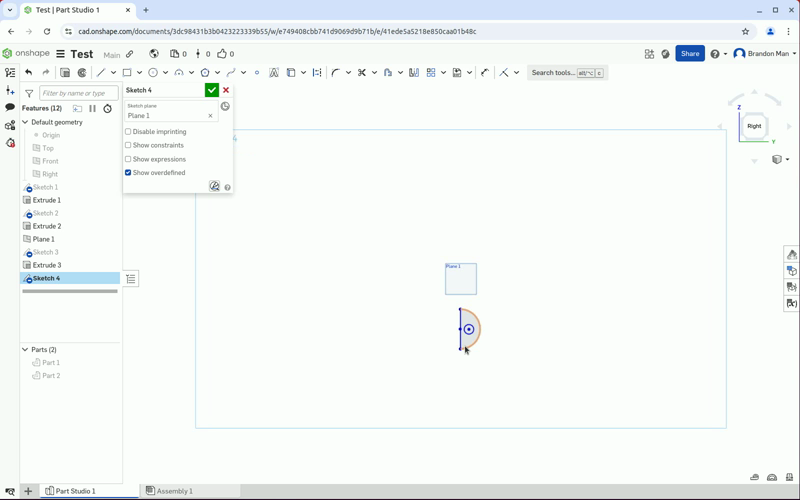
scroll(6)
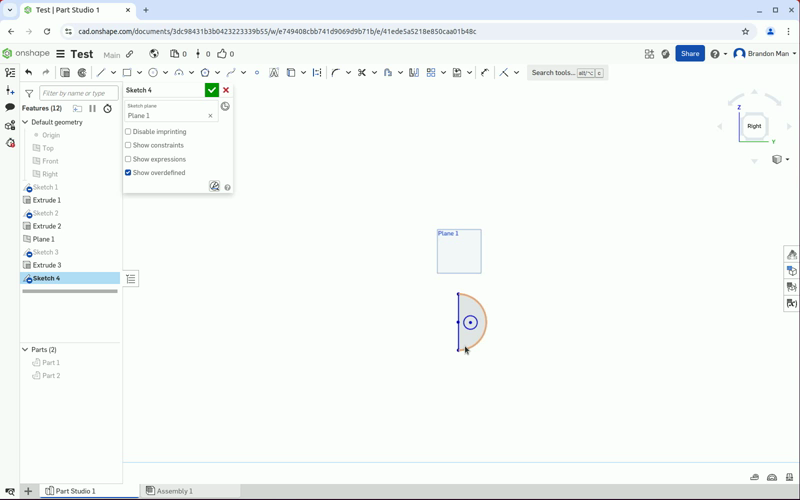
scroll(6)
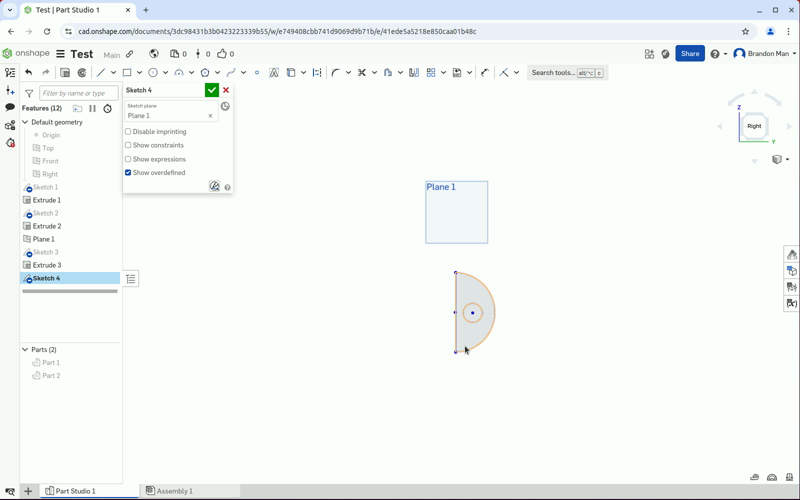
scroll(6)
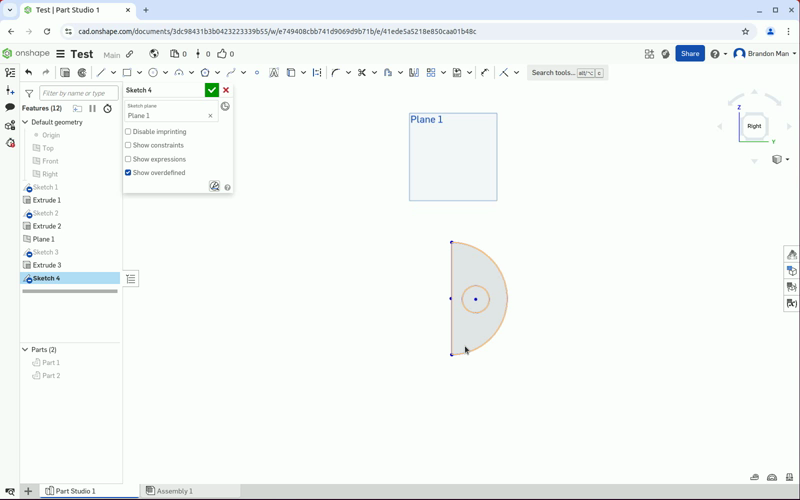
scroll(6)
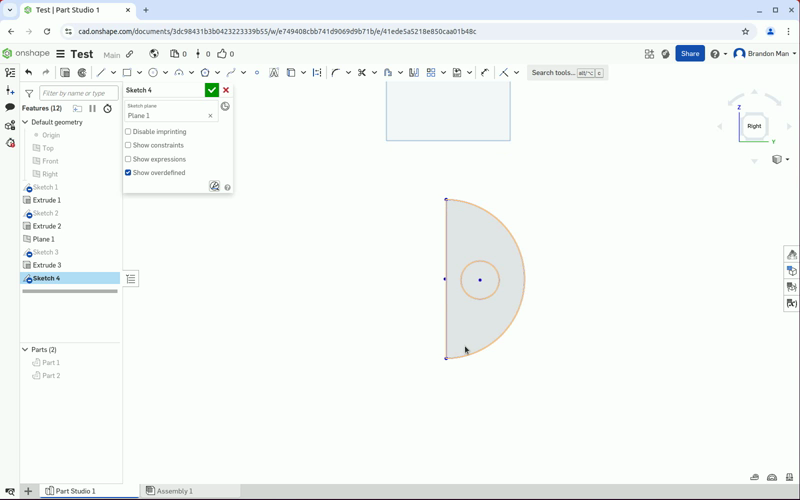
scroll(6)
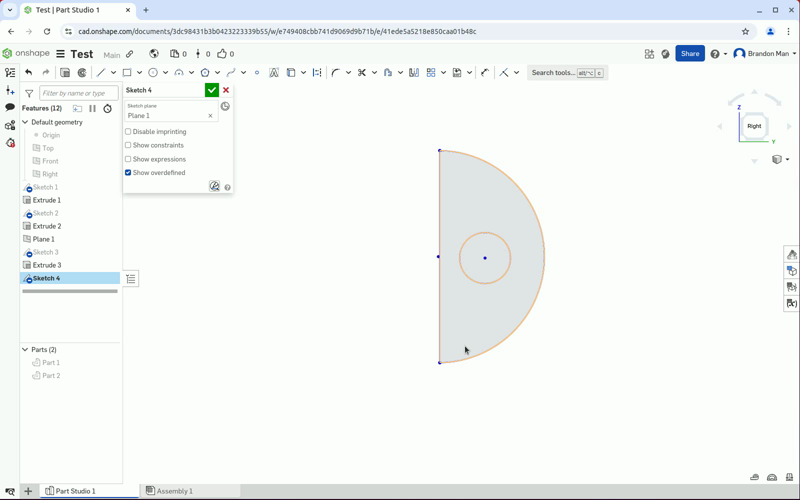
scroll(6)
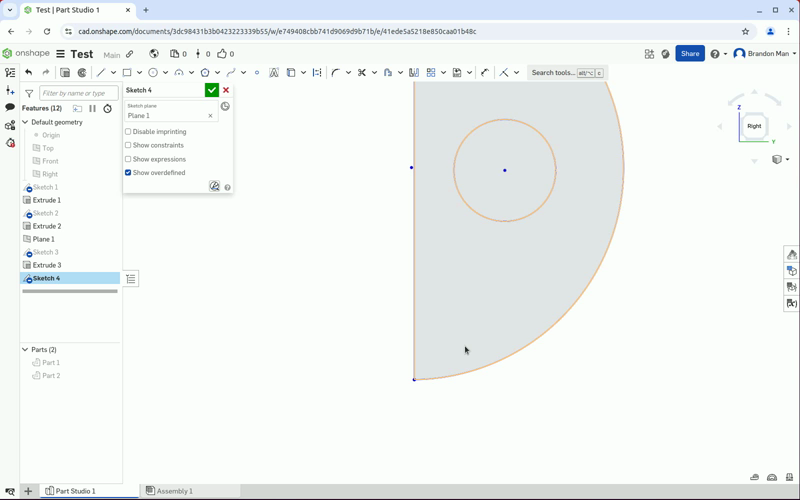
click(465, 345)
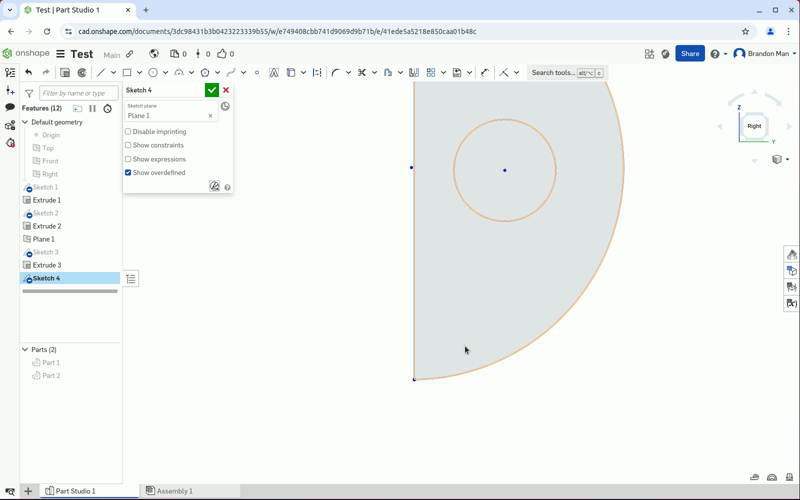
scroll(-6)
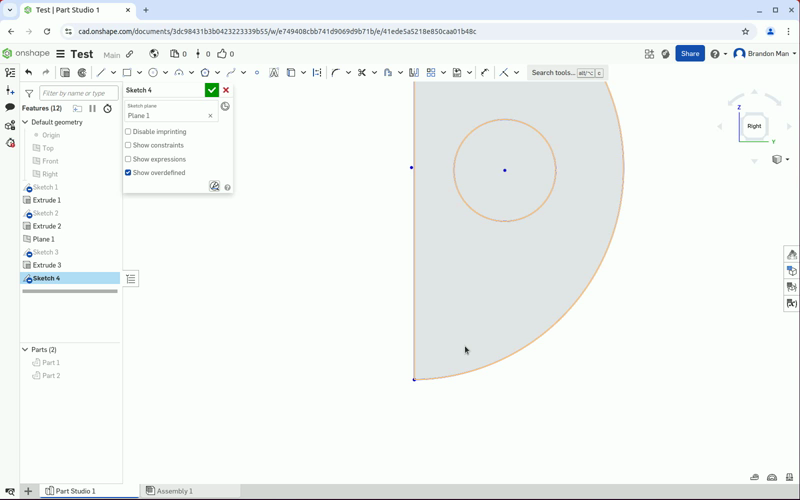
scroll(-6)
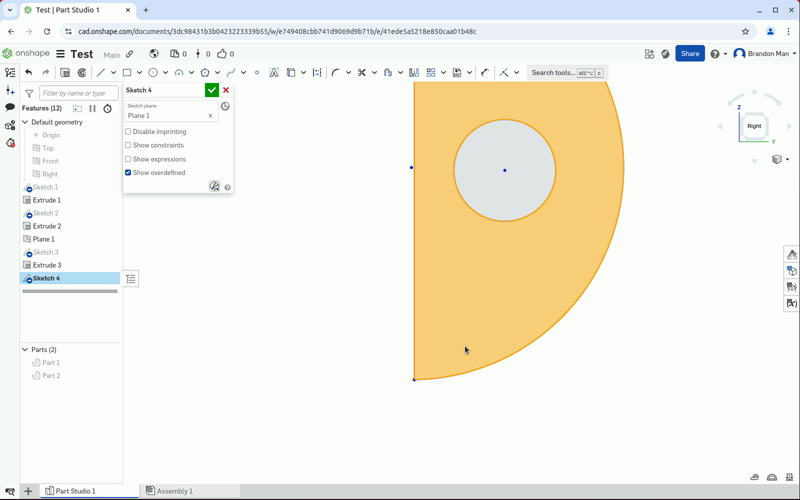
scroll(-6)
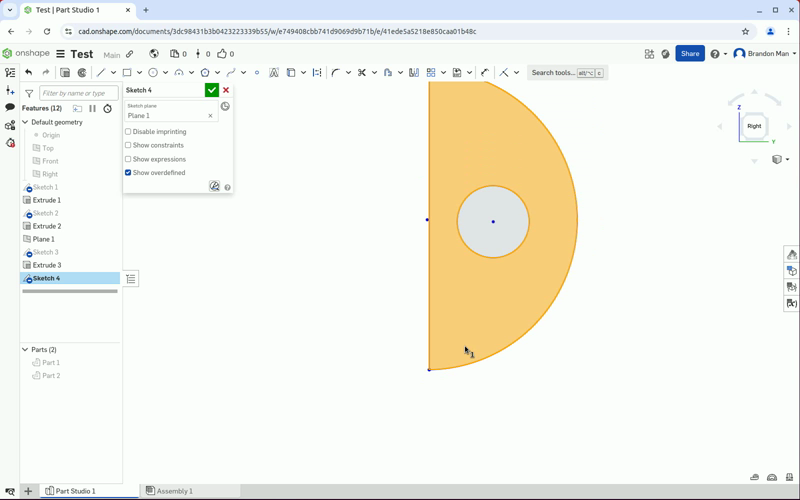
scroll(-6)
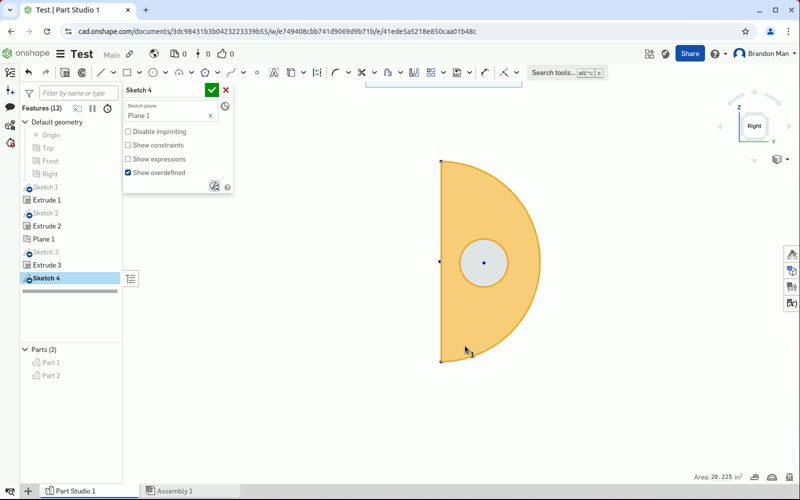
scroll(-6)
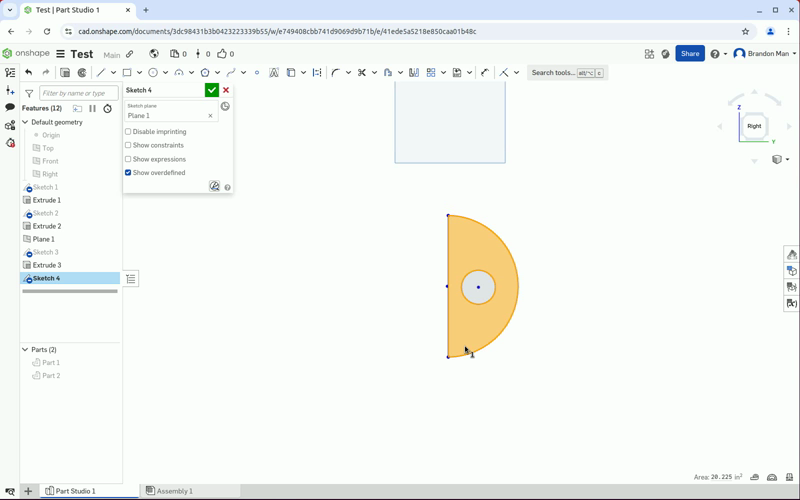
scroll(-6)
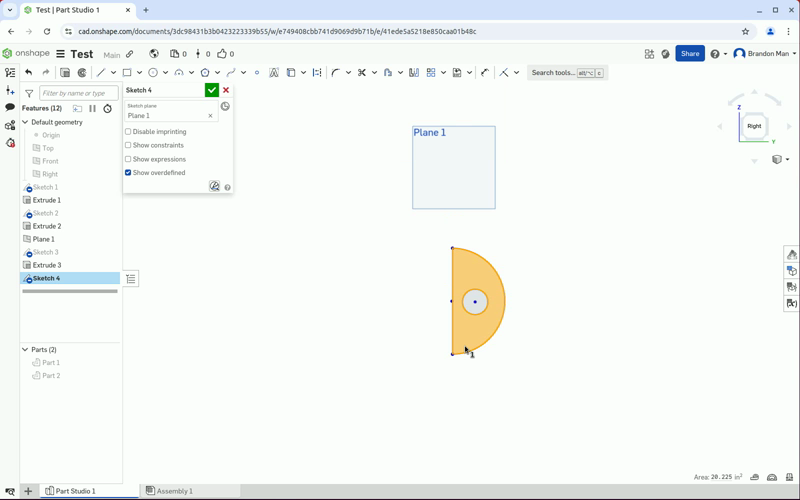
scroll(-6)
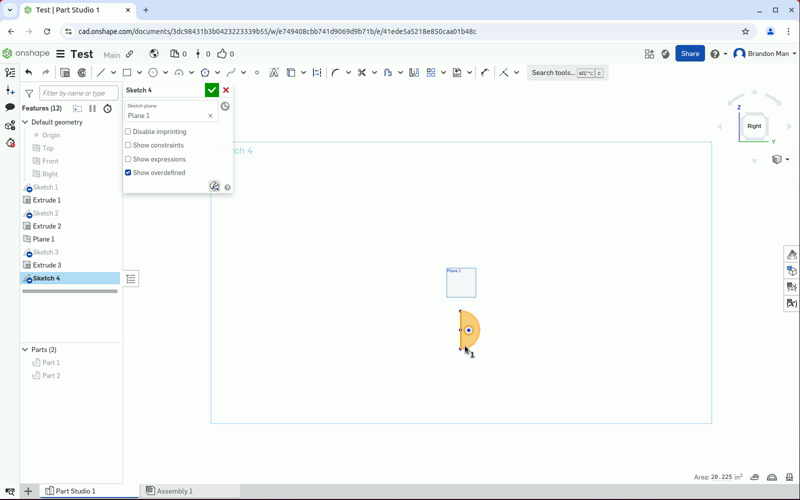
mouse_move(73, 352)
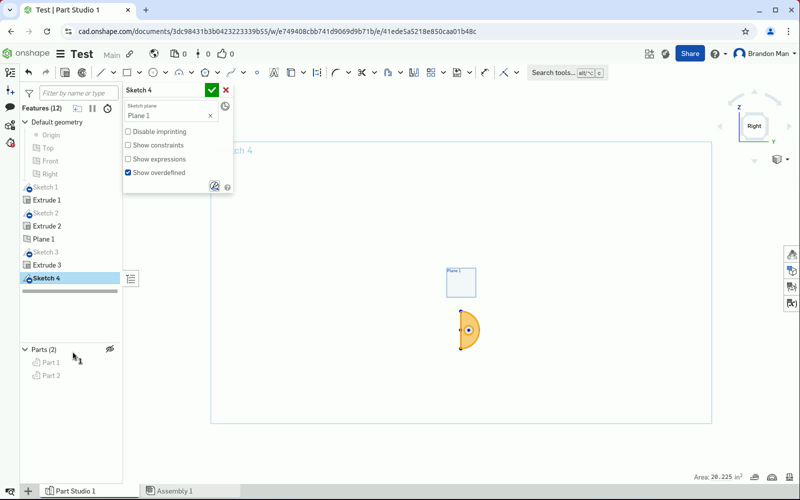
key(shift+y)
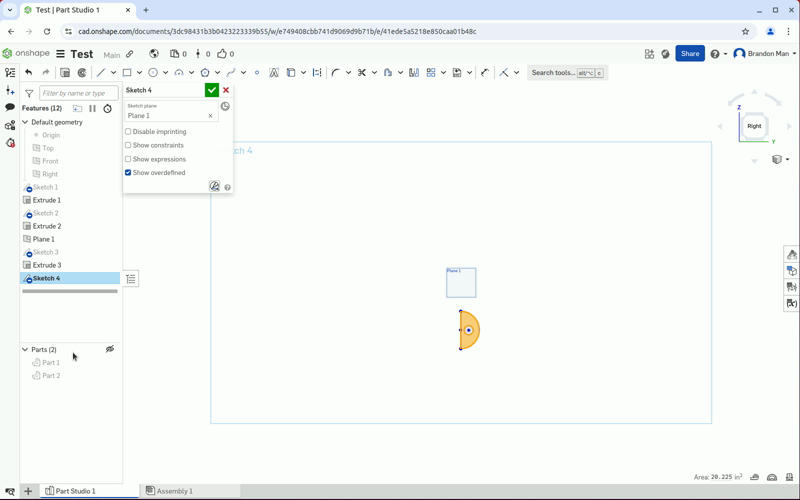
key(shift+e)
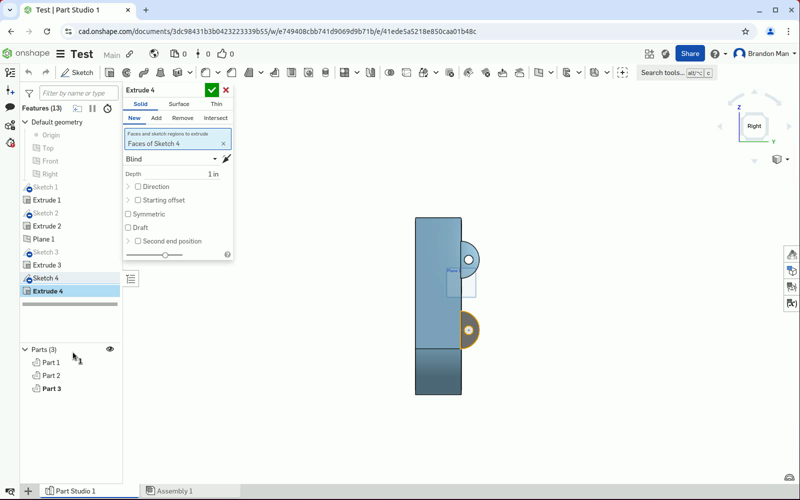
mouse_move(143, 106)
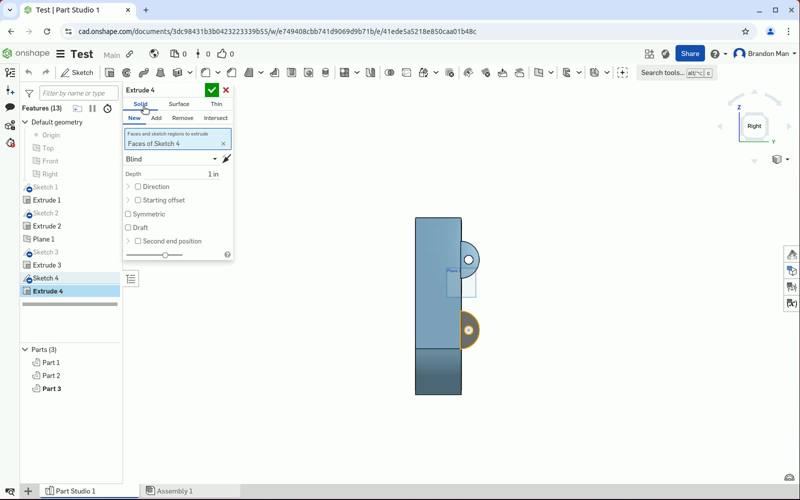
click(143, 106)
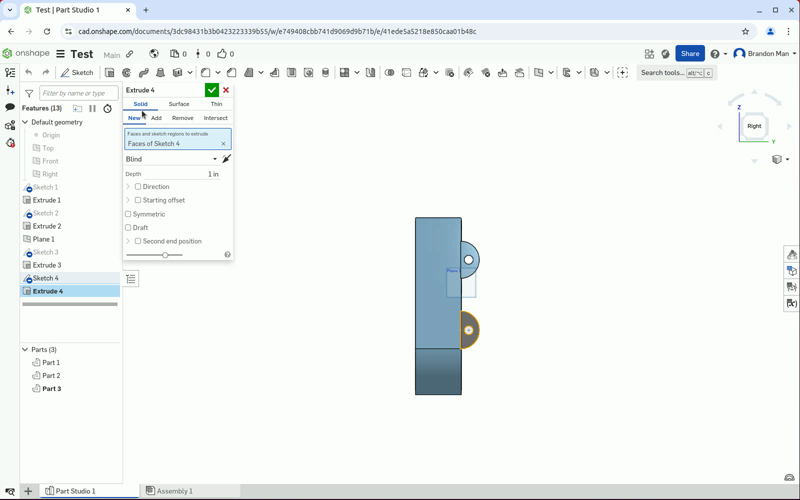
mouse_move(137, 120)
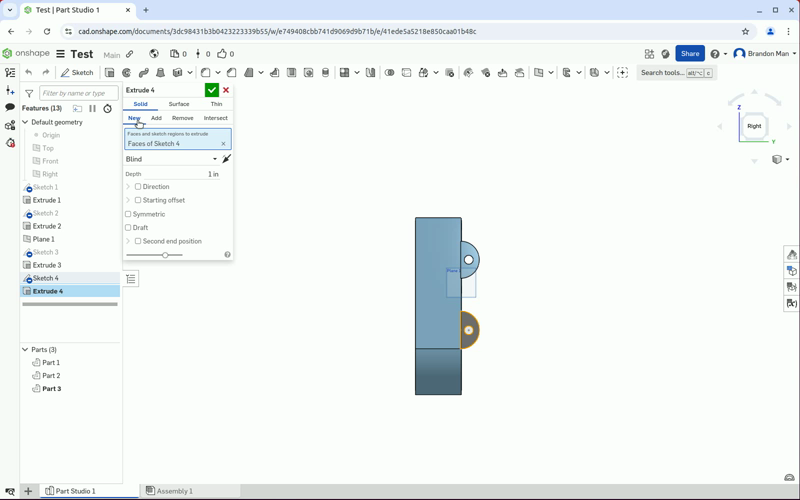
click(137, 120)
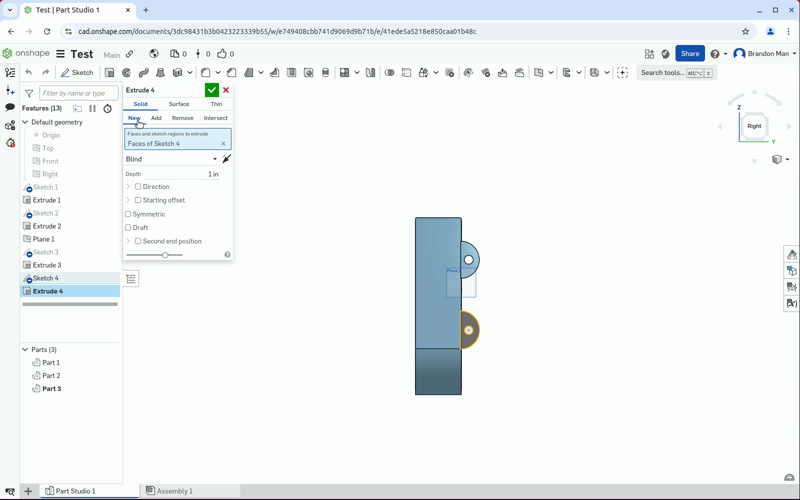
key(tab, 4)
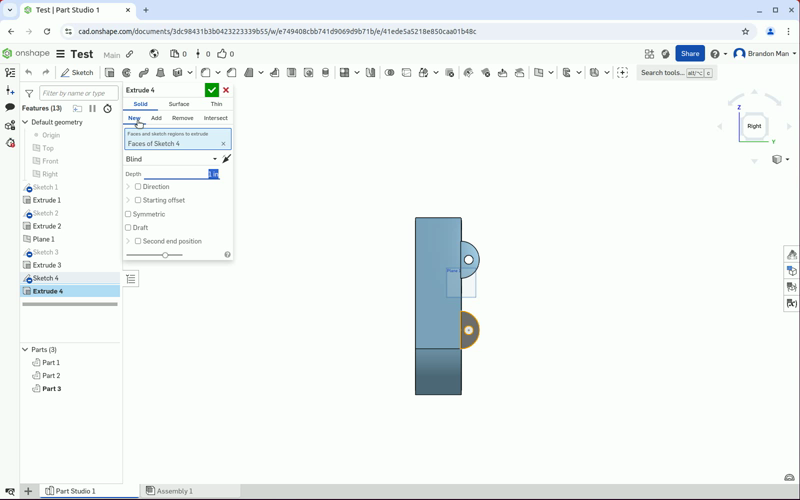
text(-0.722)
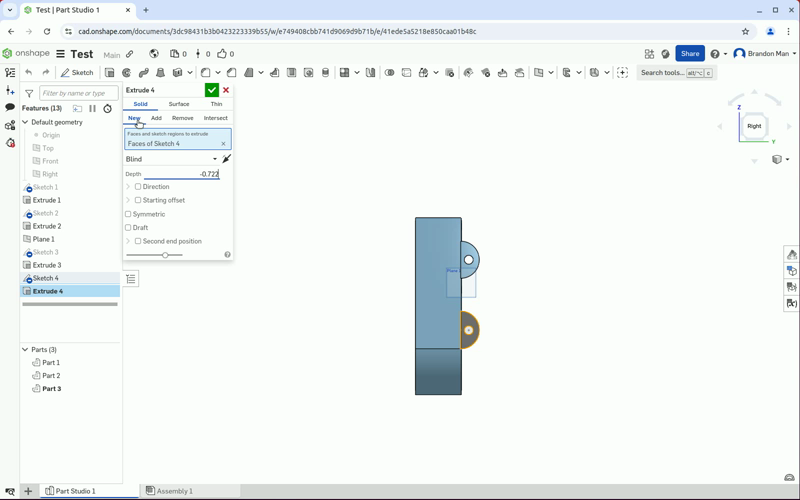
key(enter)
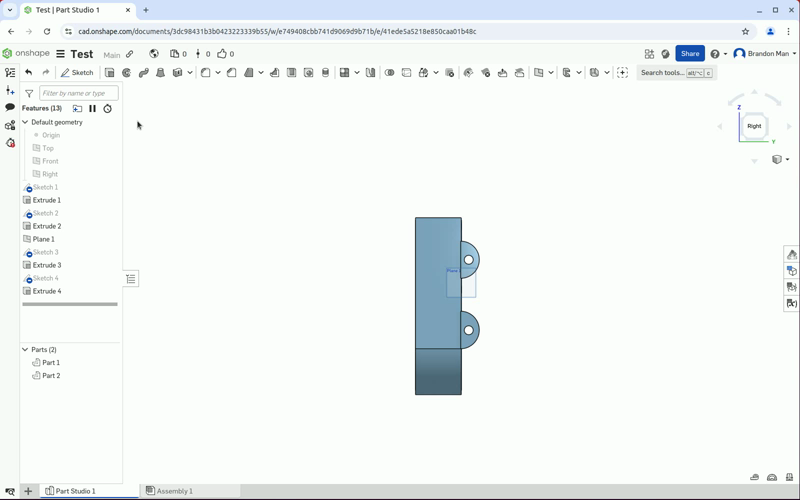
key(shift+h)
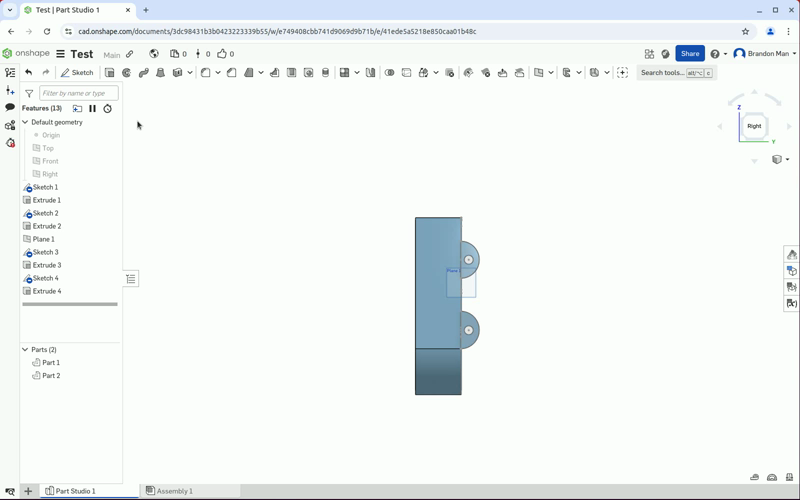
key(shift+h)
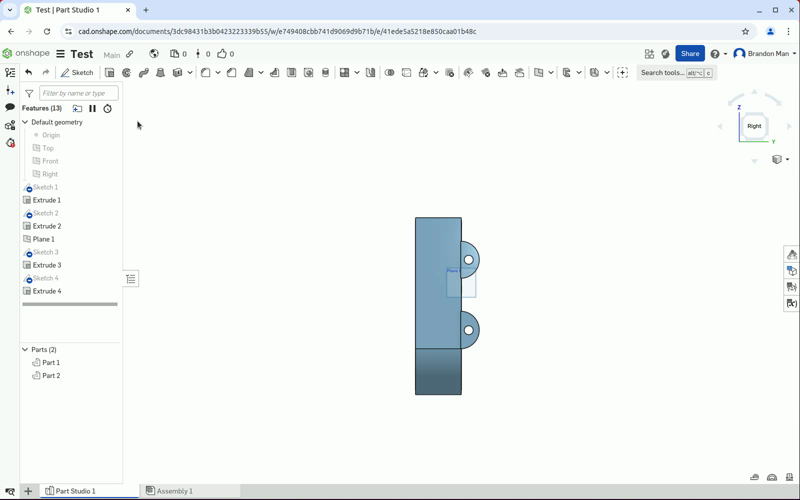
mouse_move(73, 189)
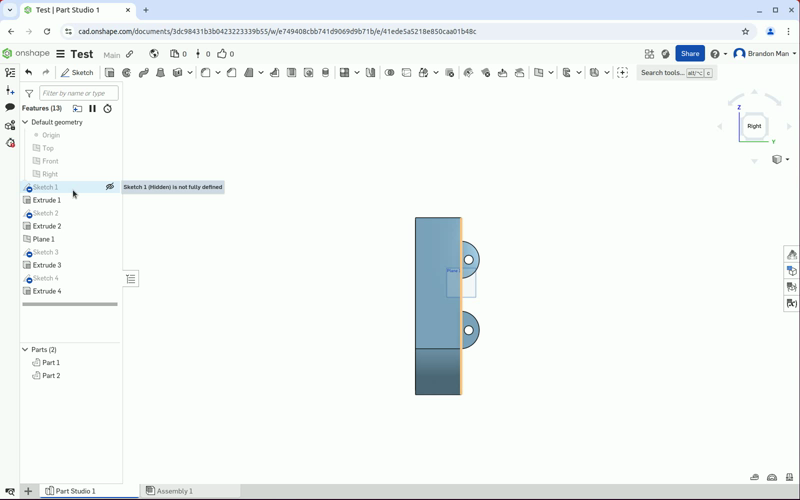
click(73, 189)
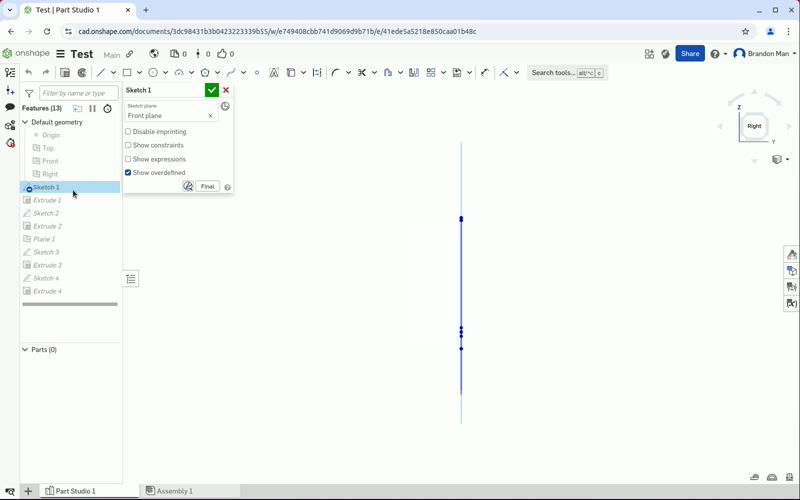
mouse_move(229, 92)
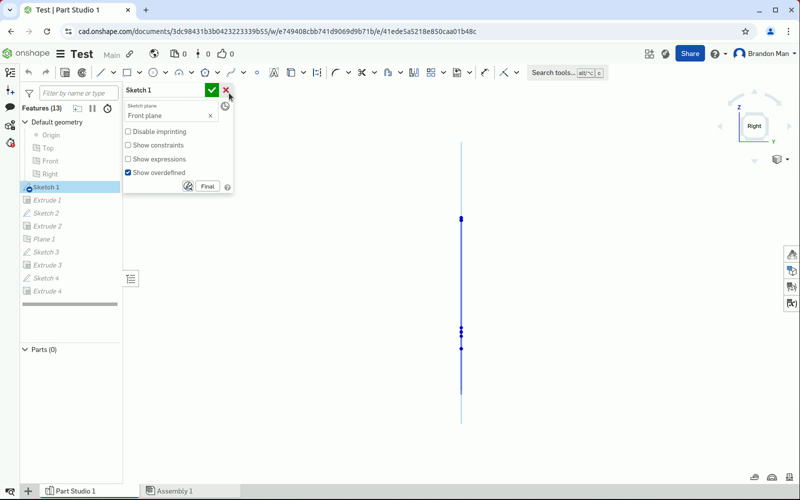
click(229, 92)
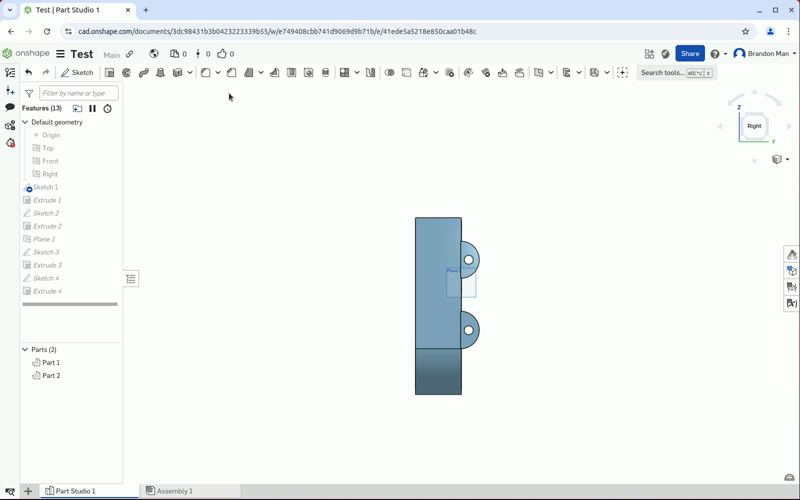
mouse_move(541, 75)
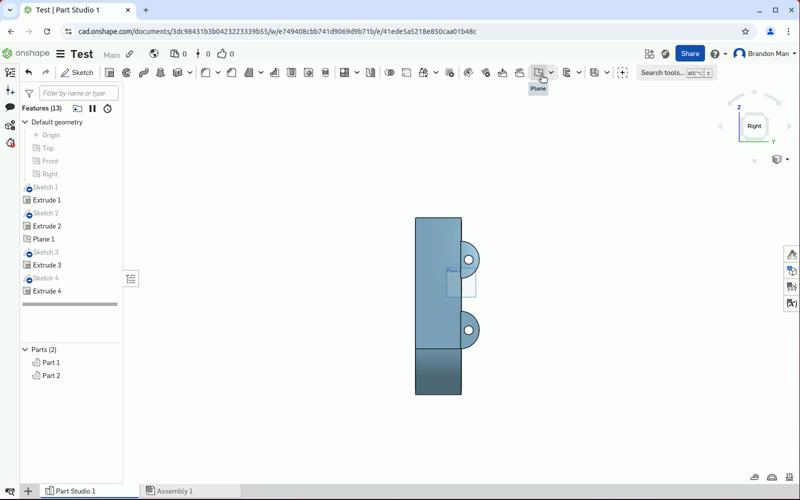
click(541, 75)
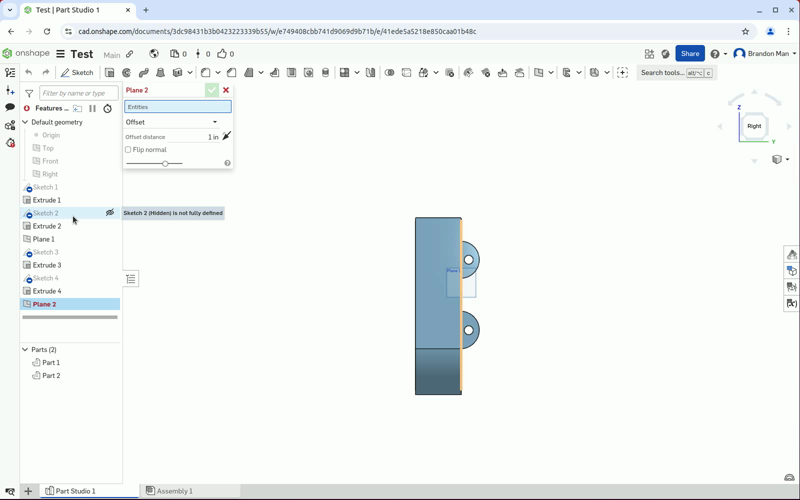
scroll(3)
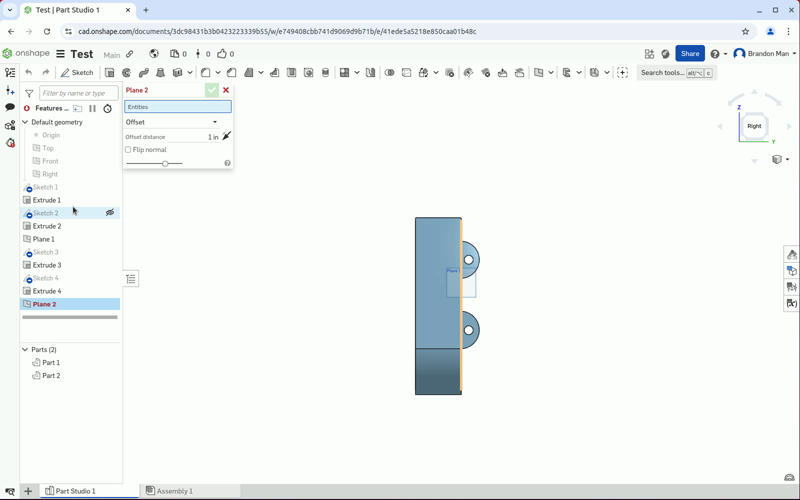
mouse_move(73, 176)
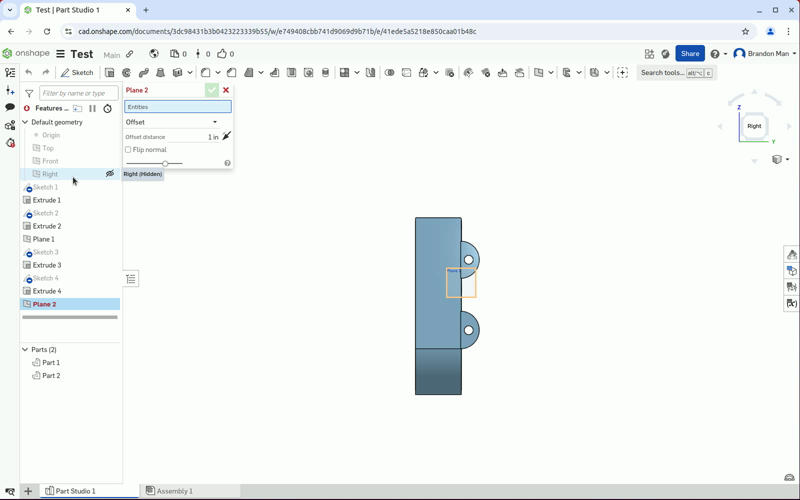
click(73, 176)
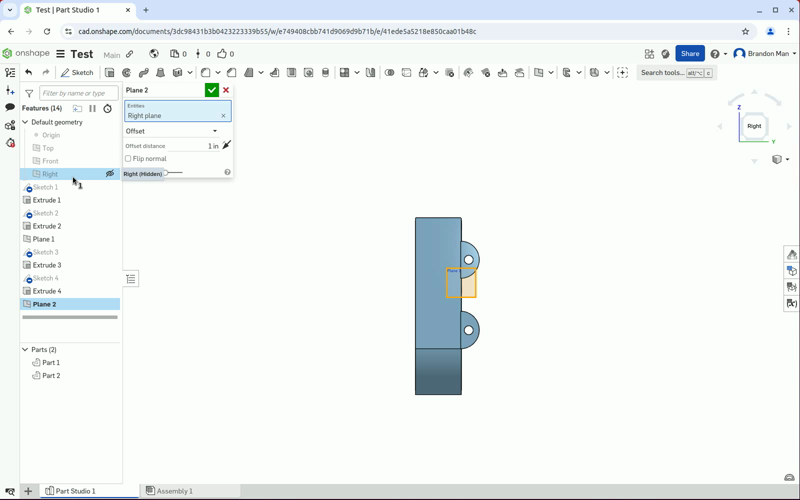
key(tab, 2)
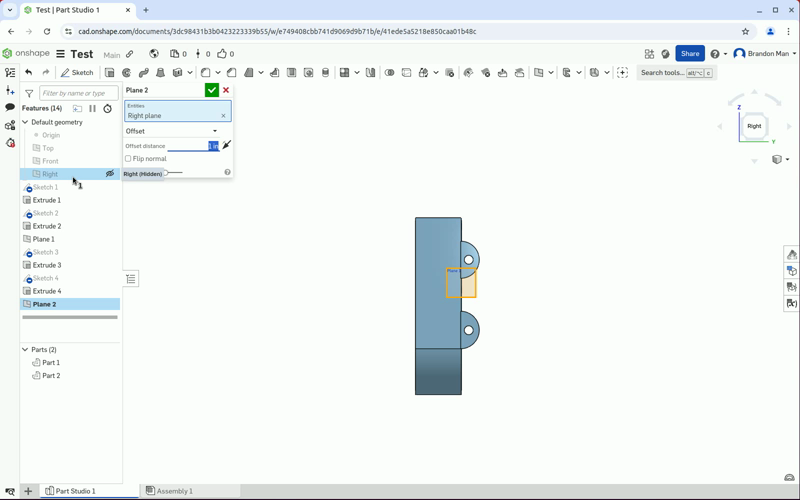
text(12.509)
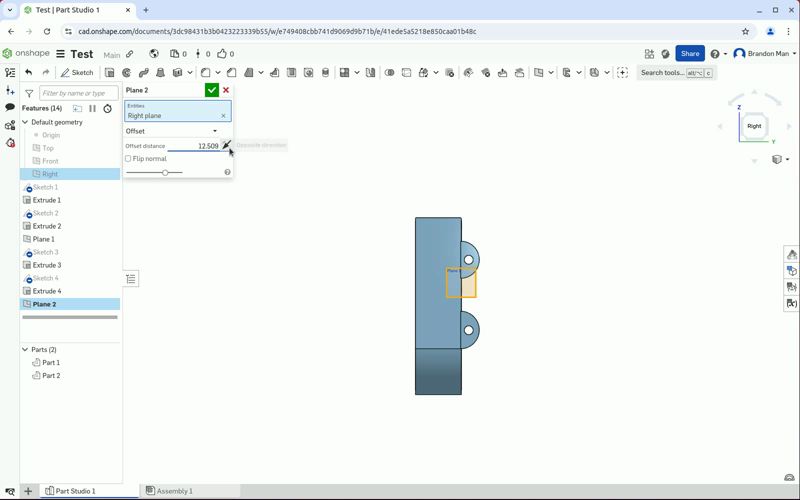
mouse_move(229, 147)
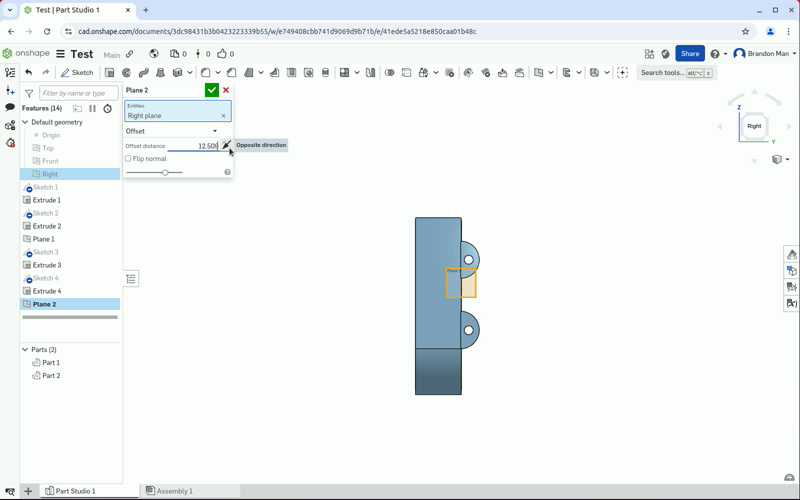
click(229, 147)
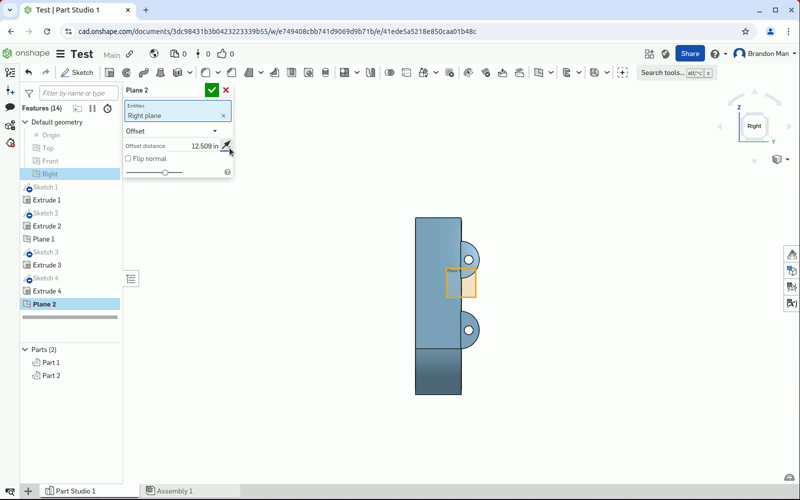
key(enter, 2)
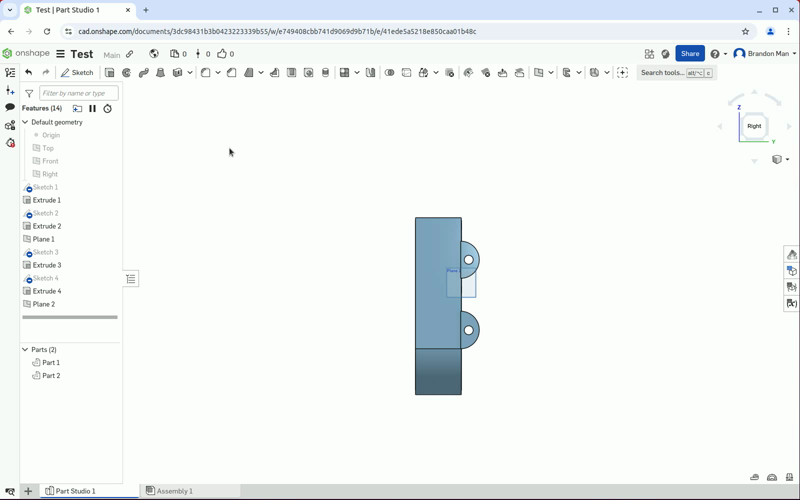
key(shift+s)
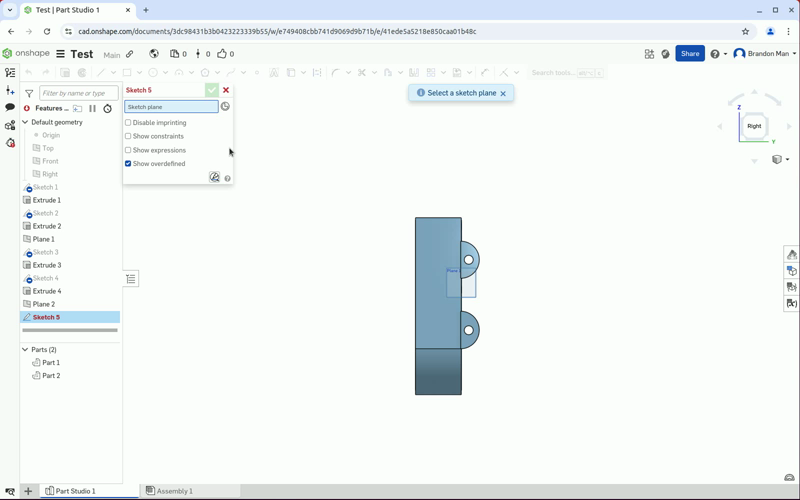
mouse_move(73, 306)
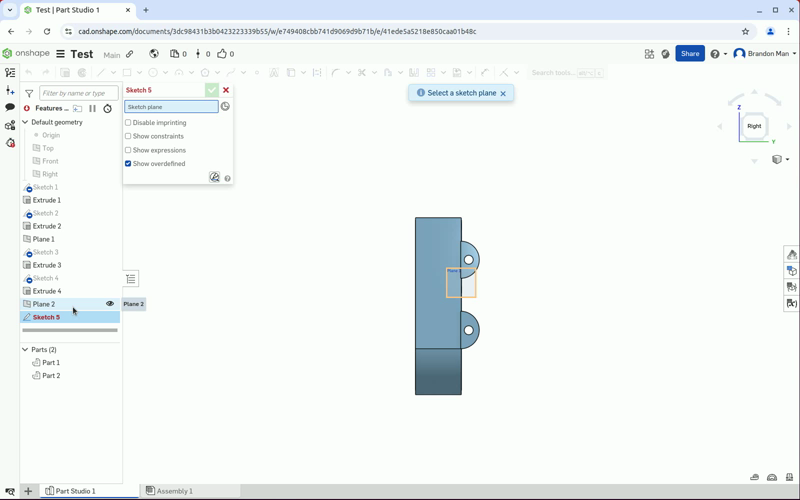
click(73, 306)
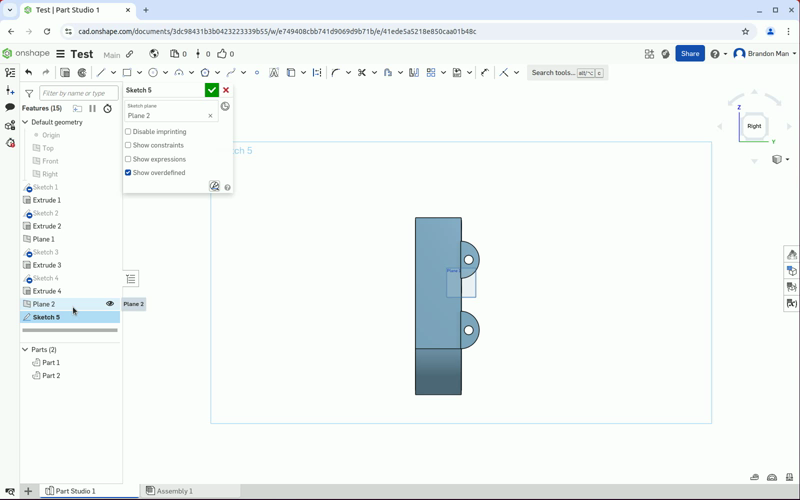
mouse_move(73, 352)
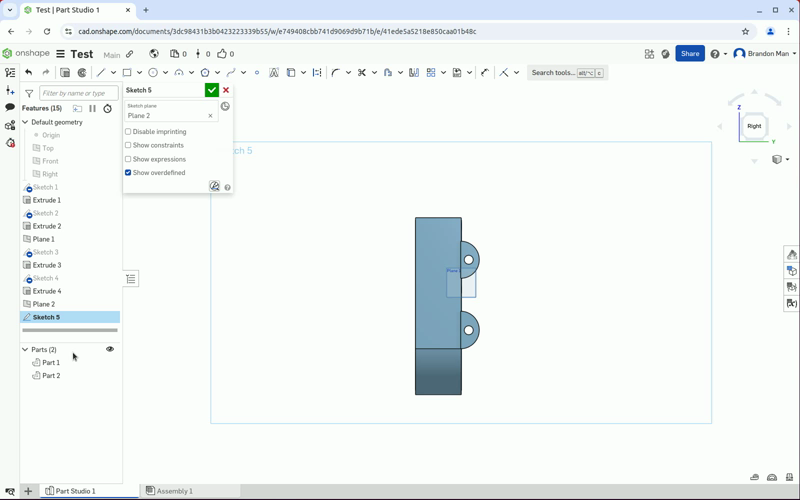
key(y)
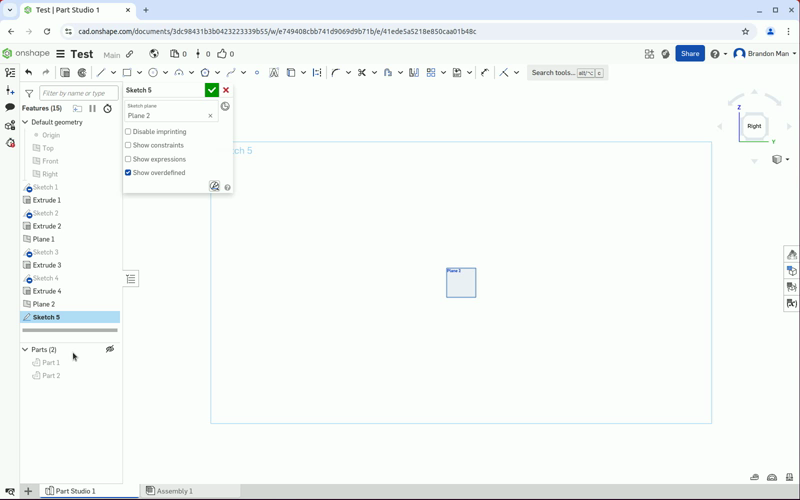
key(l)
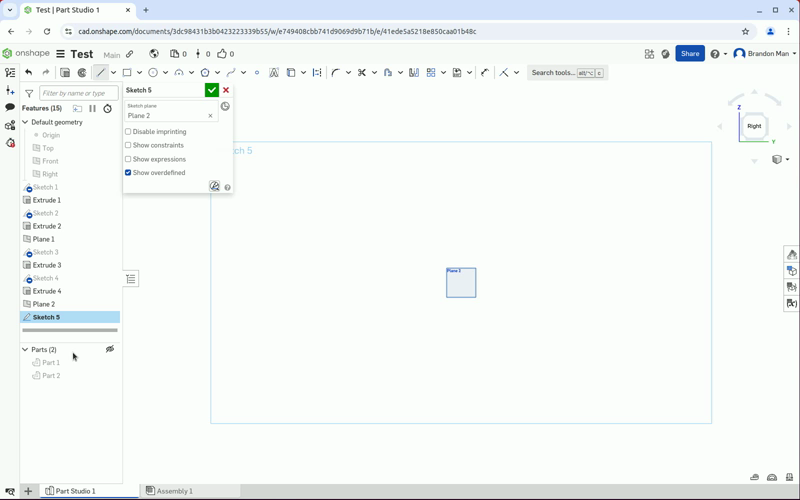
key_down(shift)
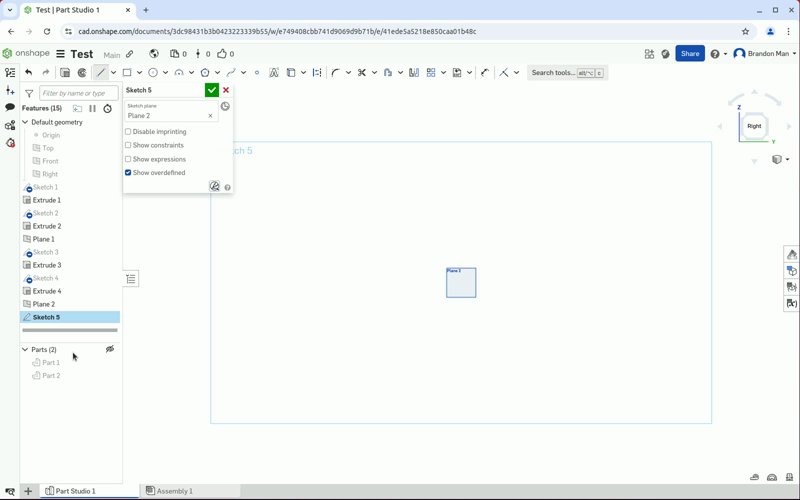
mouse_move(433, 348)
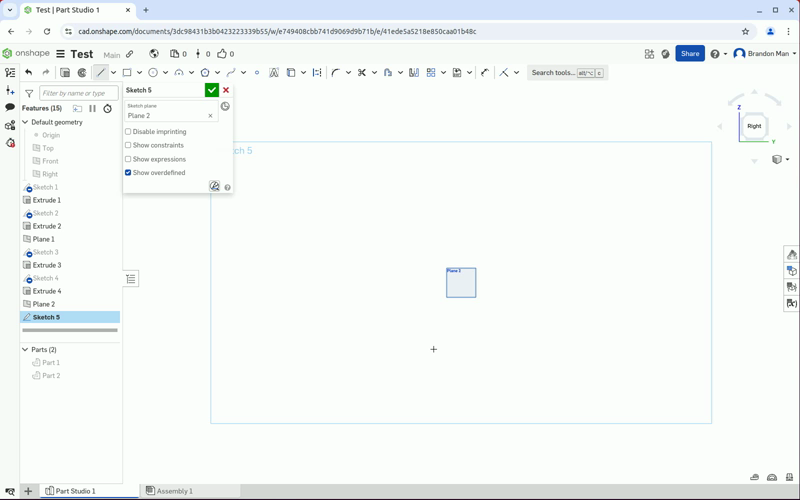
click(433, 348)
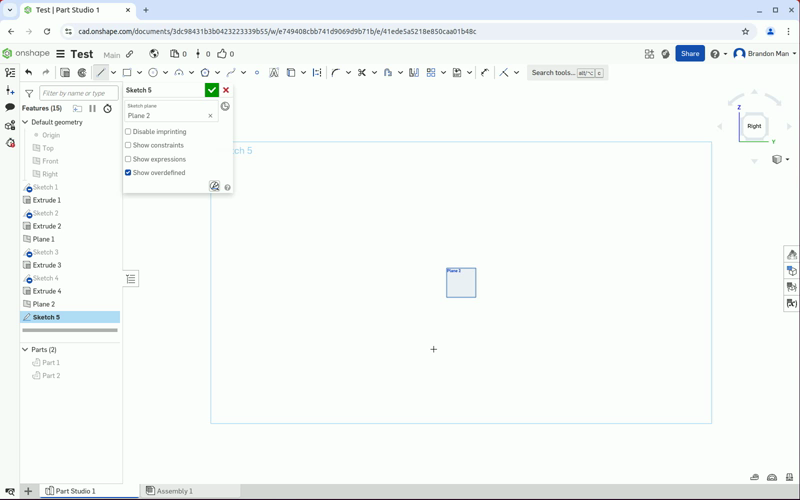
key_up(shift)
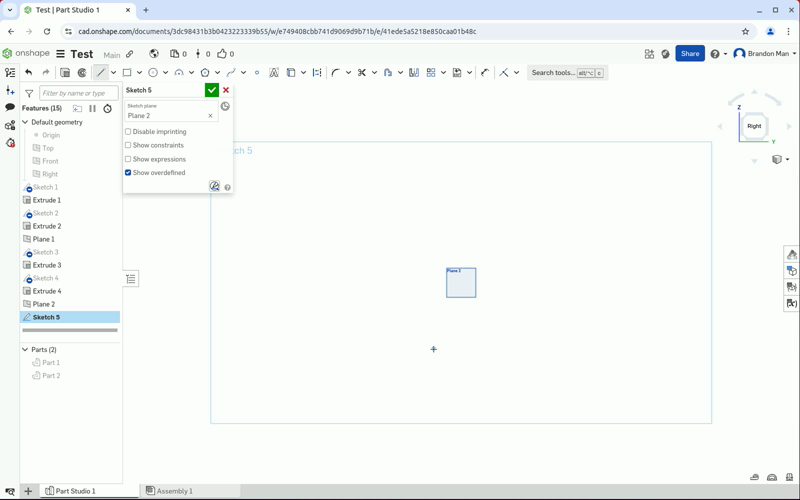
key_down(shift)
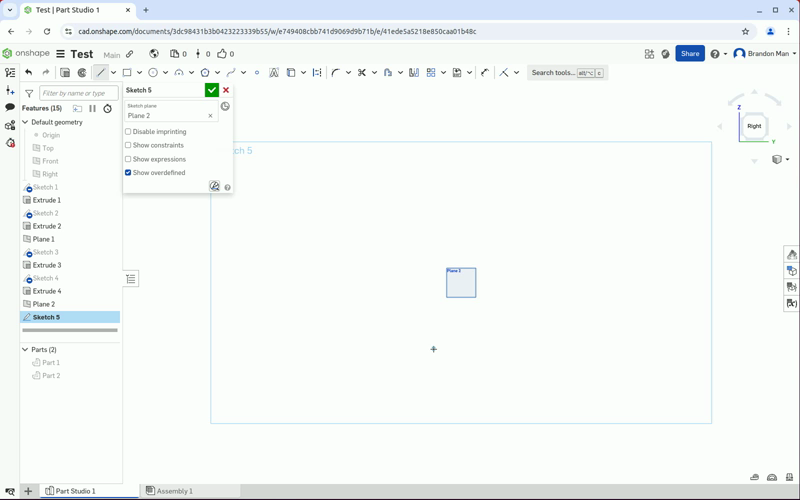
mouse_move(463, 348)
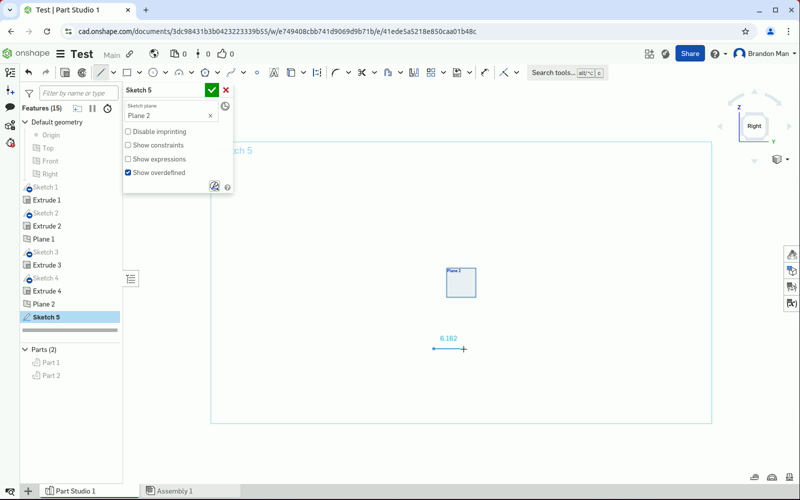
mouse_move(433, 311)
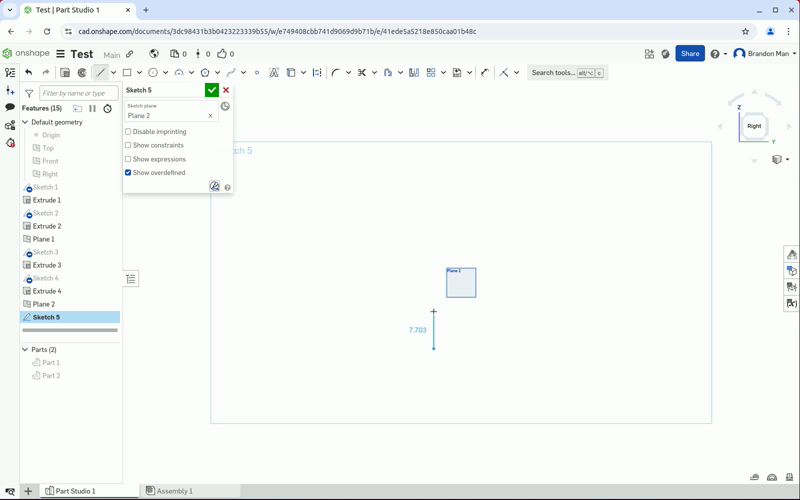
click(433, 311)
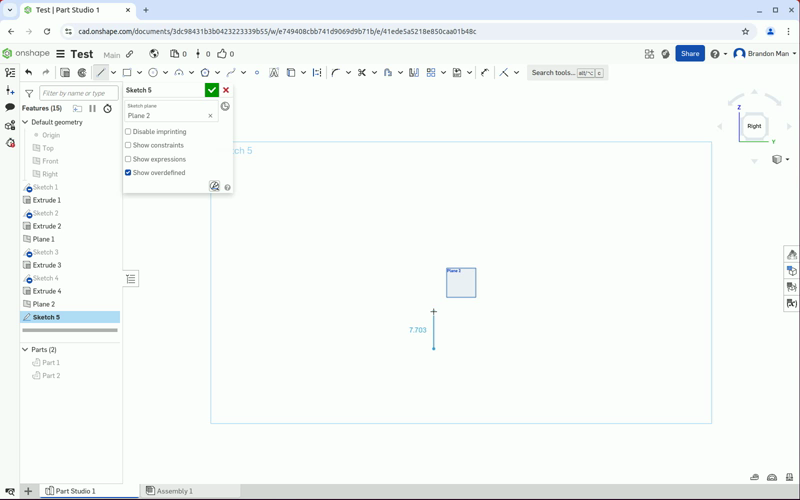
key_up(shift)
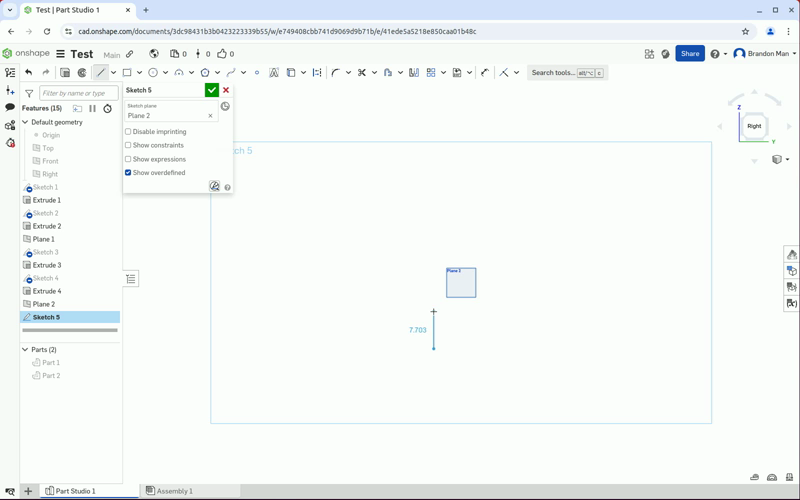
key(esc)
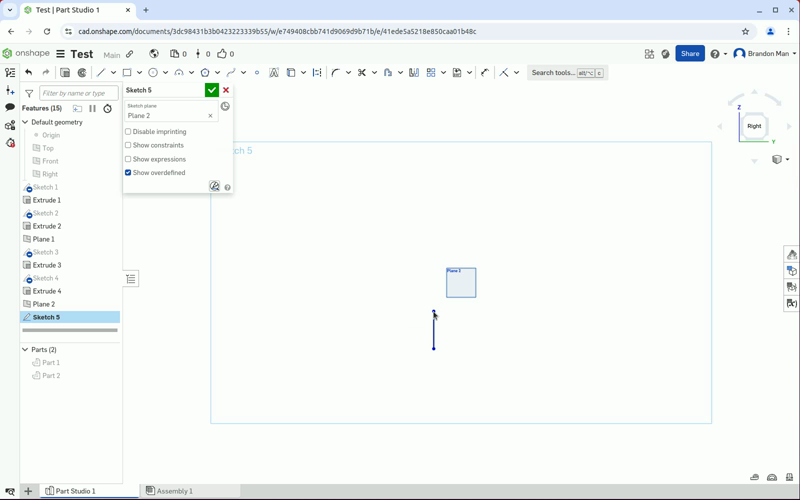
key(a)
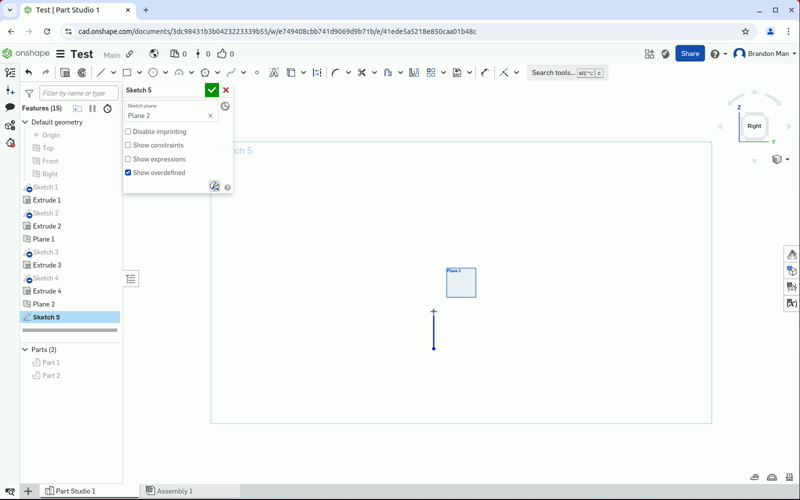
mouse_move(433, 311)
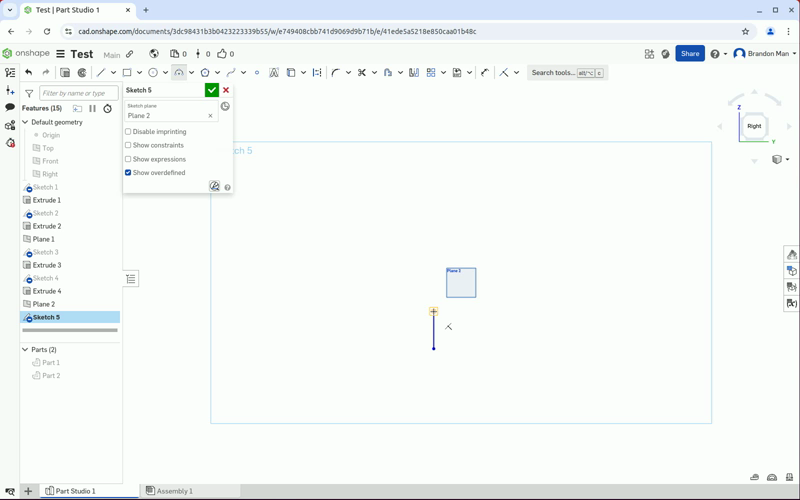
click(433, 311)
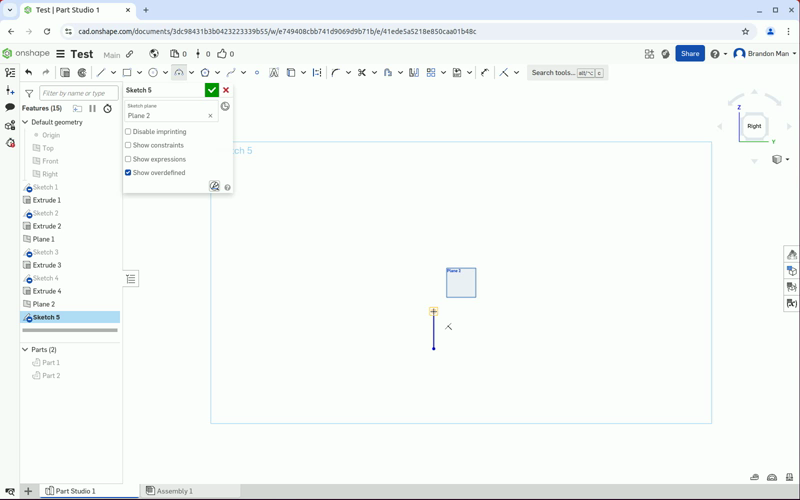
mouse_move(433, 348)
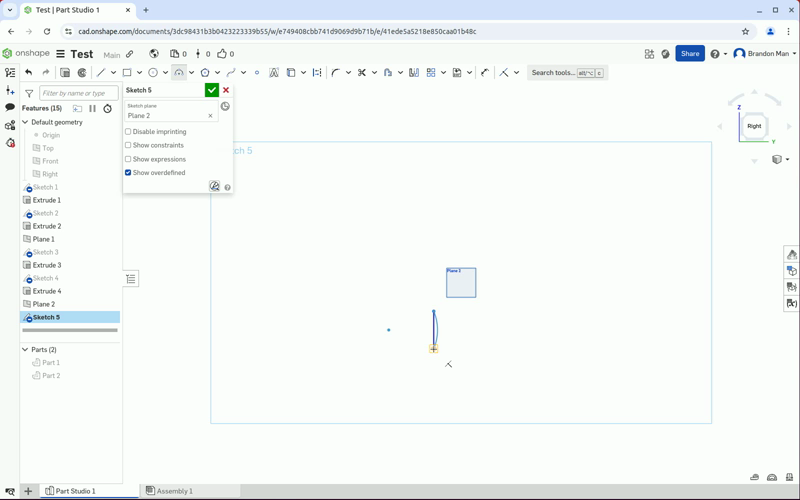
click(433, 348)
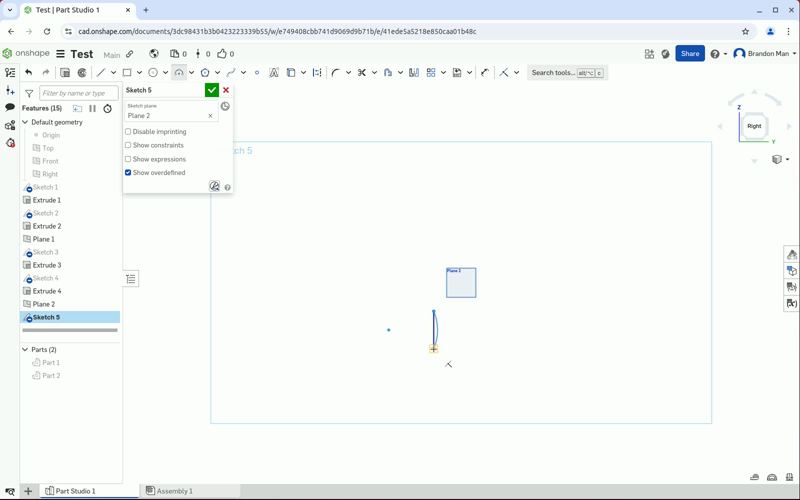
key_down(shift)
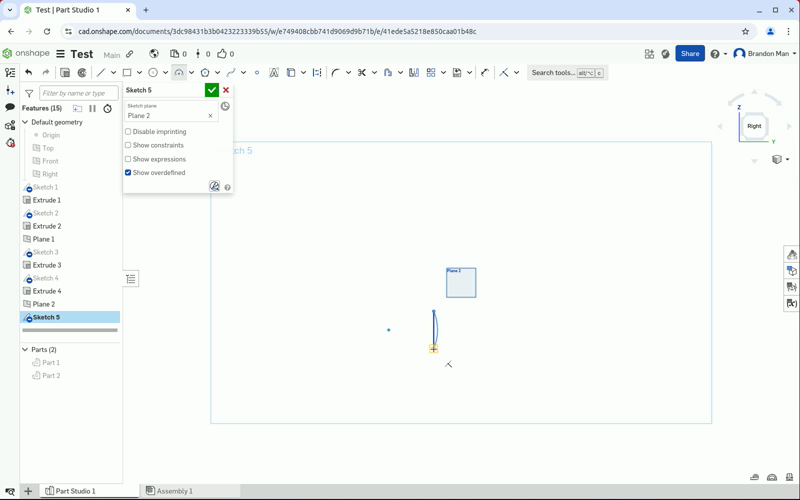
mouse_move(415, 330)
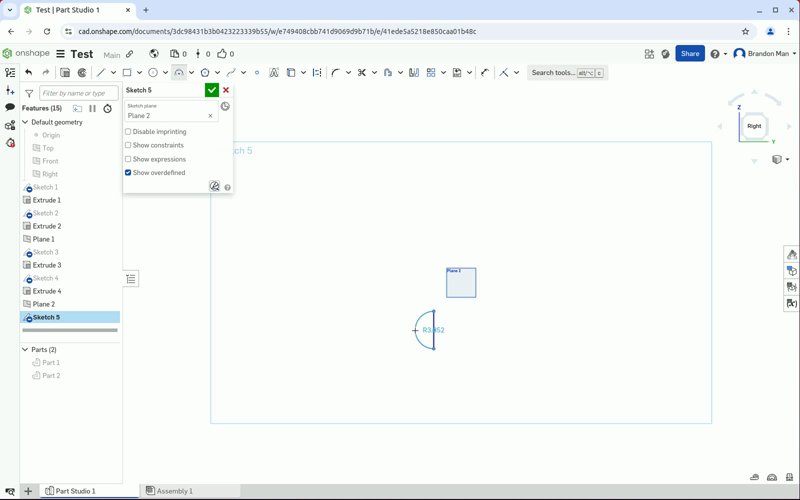
click(415, 330)
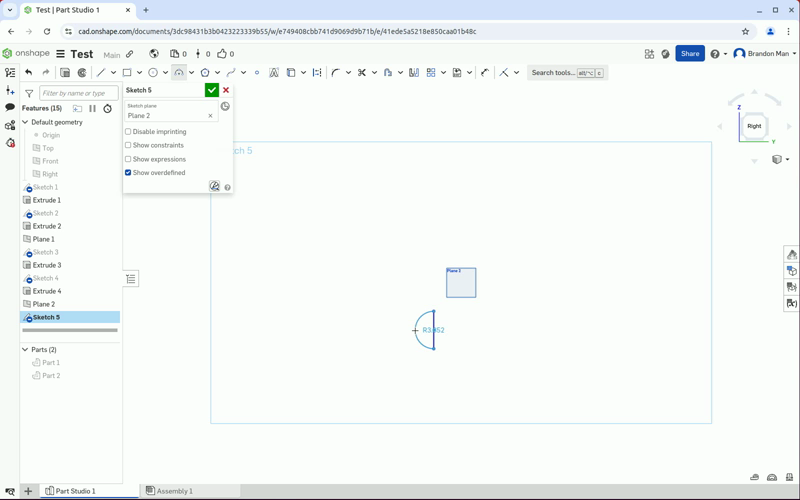
key_up(shift)
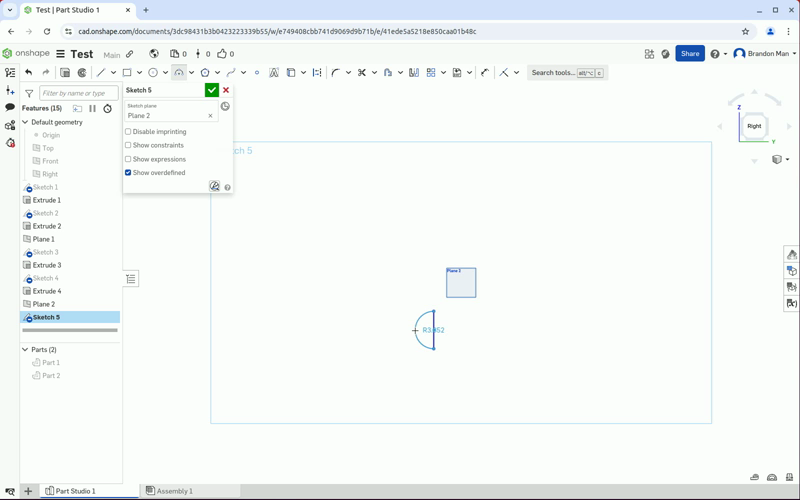
key(esc)
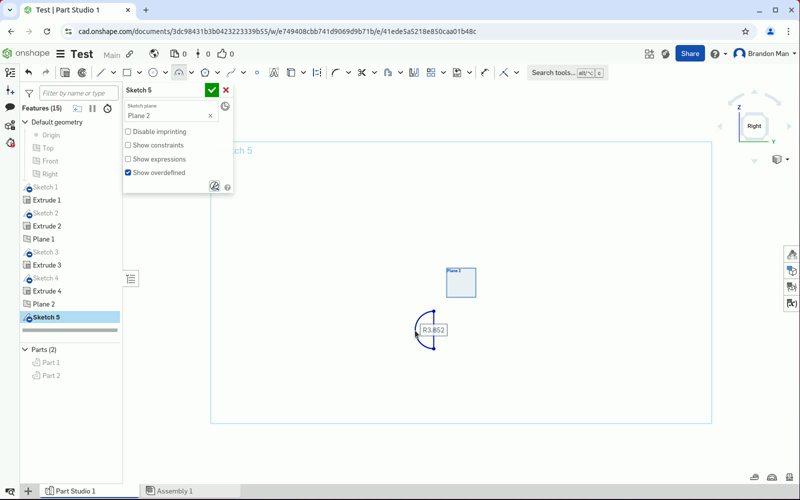
key(c)
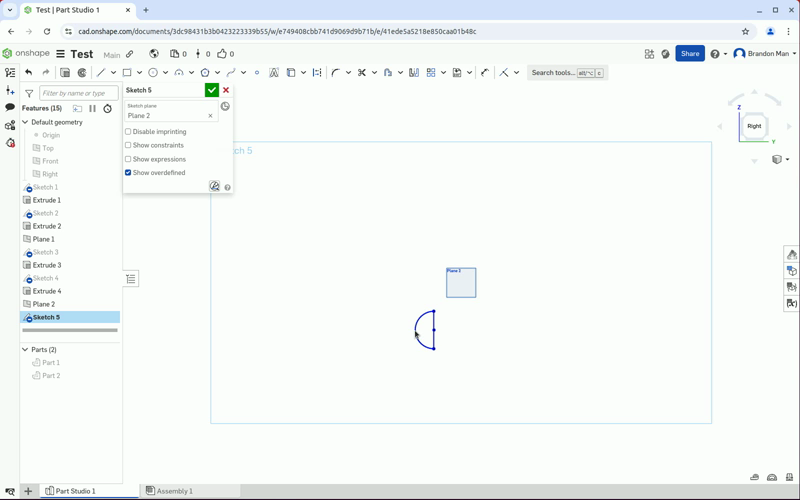
key_down(shift)
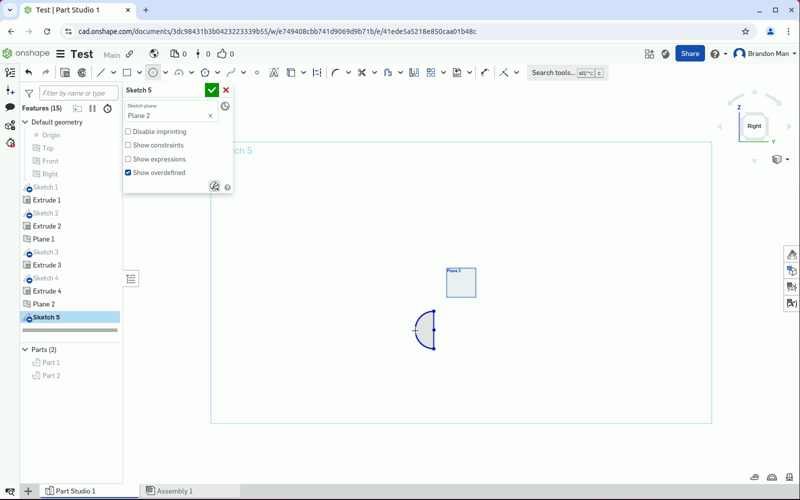
mouse_move(426, 330)
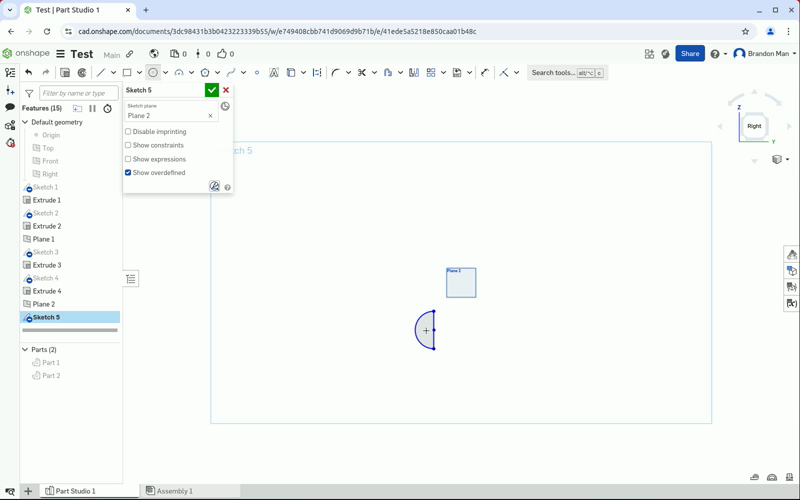
click(426, 330)
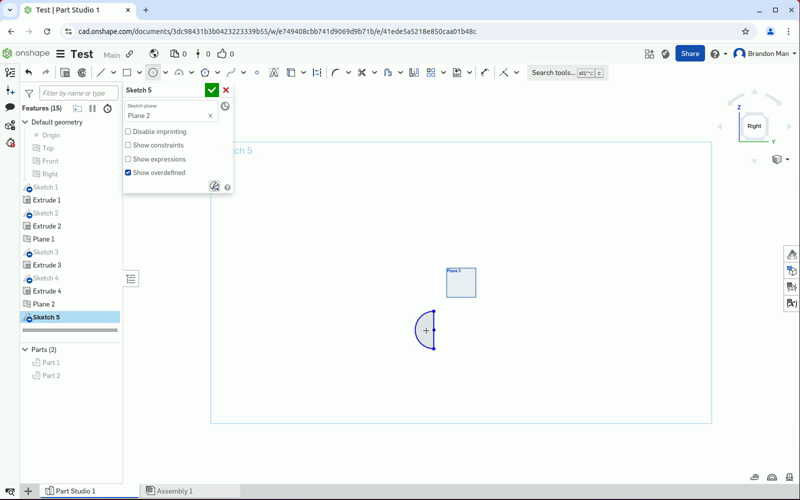
key_up(shift)
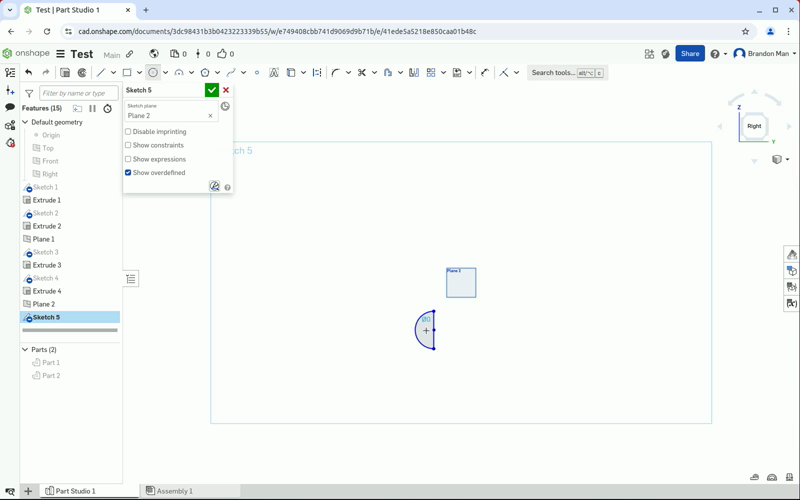
mouse_move(430, 330)
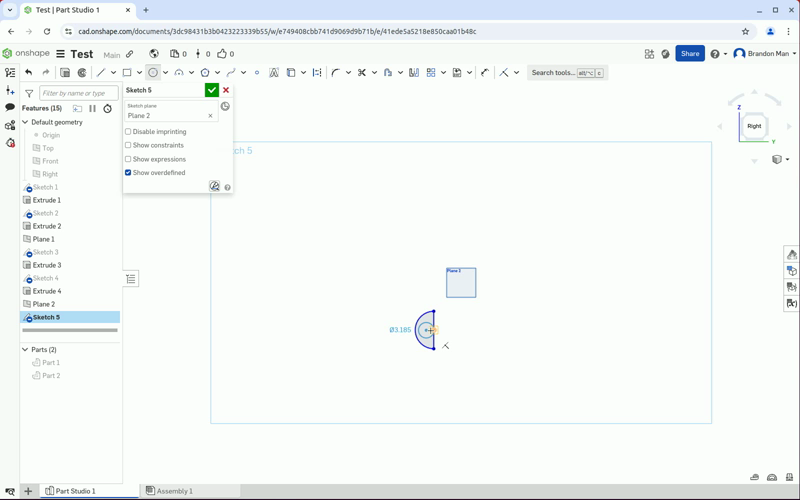
scroll(6)
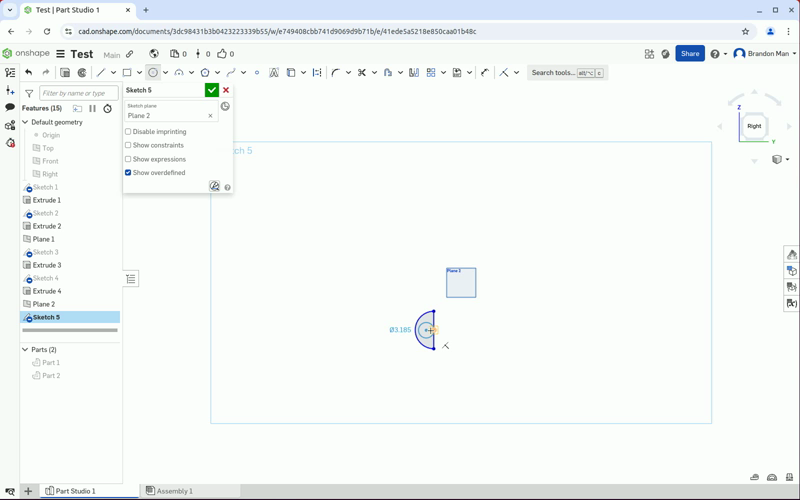
scroll(6)
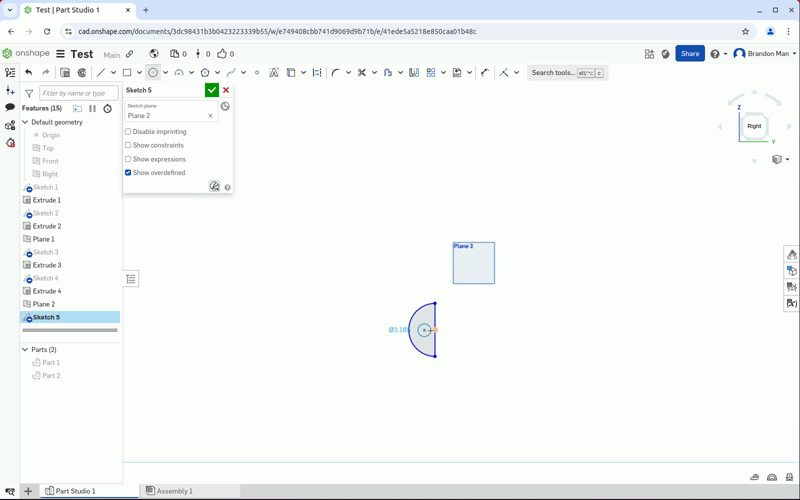
scroll(6)
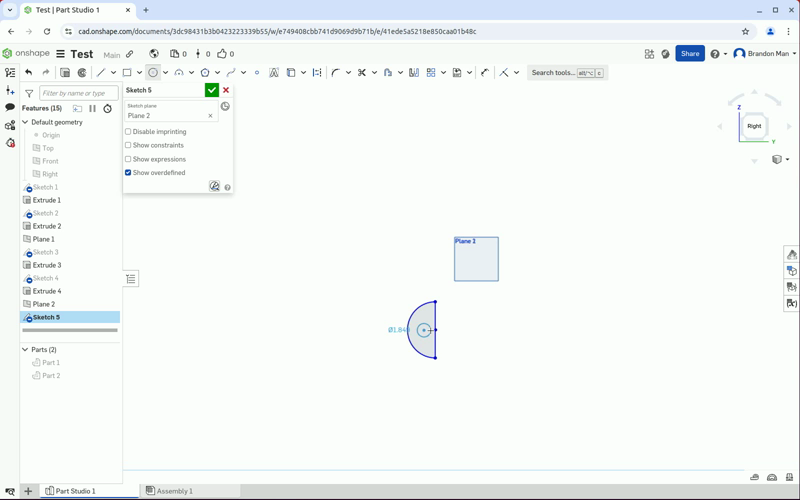
scroll(6)
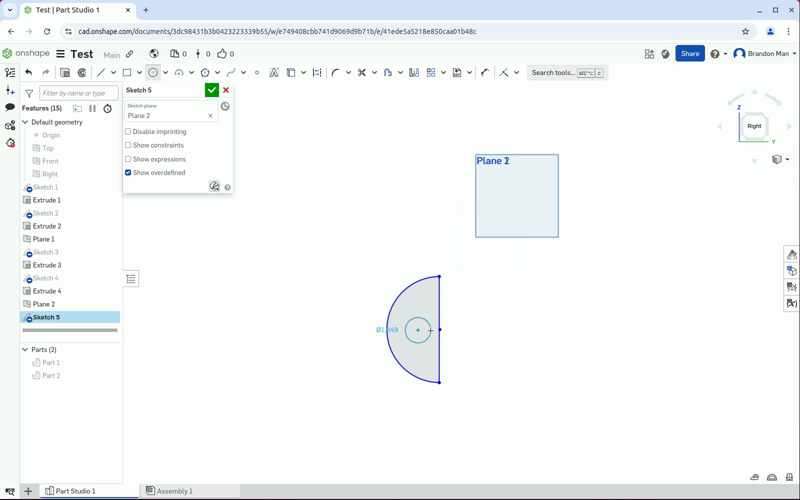
scroll(6)
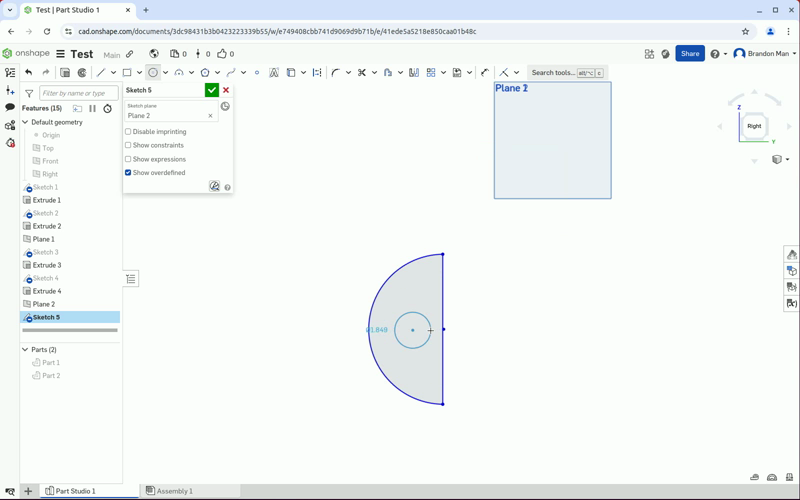
scroll(6)
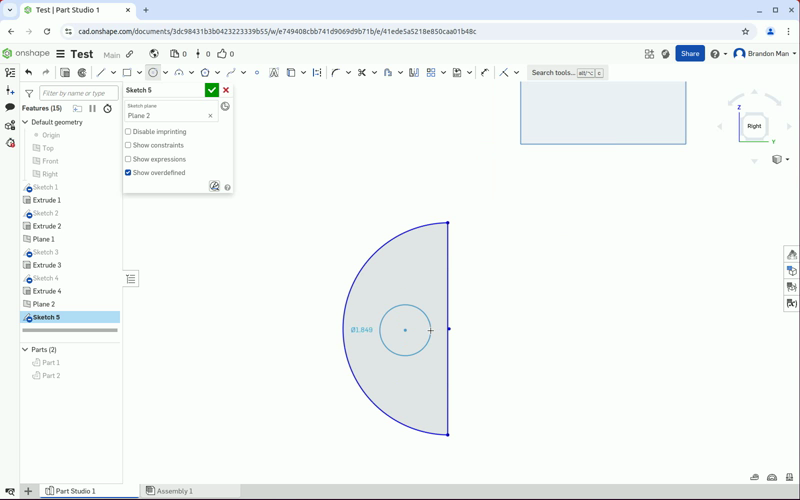
scroll(6)
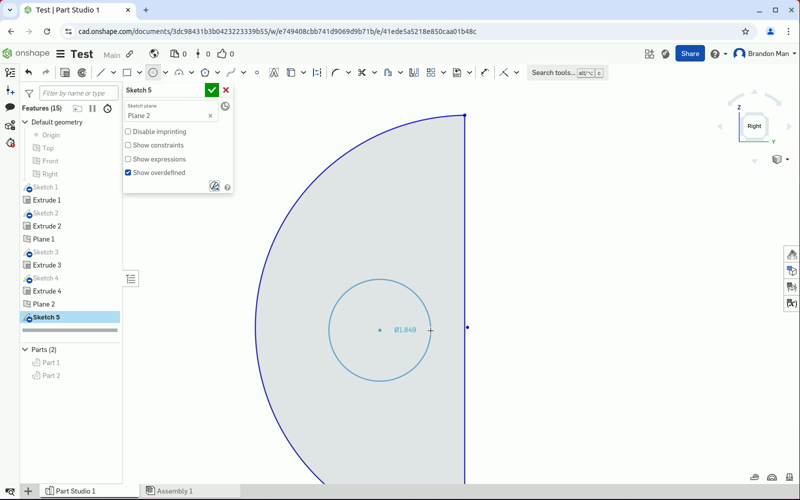
click(430, 330)
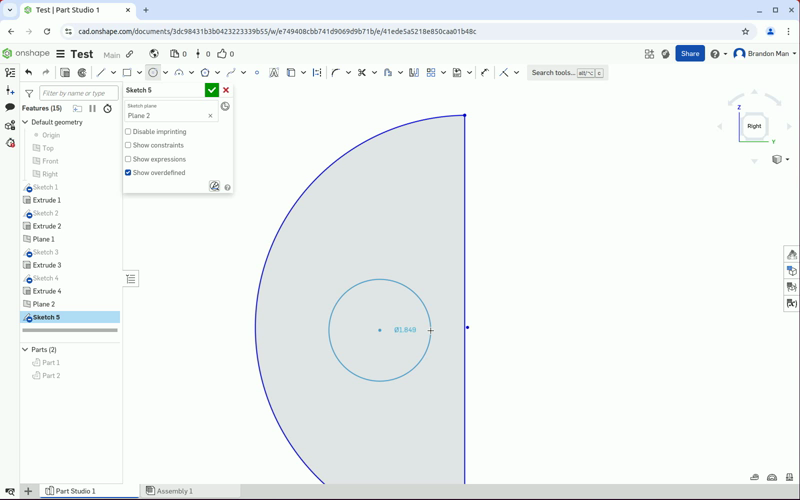
scroll(-6)
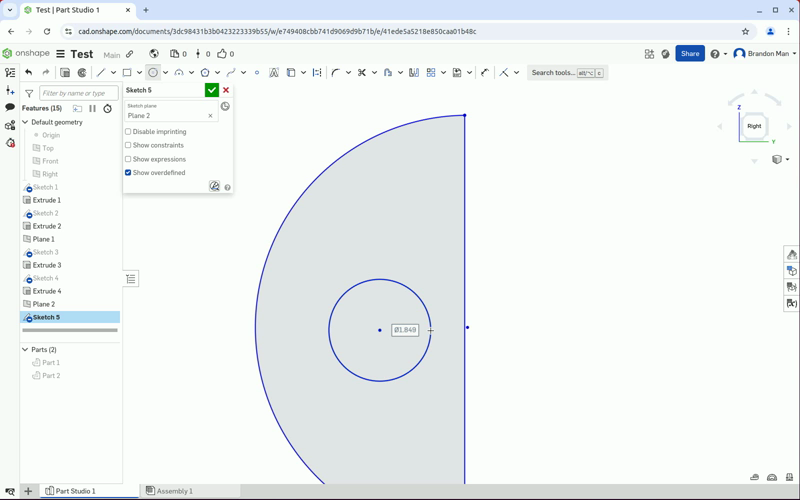
scroll(-6)
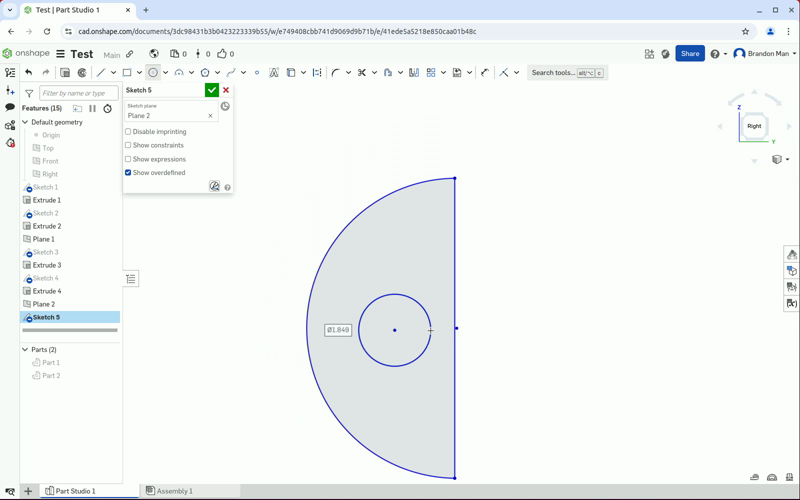
scroll(-6)
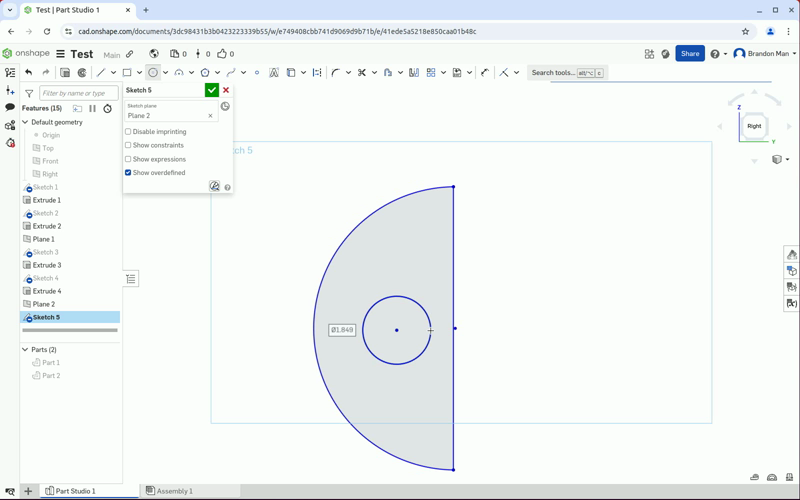
scroll(-6)
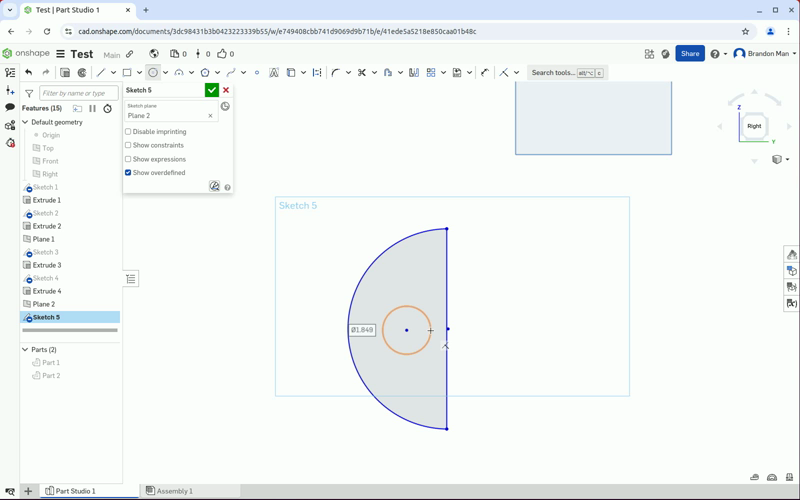
scroll(-6)
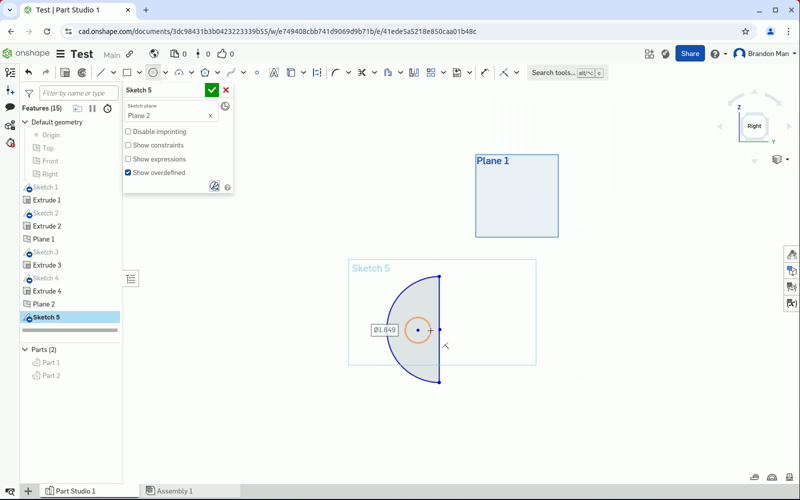
scroll(-6)
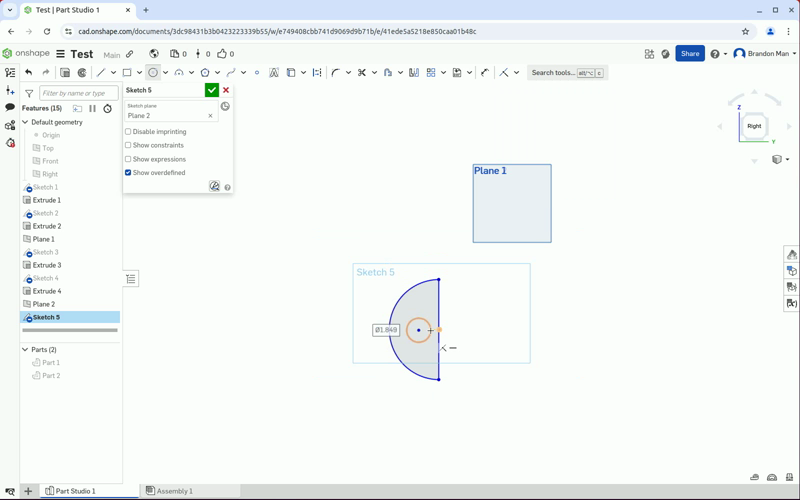
scroll(-6)
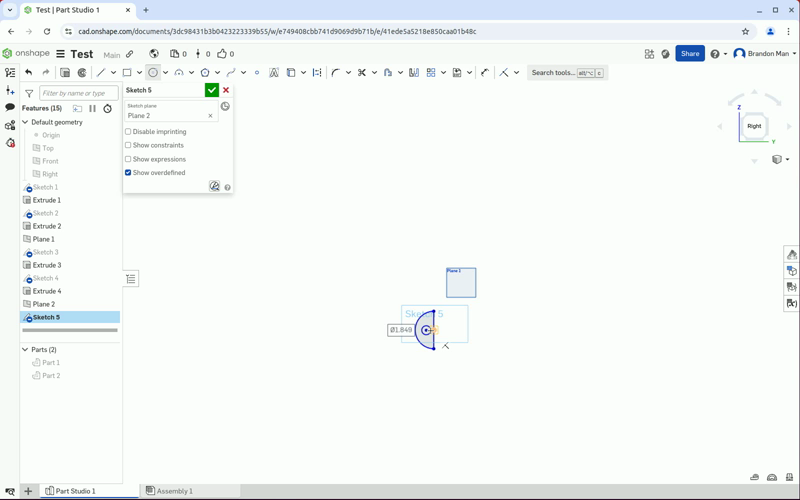
key(esc)
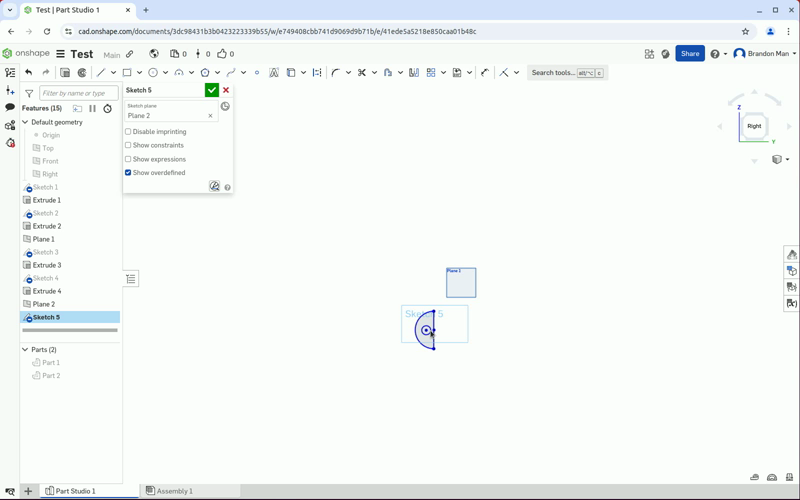
mouse_move(433, 315)
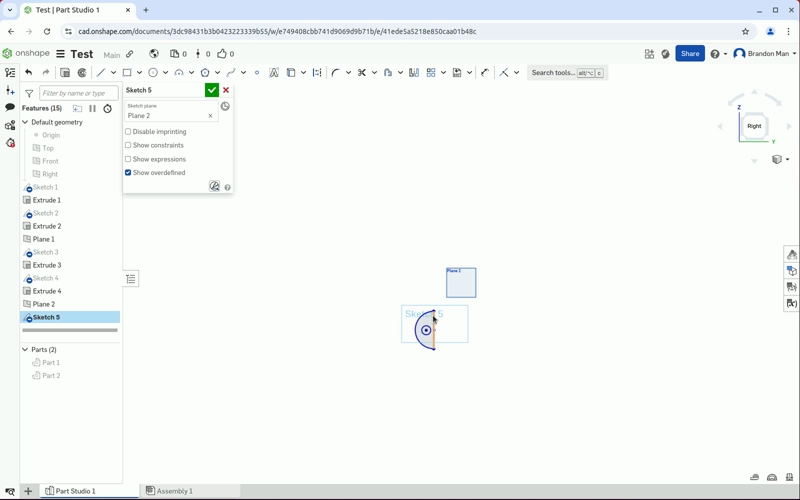
scroll(6)
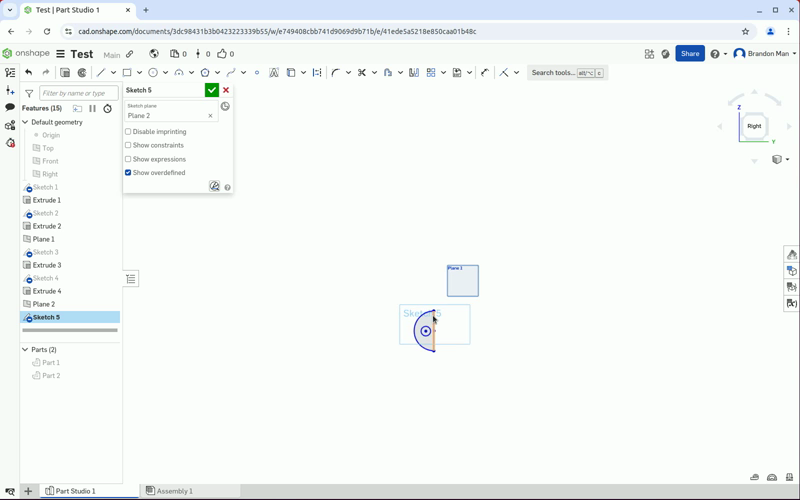
scroll(6)
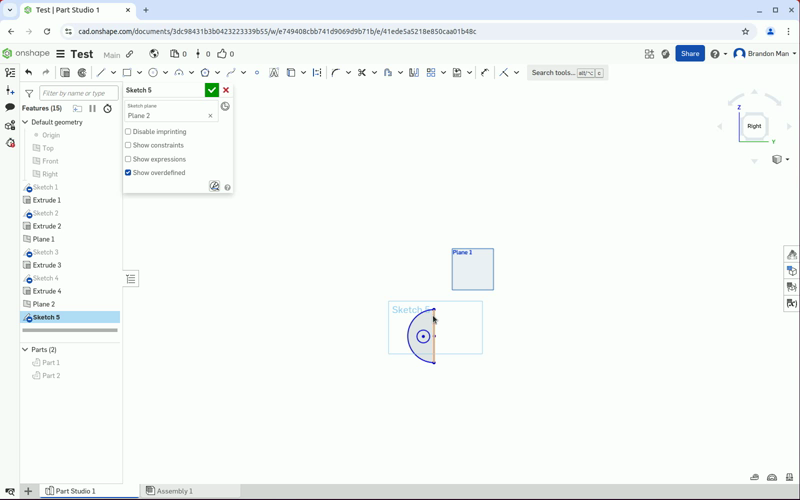
scroll(6)
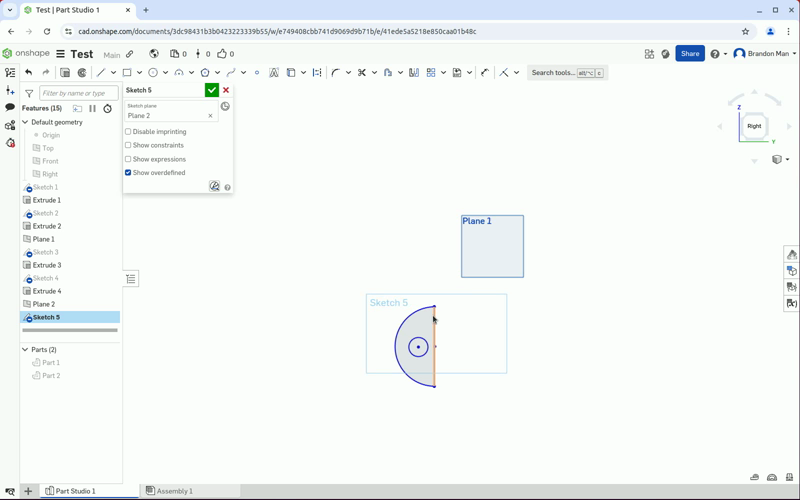
scroll(6)
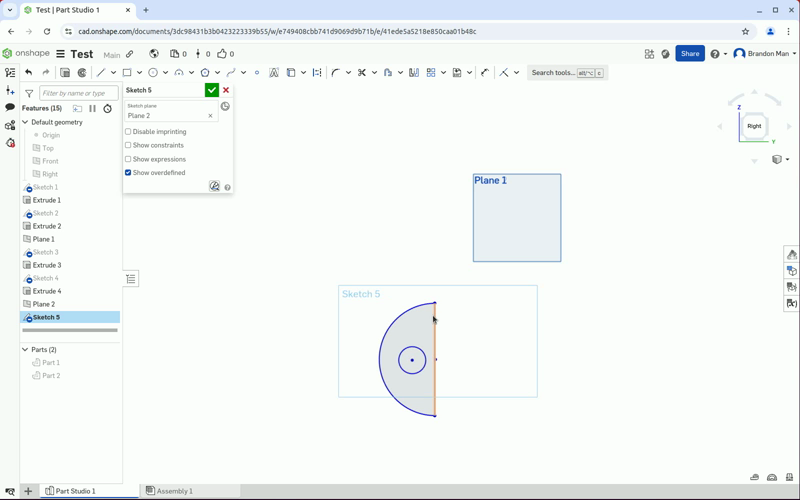
scroll(6)
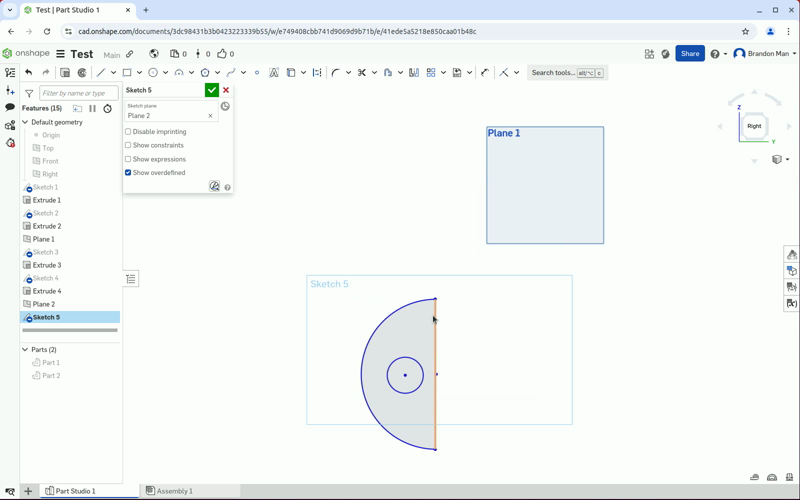
scroll(6)
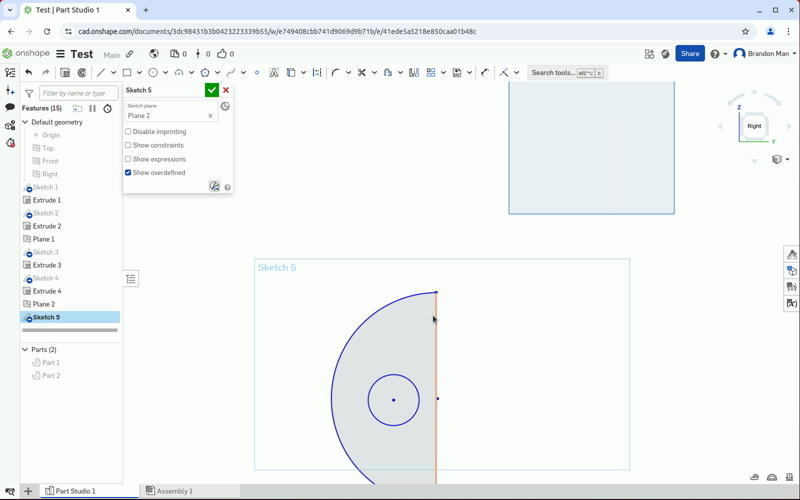
scroll(6)
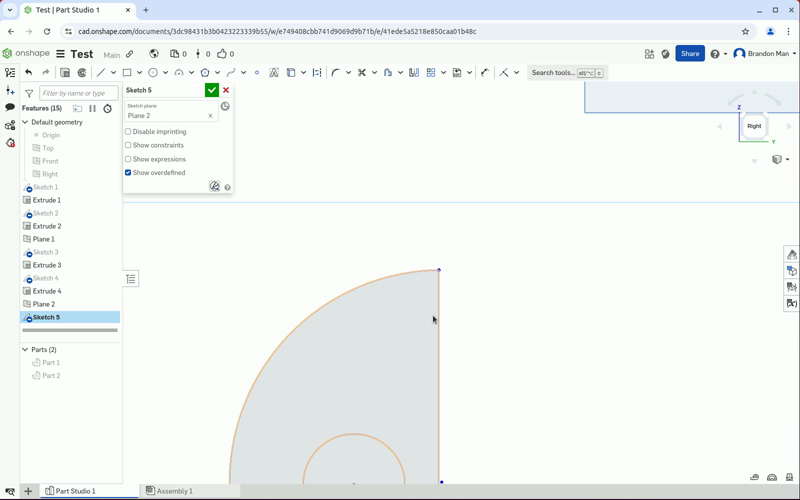
click(433, 315)
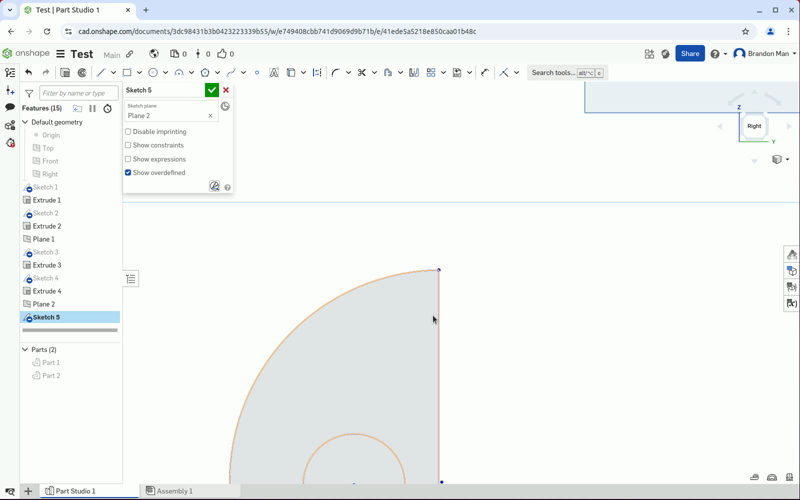
scroll(-6)
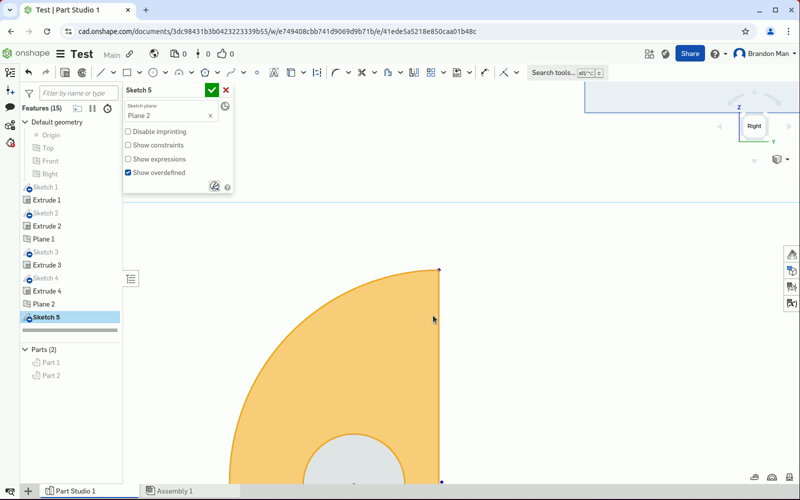
scroll(-6)
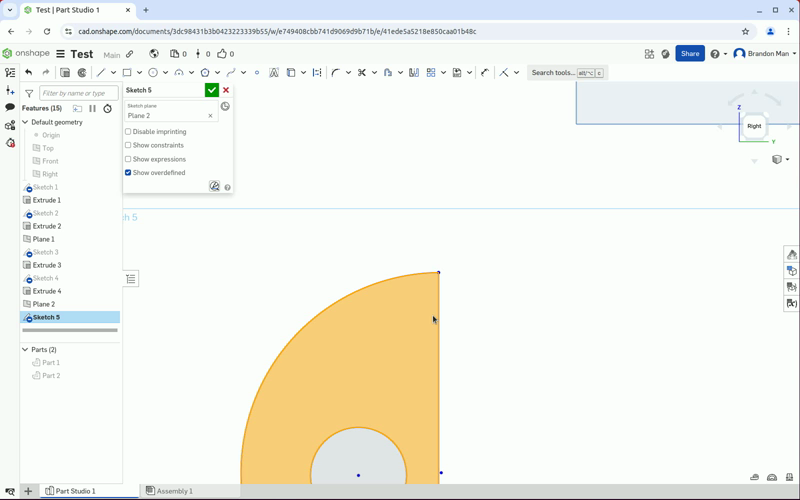
scroll(-6)
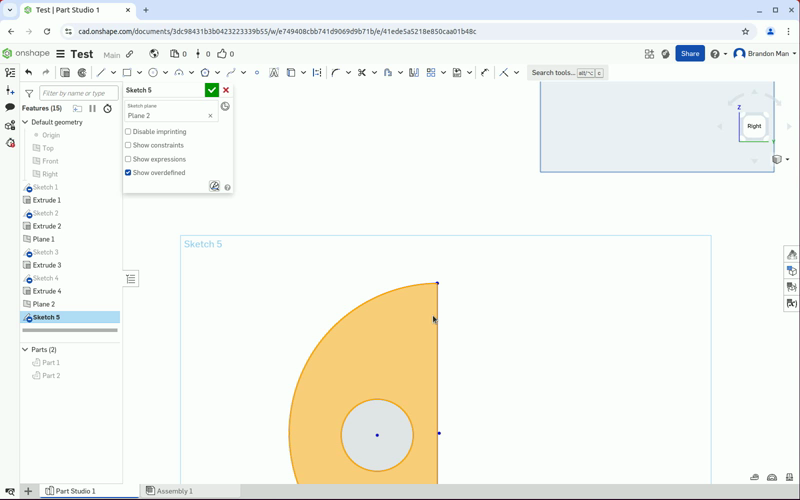
scroll(-6)
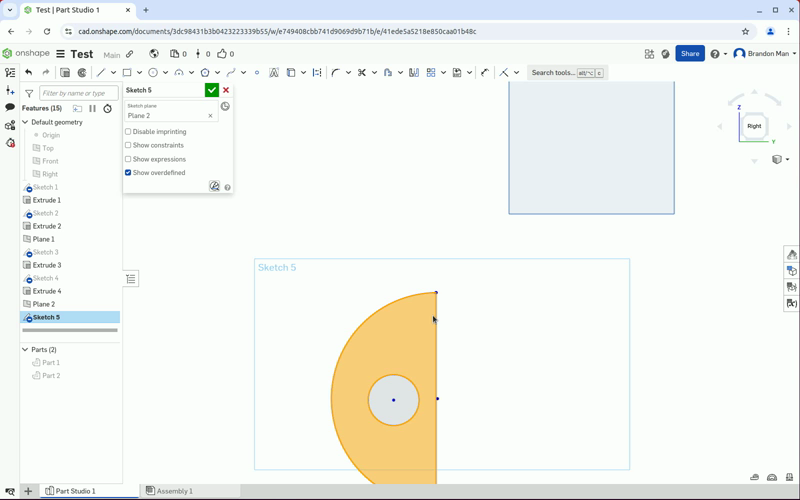
scroll(-6)
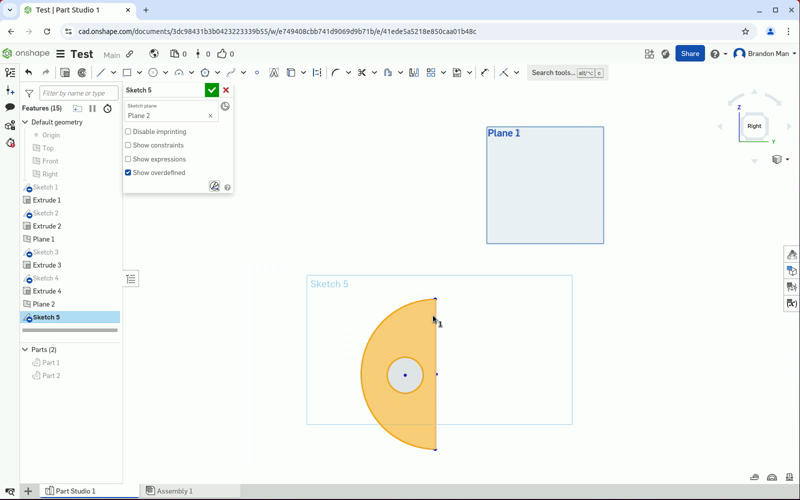
scroll(-6)
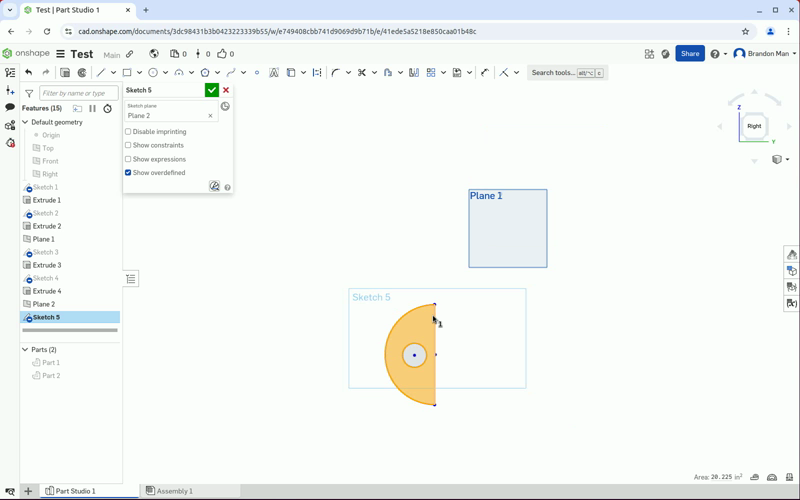
scroll(-6)
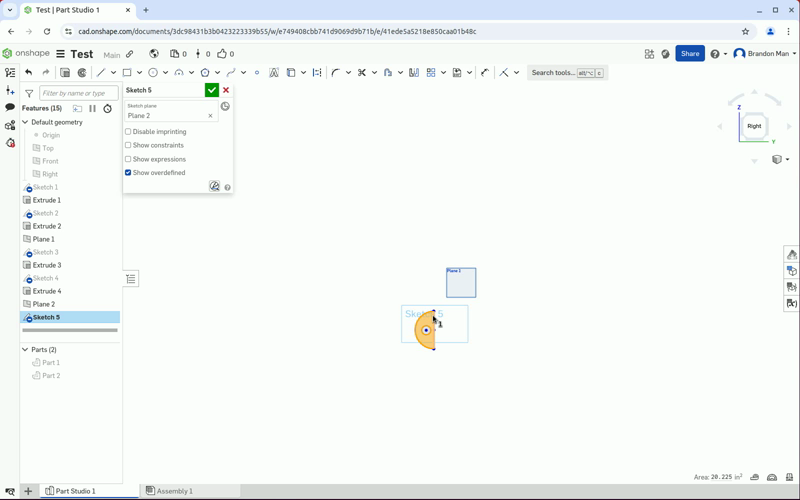
mouse_move(73, 352)
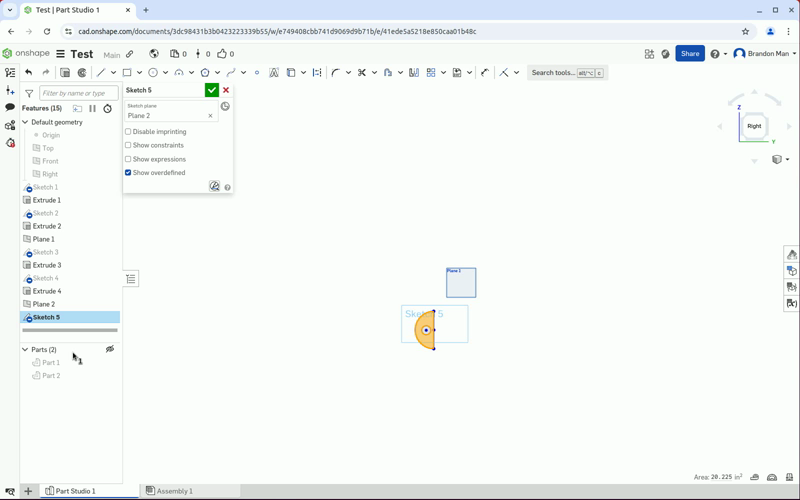
key(shift+y)
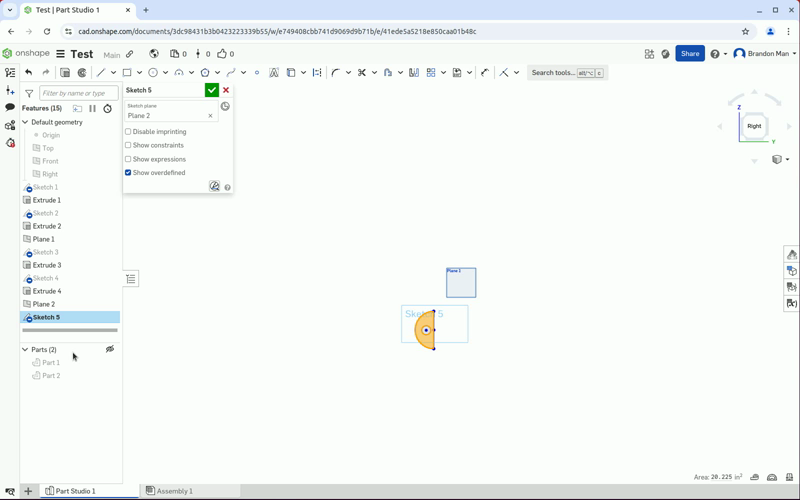
key(shift+e)
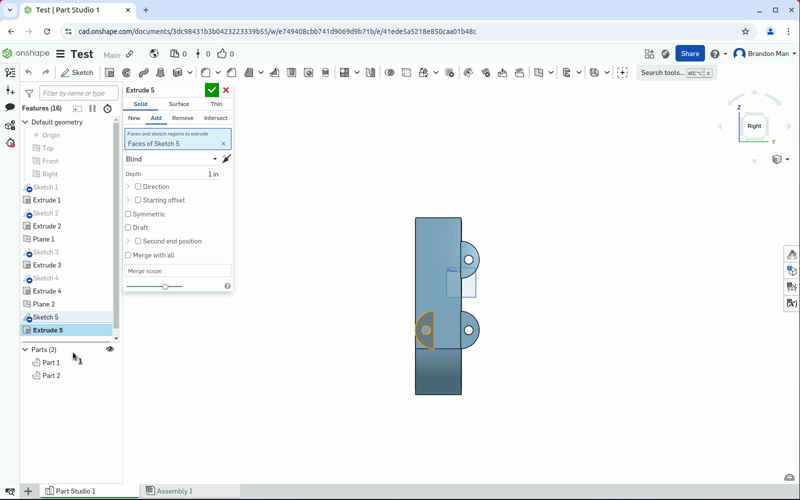
mouse_move(143, 106)
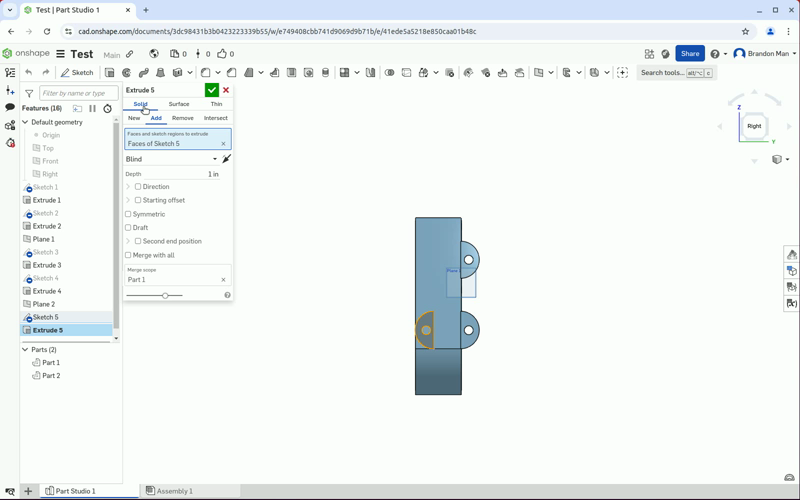
click(143, 106)
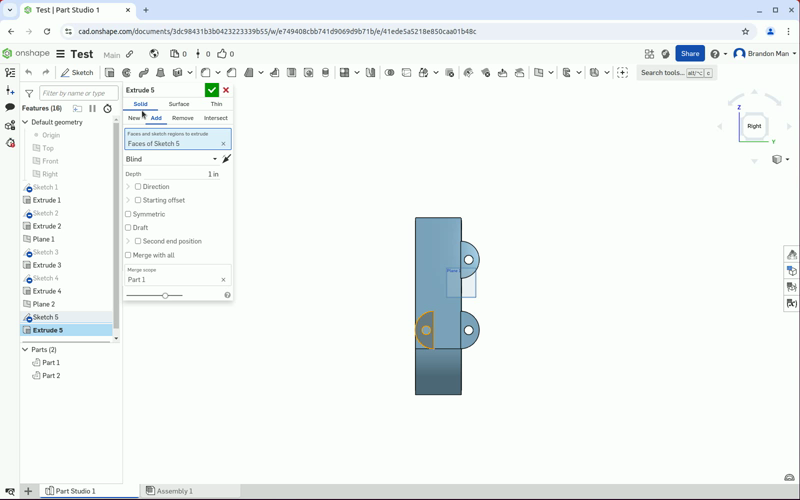
mouse_move(137, 120)
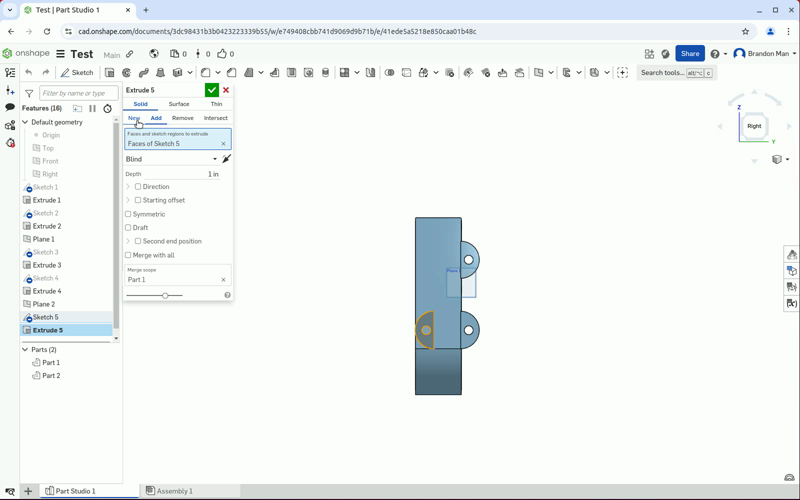
click(137, 120)
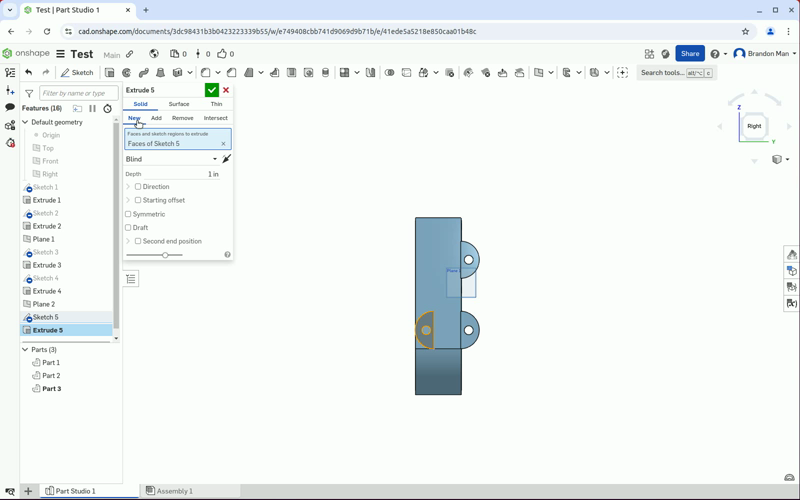
key(tab, 4)
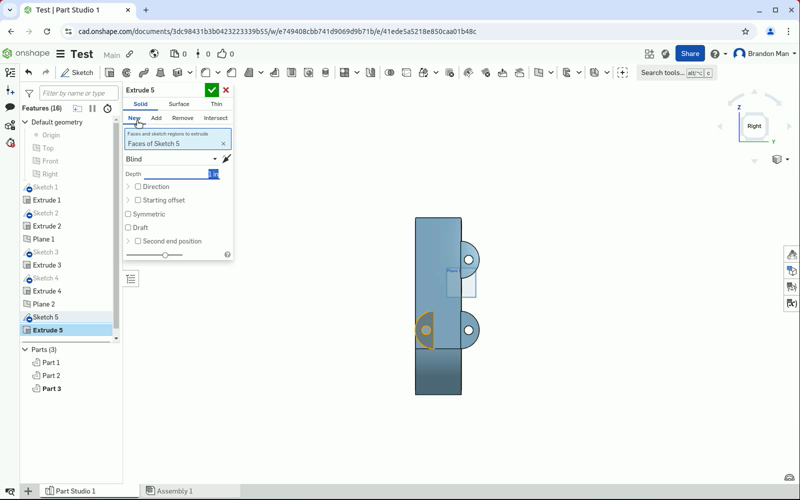
text(-0.722)
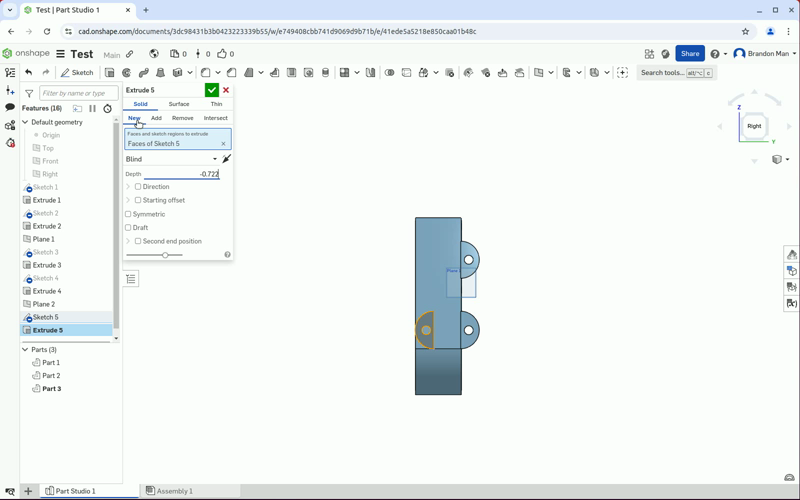
key(enter)
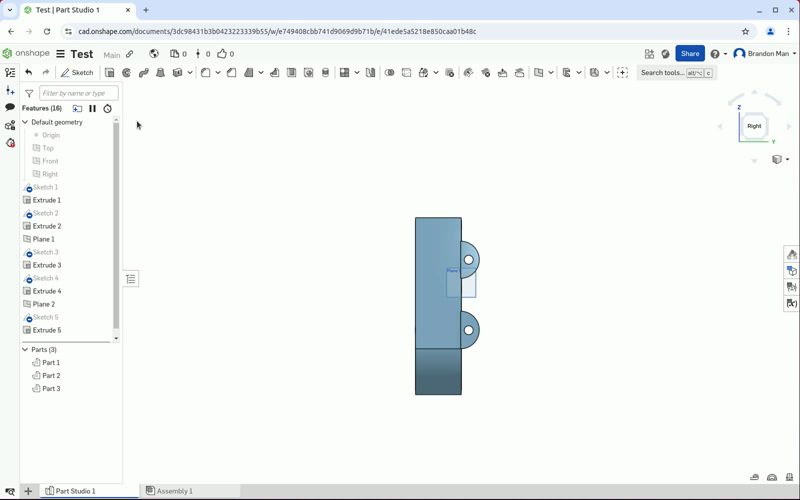
key(shift+h)
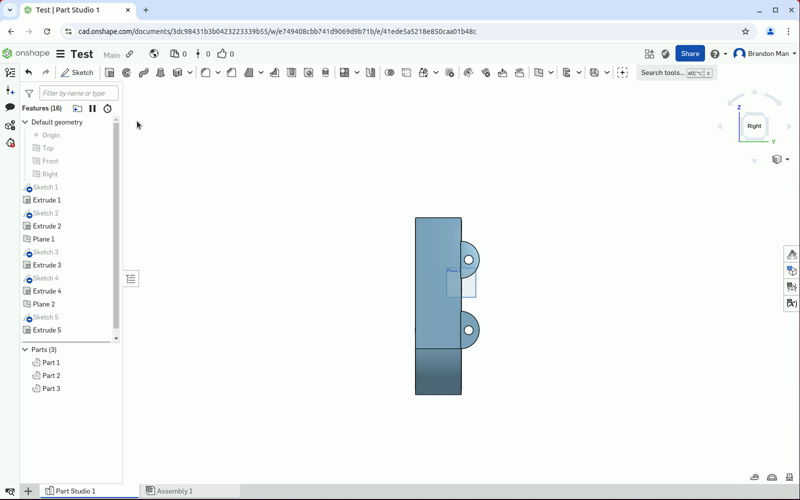
key(shift+h)
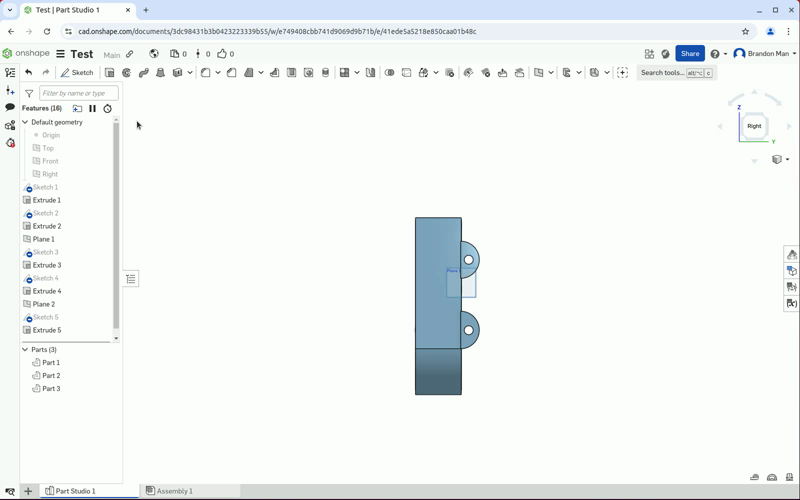
mouse_move(69, 189)
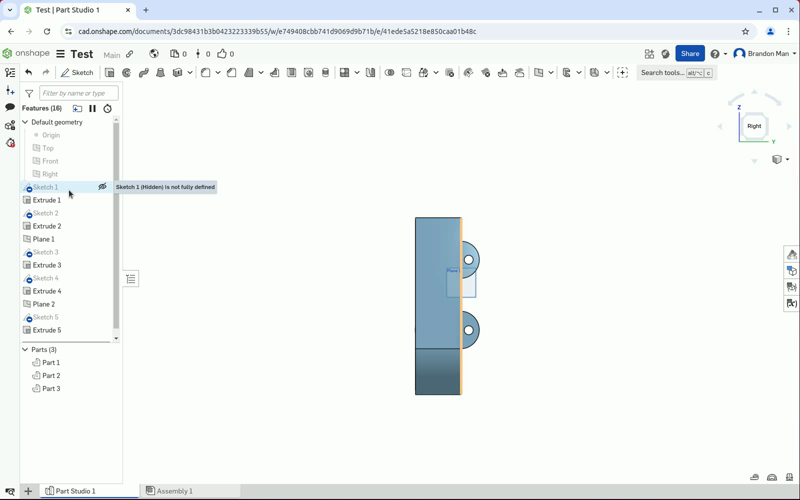
click(69, 189)
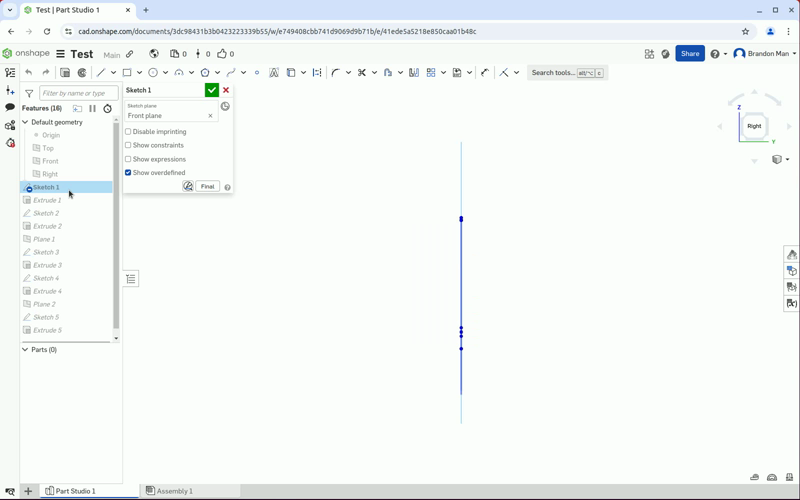
mouse_move(229, 92)
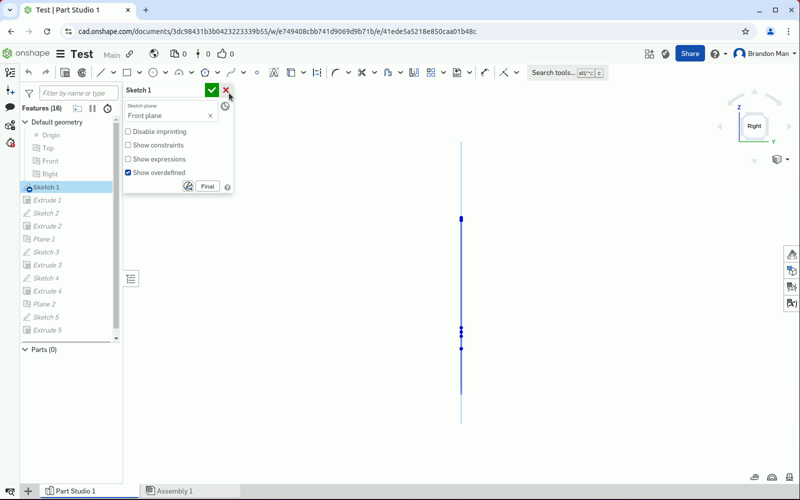
click(229, 92)
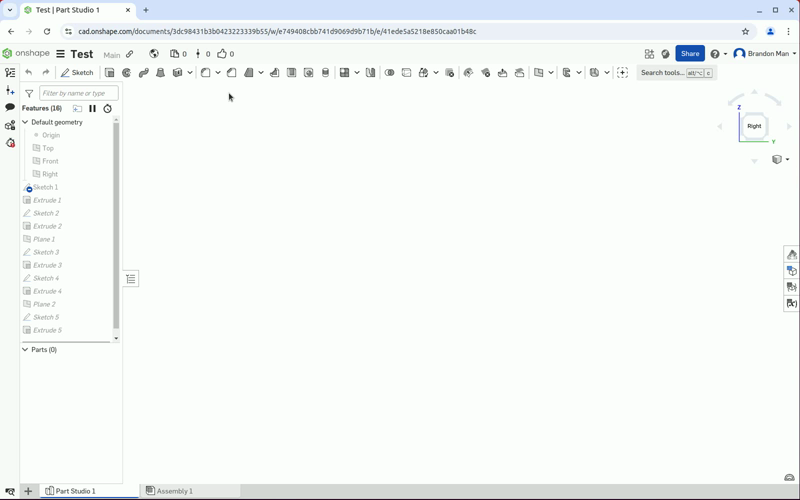
key(shift+s)
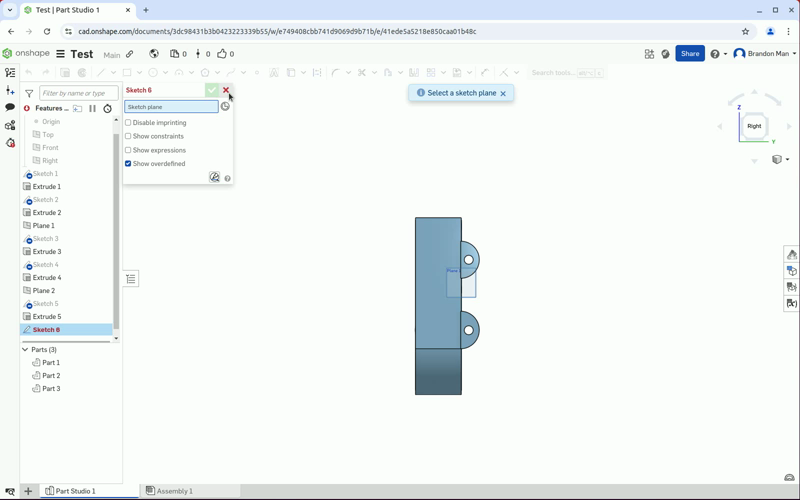
mouse_move(69, 293)
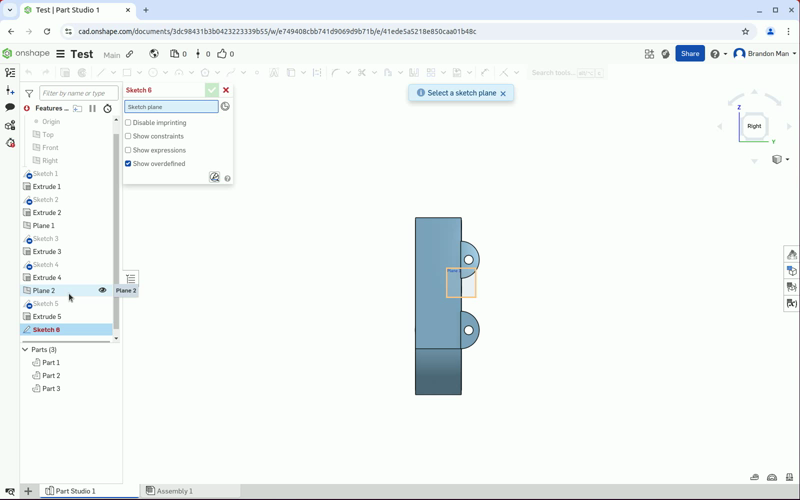
click(69, 293)
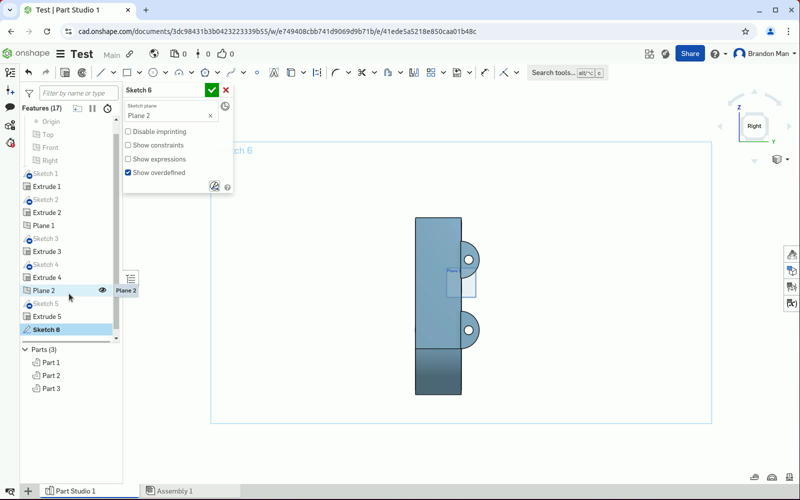
mouse_move(73, 352)
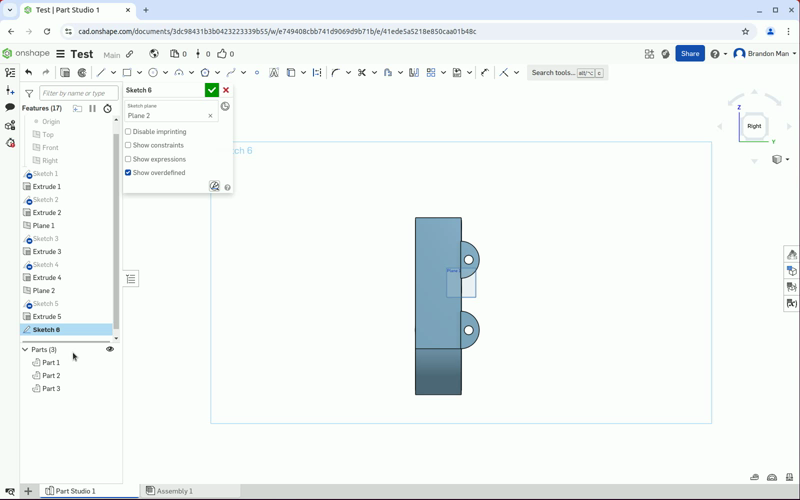
key(y)
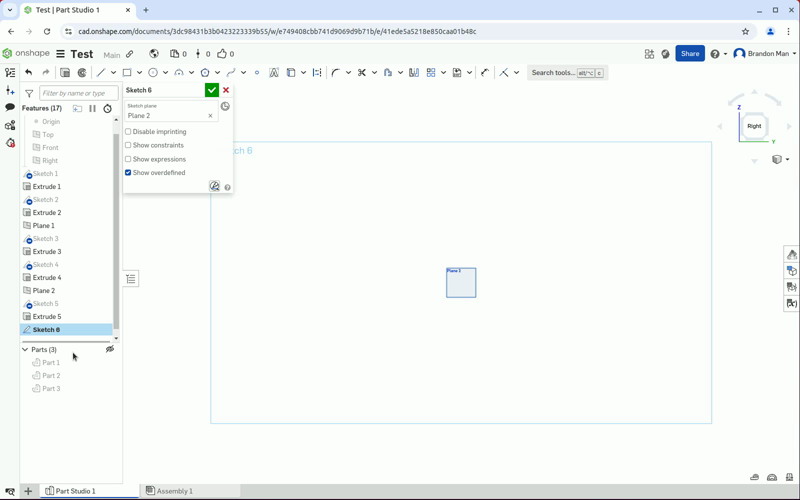
key(l)
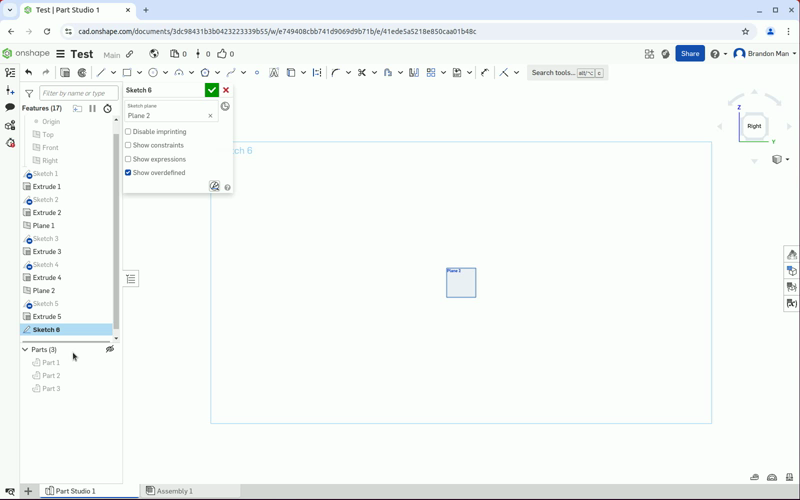
key_down(shift)
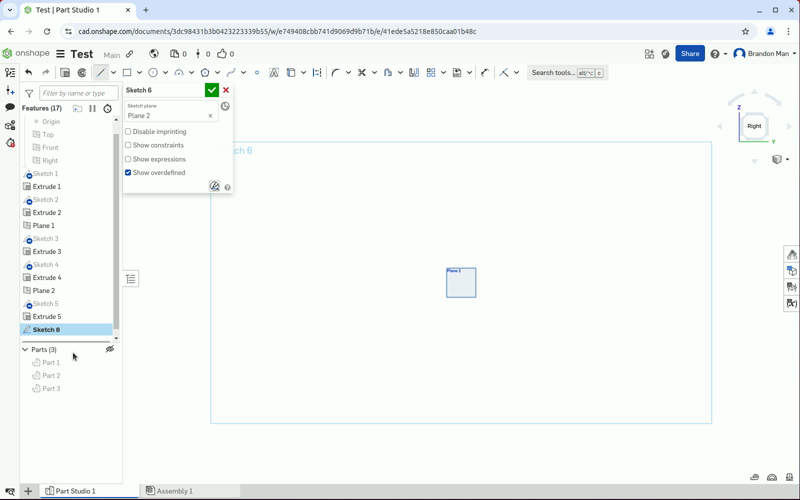
mouse_move(433, 278)
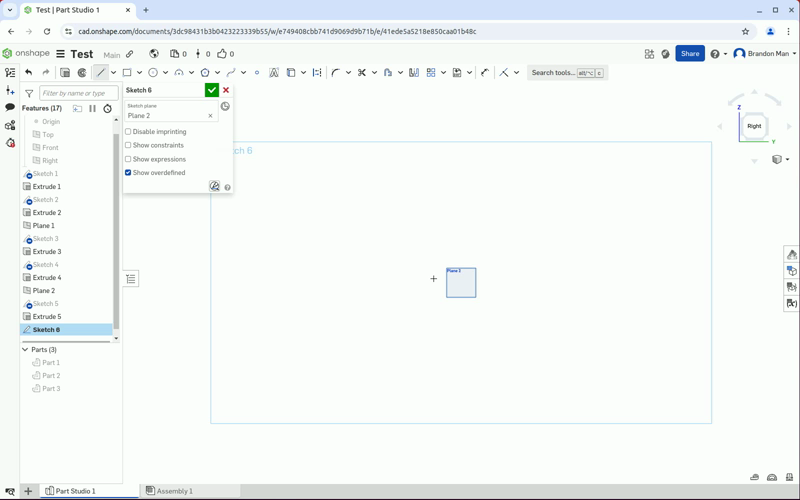
click(433, 278)
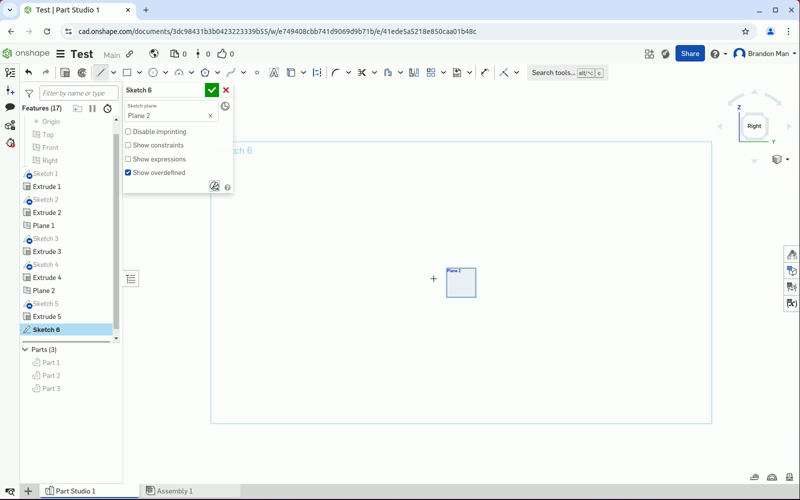
key_up(shift)
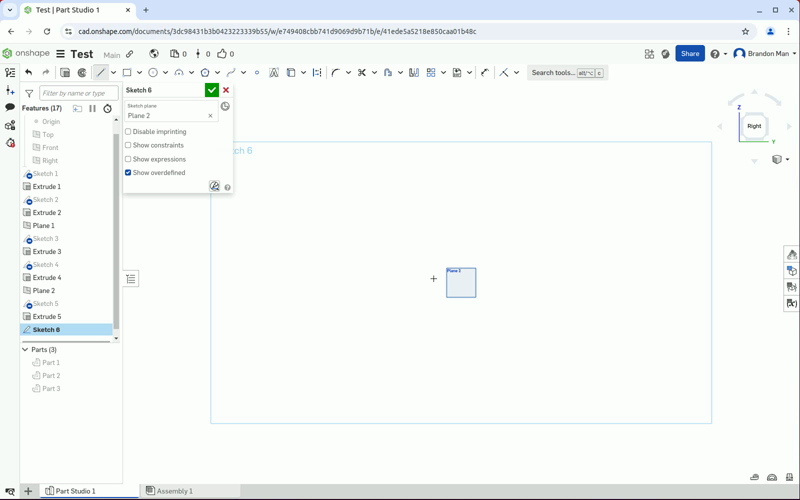
key_down(shift)
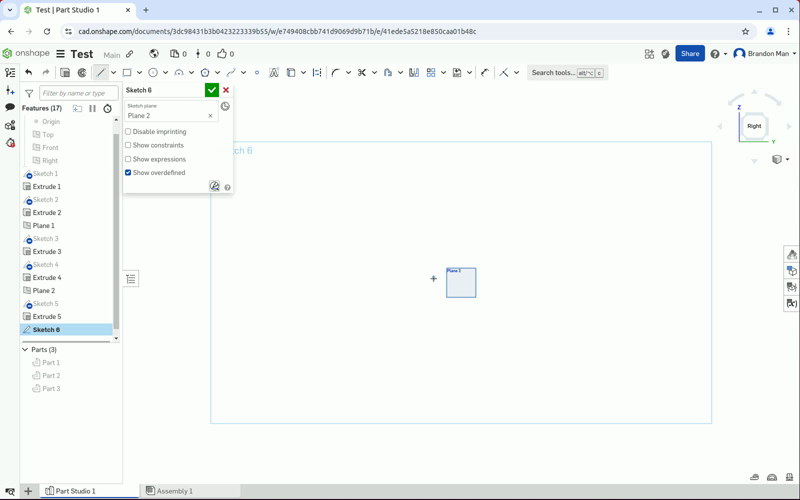
mouse_move(463, 278)
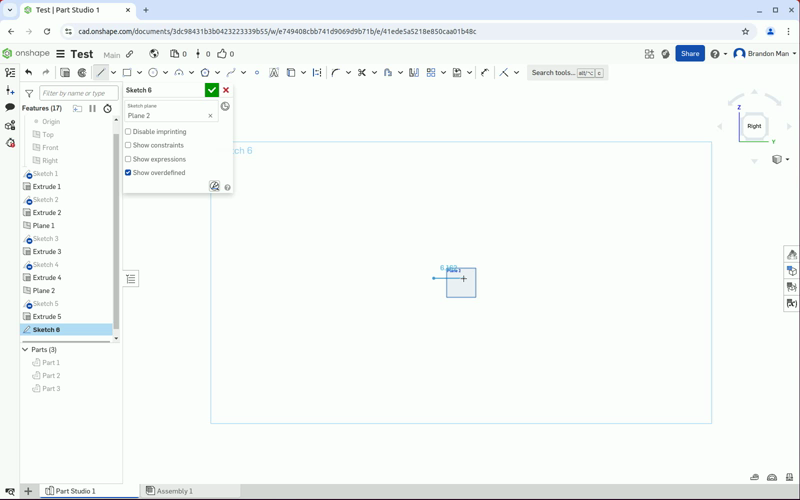
mouse_move(433, 241)
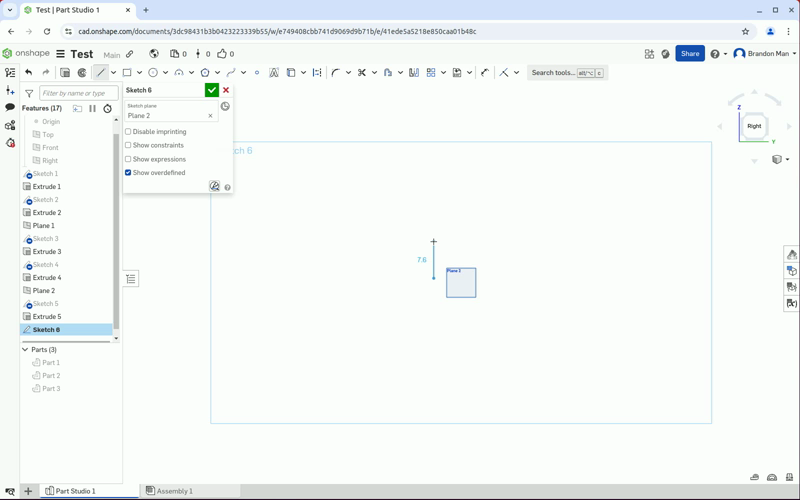
click(433, 241)
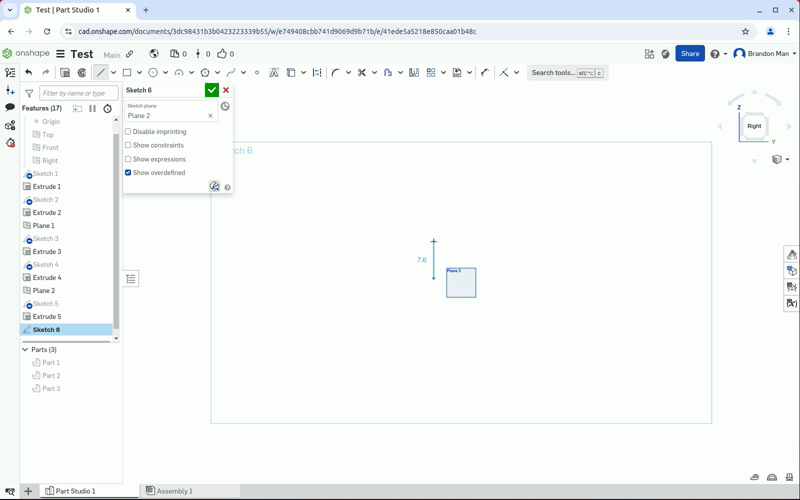
key_up(shift)
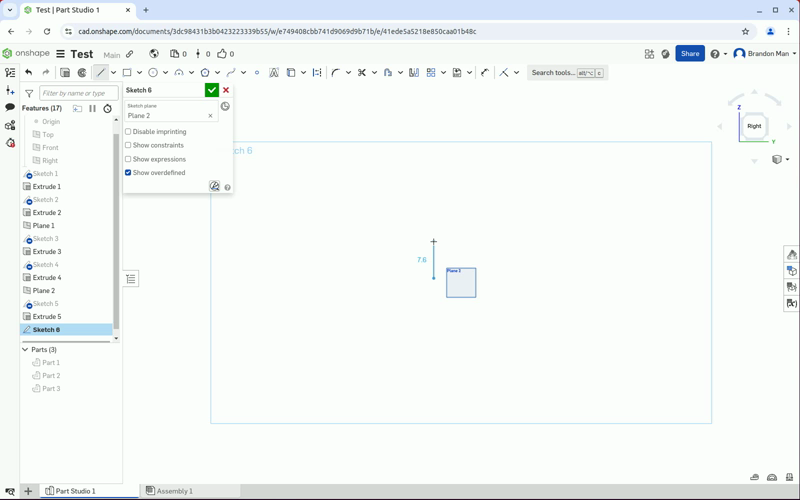
key(esc)
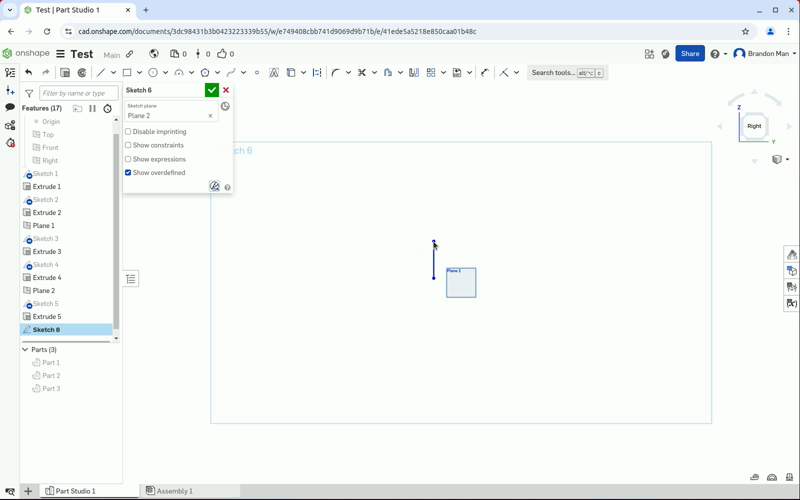
key(a)
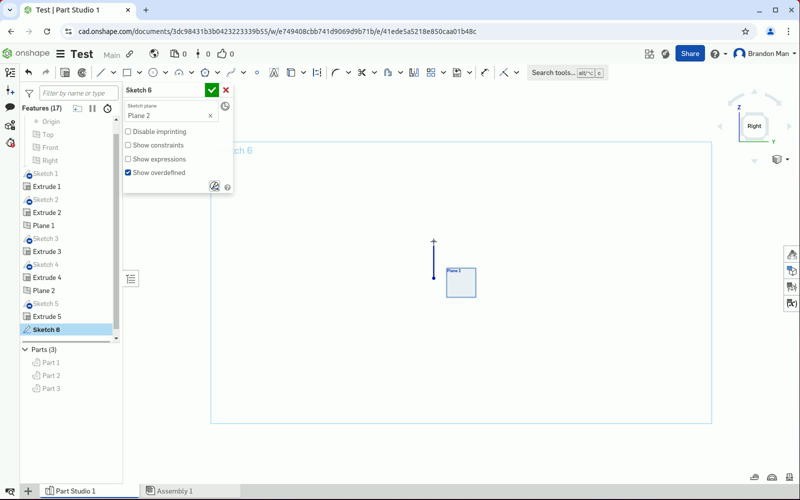
mouse_move(433, 241)
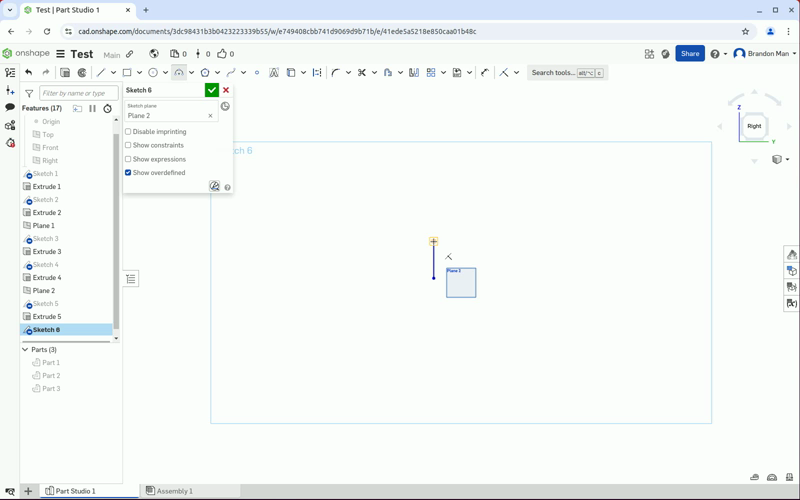
click(433, 241)
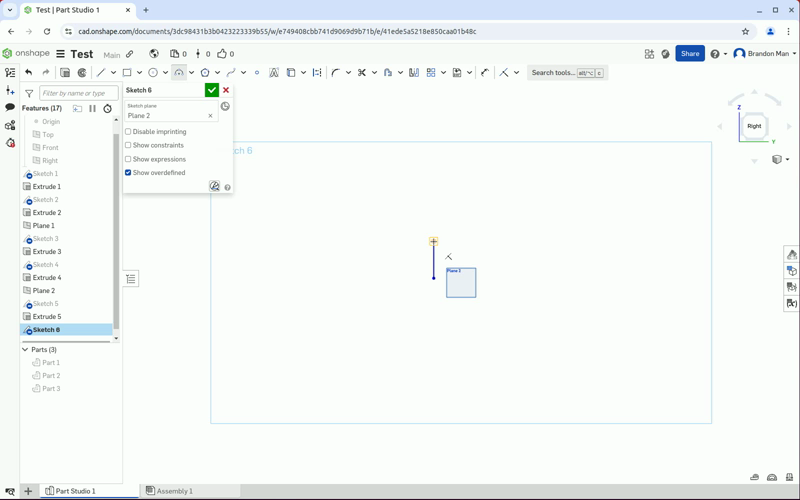
mouse_move(433, 278)
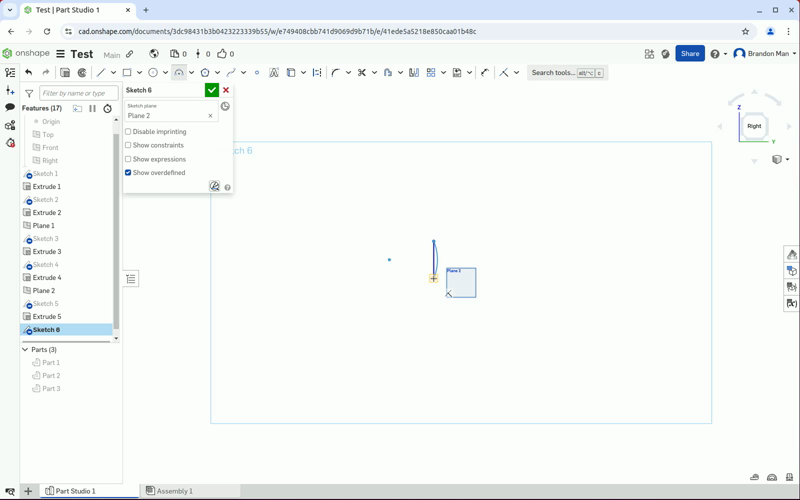
click(433, 278)
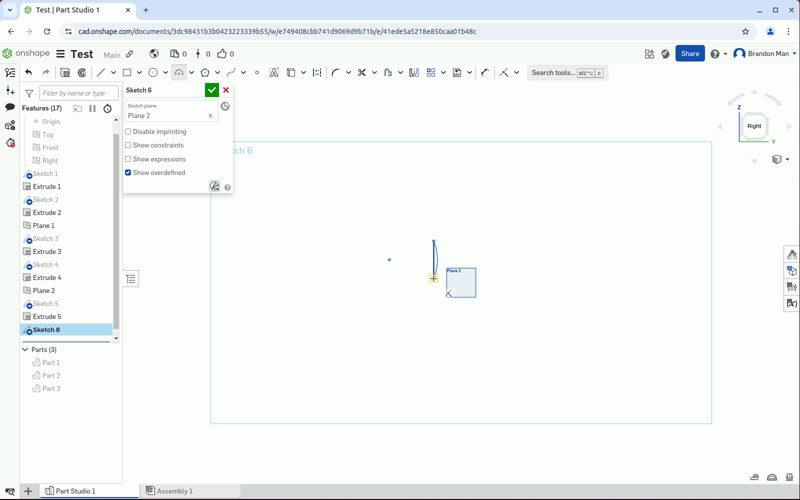
key_down(shift)
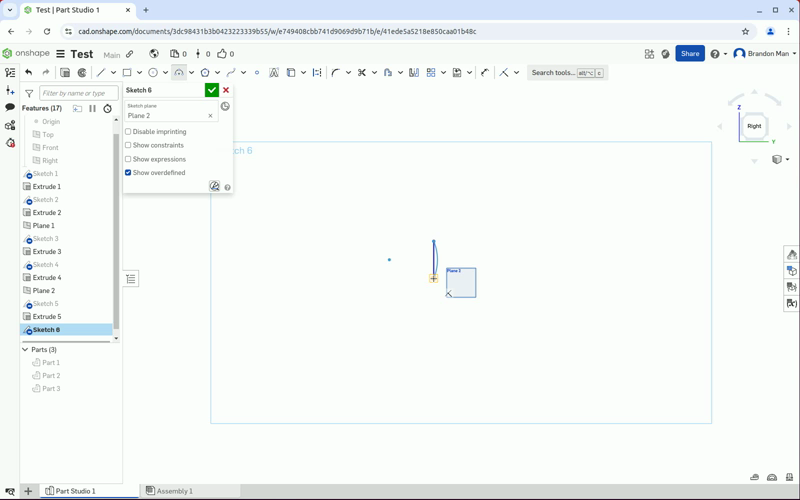
mouse_move(415, 259)
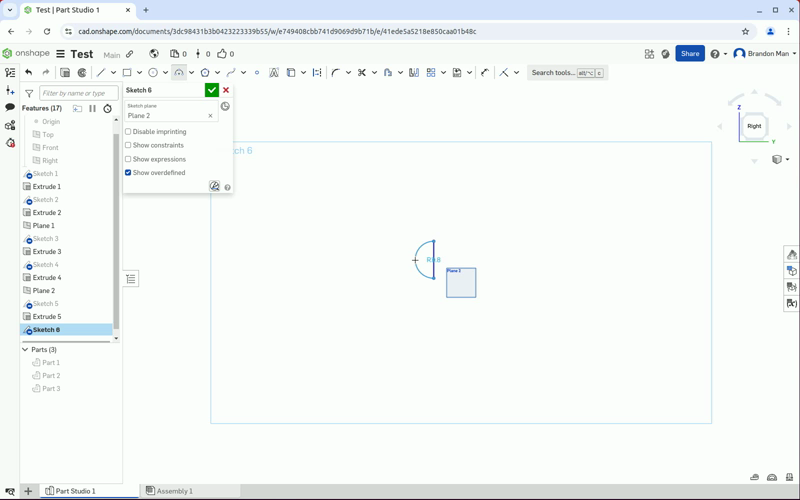
click(415, 259)
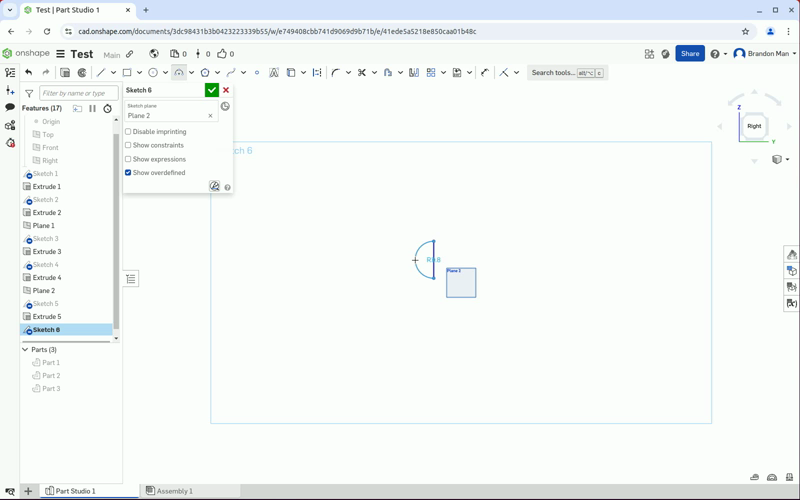
key_up(shift)
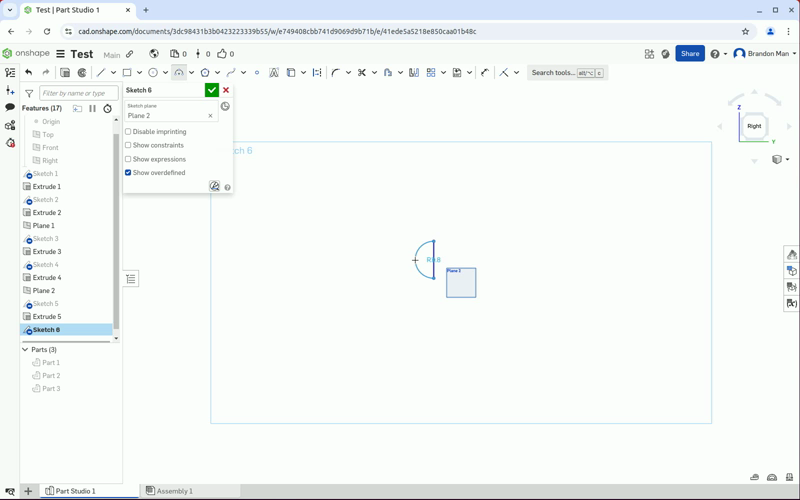
key(esc)
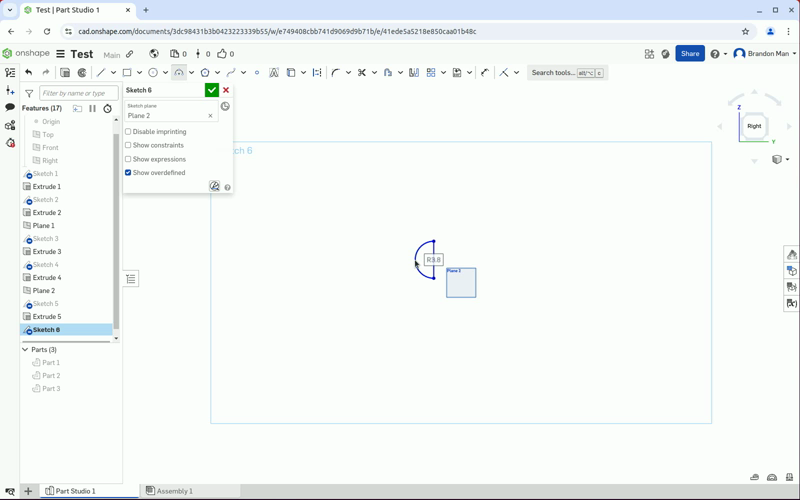
key(c)
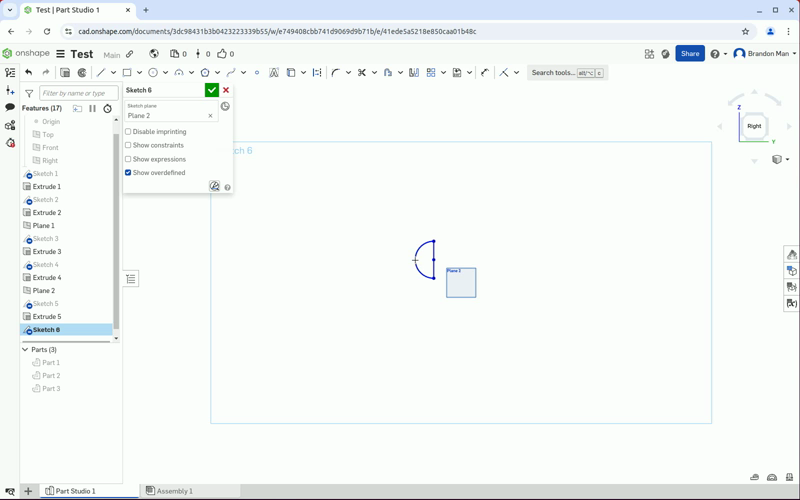
key_down(shift)
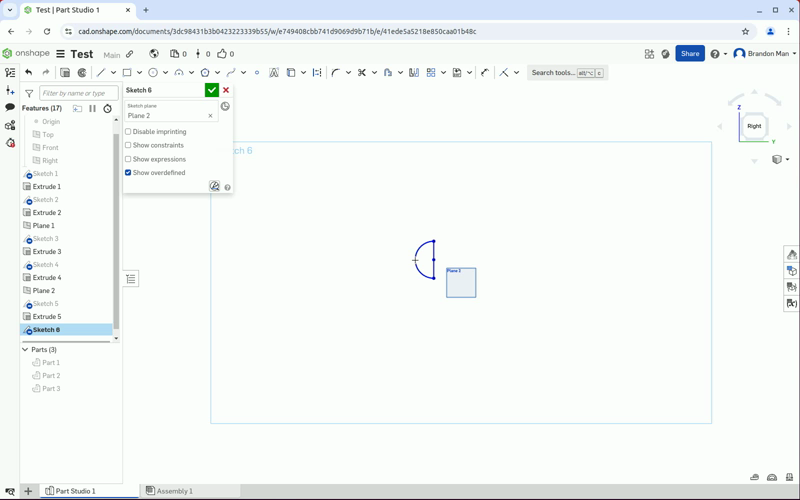
mouse_move(426, 259)
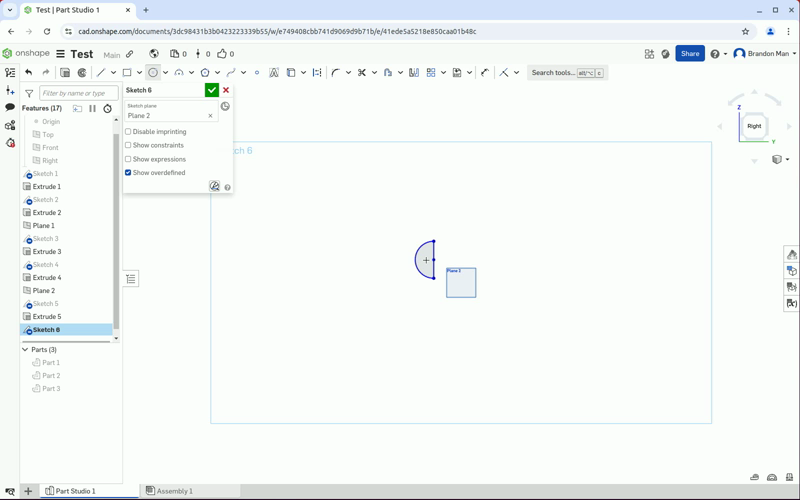
click(426, 259)
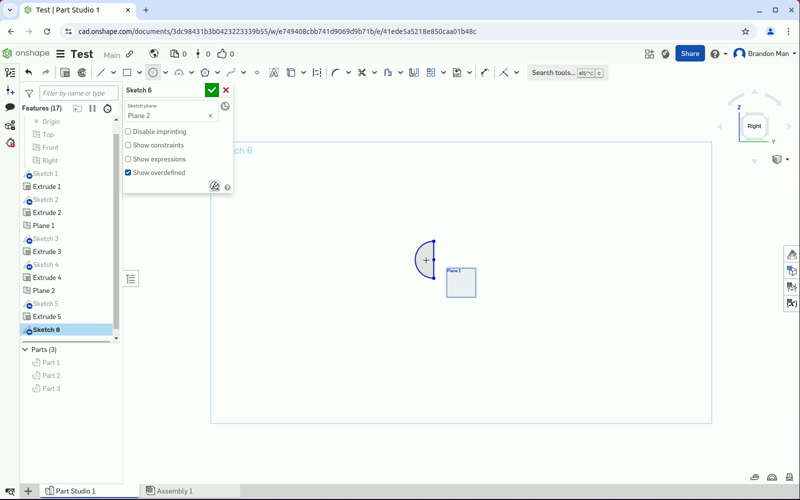
key_up(shift)
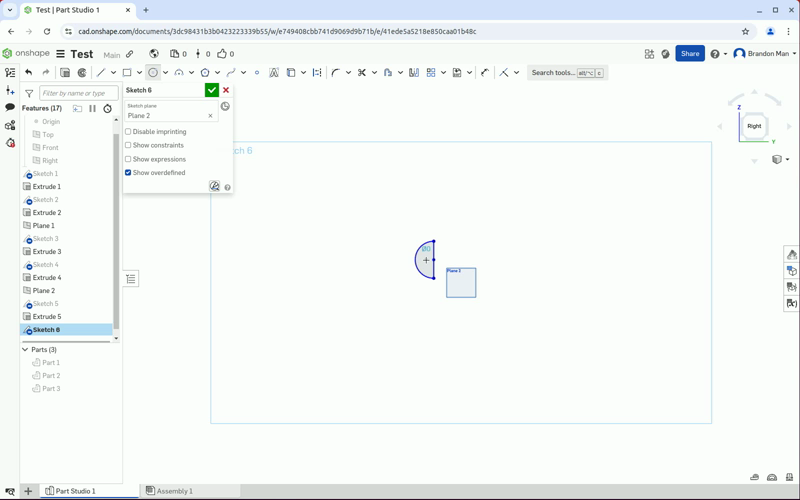
mouse_move(431, 259)
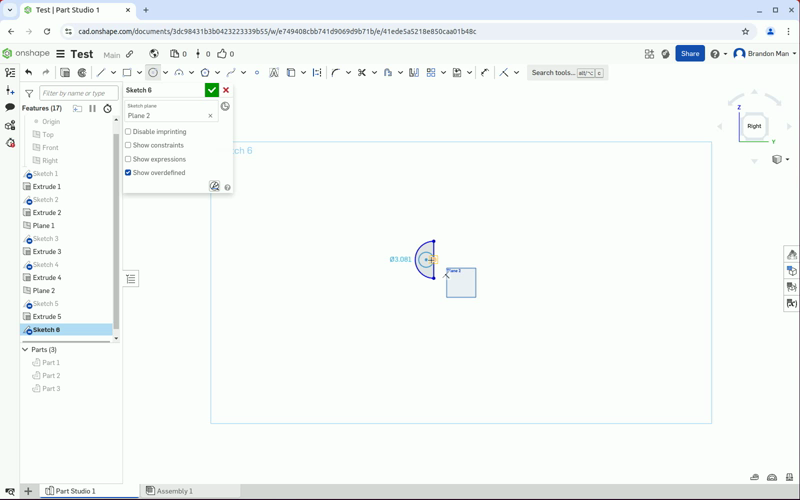
scroll(6)
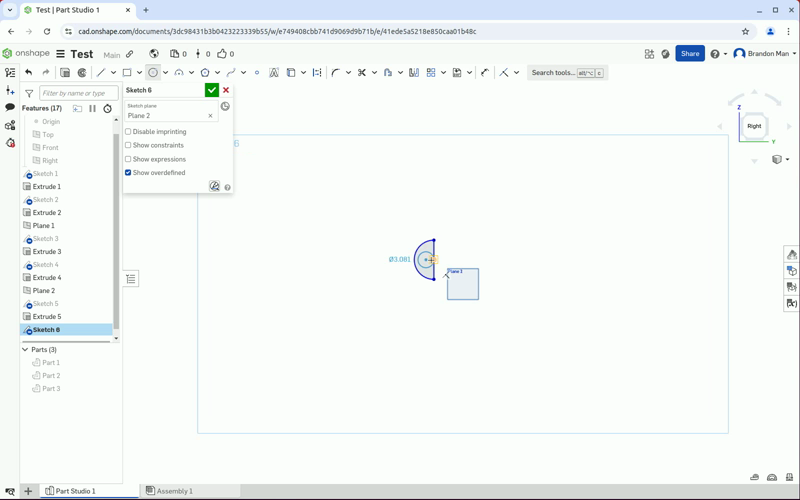
scroll(6)
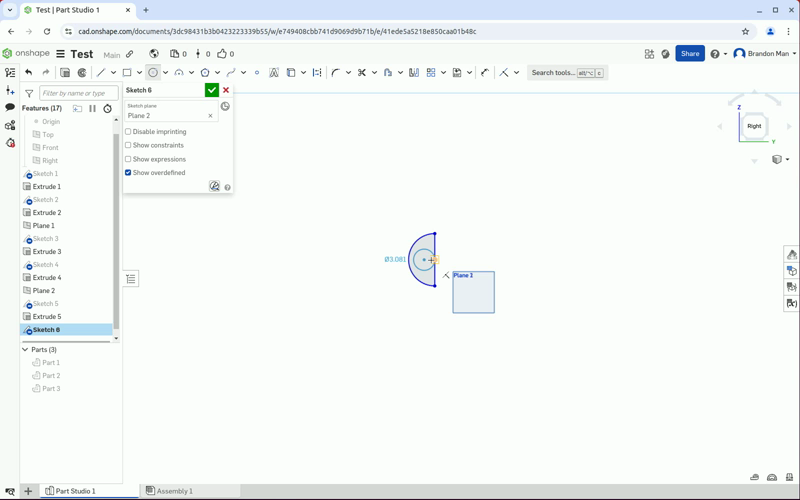
scroll(6)
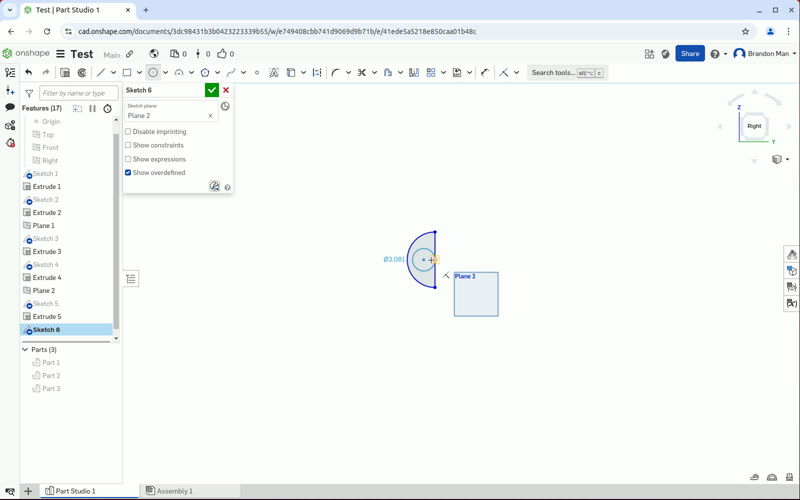
scroll(6)
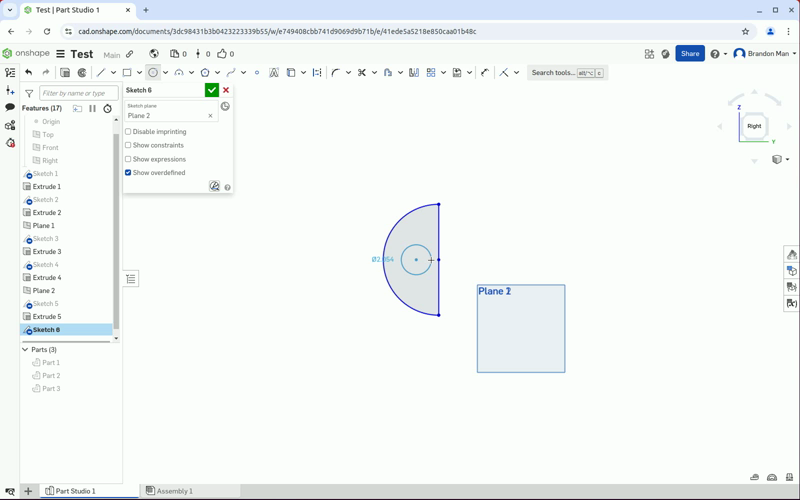
scroll(6)
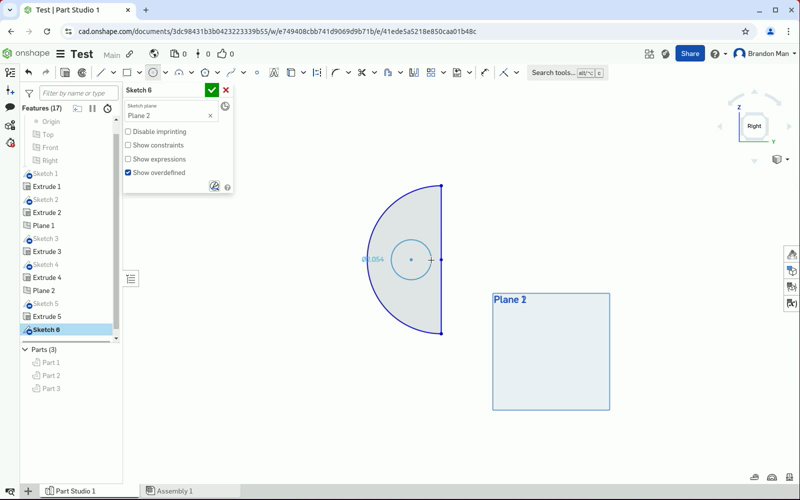
scroll(6)
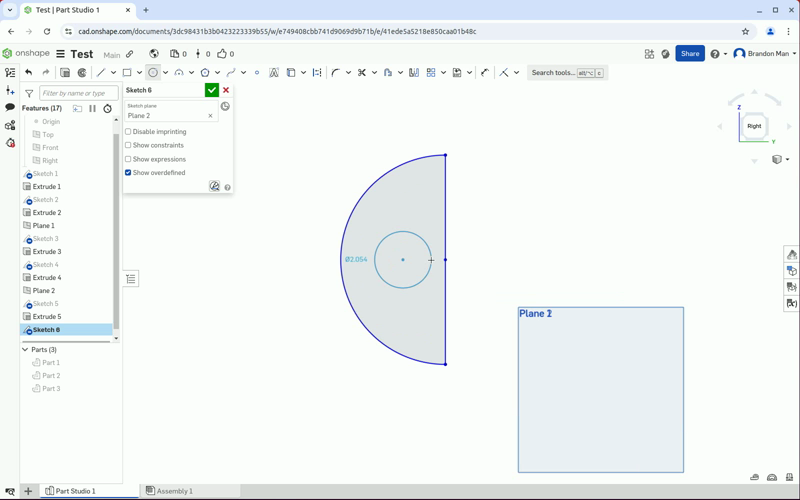
scroll(6)
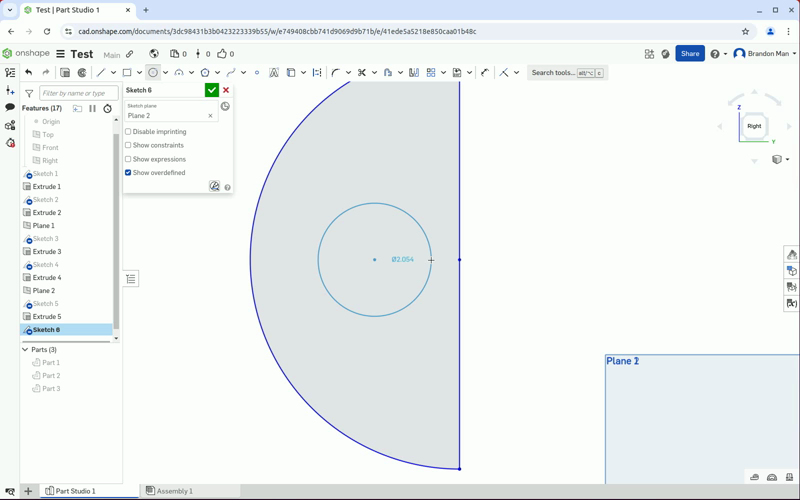
click(431, 259)
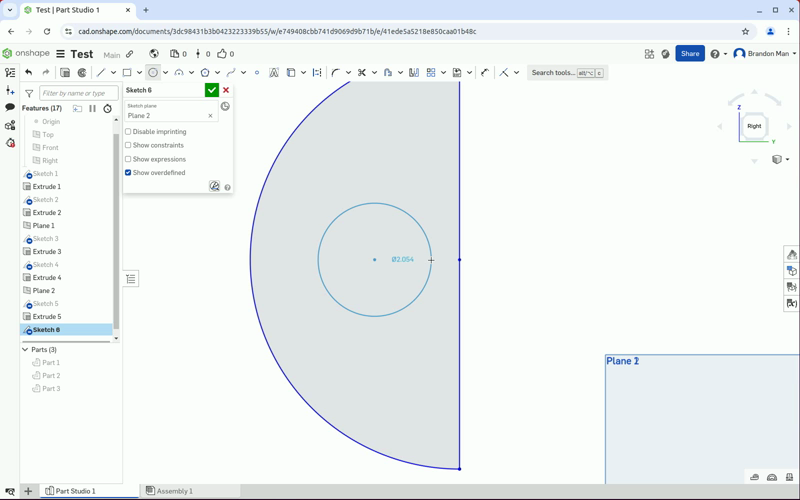
scroll(-6)
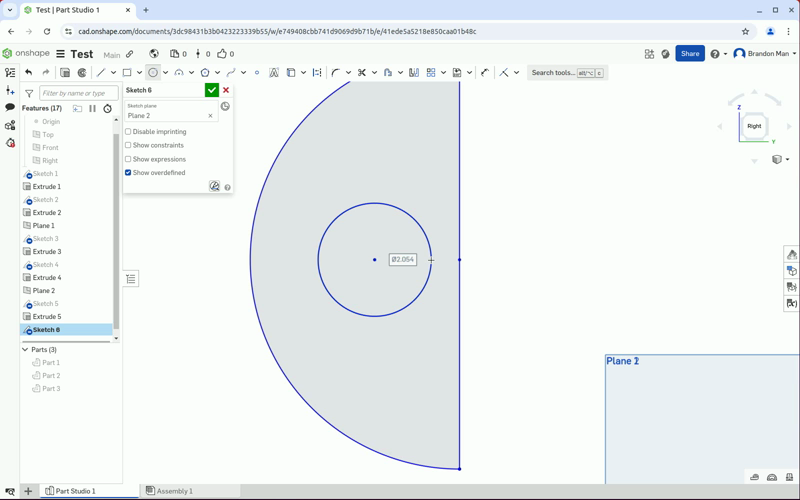
scroll(-6)
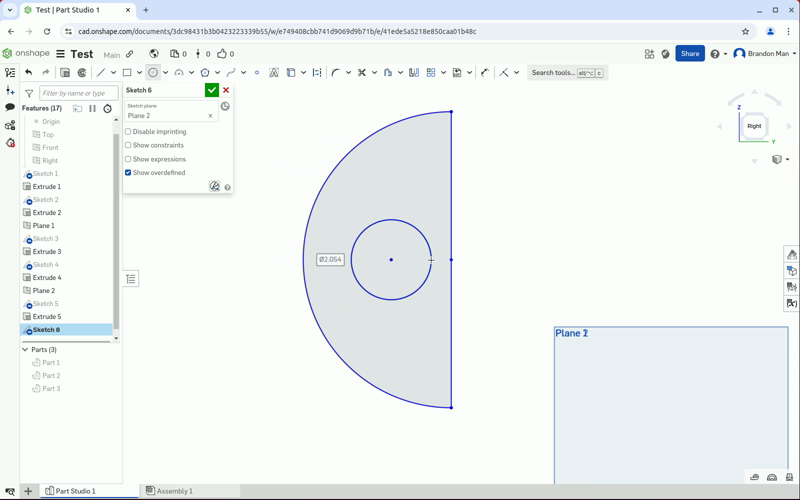
scroll(-6)
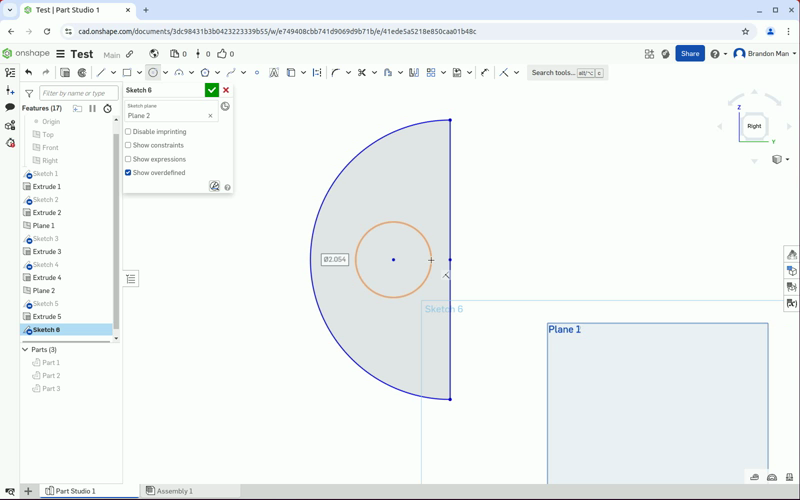
scroll(-6)
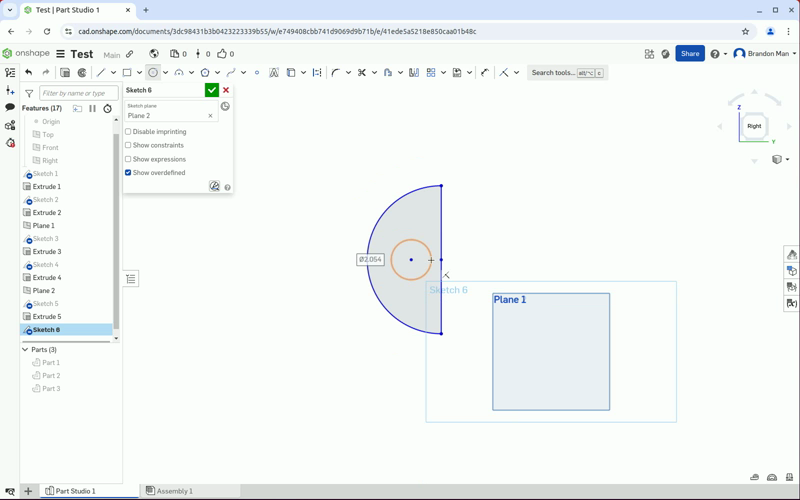
scroll(-6)
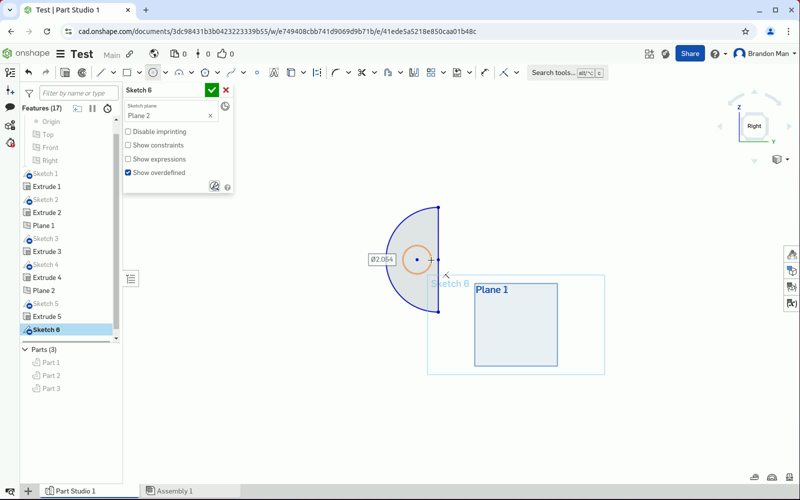
scroll(-6)
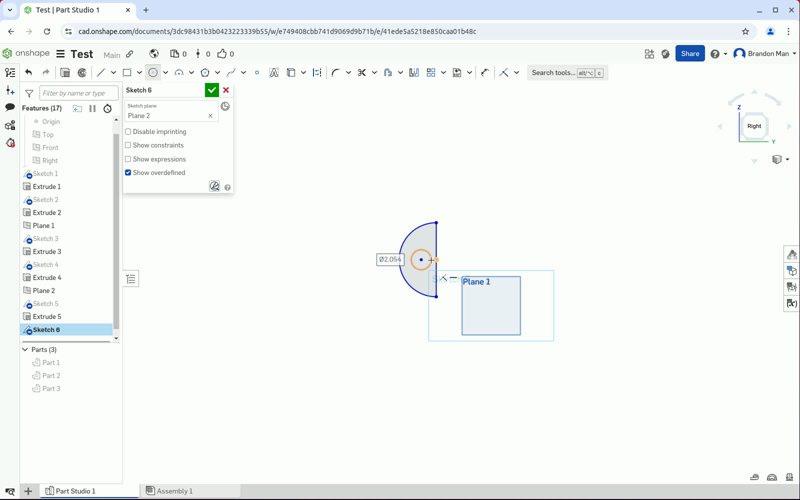
scroll(-6)
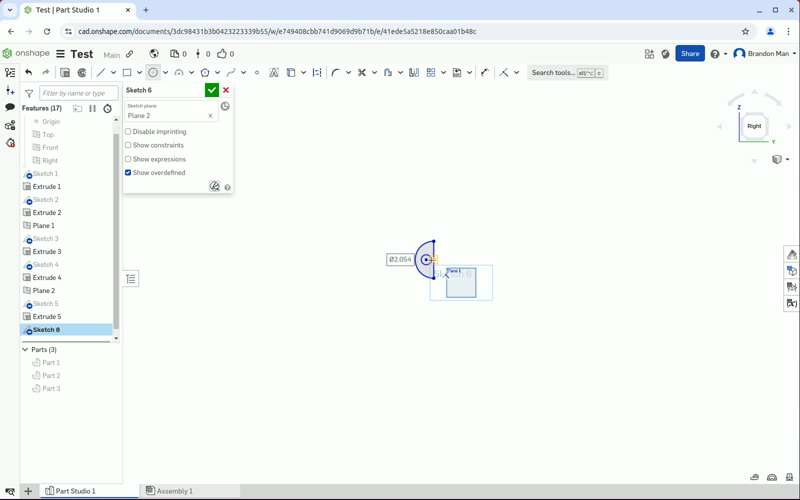
key(esc)
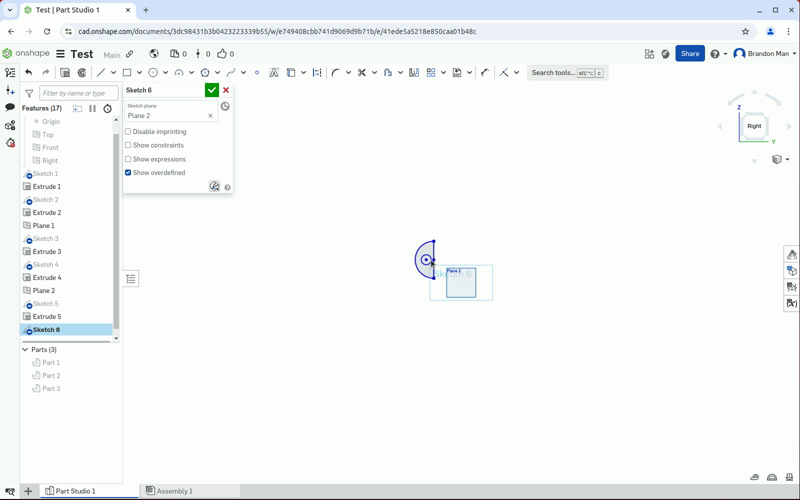
mouse_move(428, 251)
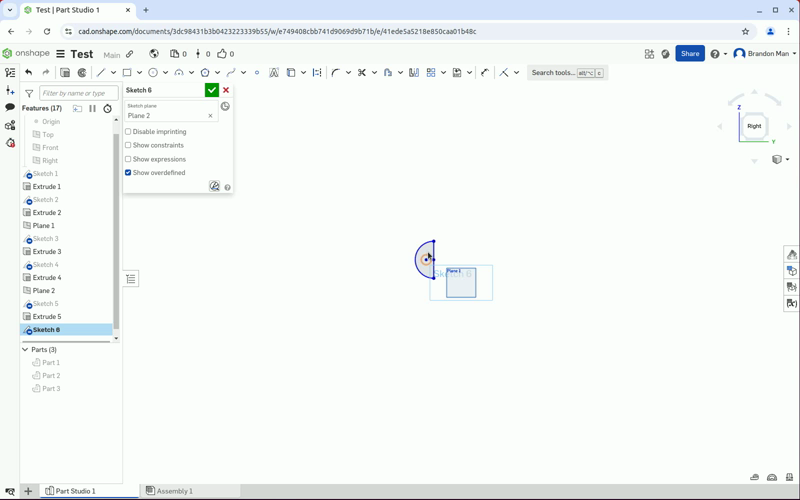
scroll(6)
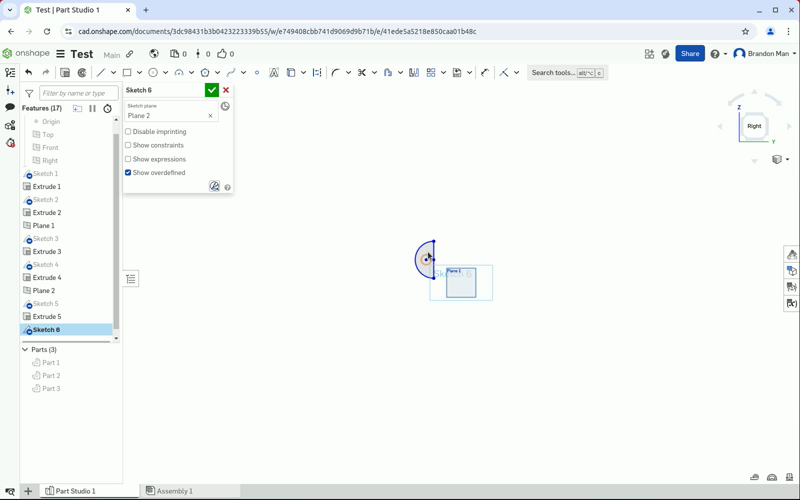
scroll(6)
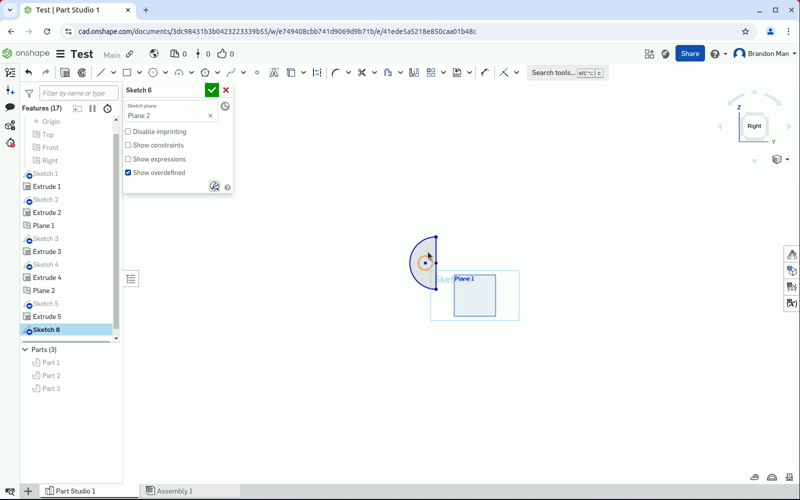
scroll(6)
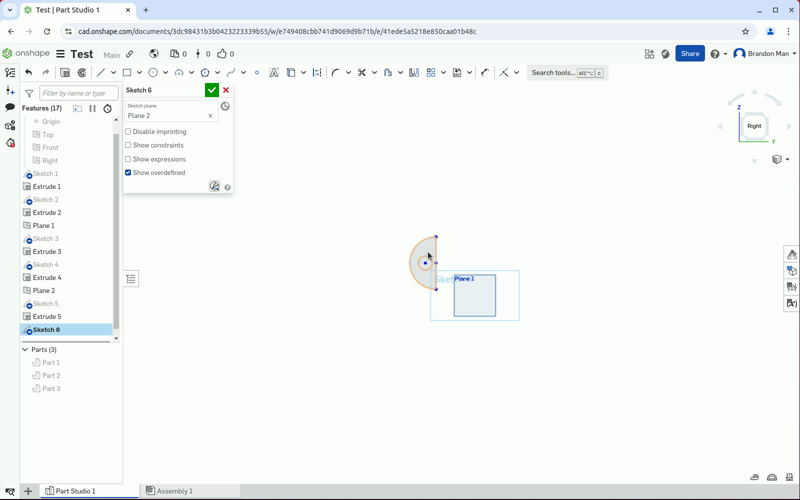
scroll(6)
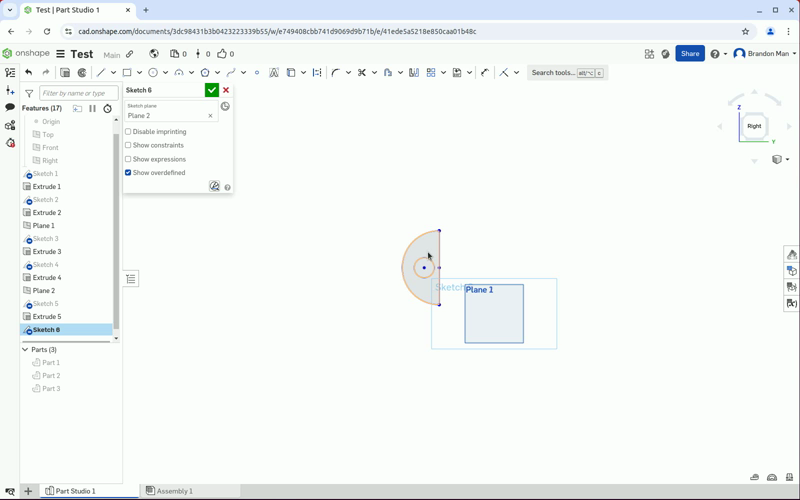
scroll(6)
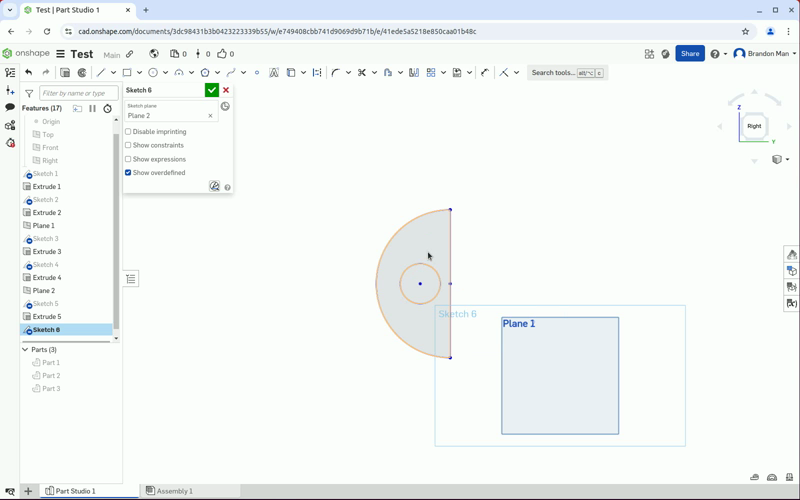
scroll(6)
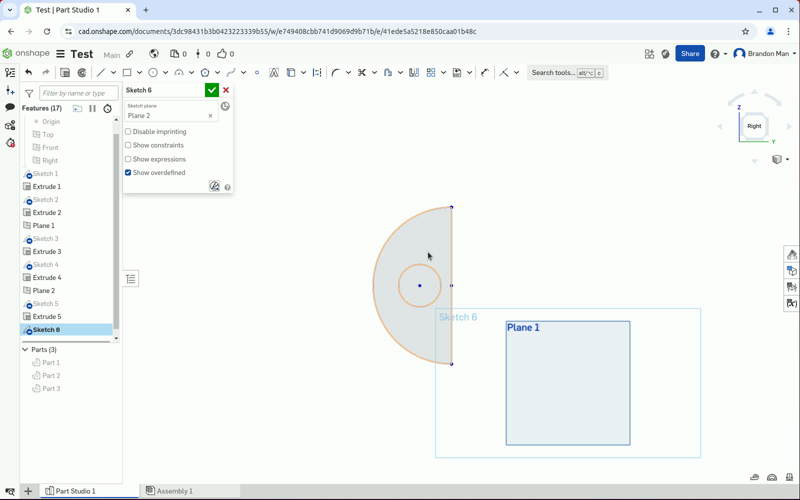
scroll(6)
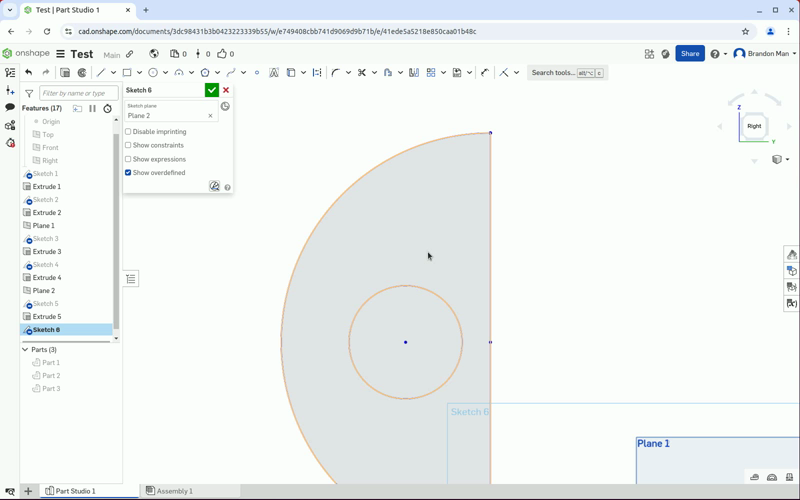
click(428, 251)
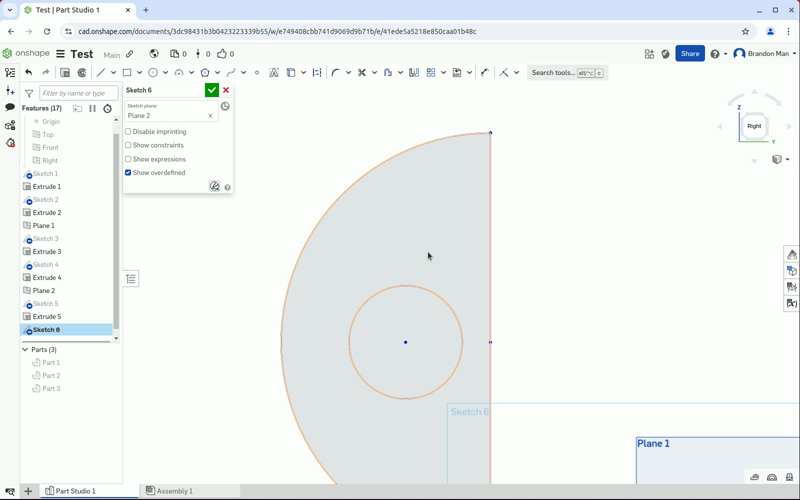
scroll(-6)
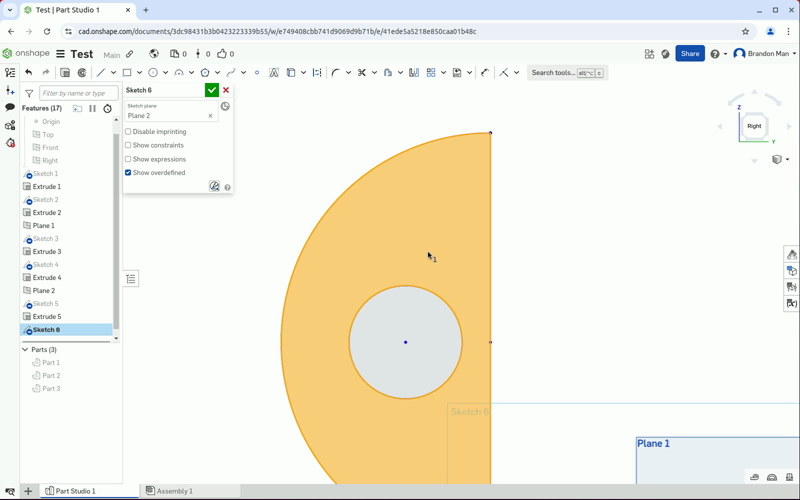
scroll(-6)
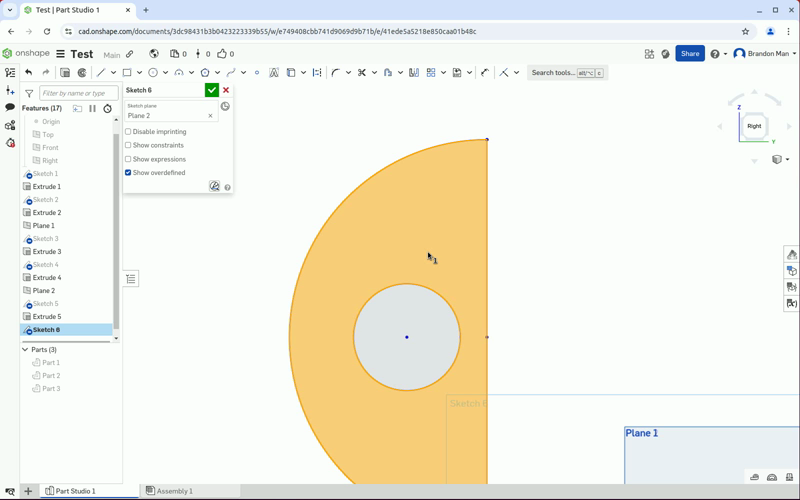
scroll(-6)
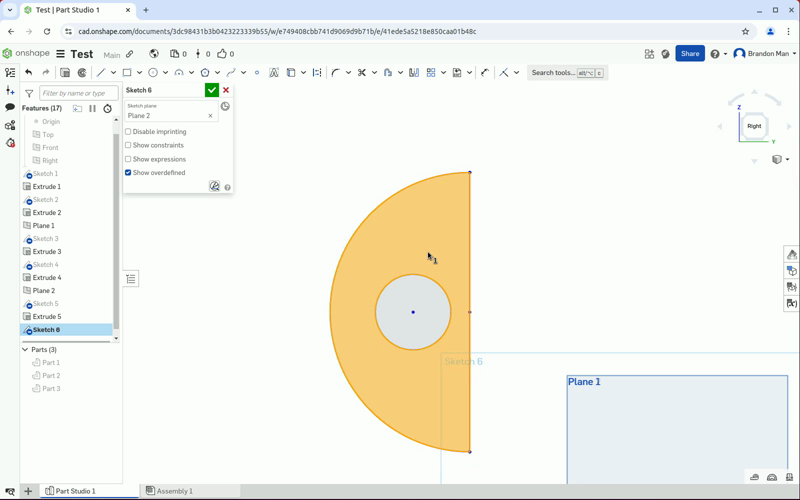
scroll(-6)
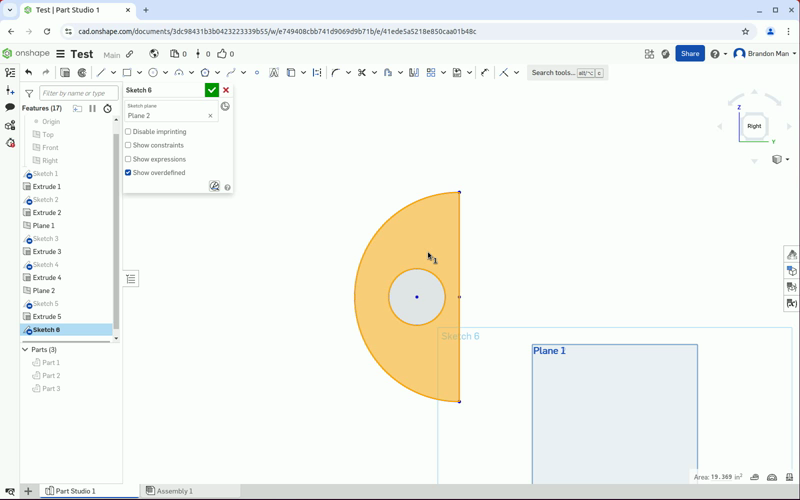
scroll(-6)
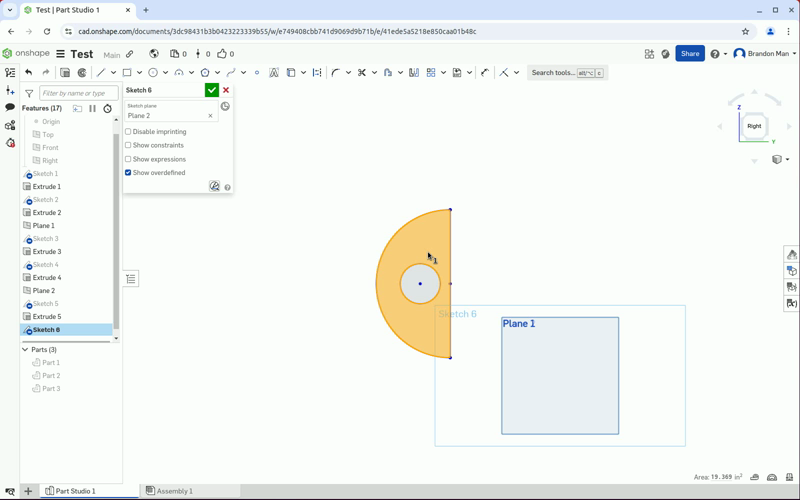
scroll(-6)
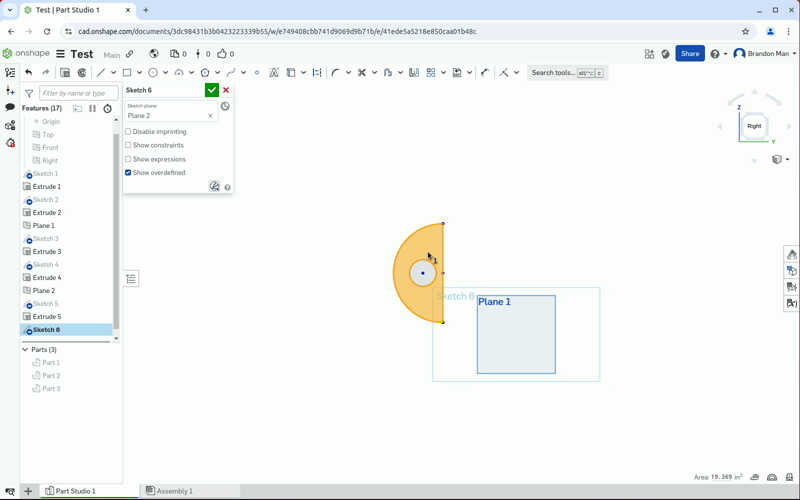
scroll(-6)
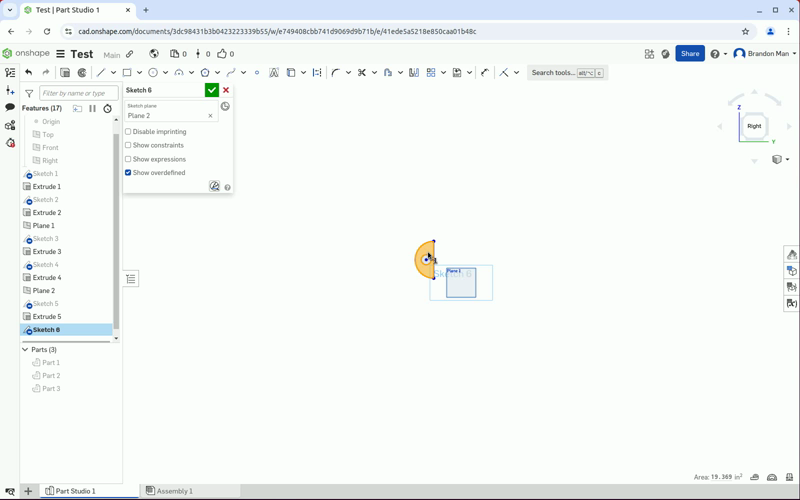
mouse_move(73, 352)
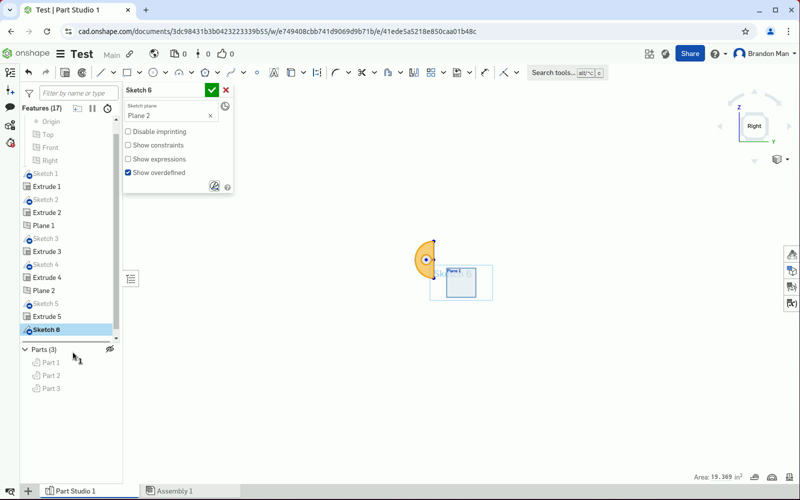
key(shift+y)
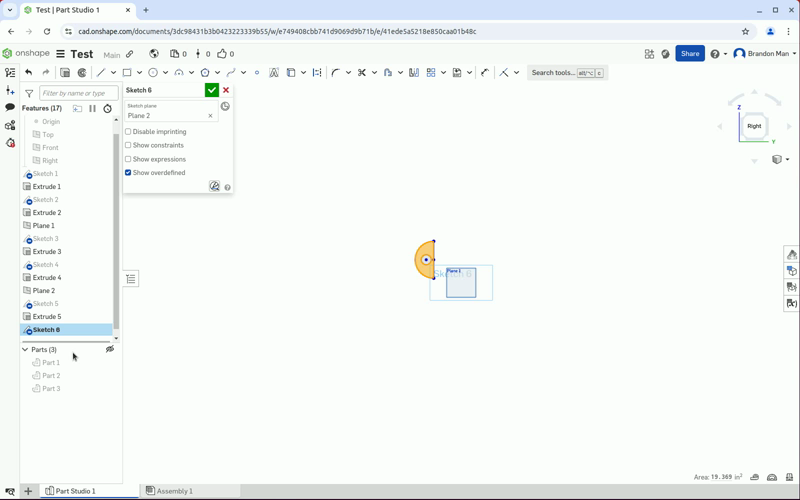
key(shift+e)
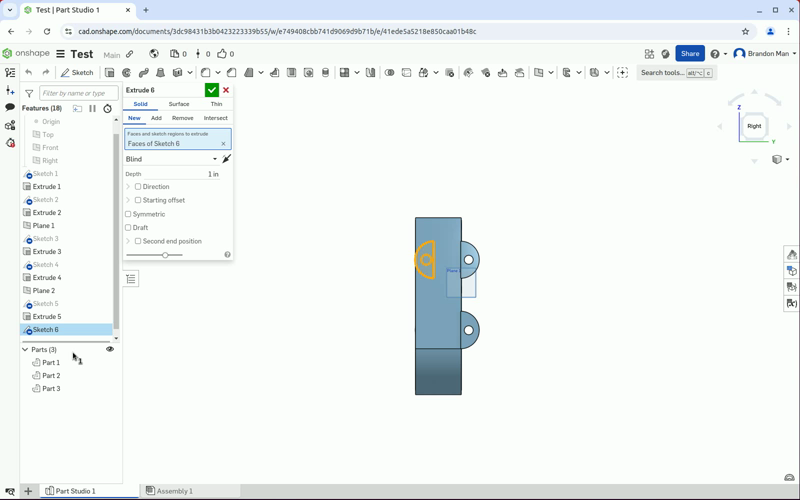
mouse_move(143, 106)
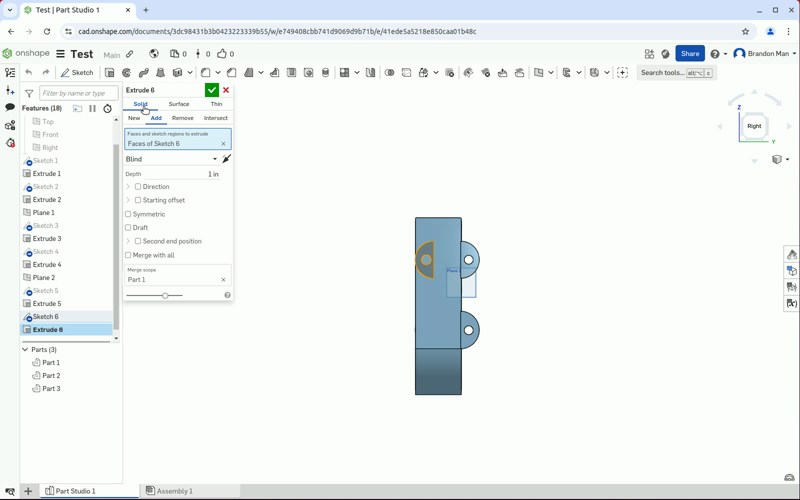
click(143, 106)
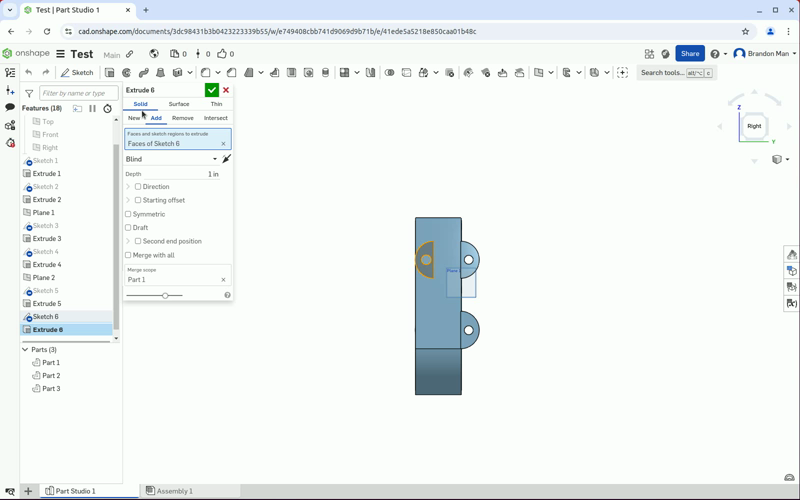
mouse_move(137, 120)
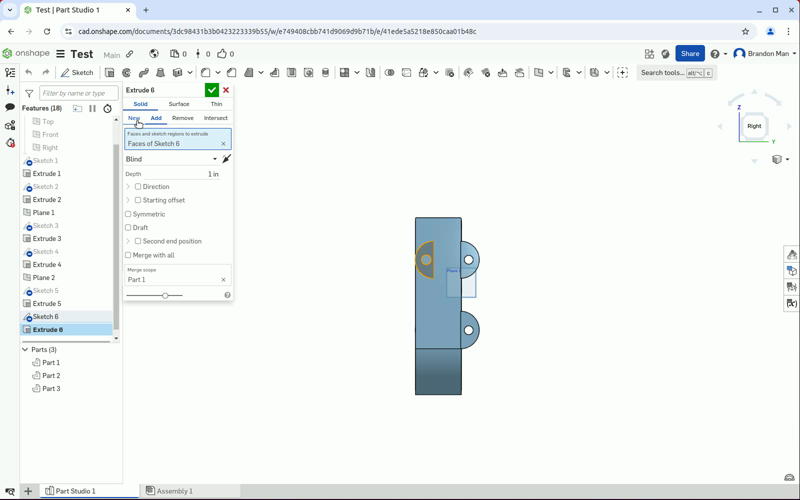
click(137, 120)
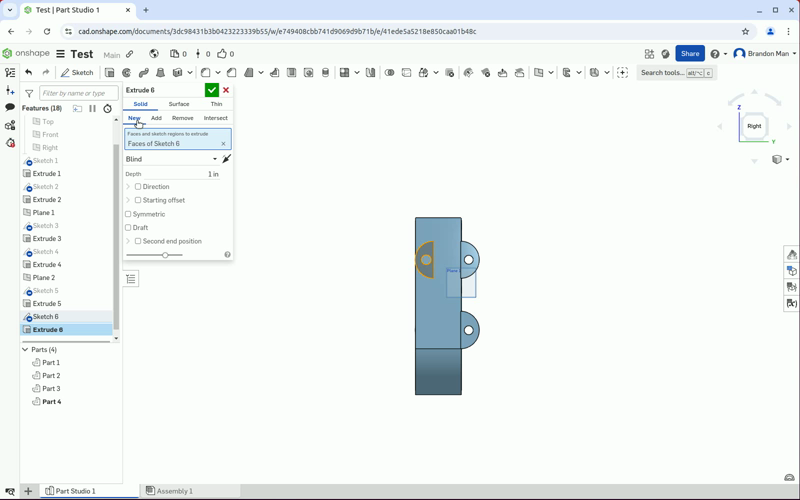
key(tab, 4)
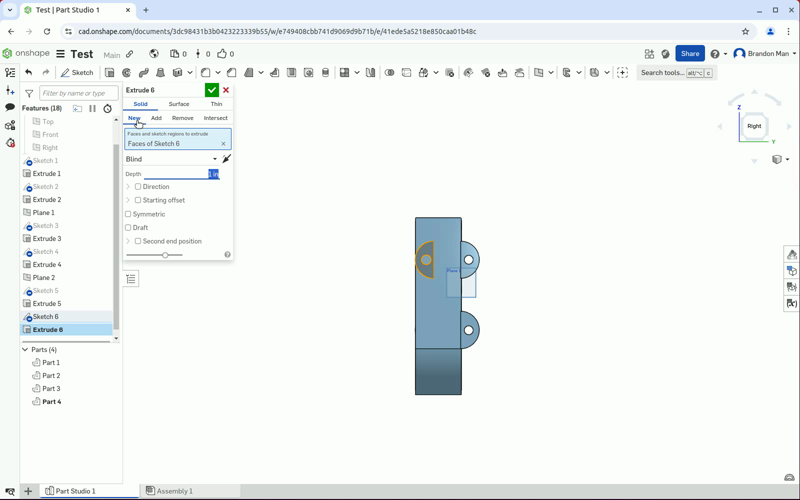
text(-0.722)
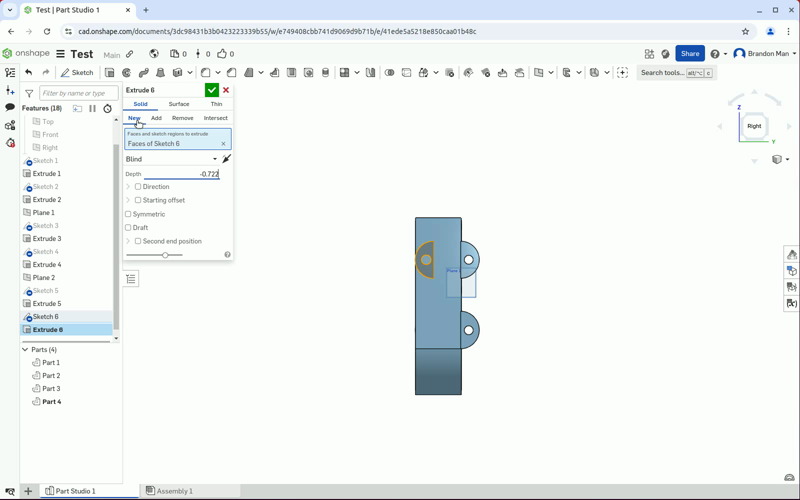
key(enter)
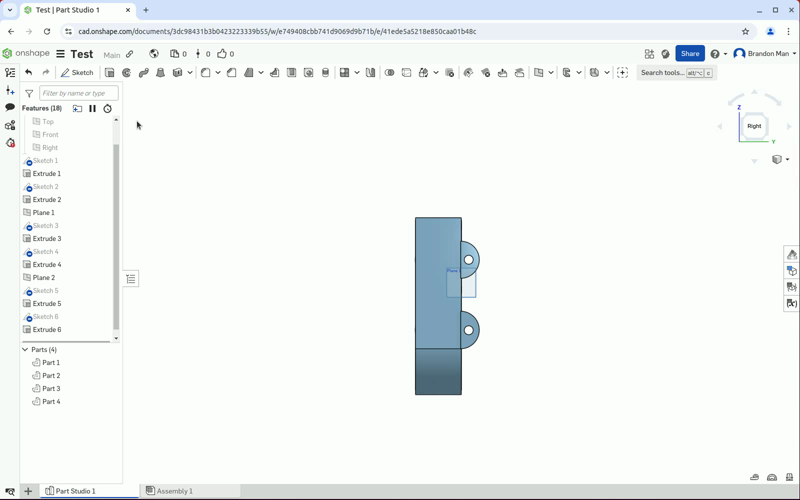
key(shift+h)
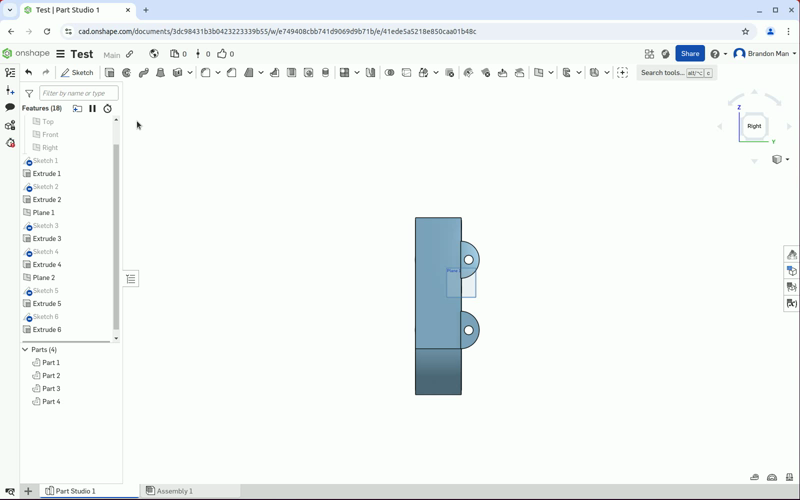
key(shift+h)
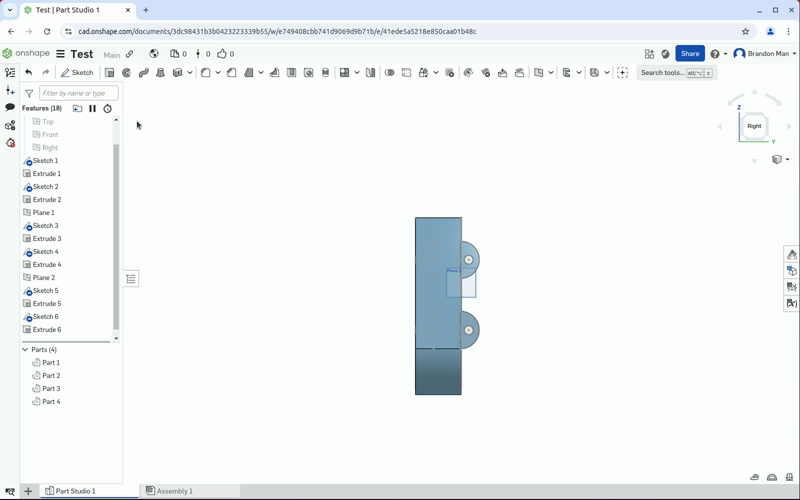
key(shift+7)
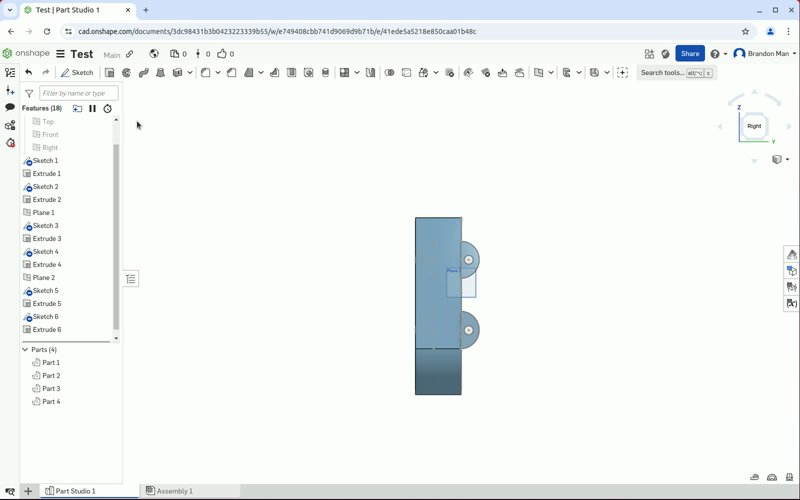
key(right, 2)
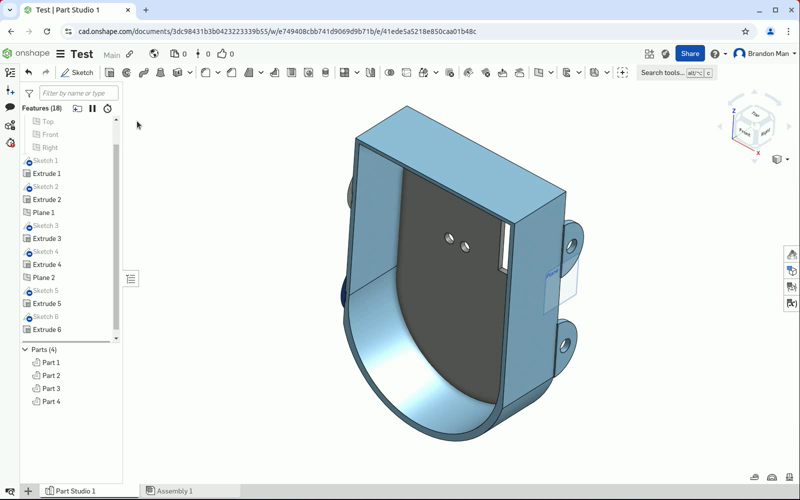
key(down, 2)
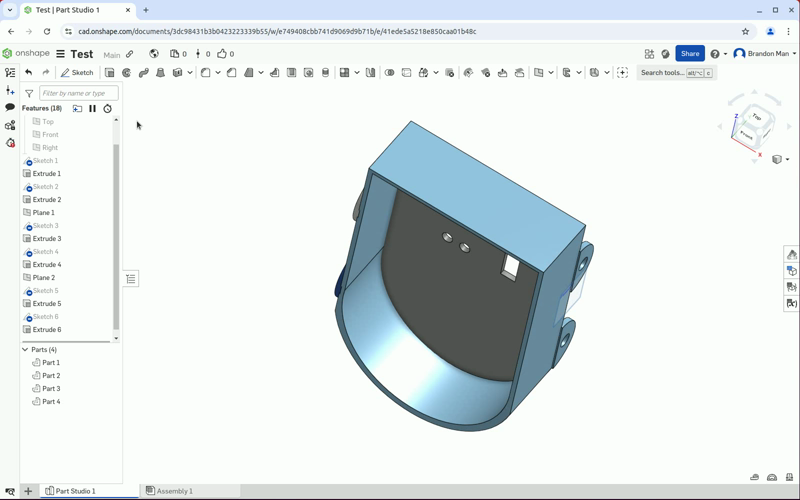
key(up, 2)
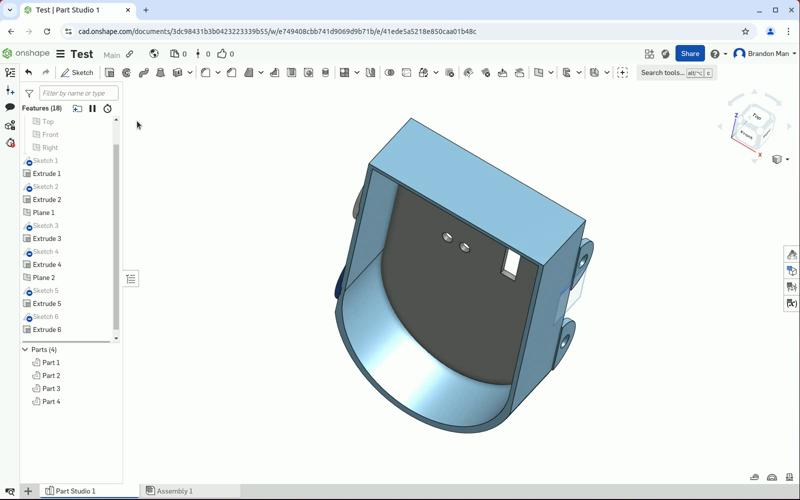
key(left, 2)
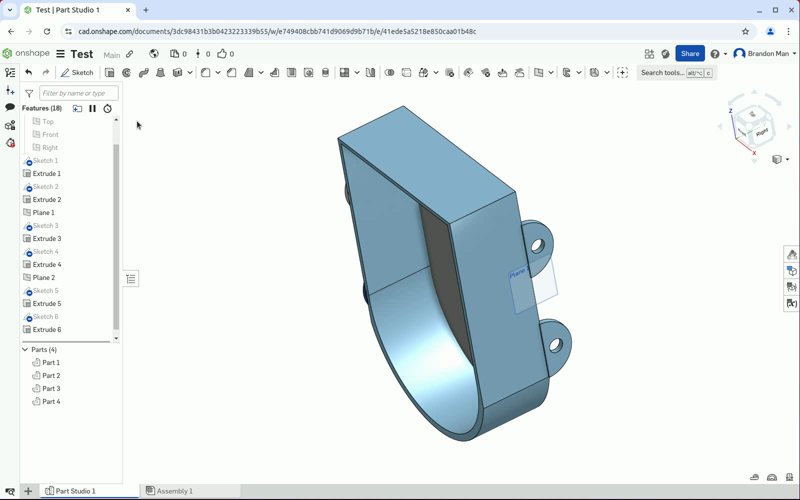
mouse_move(69, 163)
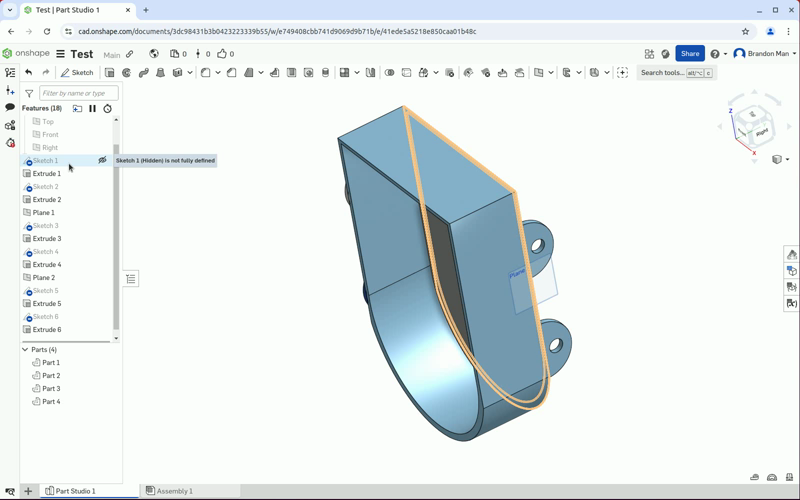
click(69, 163)